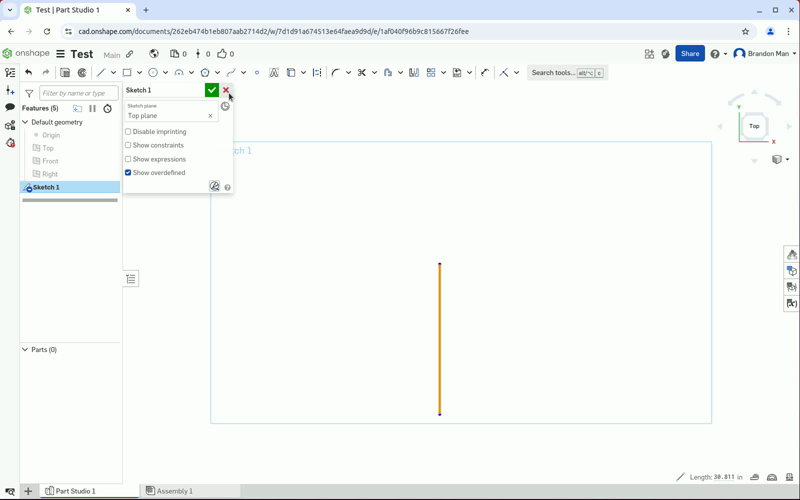
key(shift+h)
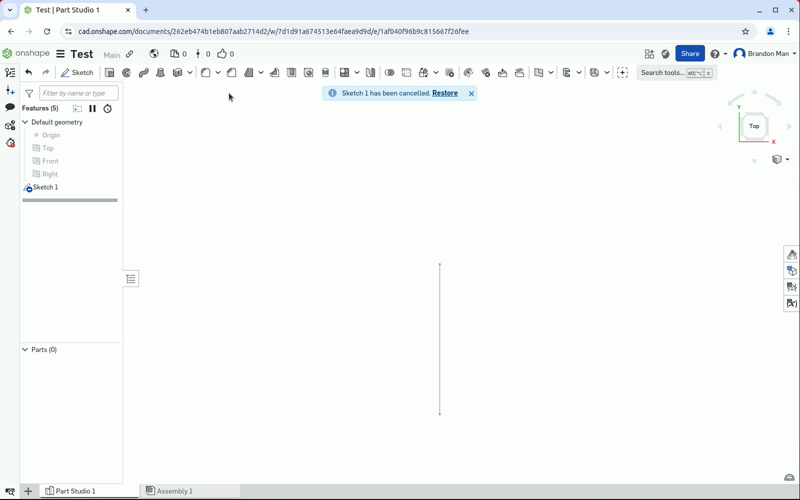
key(shift+s)
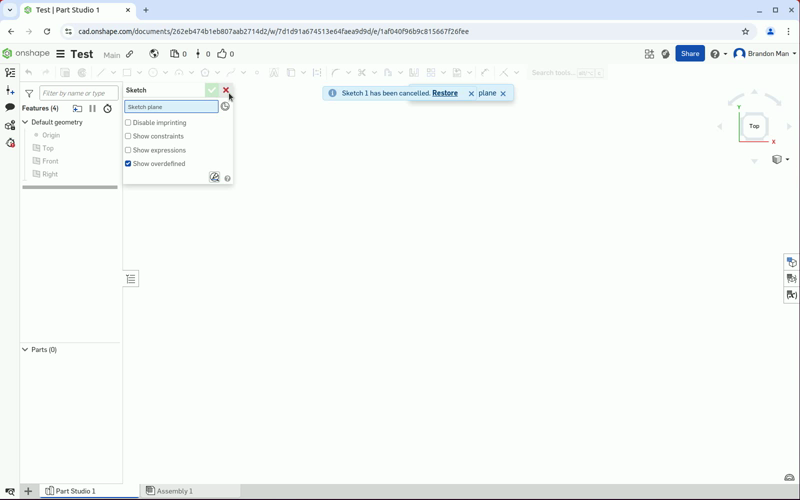
mouse_move(73, 150)
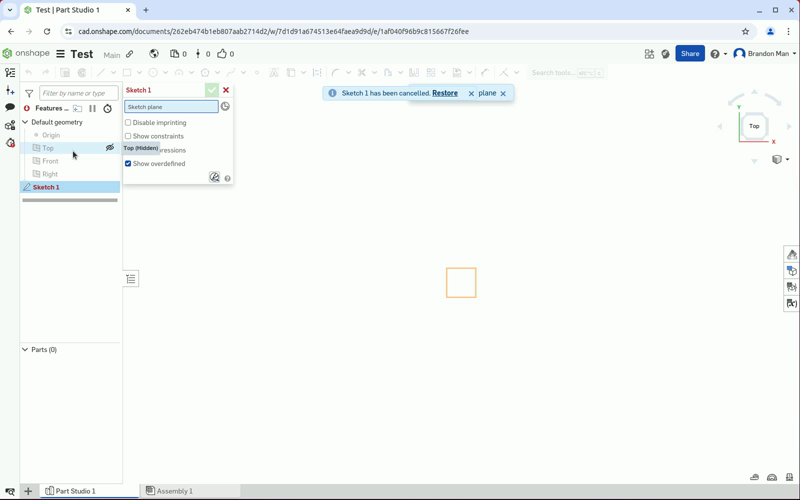
click(73, 150)
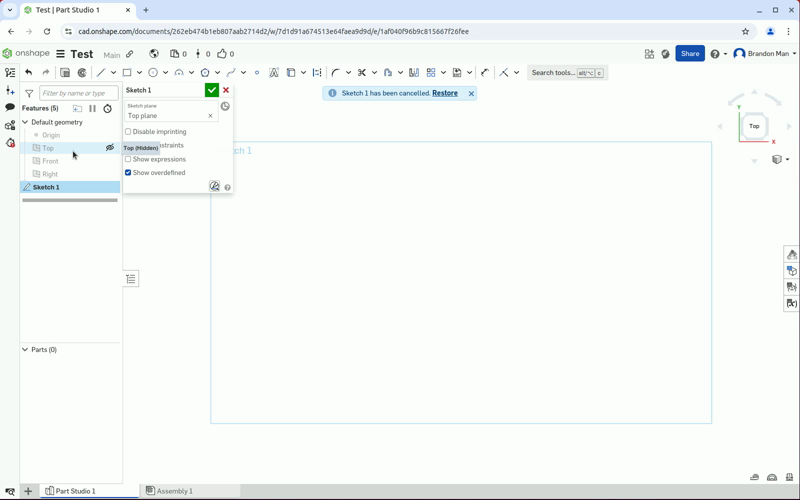
mouse_move(73, 352)
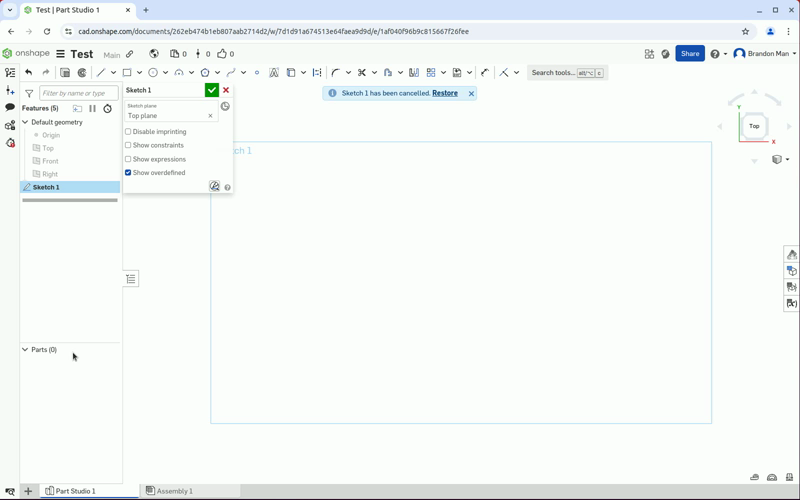
key(y)
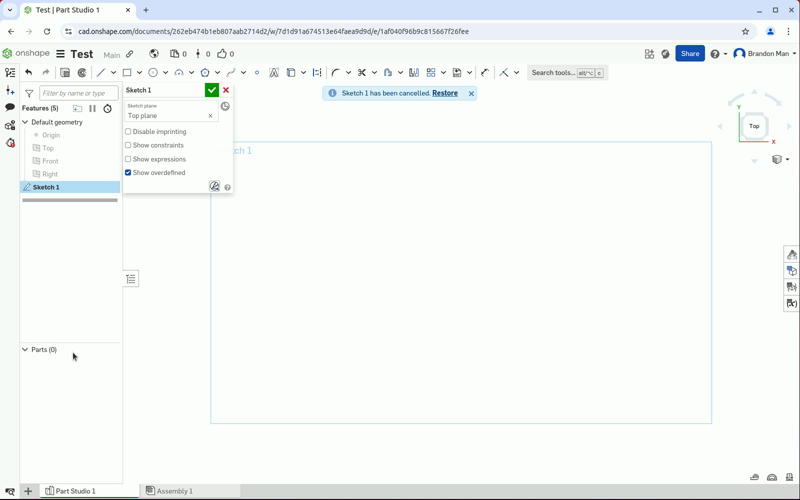
key(l)
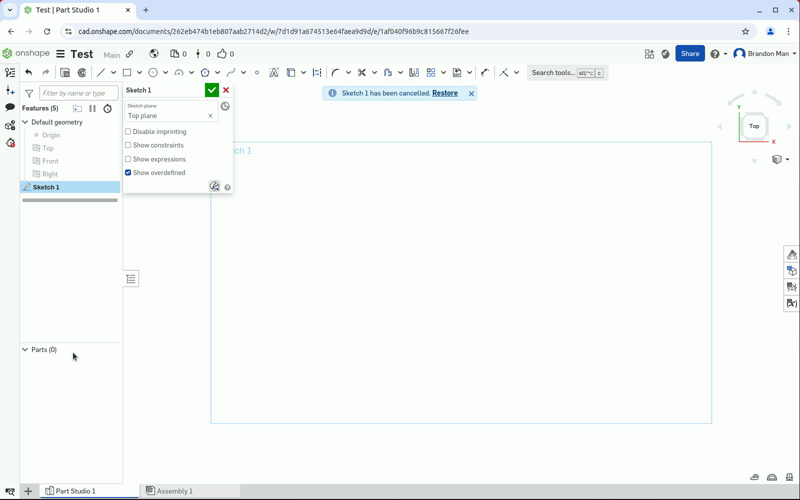
key_down(shift)
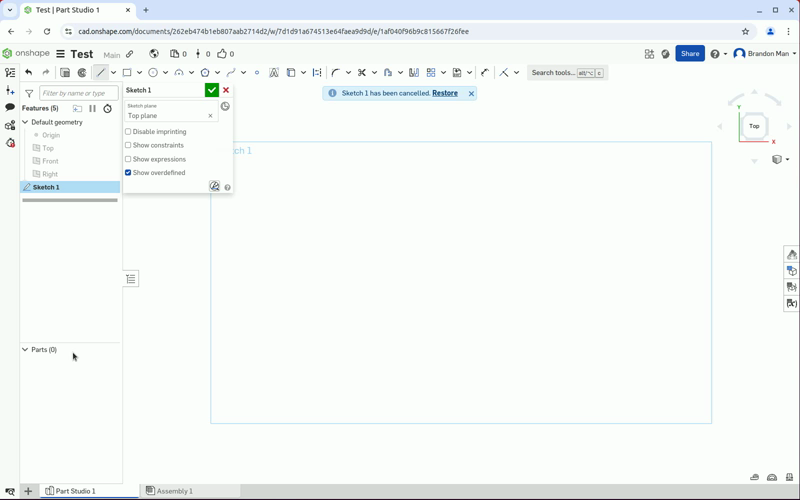
mouse_move(348, 367)
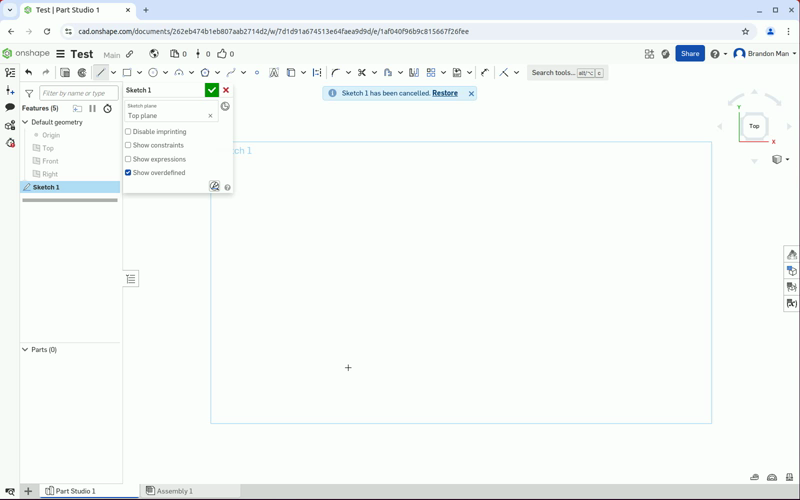
click(348, 367)
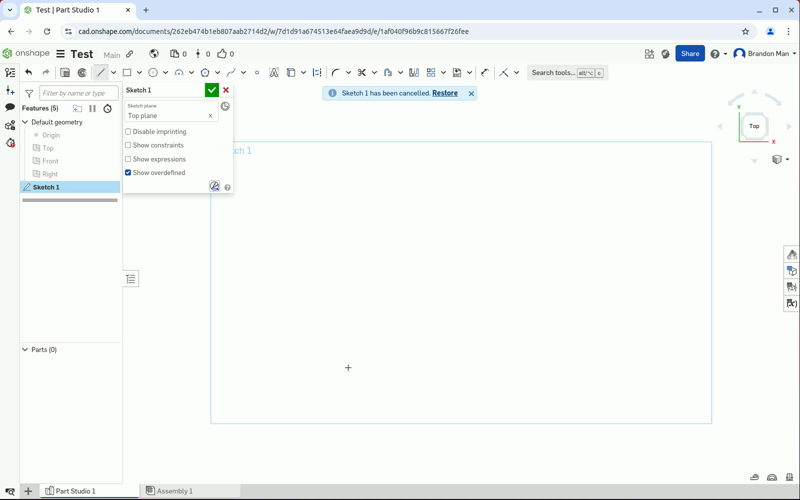
key_up(shift)
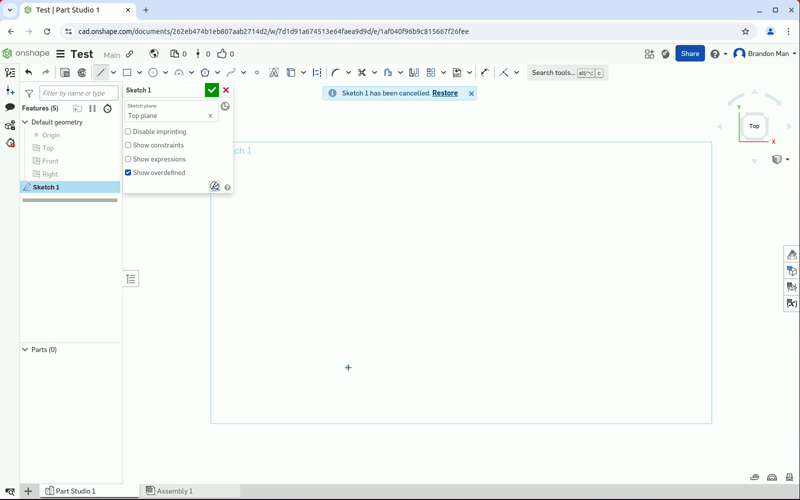
key_down(shift)
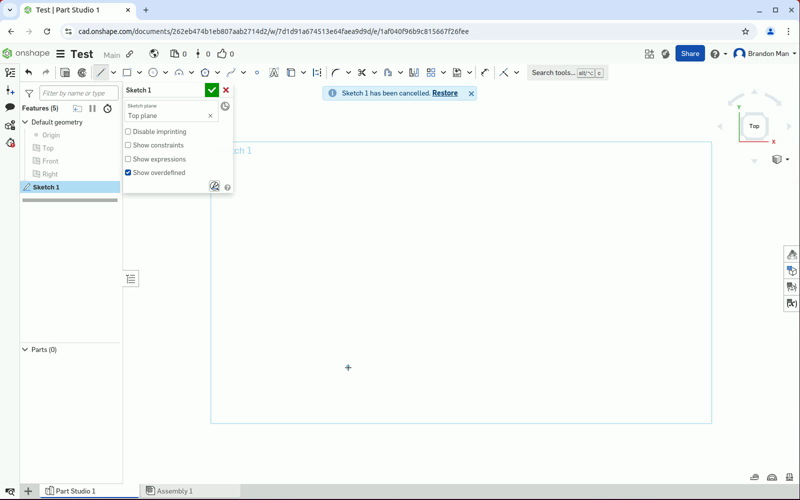
mouse_move(572, 367)
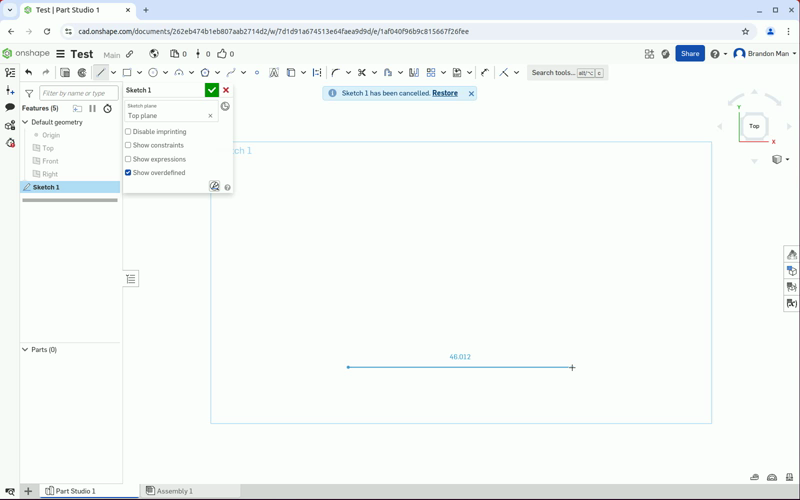
click(572, 367)
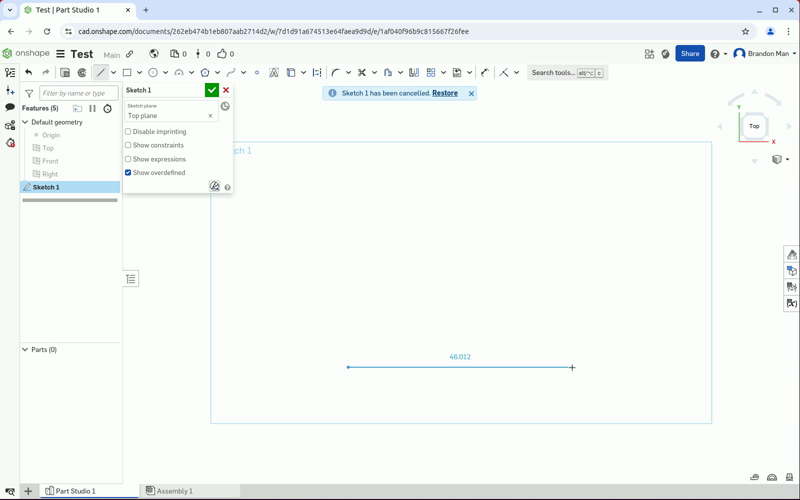
key_up(shift)
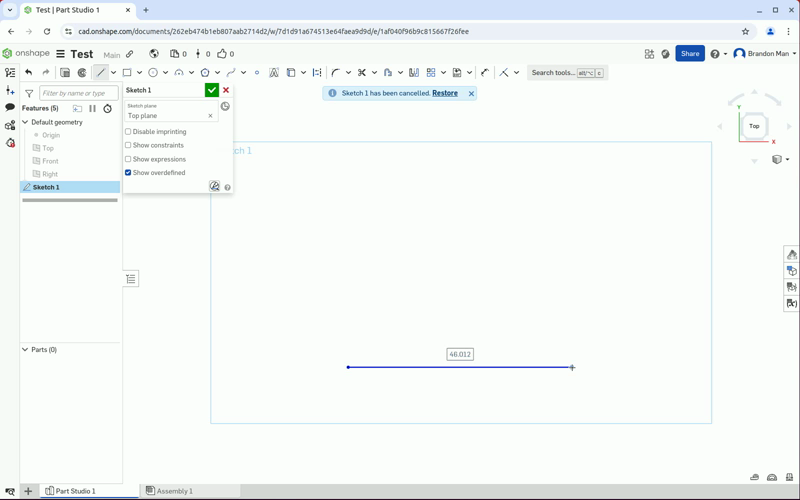
key_down(shift)
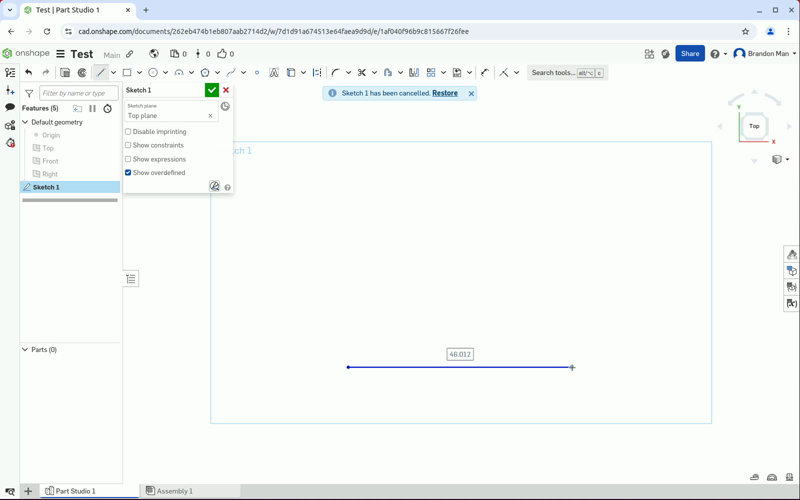
mouse_move(572, 199)
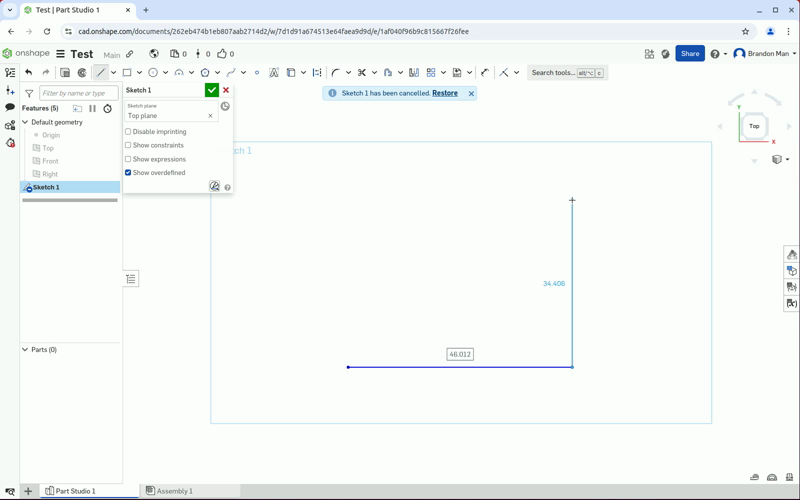
click(572, 199)
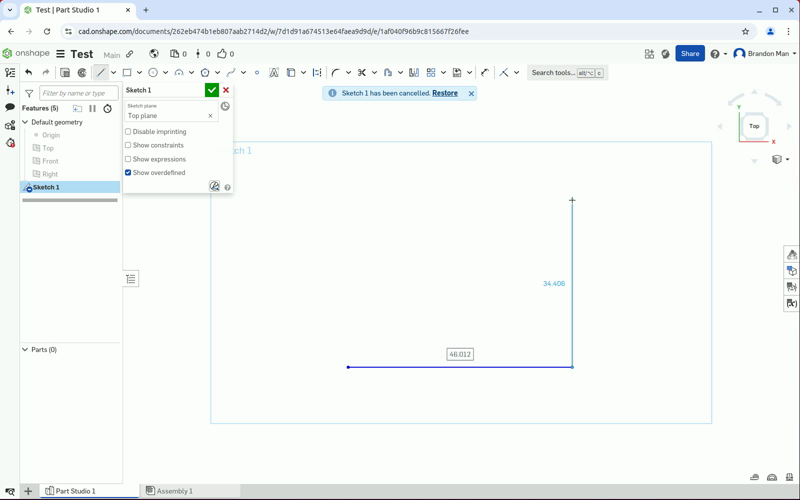
key_up(shift)
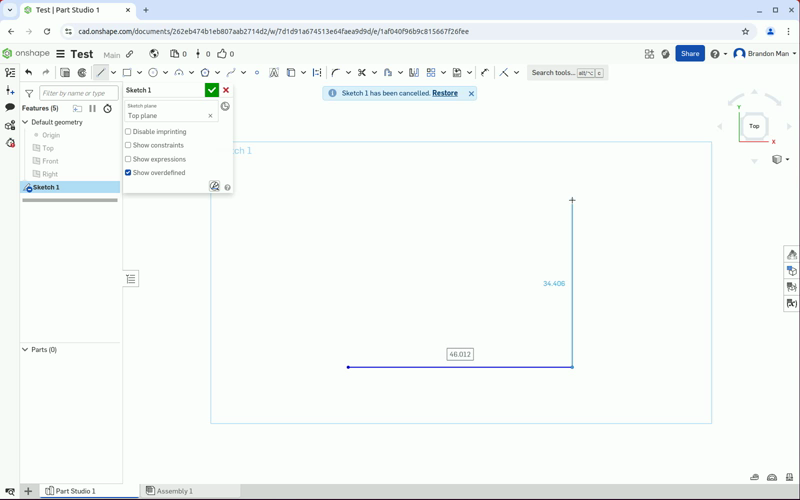
key_down(shift)
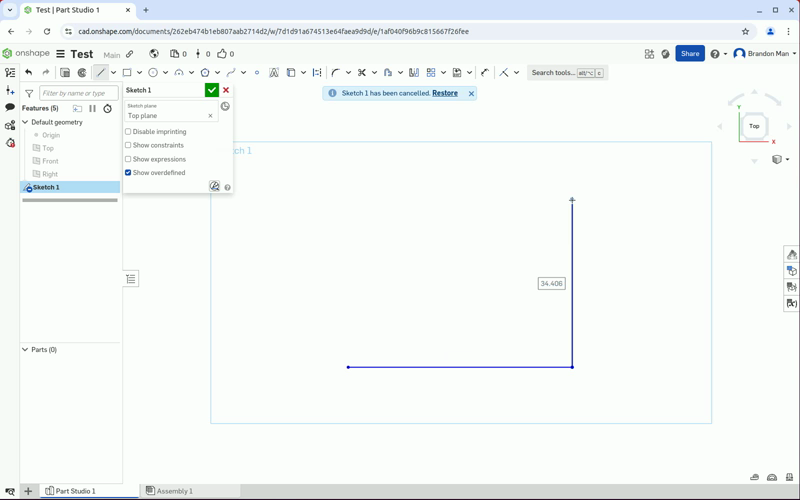
mouse_move(348, 199)
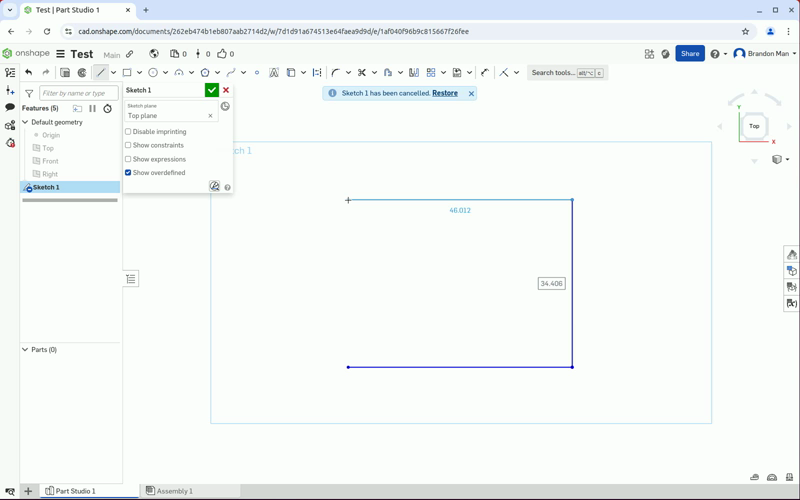
click(348, 199)
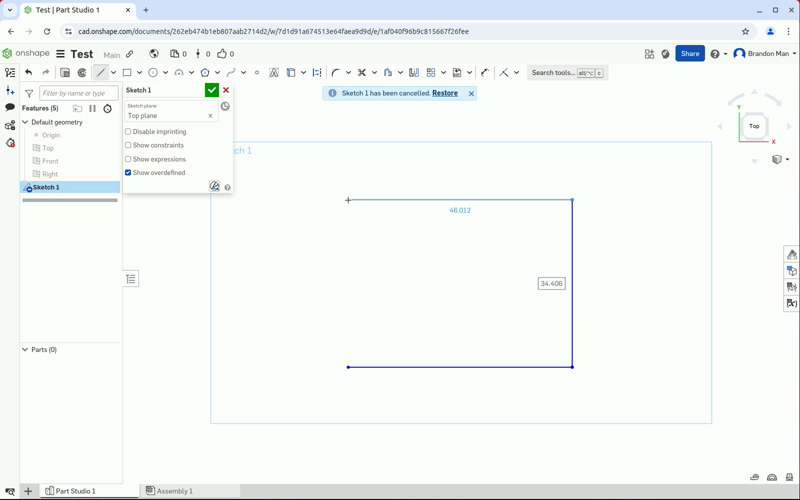
key_up(shift)
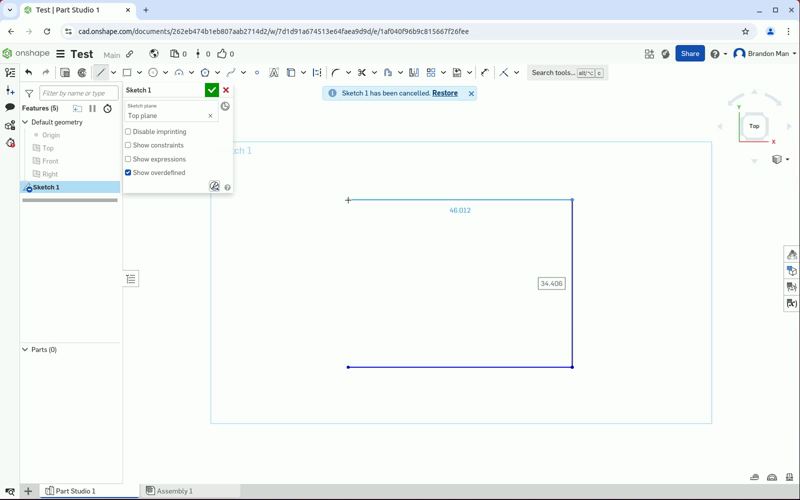
key_down(shift)
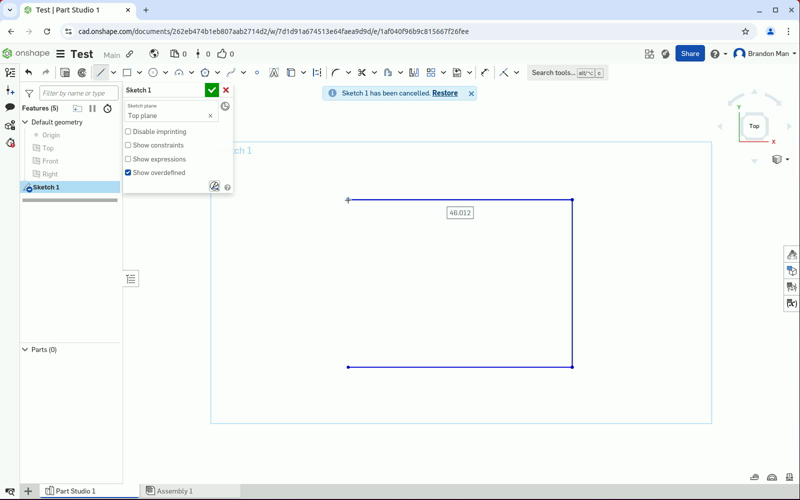
mouse_move(348, 367)
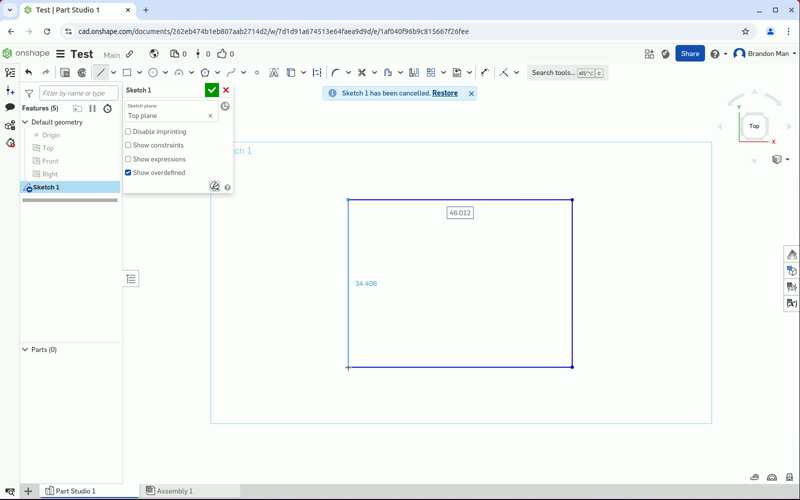
key_up(shift)
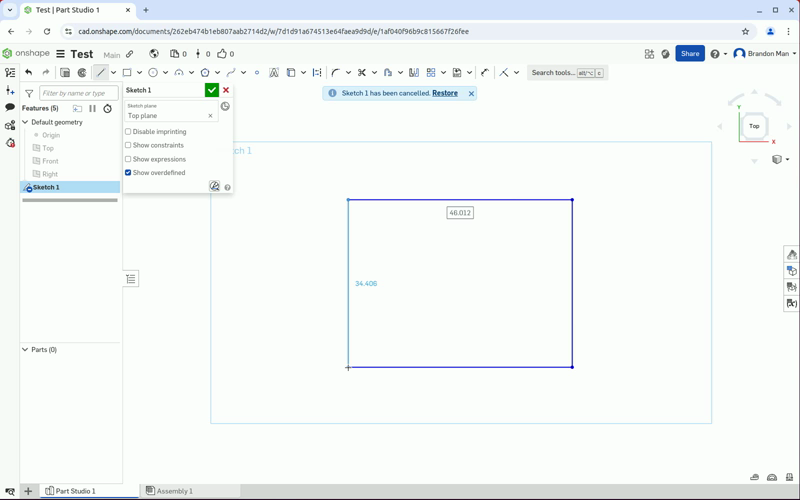
click(348, 367)
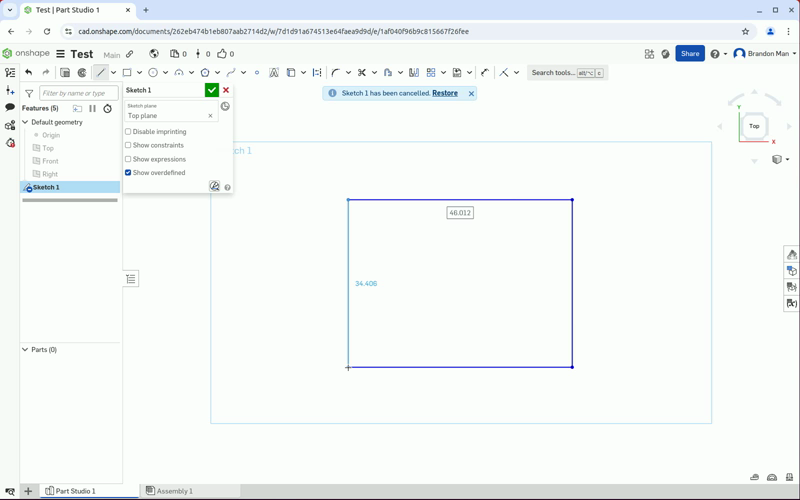
key(esc)
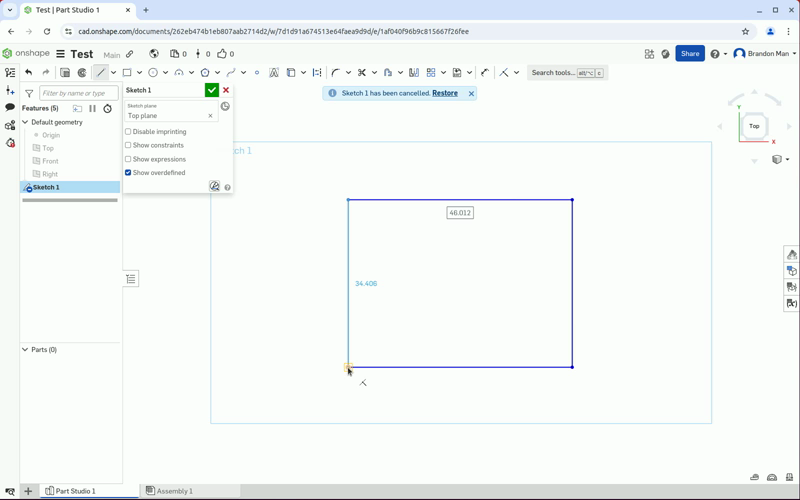
key(c)
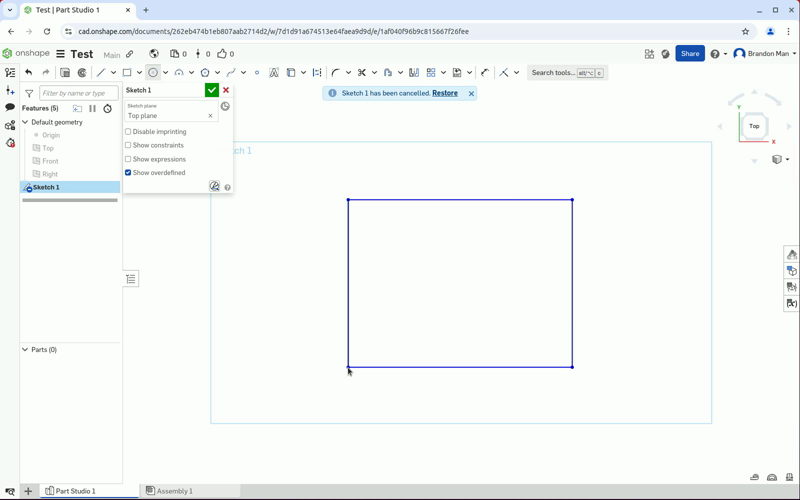
key_down(shift)
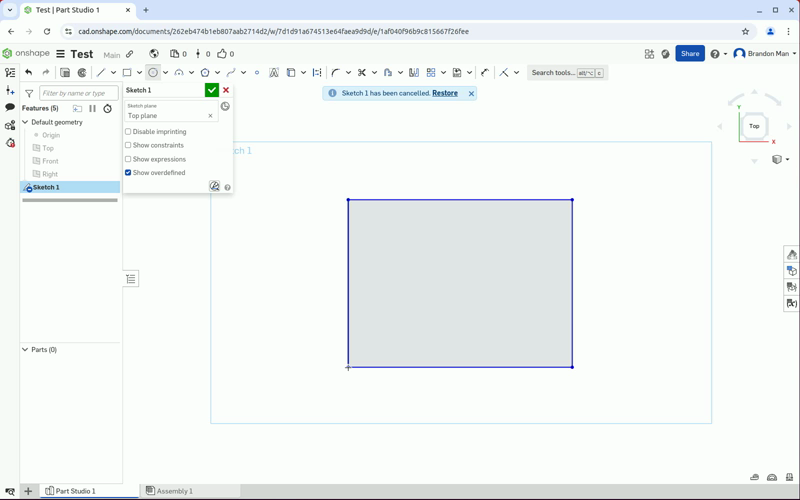
mouse_move(367, 324)
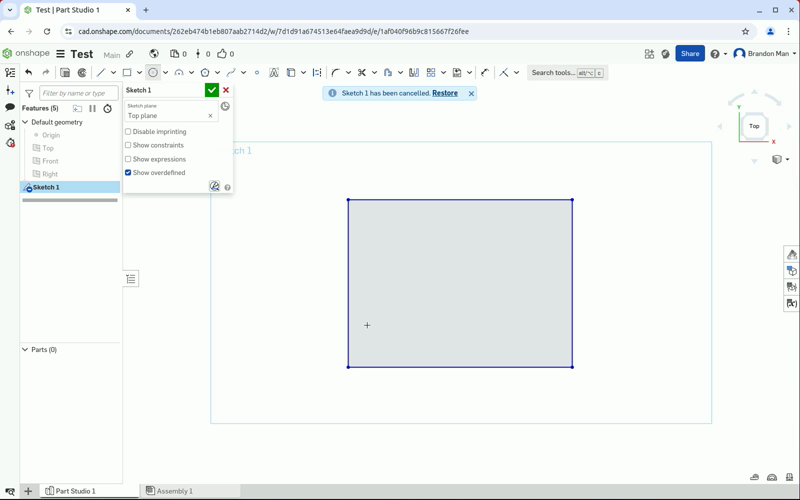
click(367, 324)
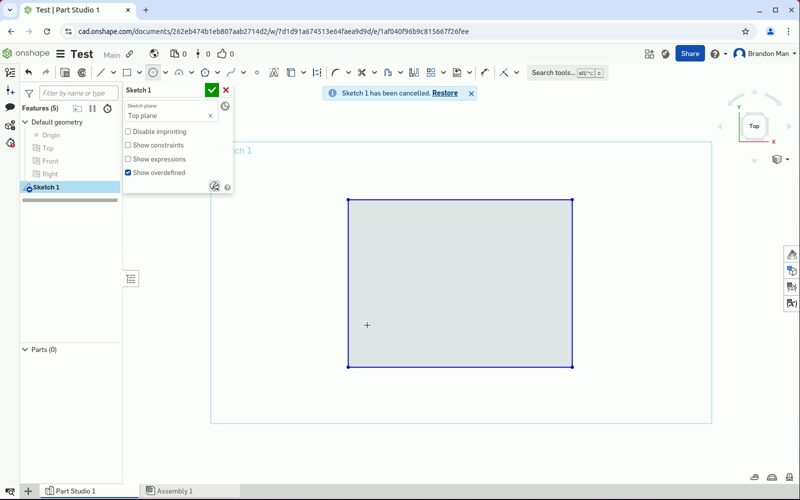
key_up(shift)
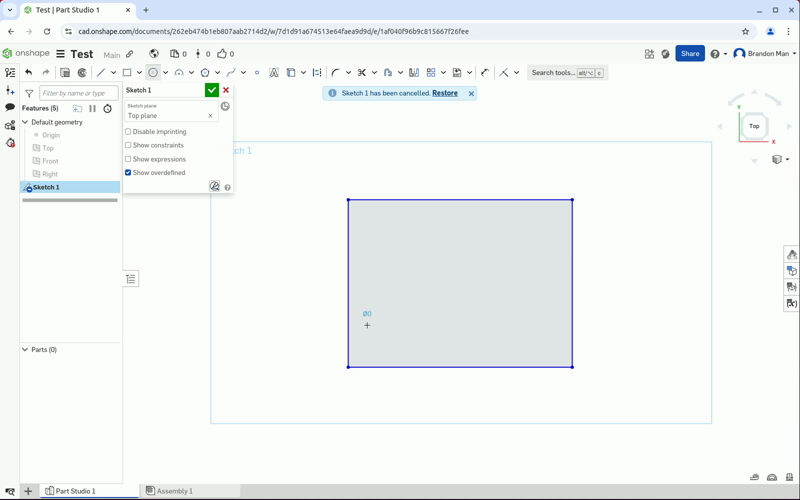
mouse_move(371, 324)
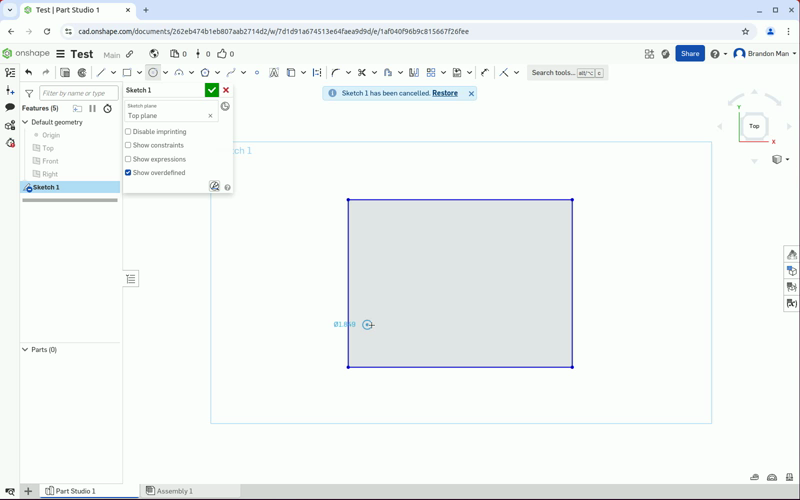
click(371, 324)
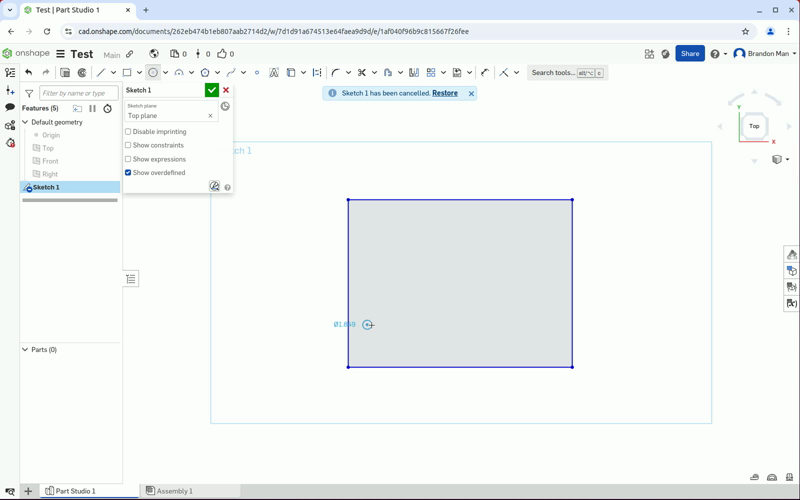
key(esc)
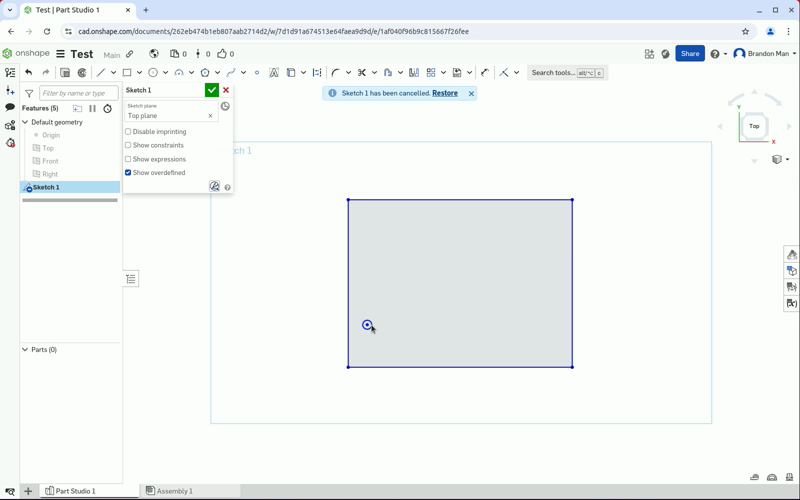
key(c)
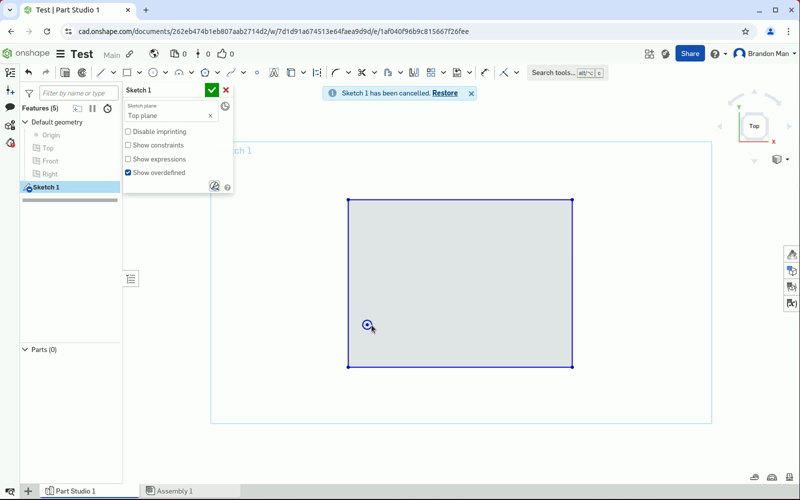
key_down(shift)
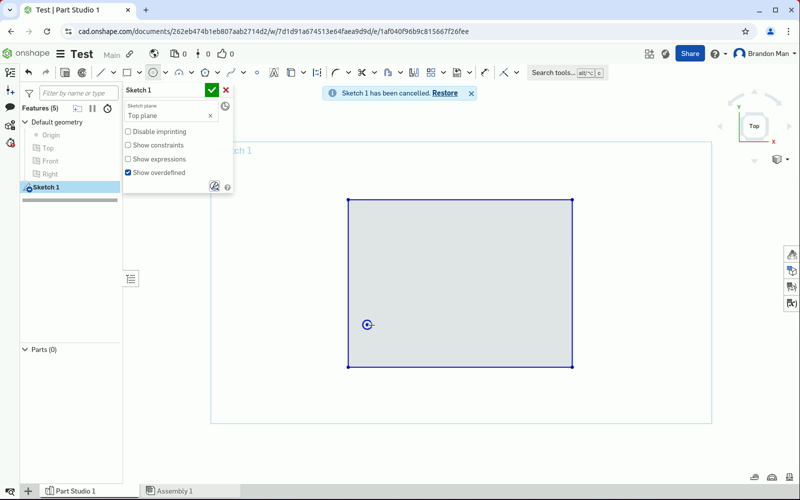
mouse_move(367, 240)
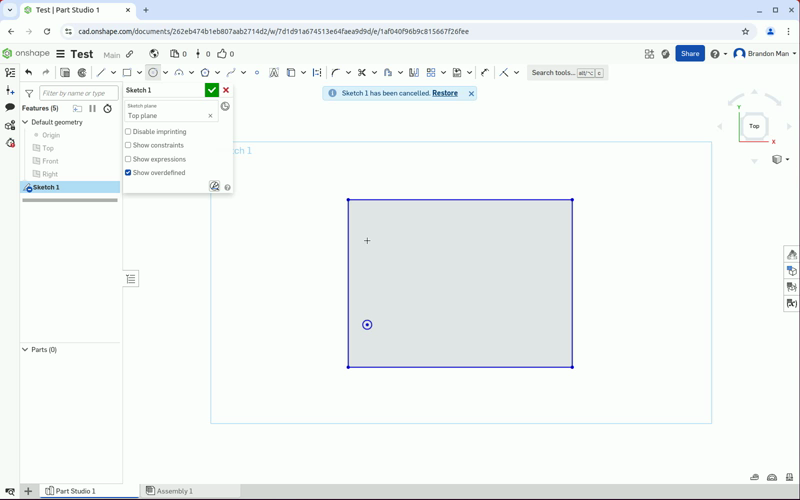
click(367, 240)
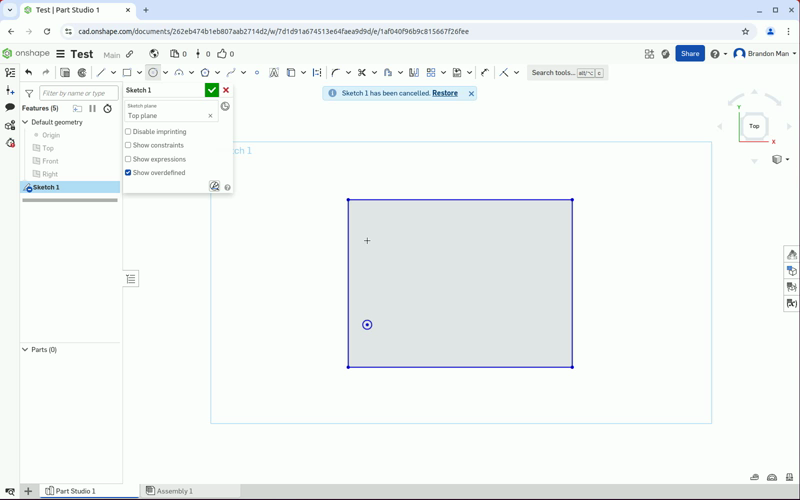
key_up(shift)
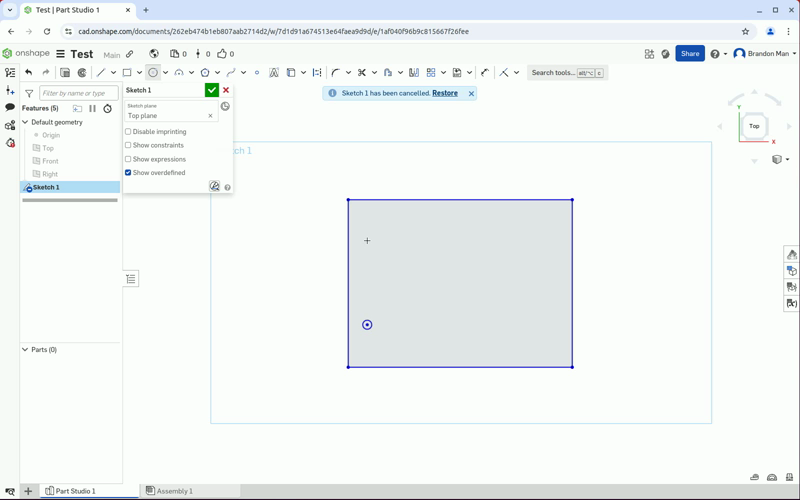
mouse_move(371, 240)
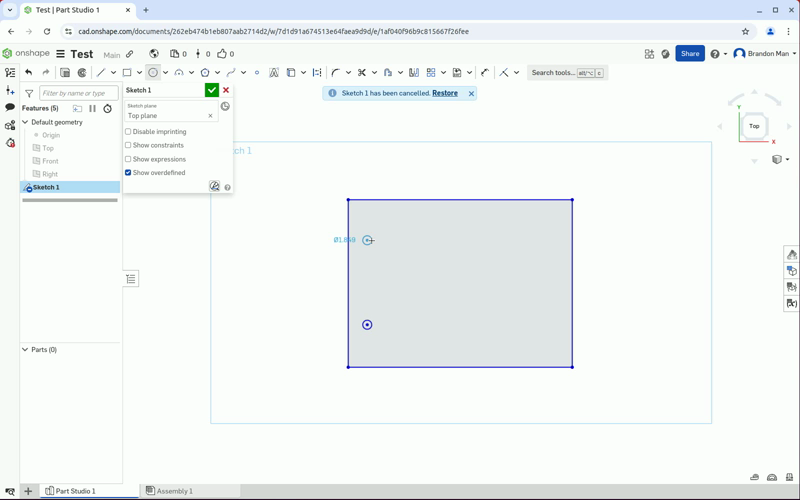
click(371, 240)
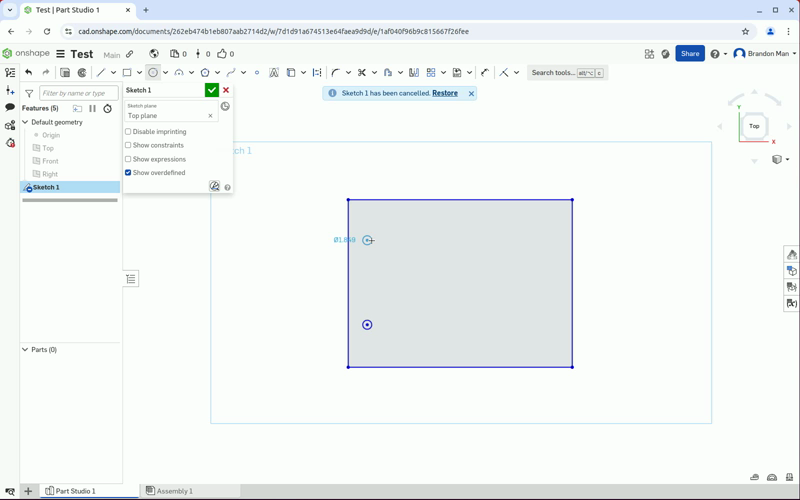
key(esc)
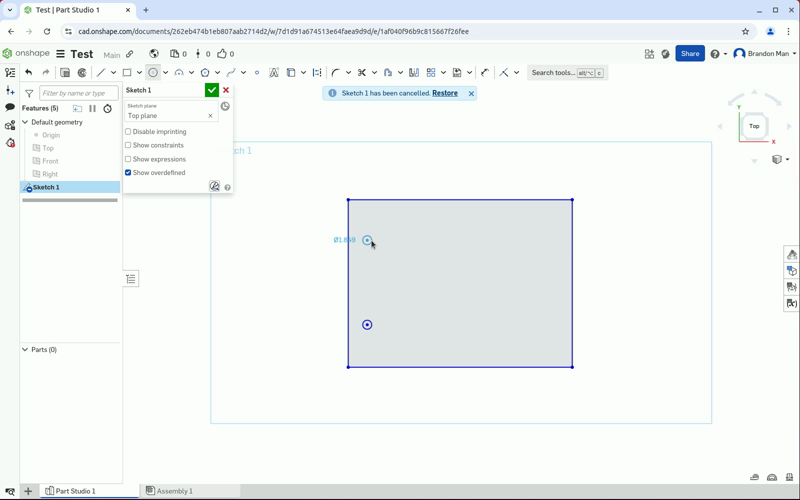
key(c)
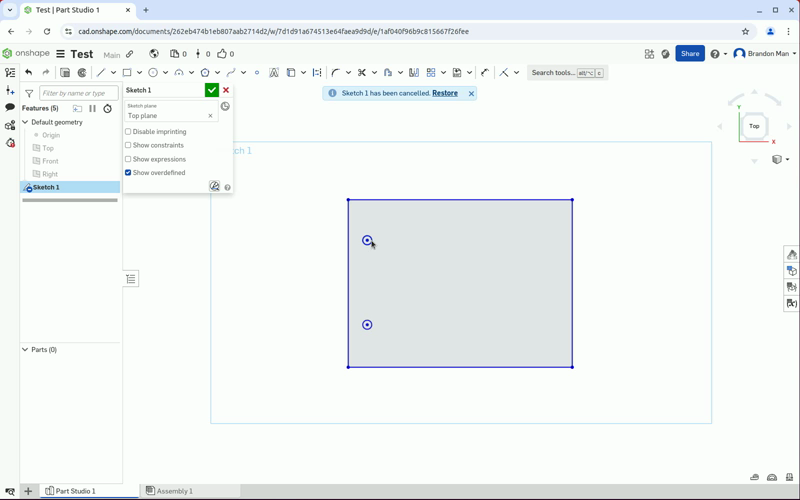
key_down(shift)
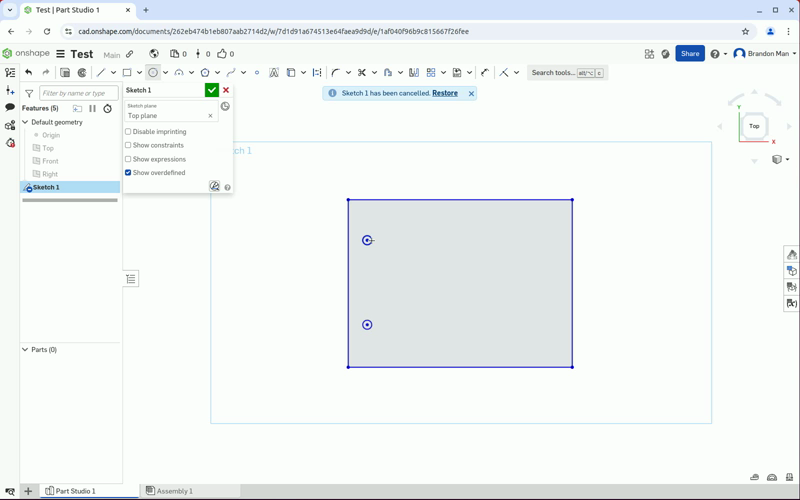
mouse_move(553, 324)
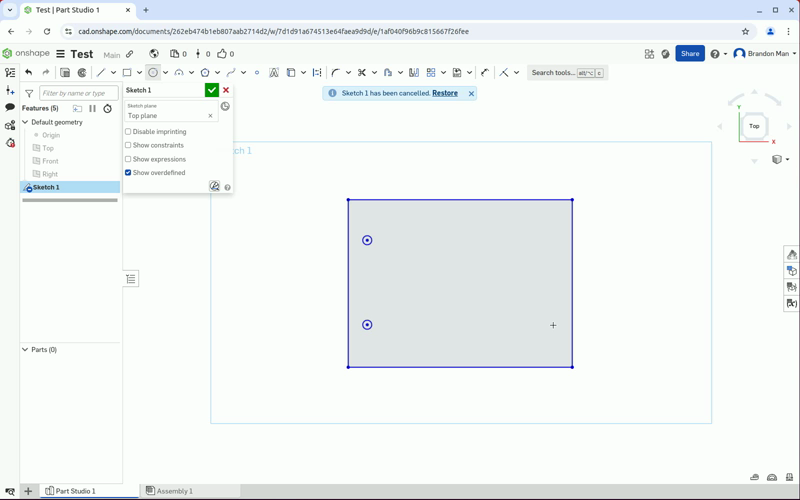
click(553, 324)
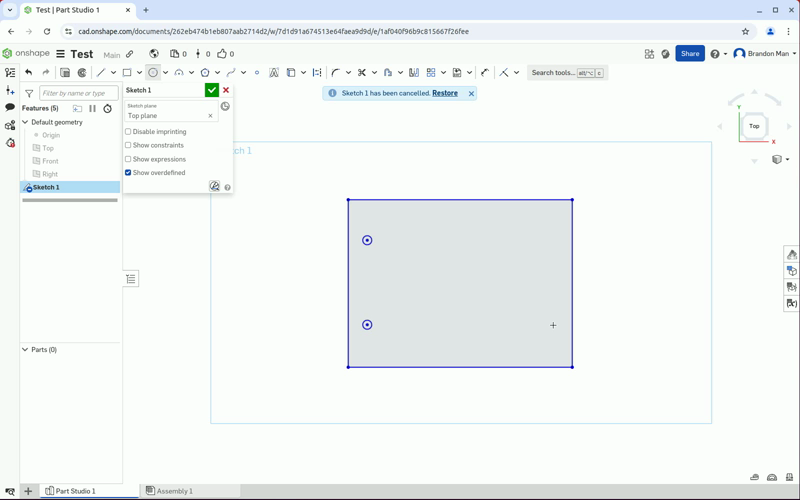
key_up(shift)
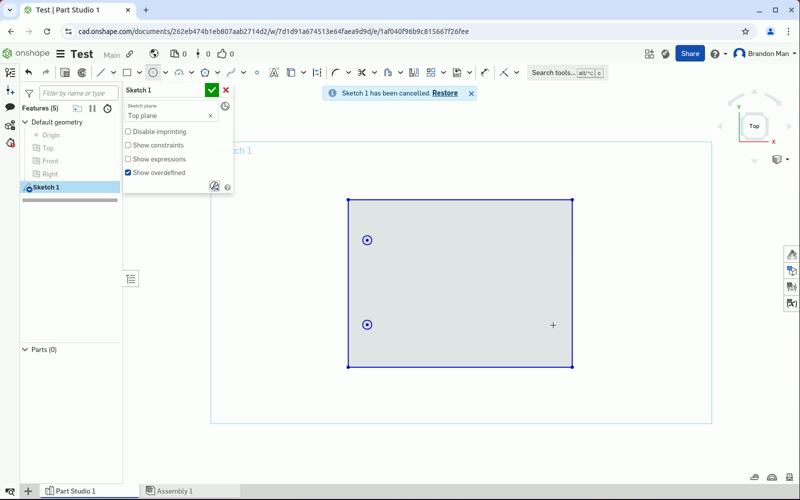
mouse_move(558, 324)
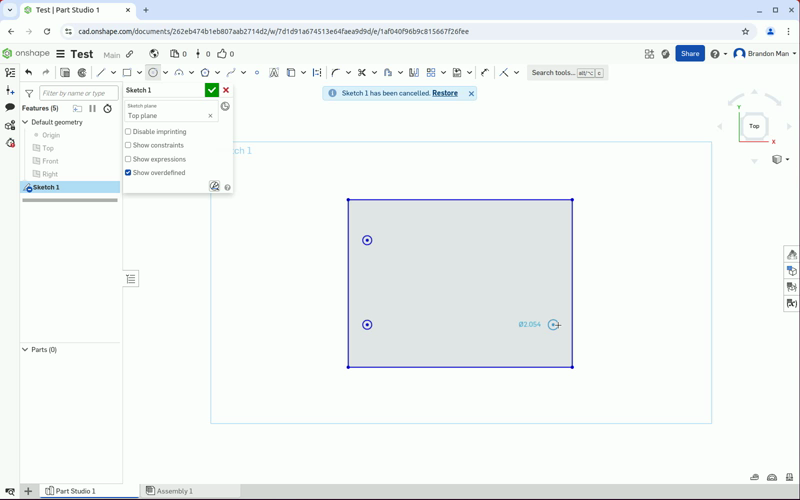
click(558, 324)
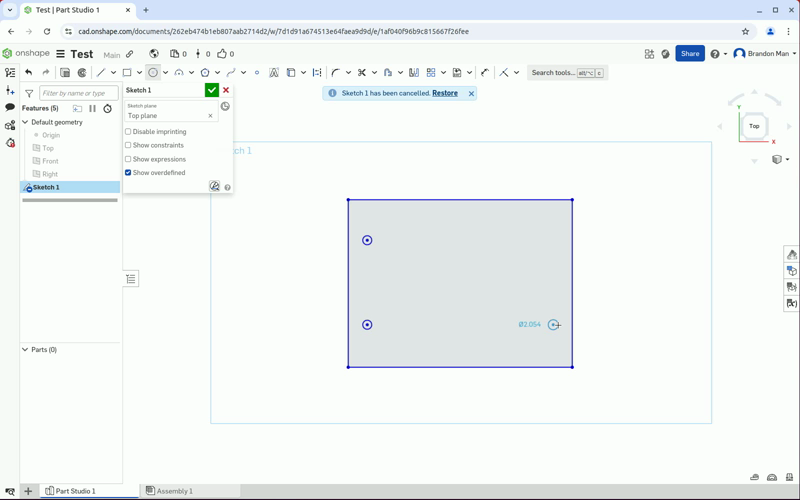
key(esc)
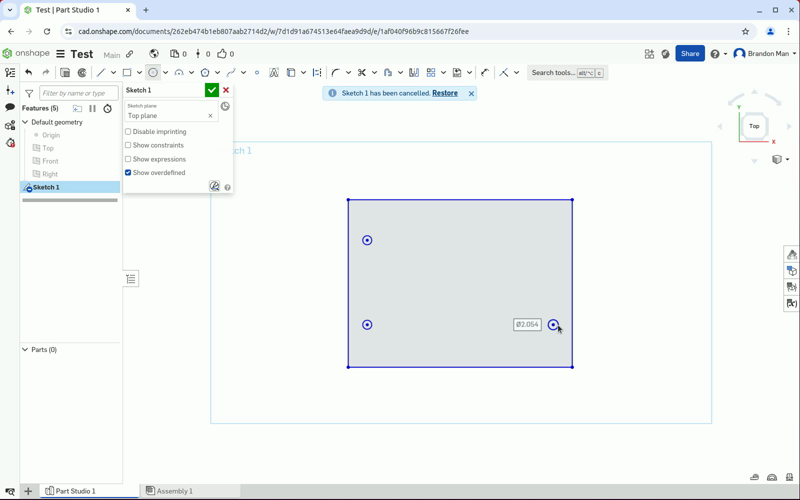
key(c)
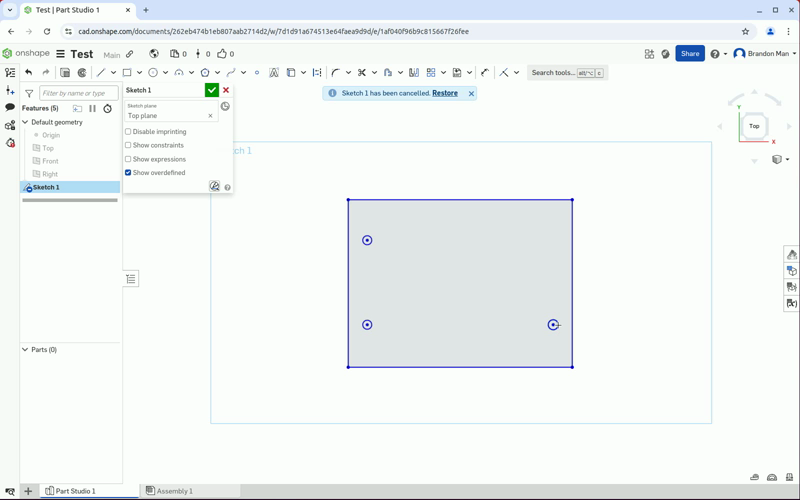
key_down(shift)
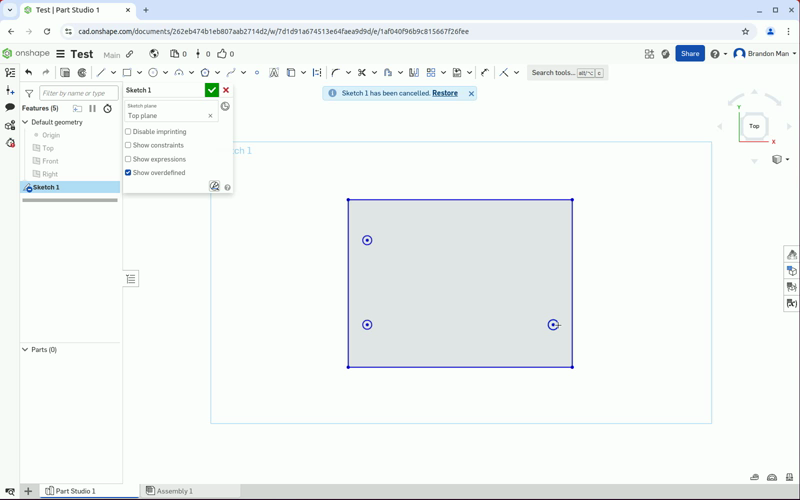
mouse_move(553, 240)
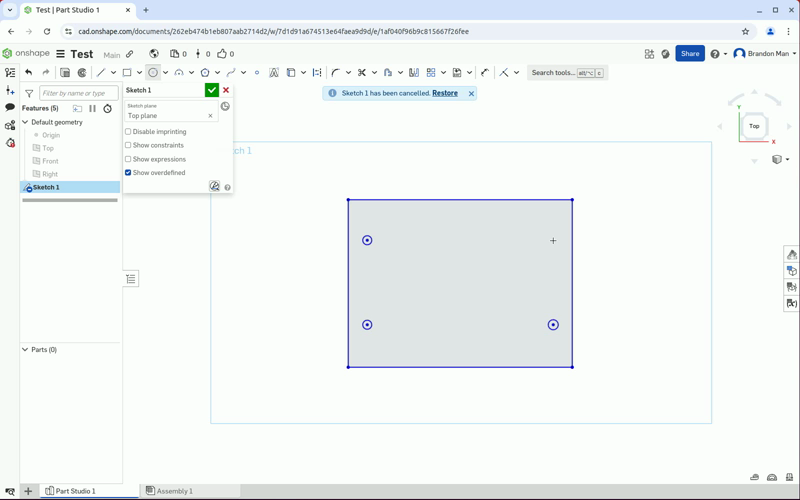
click(553, 240)
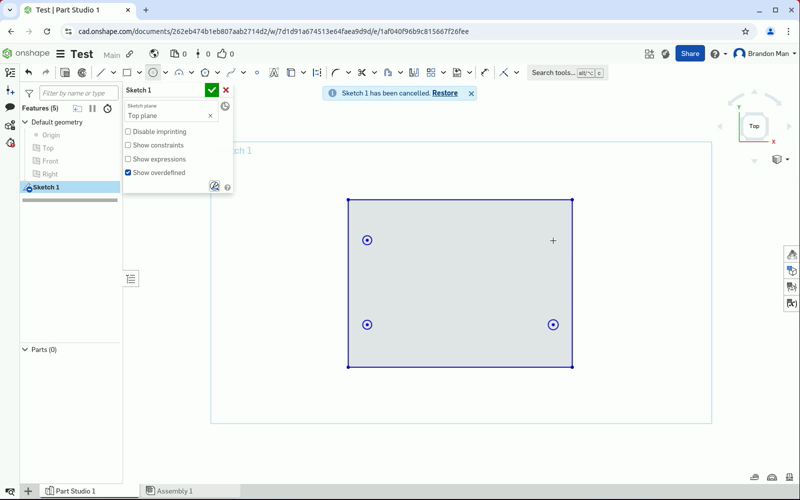
key_up(shift)
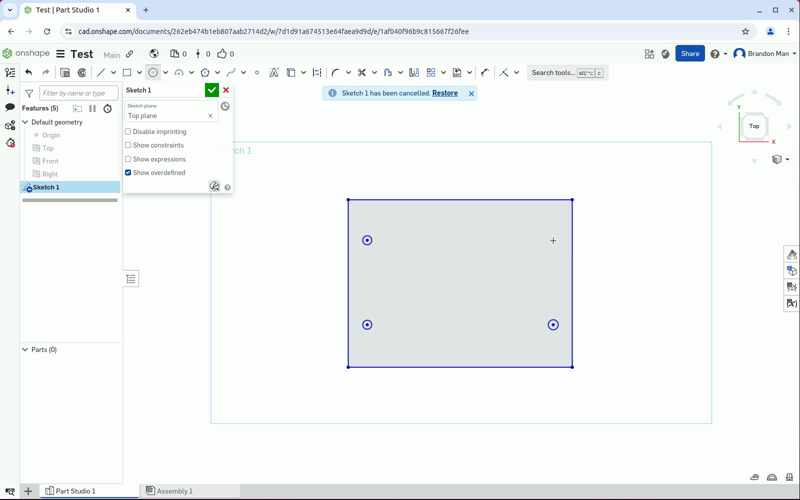
mouse_move(558, 240)
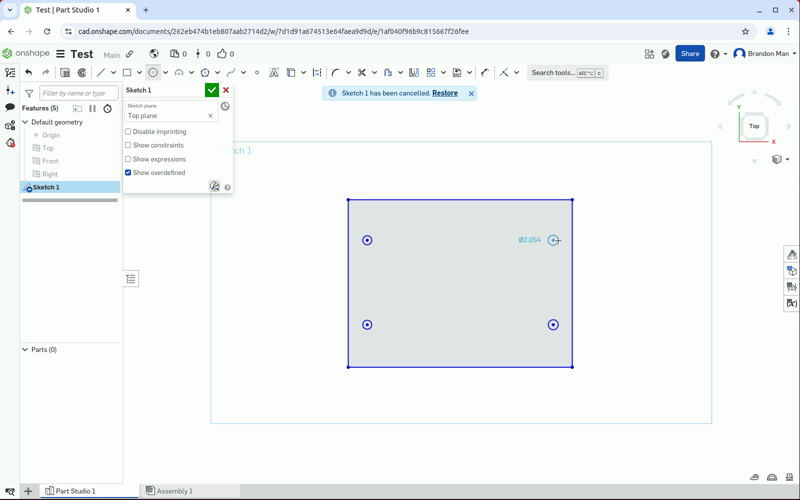
click(558, 240)
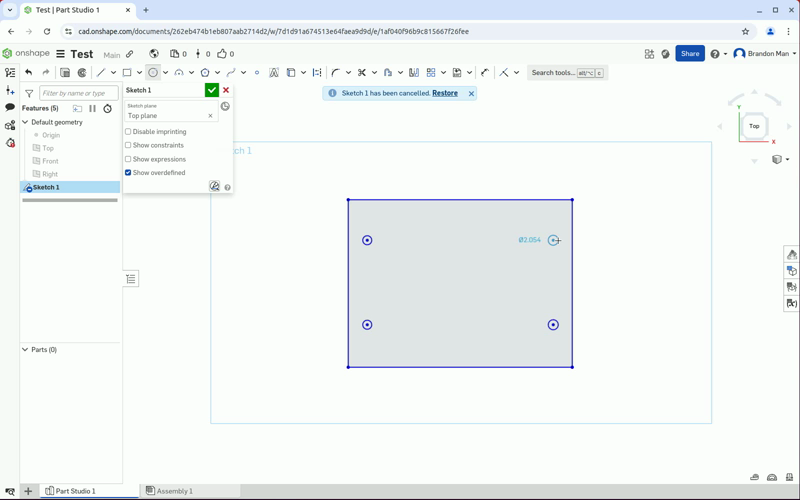
key(esc)
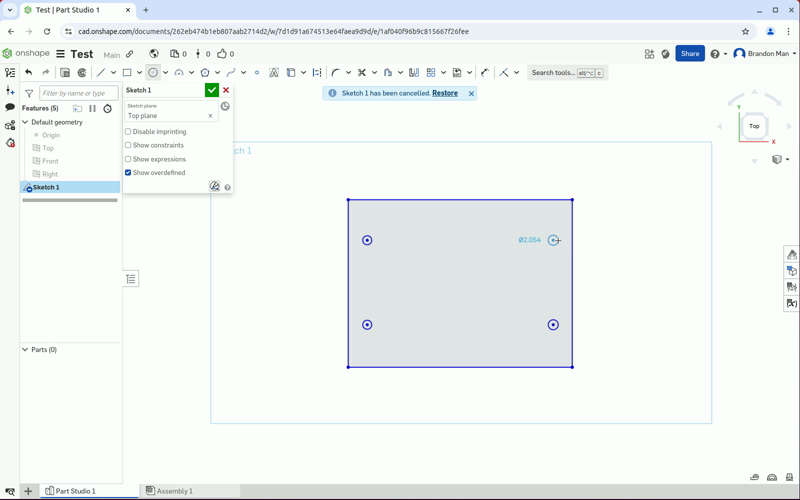
mouse_move(393, 270)
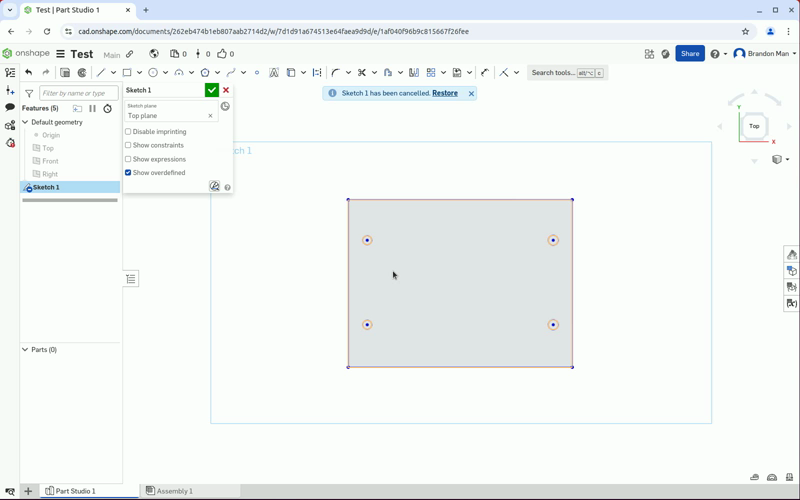
click(393, 270)
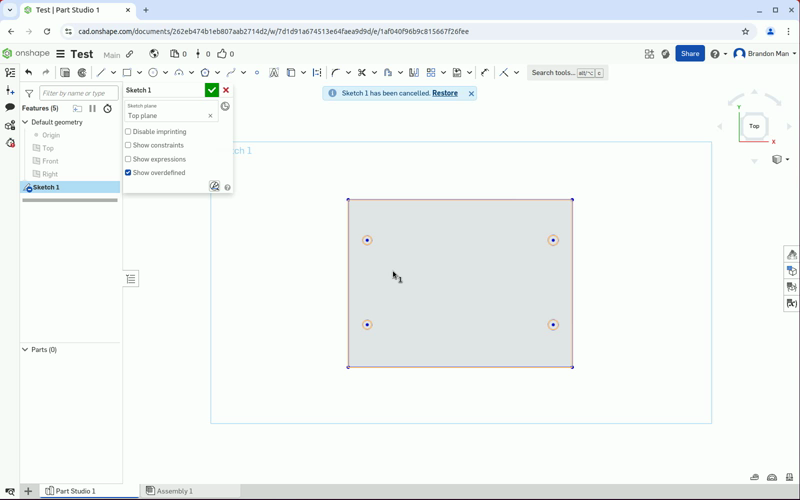
mouse_move(73, 352)
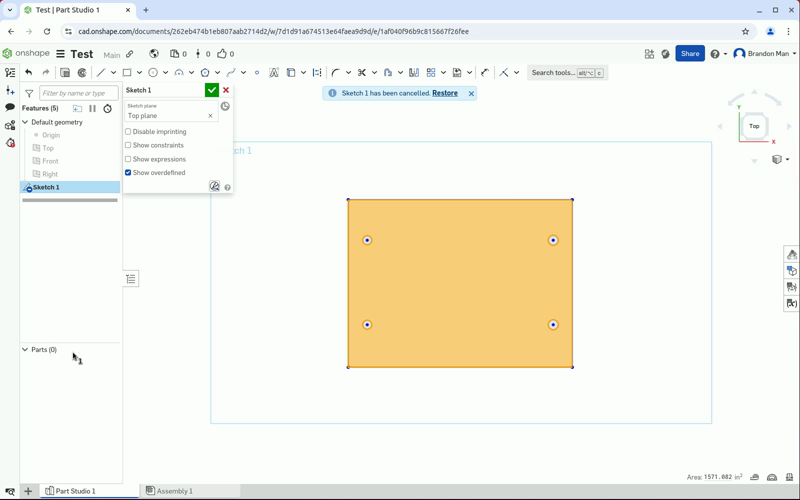
key(shift+y)
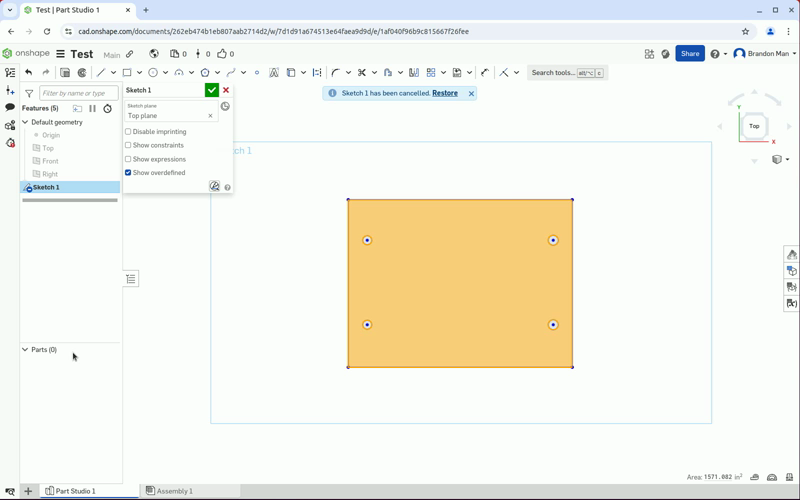
key(shift+e)
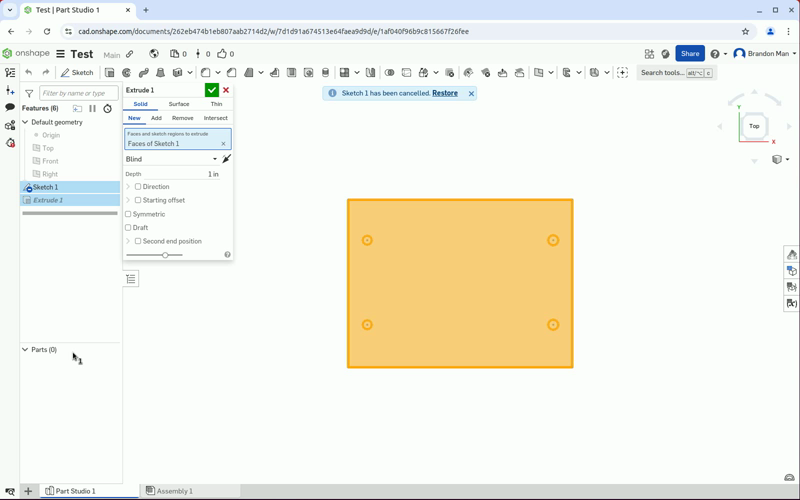
mouse_move(143, 106)
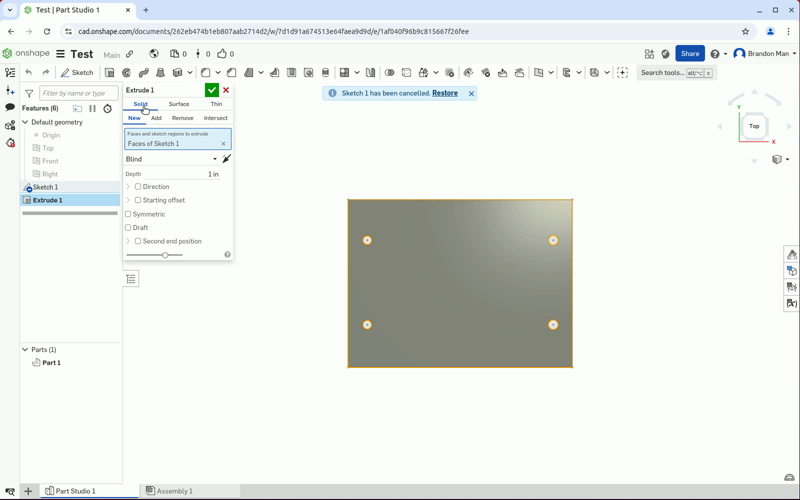
click(143, 106)
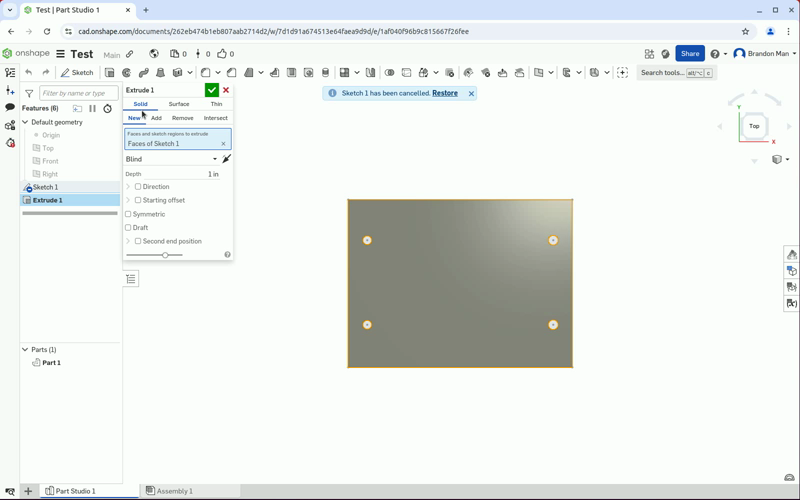
mouse_move(137, 120)
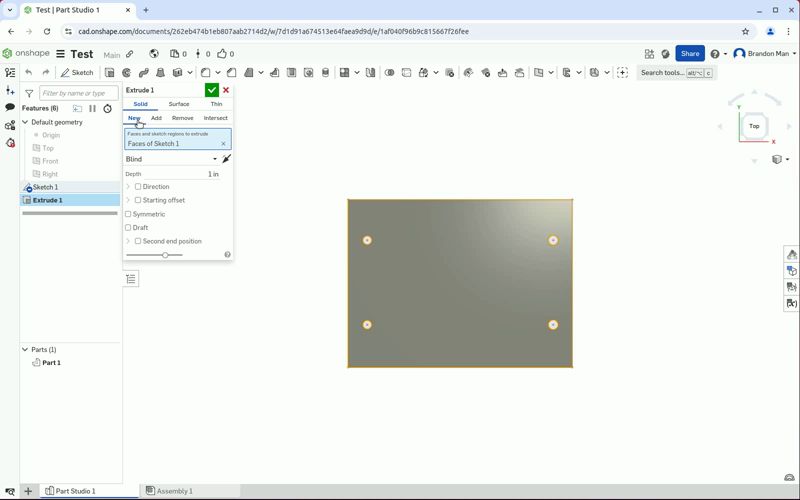
click(137, 120)
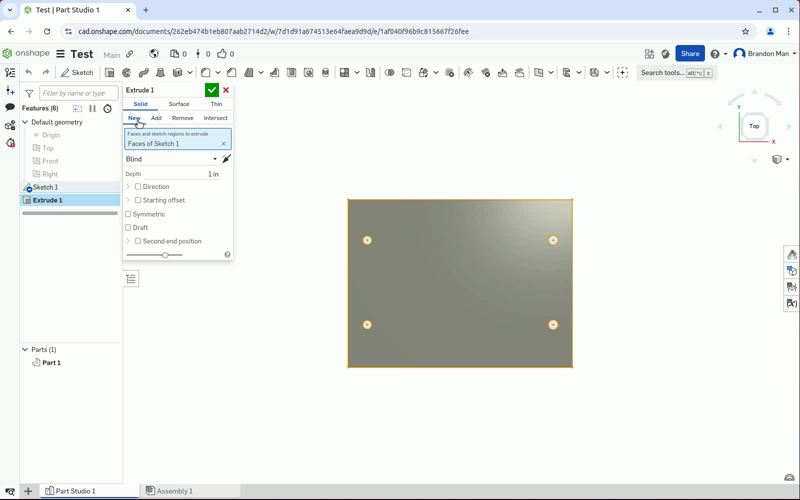
key(tab, 4)
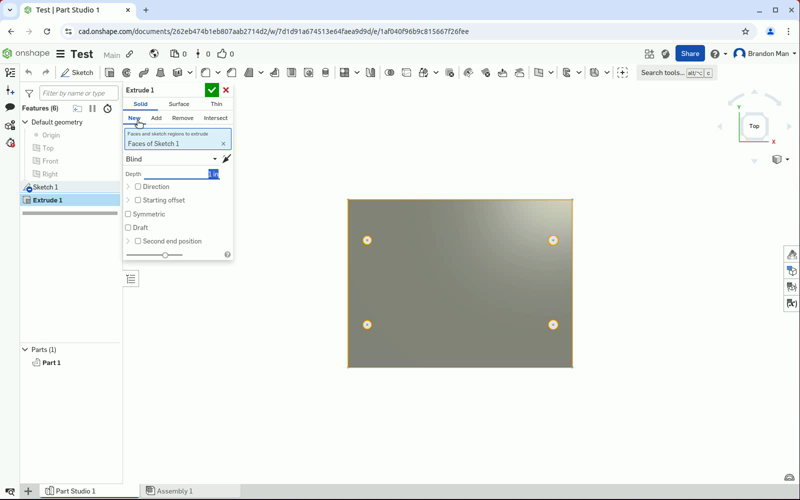
text(1.444)
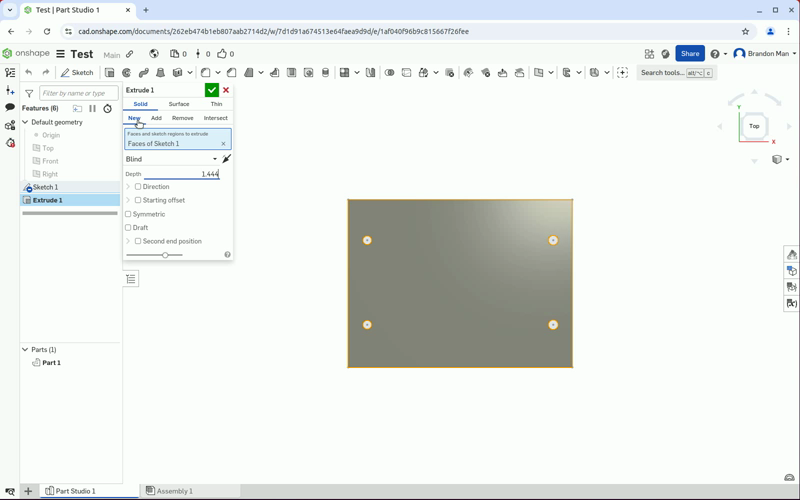
key(enter)
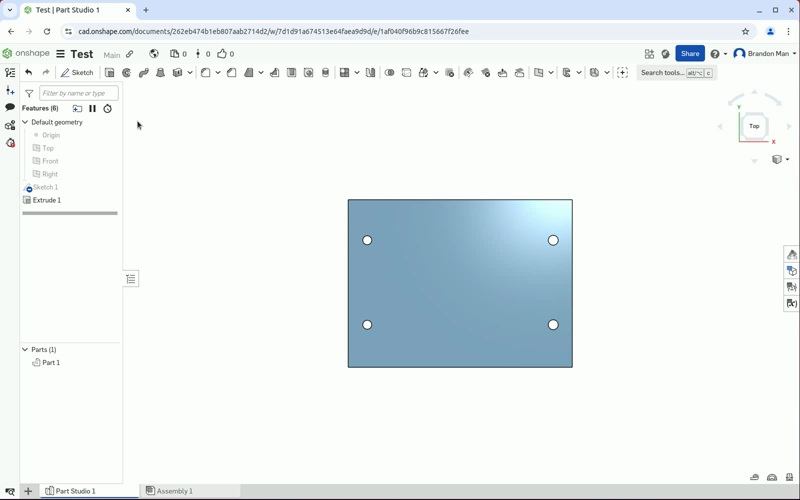
key(shift+h)
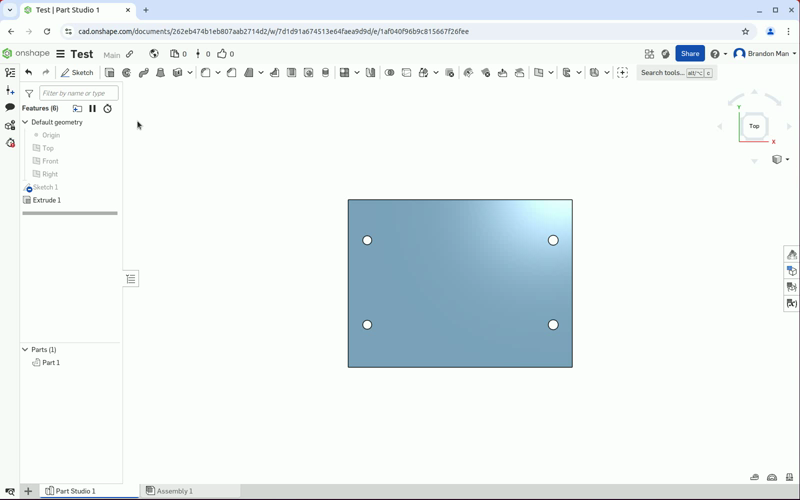
key(shift+h)
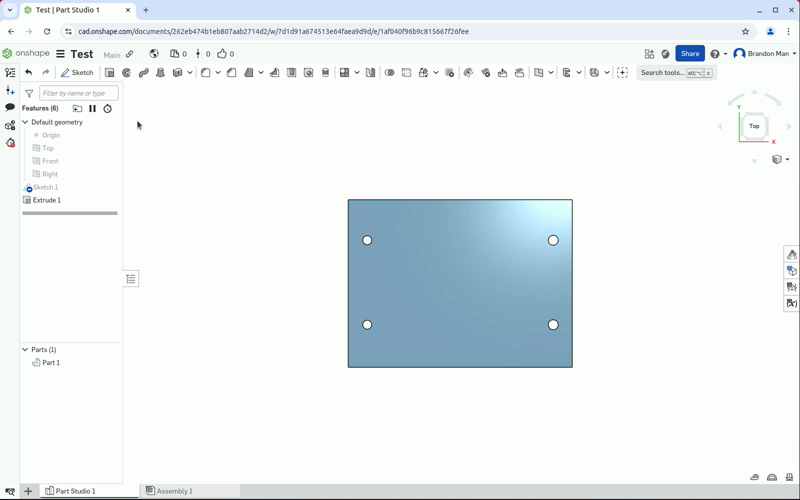
mouse_move(73, 189)
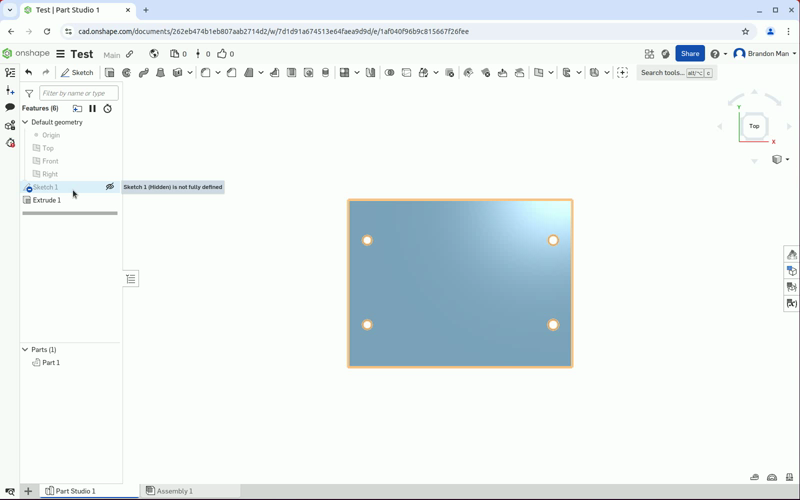
click(73, 189)
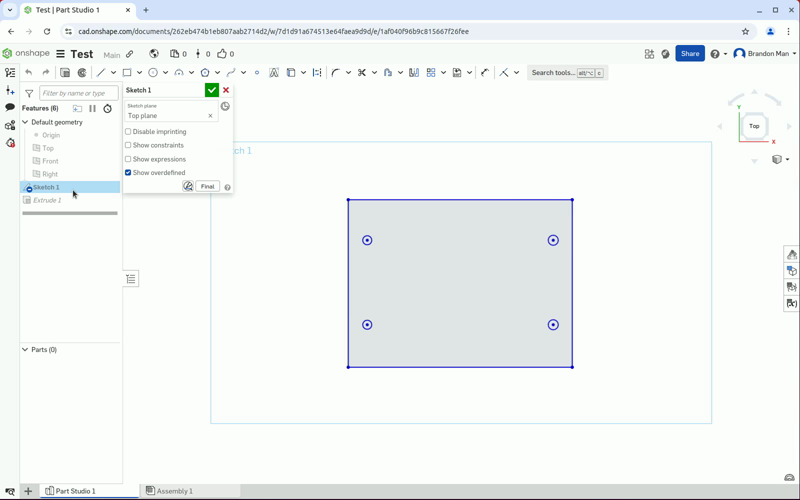
mouse_move(229, 92)
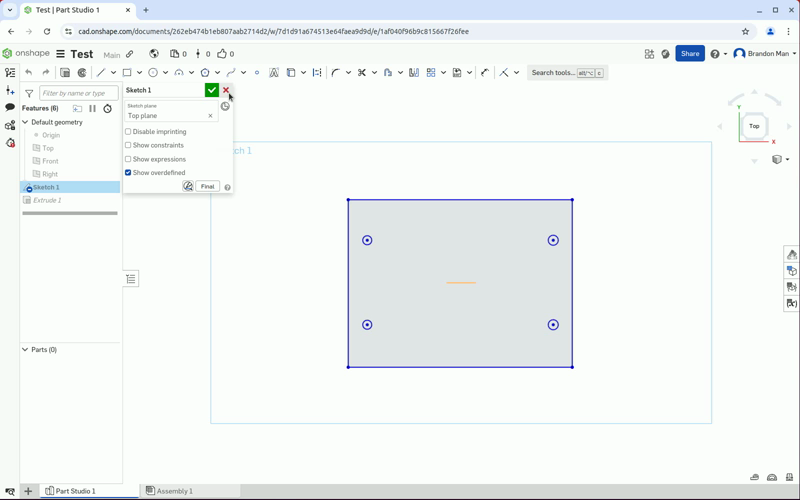
click(229, 92)
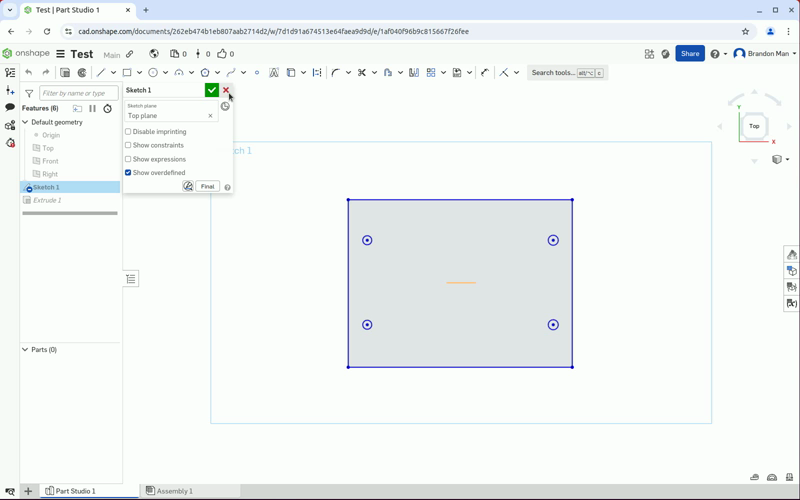
key(shift+s)
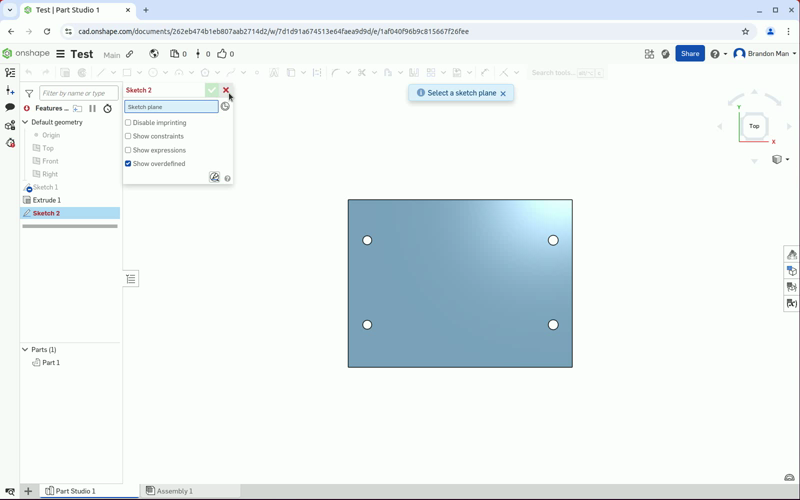
mouse_move(73, 150)
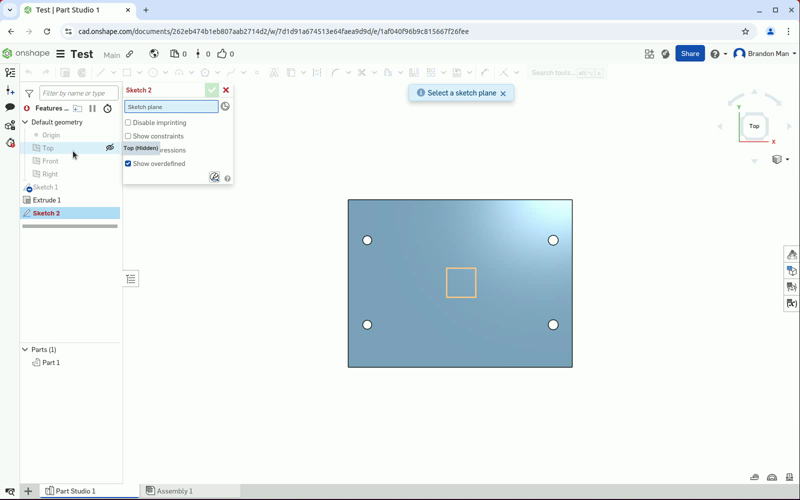
click(73, 150)
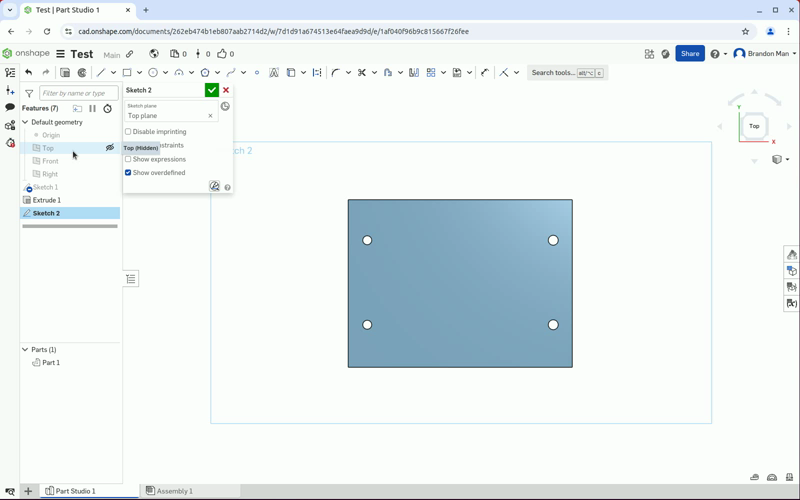
mouse_move(73, 352)
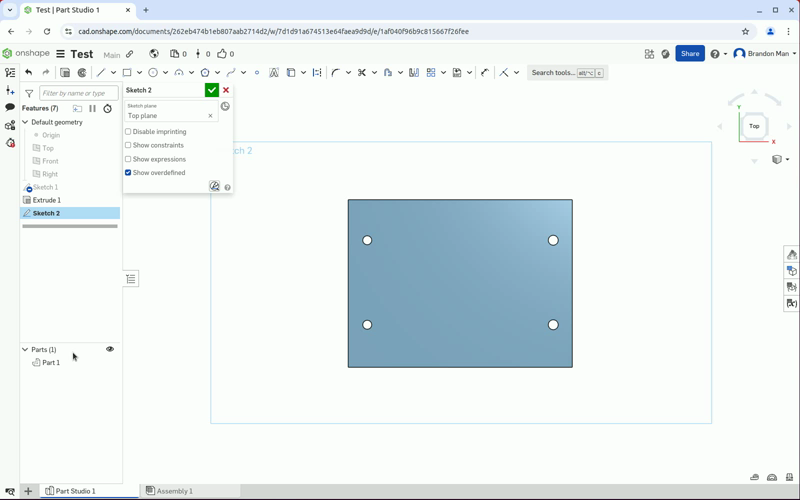
key(y)
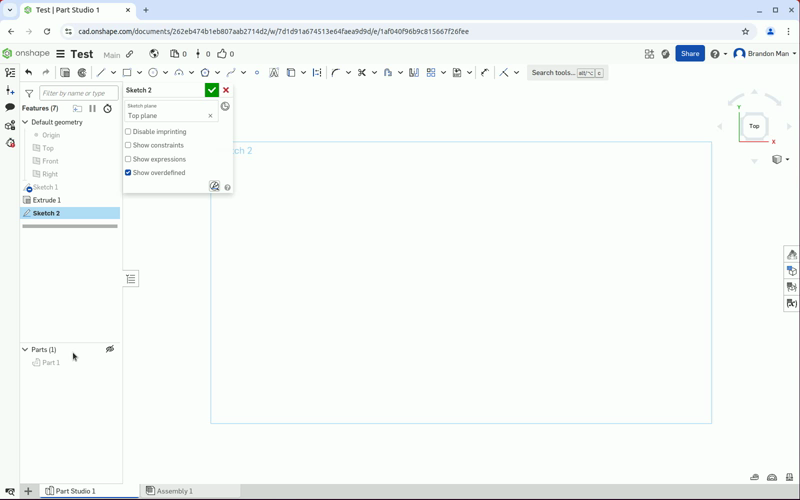
key(c)
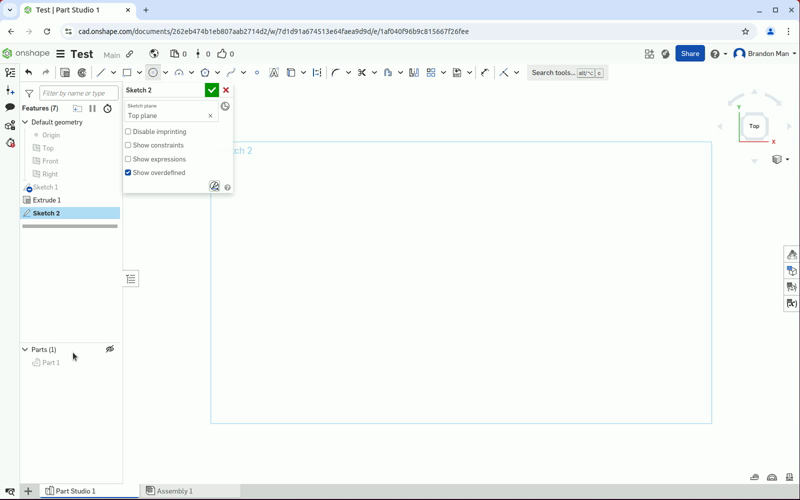
key_down(shift)
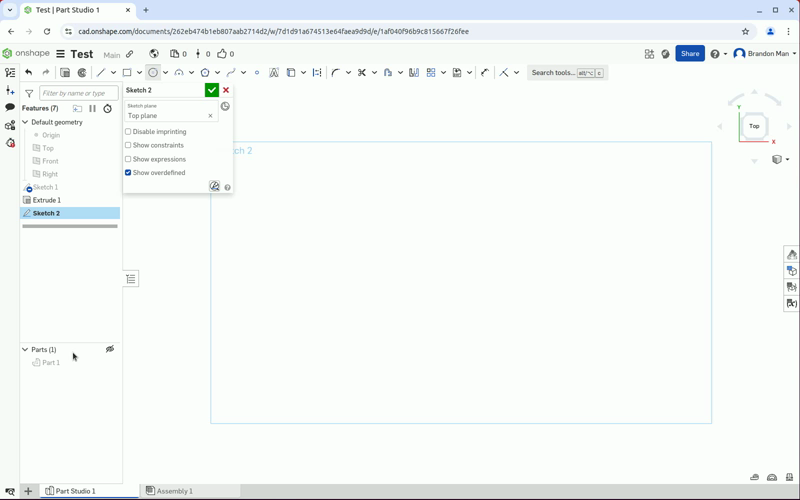
mouse_move(368, 240)
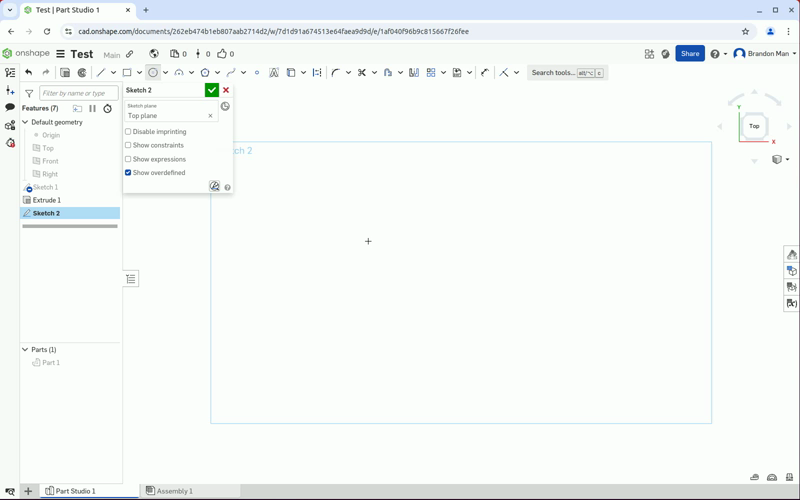
click(368, 240)
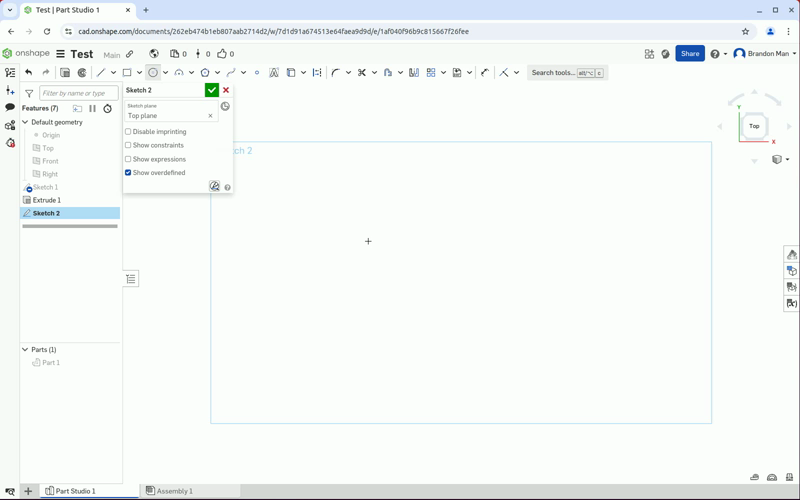
key_up(shift)
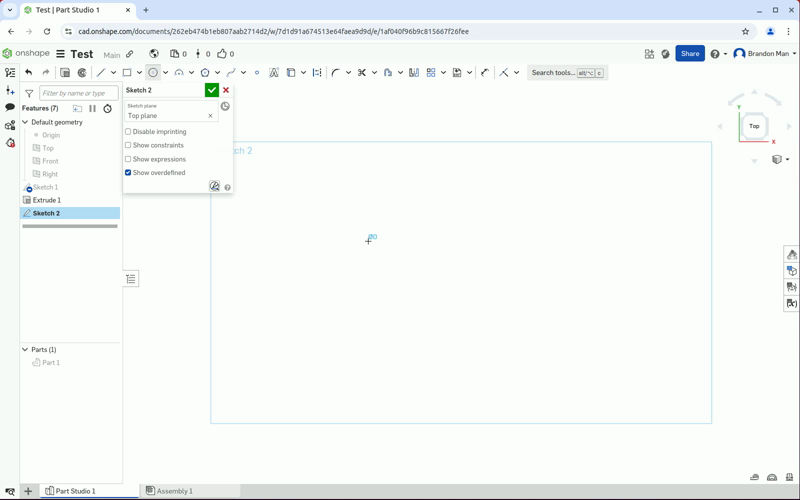
mouse_move(372, 240)
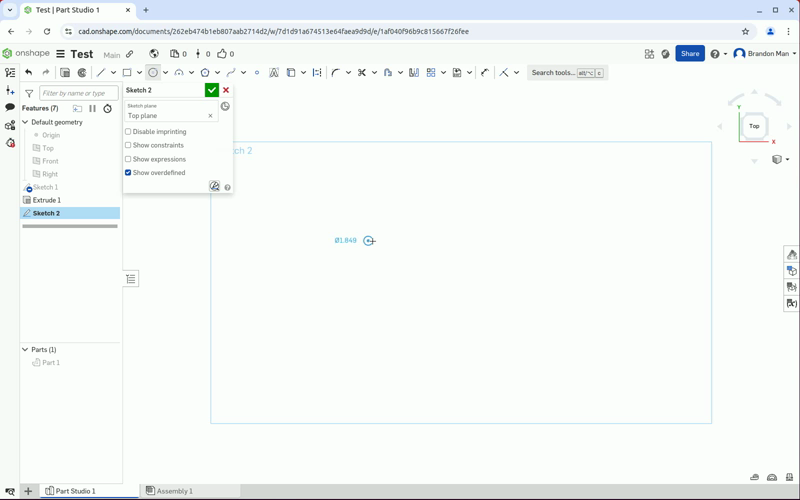
click(372, 240)
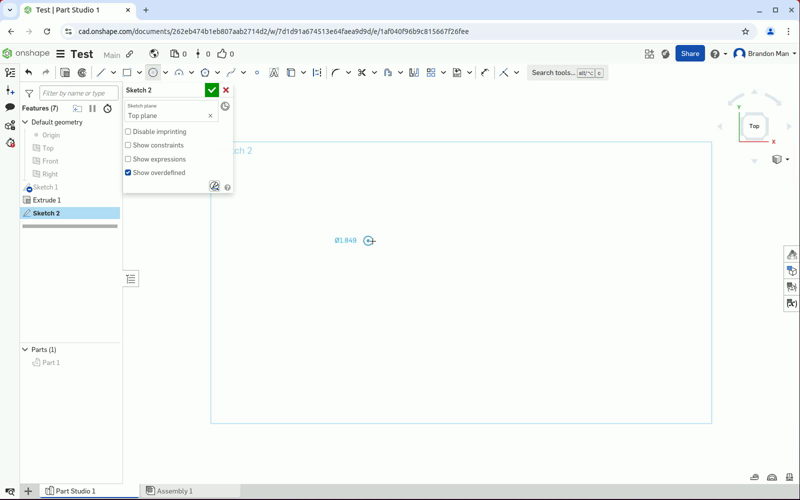
key(esc)
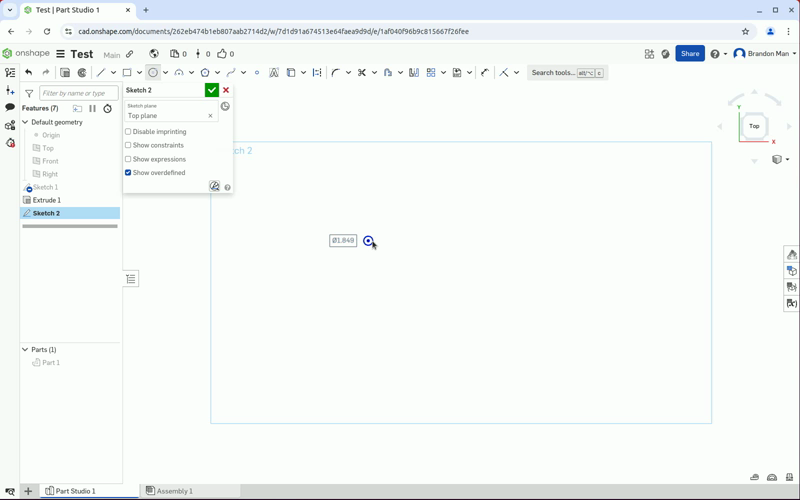
key(c)
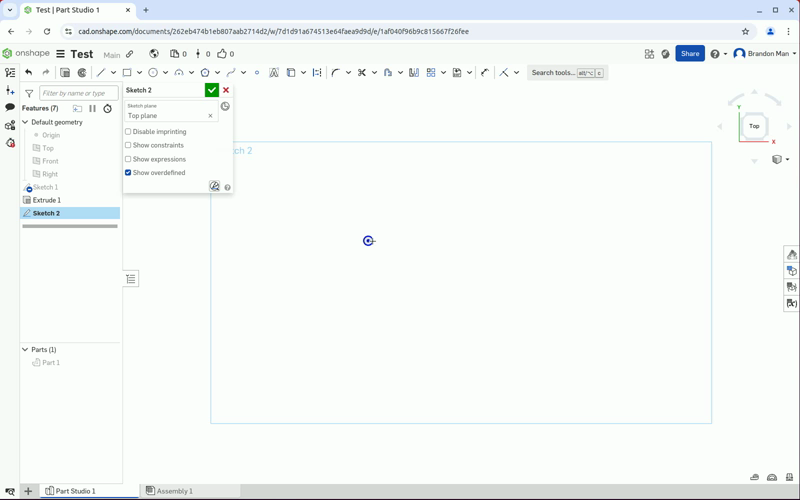
key_down(shift)
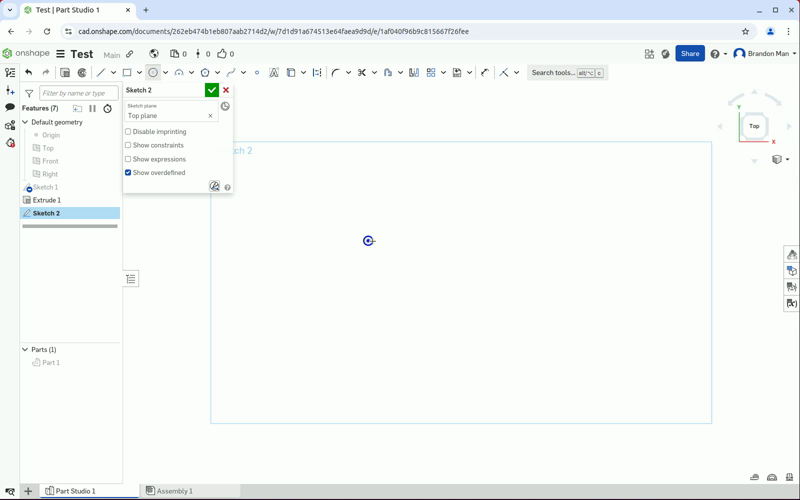
mouse_move(368, 240)
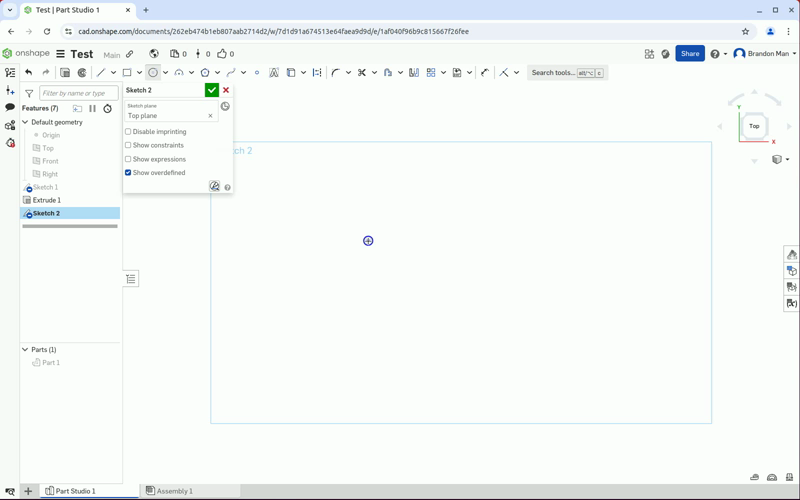
click(368, 240)
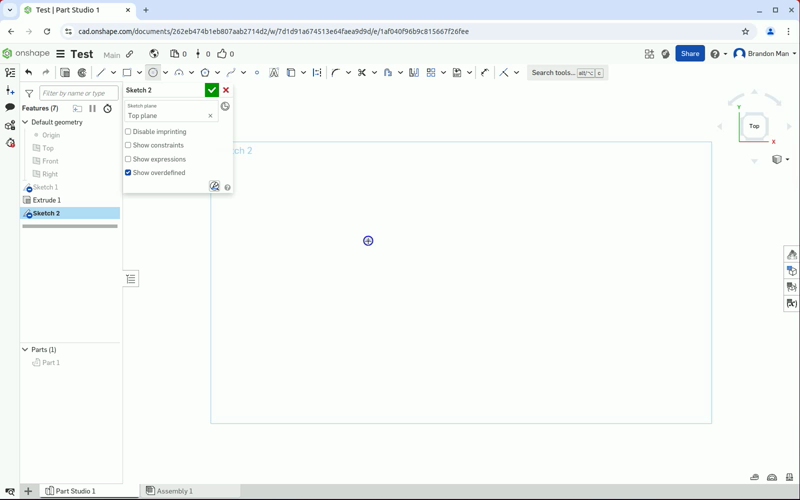
key_up(shift)
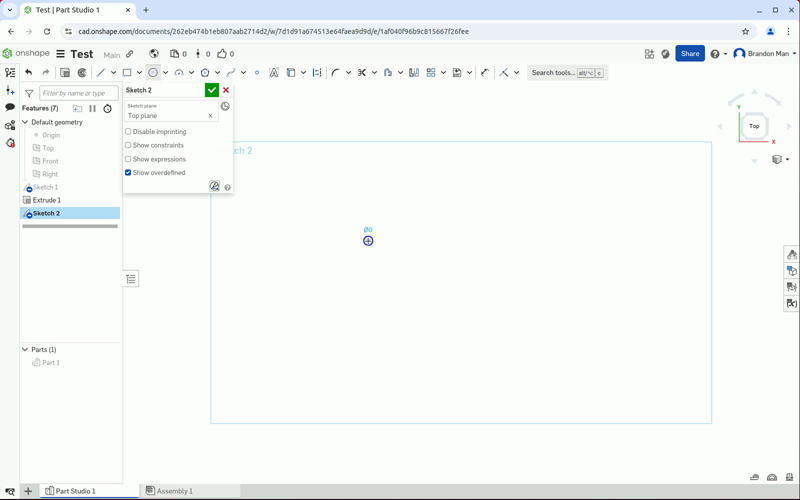
mouse_move(371, 240)
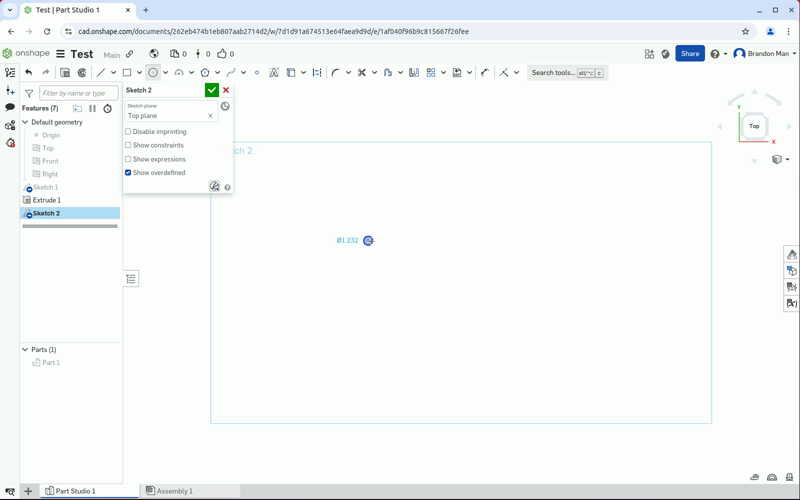
scroll(6)
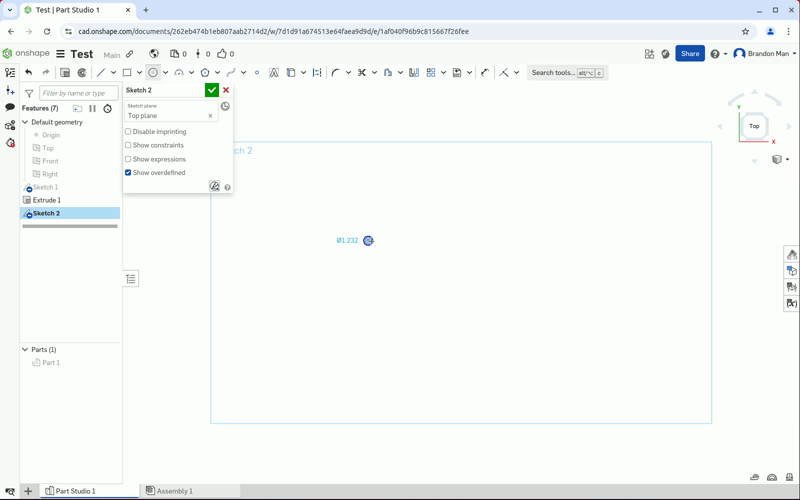
scroll(6)
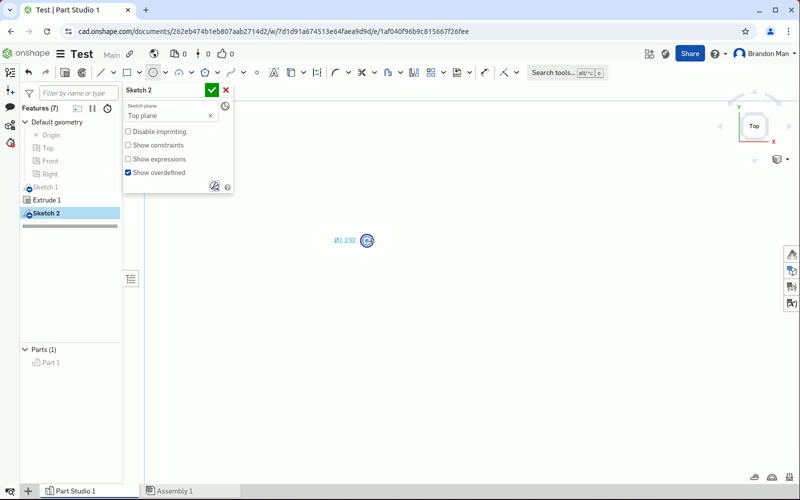
scroll(6)
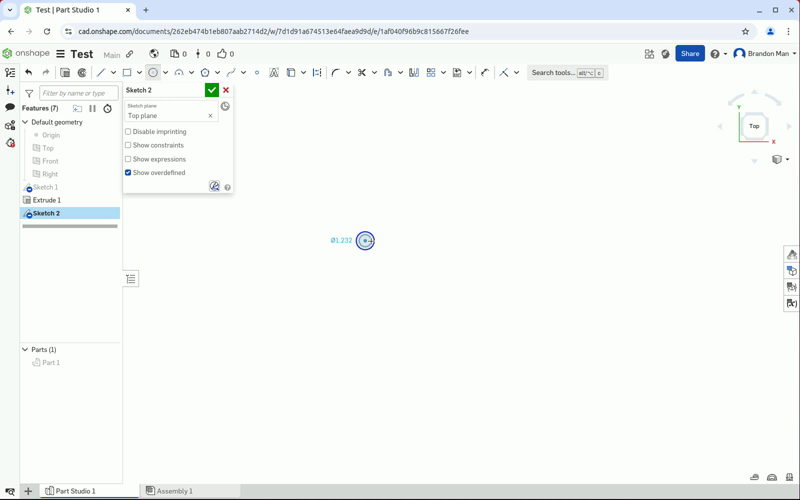
scroll(6)
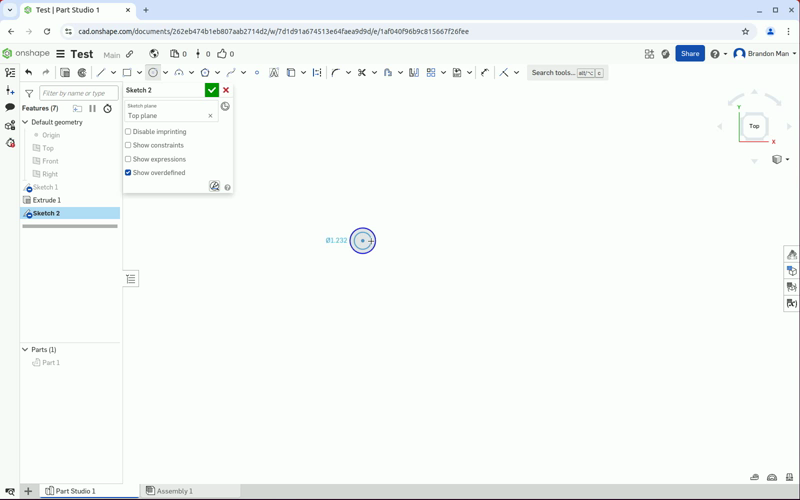
scroll(6)
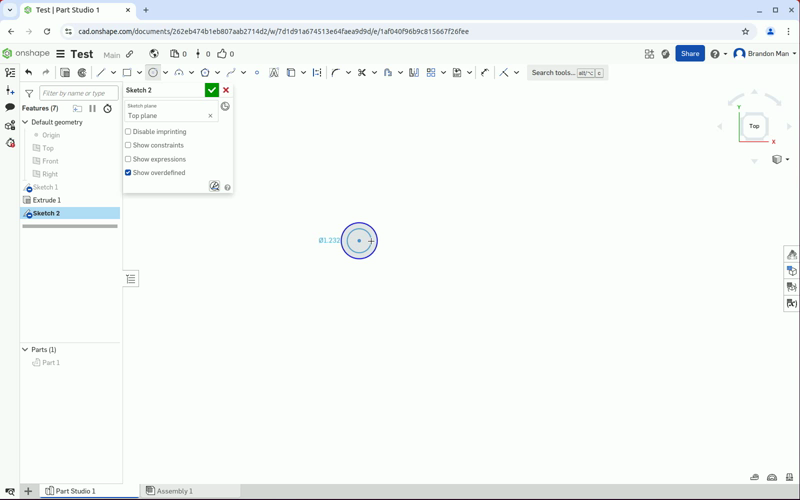
scroll(6)
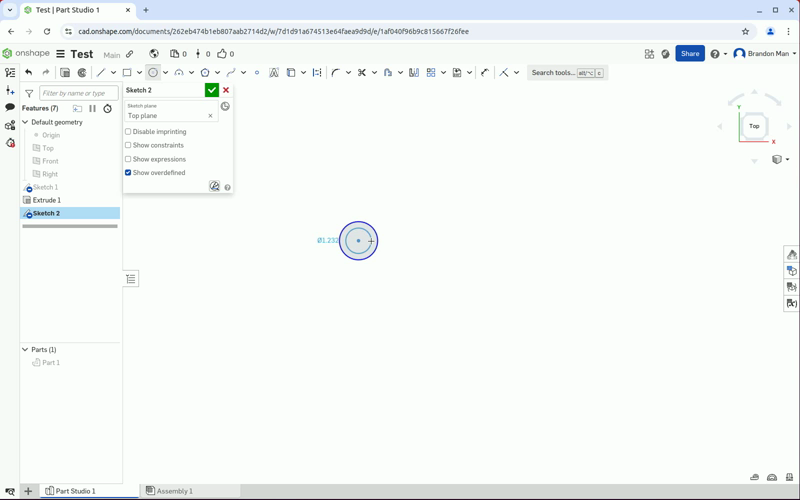
scroll(6)
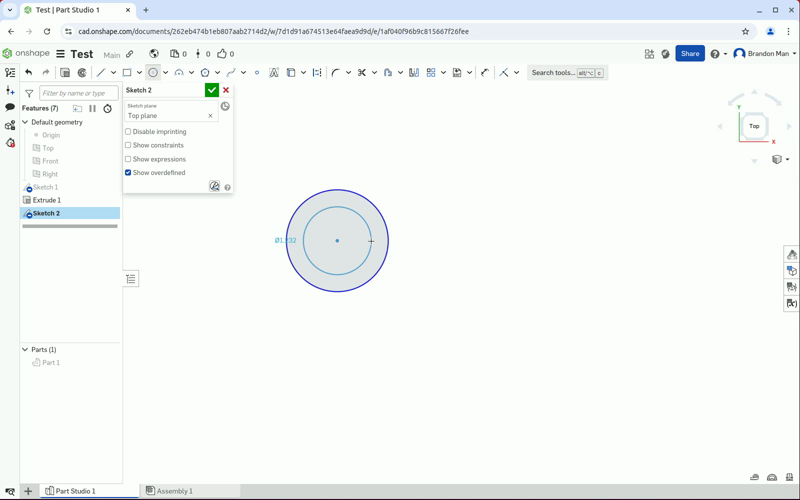
click(371, 240)
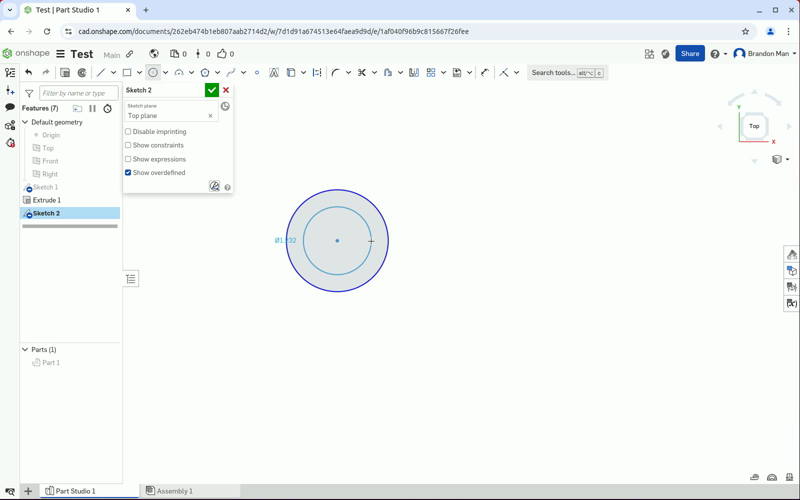
scroll(-6)
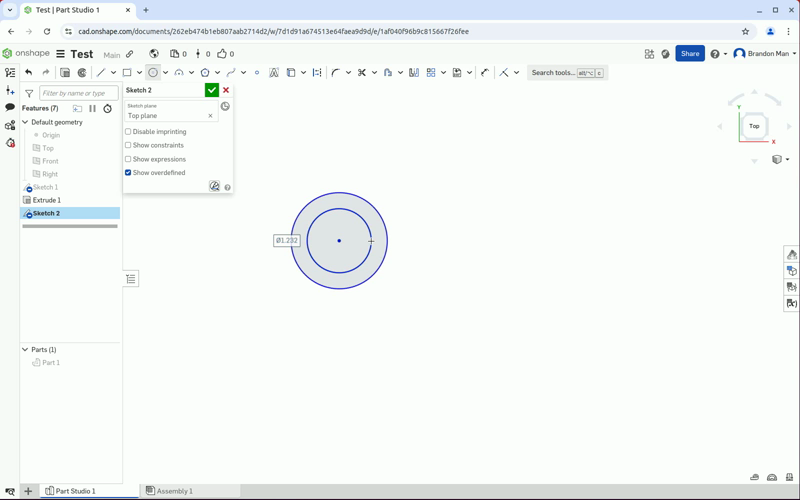
scroll(-6)
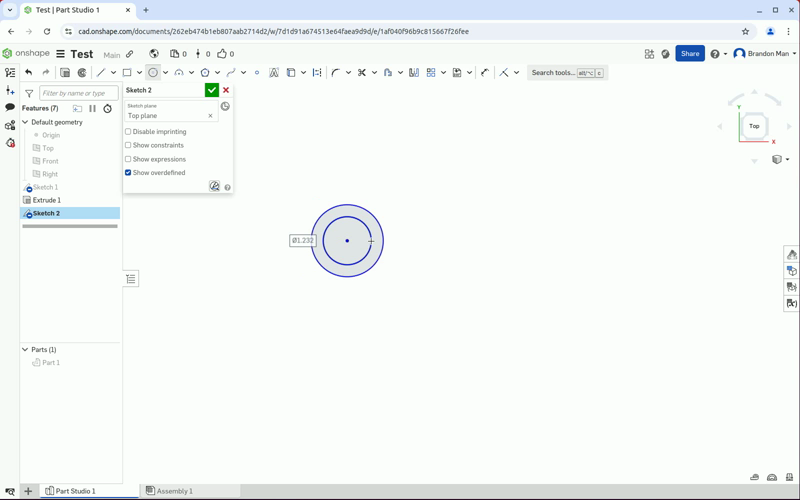
scroll(-6)
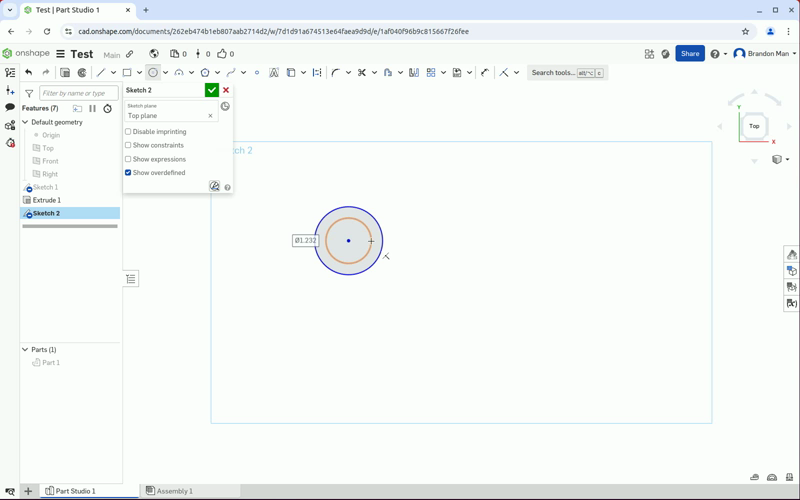
scroll(-6)
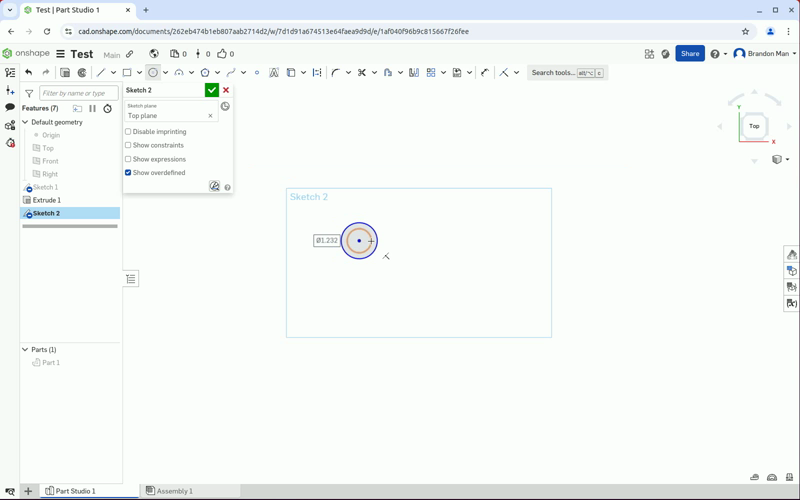
scroll(-6)
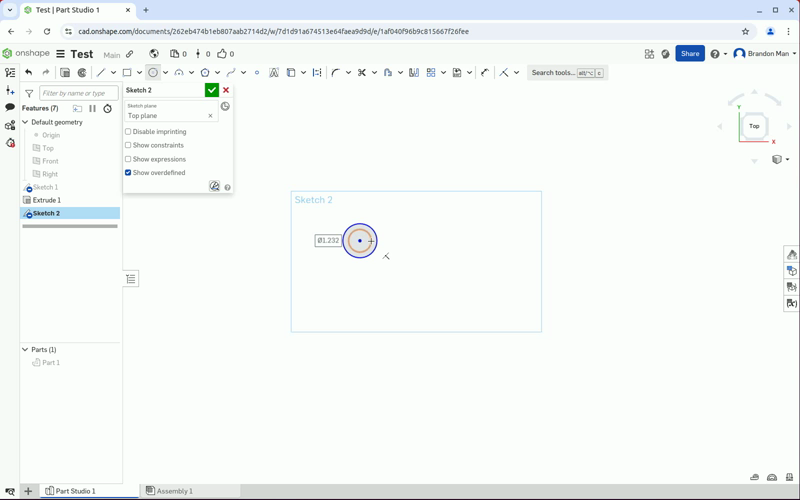
scroll(-6)
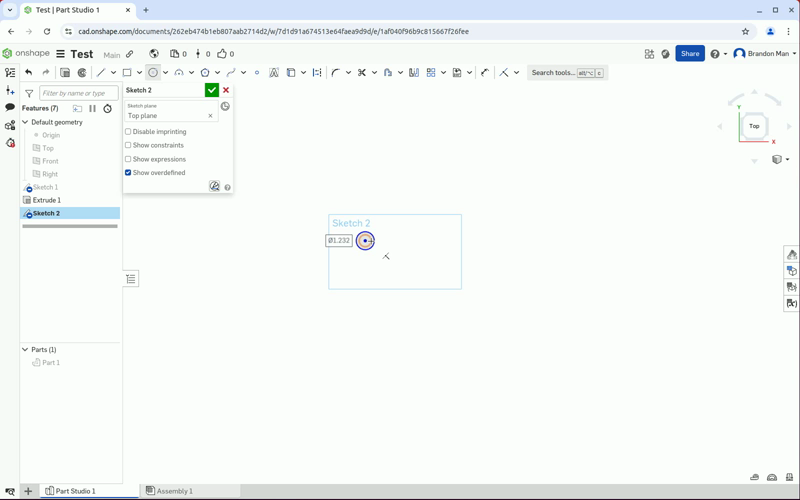
scroll(-6)
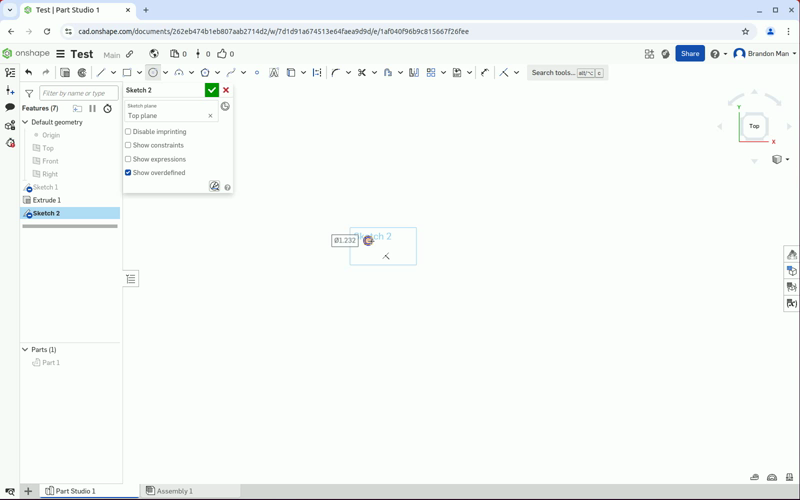
key(esc)
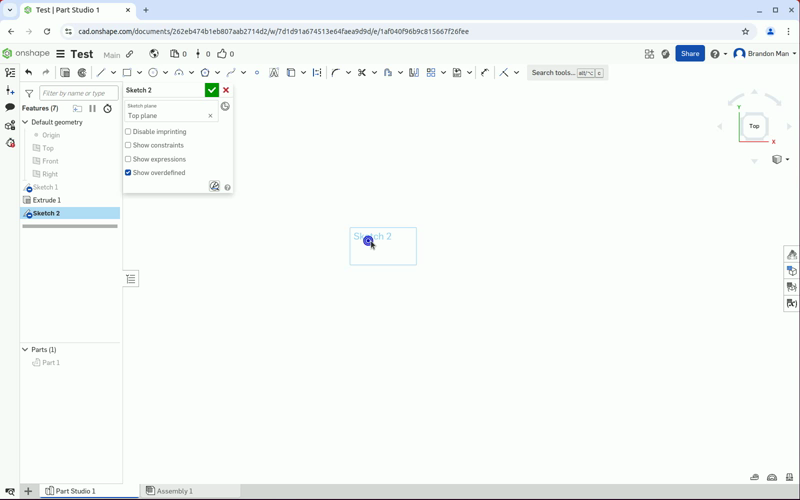
mouse_move(372, 240)
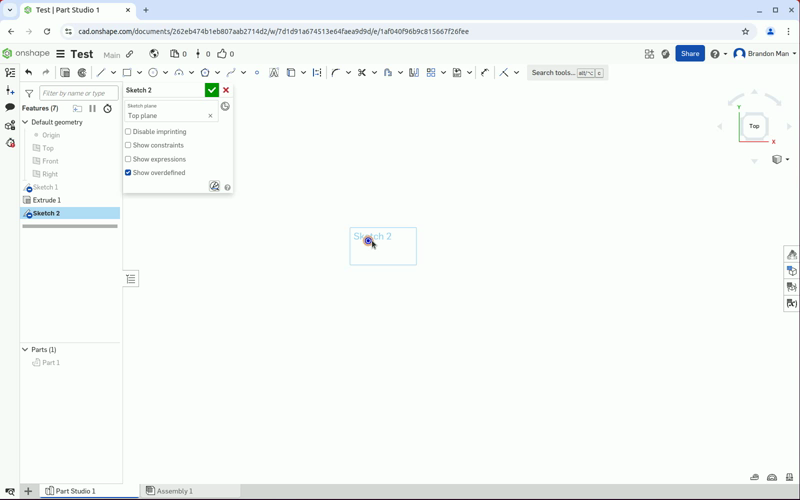
scroll(6)
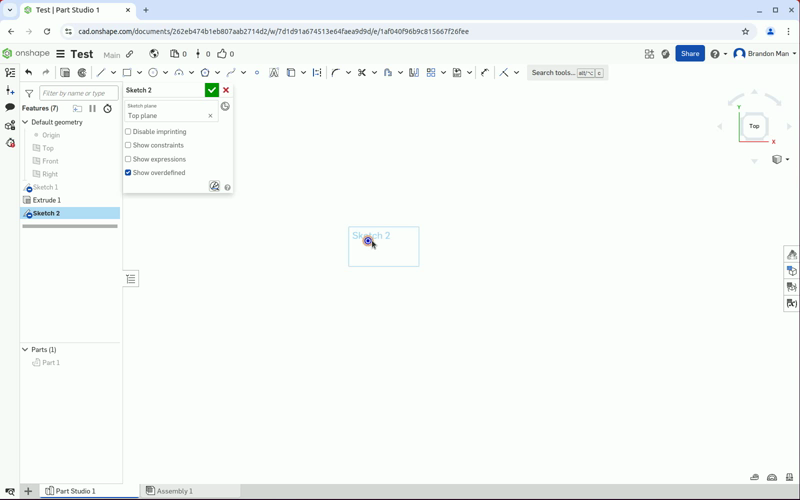
scroll(6)
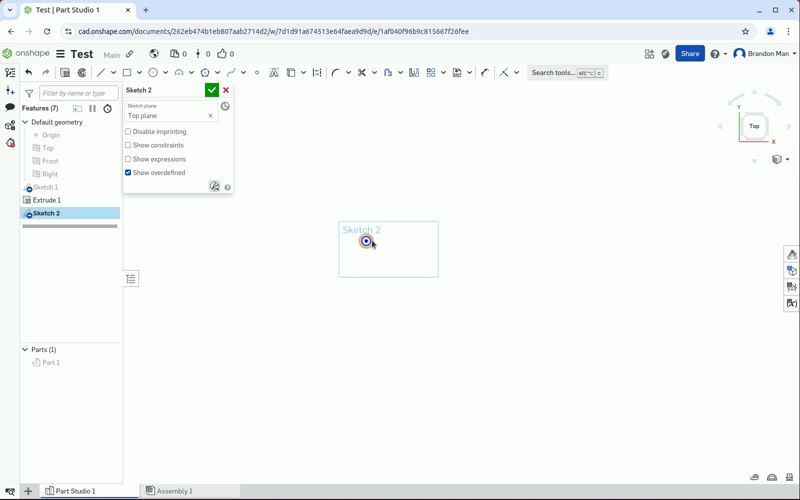
scroll(6)
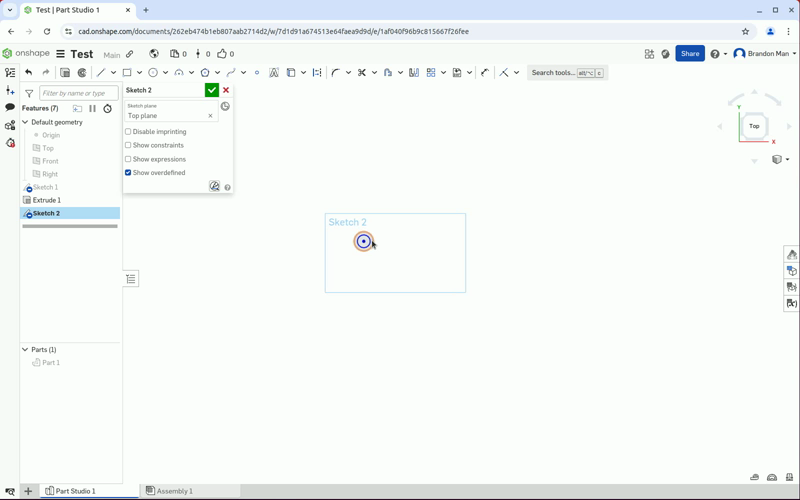
scroll(6)
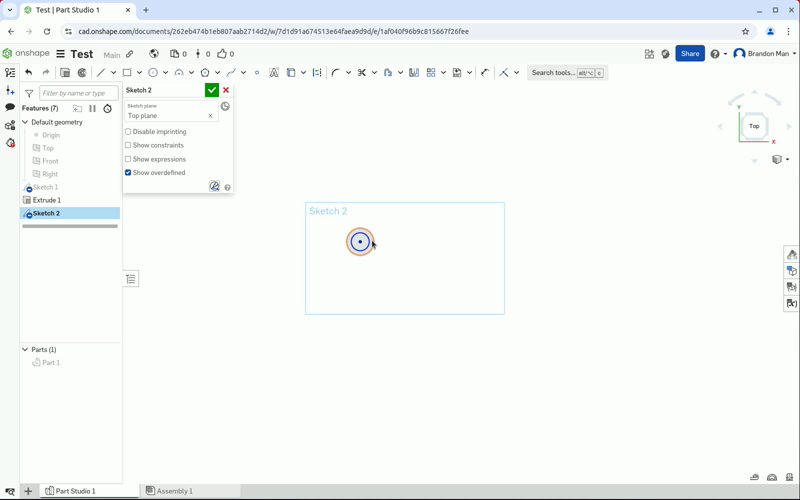
scroll(6)
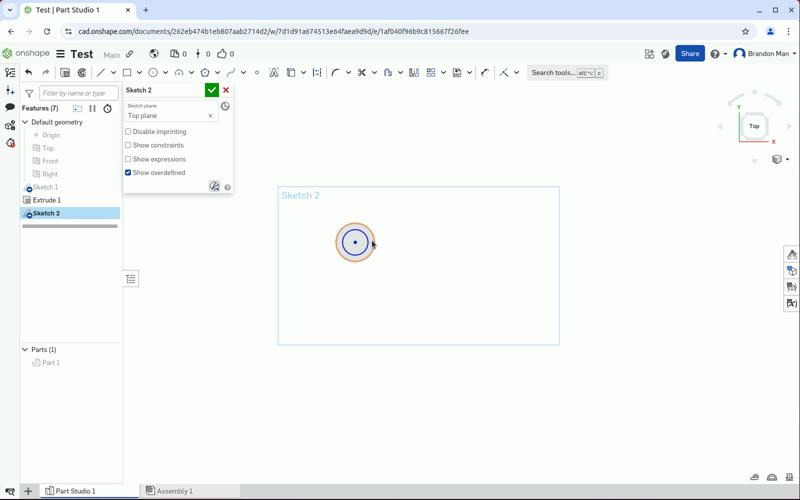
scroll(6)
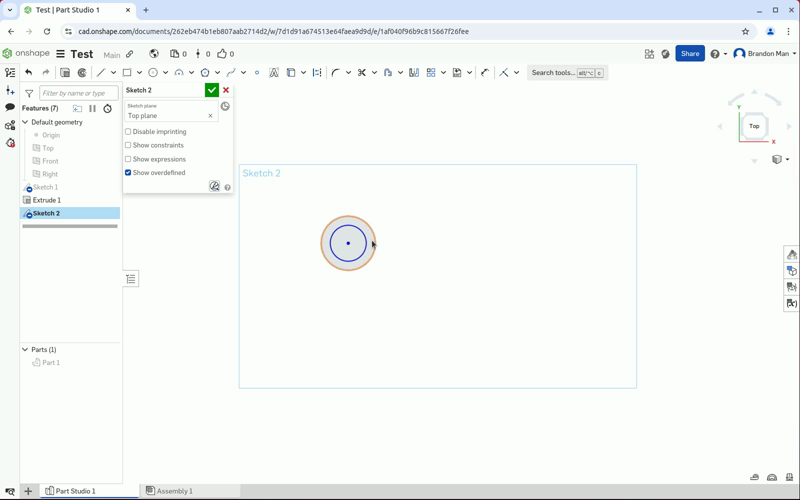
scroll(6)
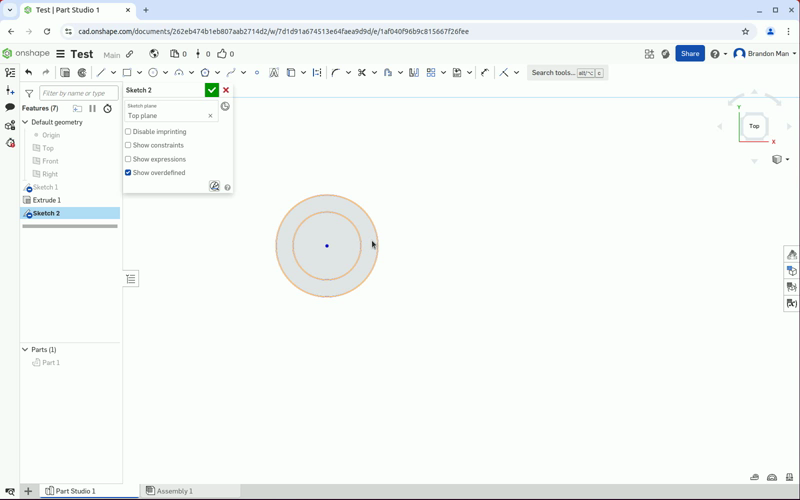
click(372, 240)
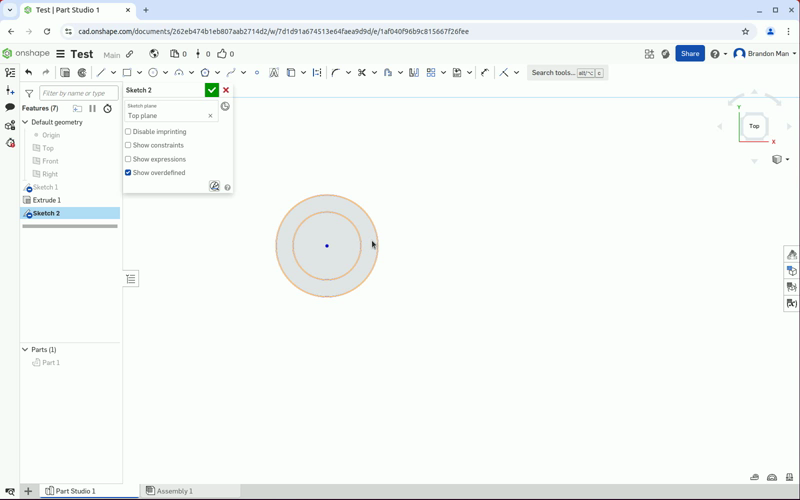
scroll(-6)
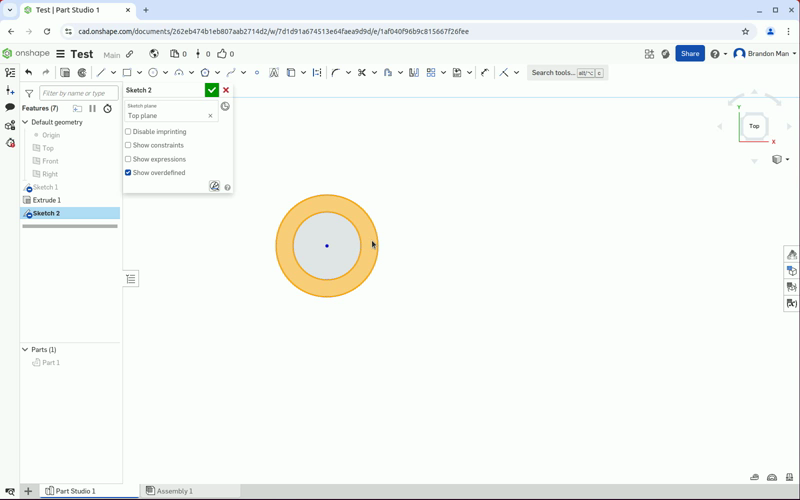
scroll(-6)
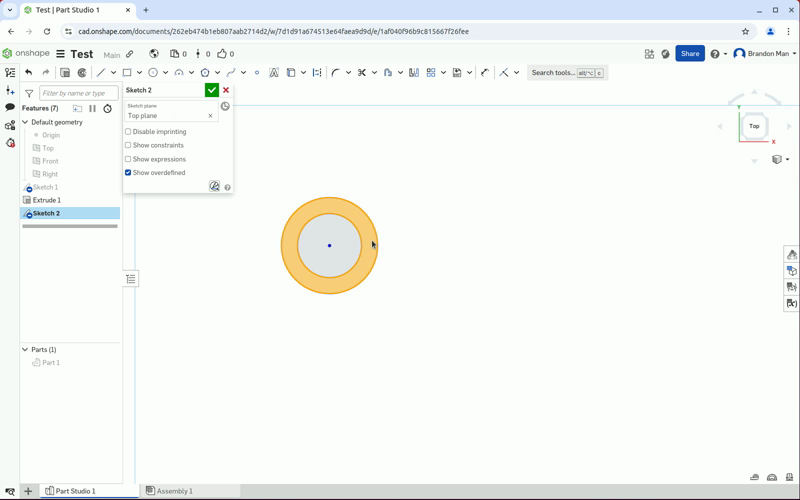
scroll(-6)
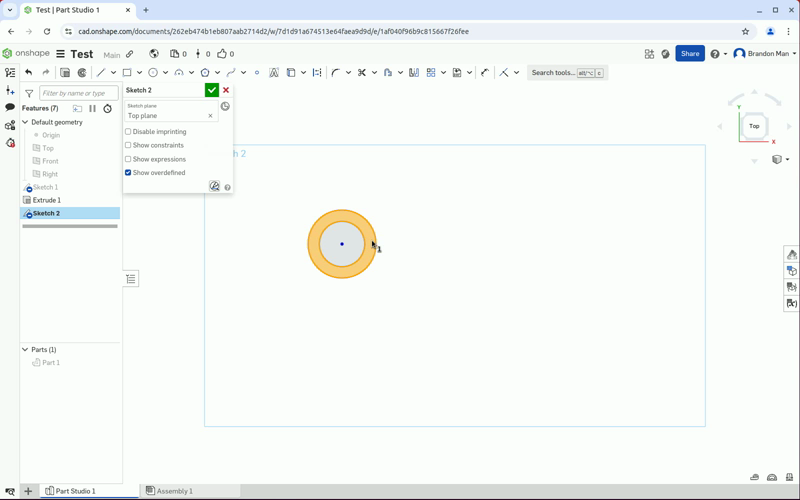
scroll(-6)
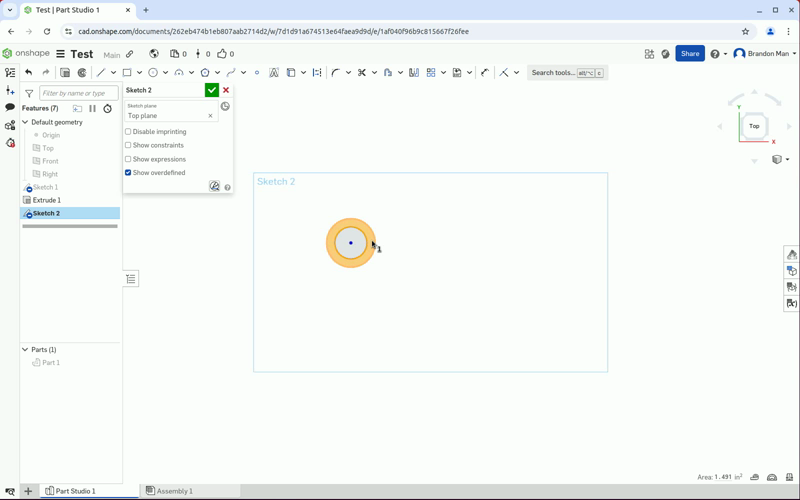
scroll(-6)
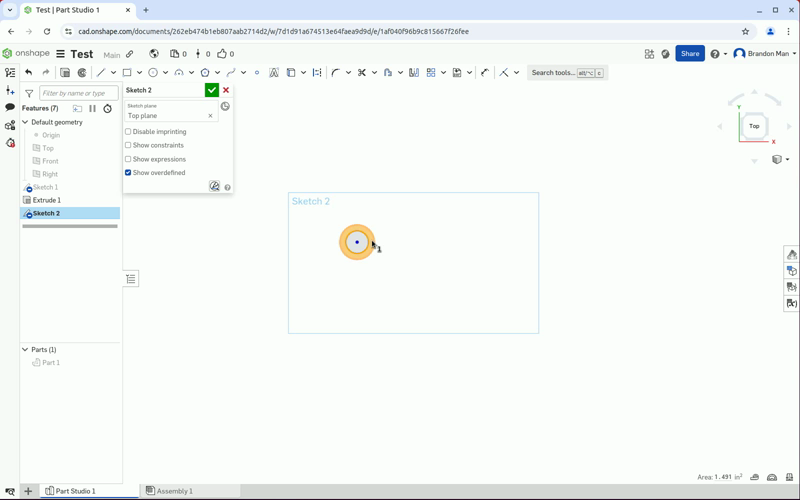
scroll(-6)
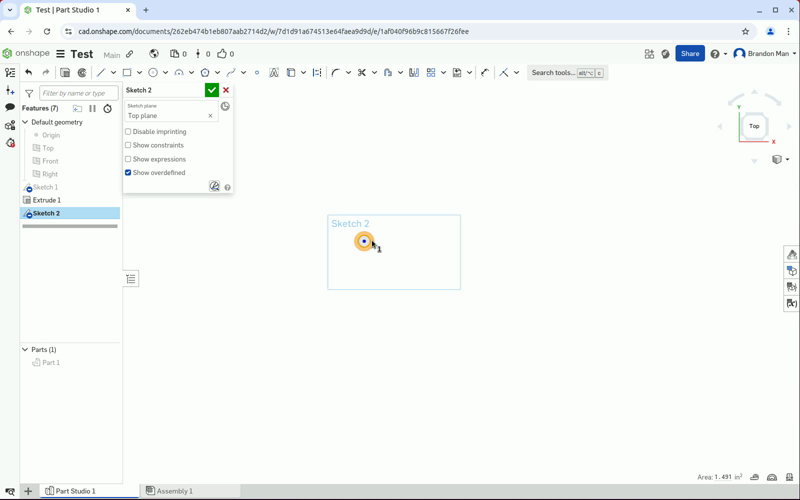
scroll(-6)
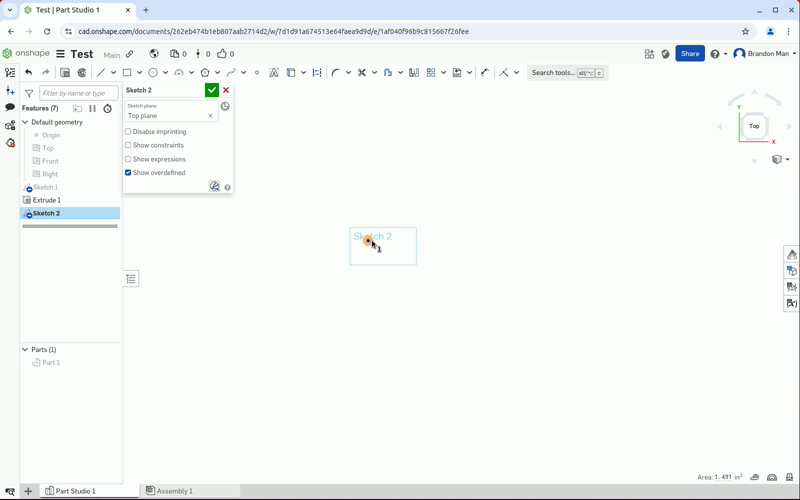
mouse_move(73, 352)
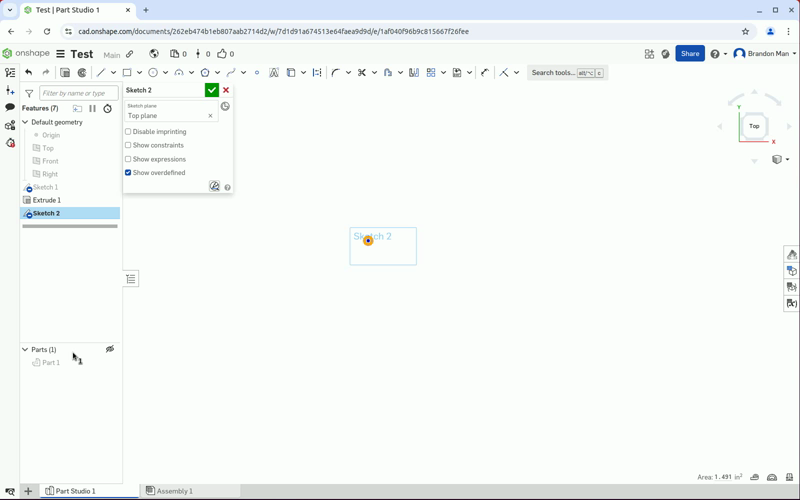
key(shift+y)
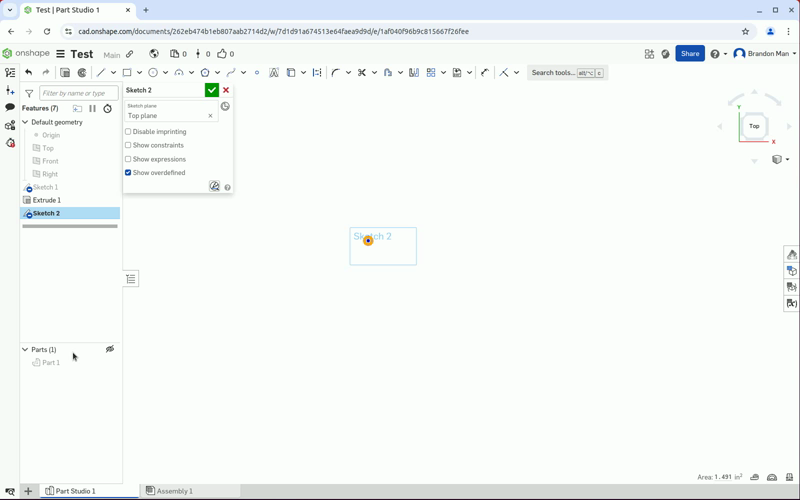
key(shift+e)
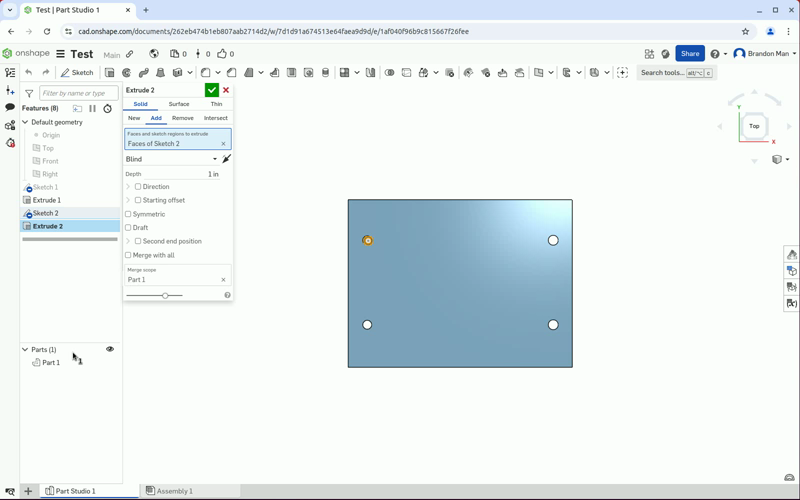
mouse_move(143, 106)
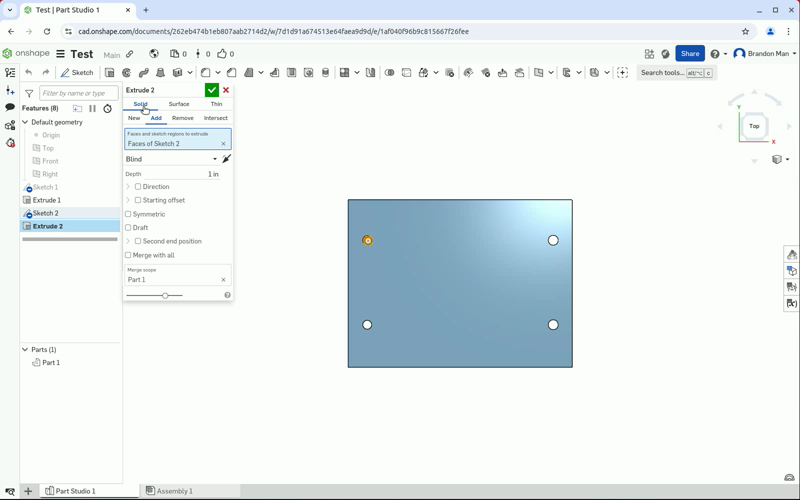
click(143, 106)
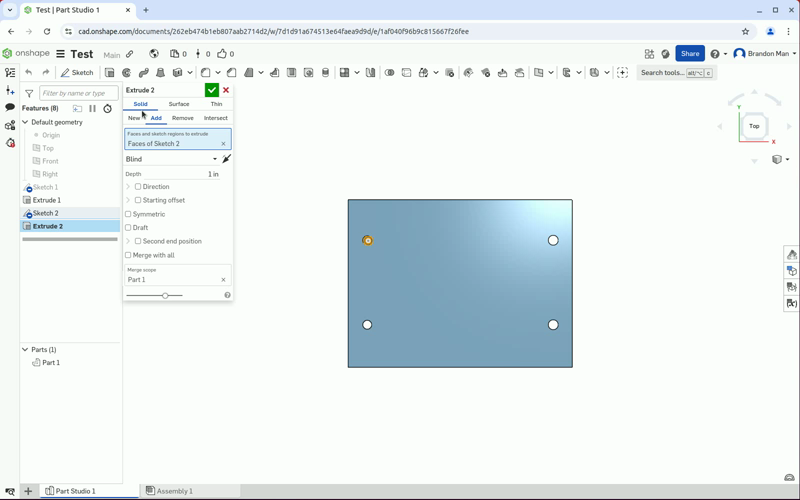
mouse_move(137, 120)
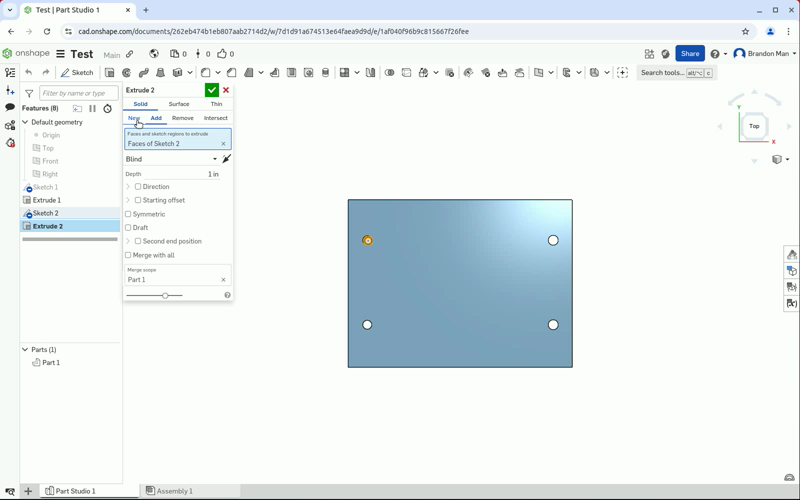
click(137, 120)
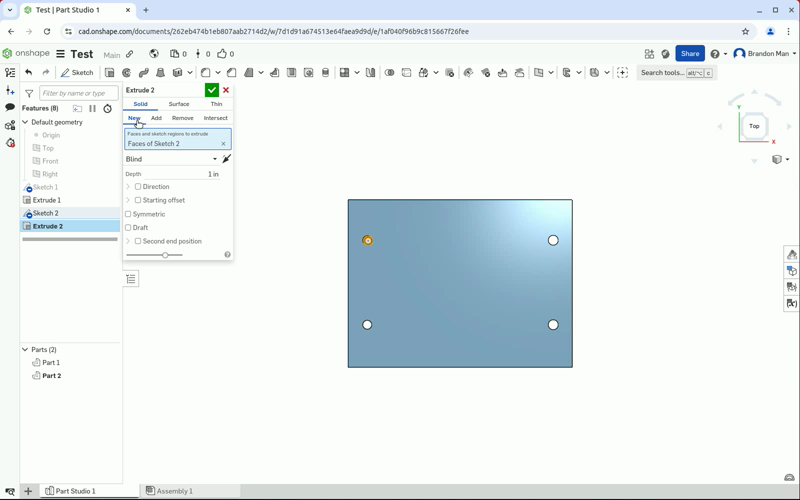
key(tab, 4)
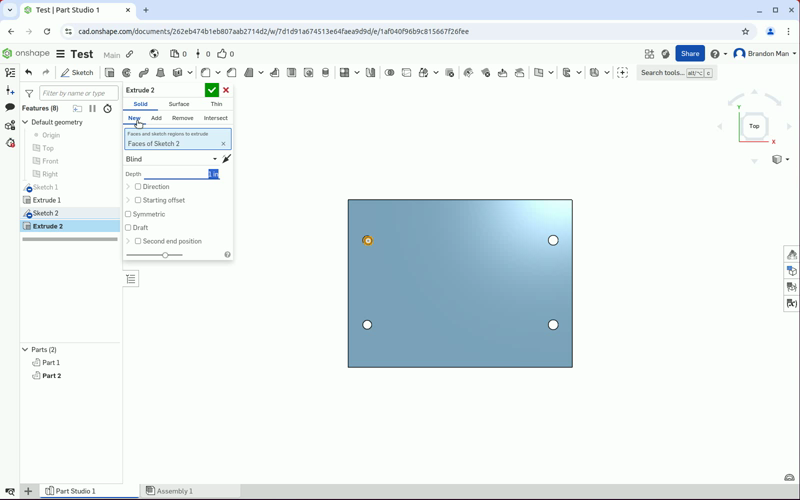
text(1.444)
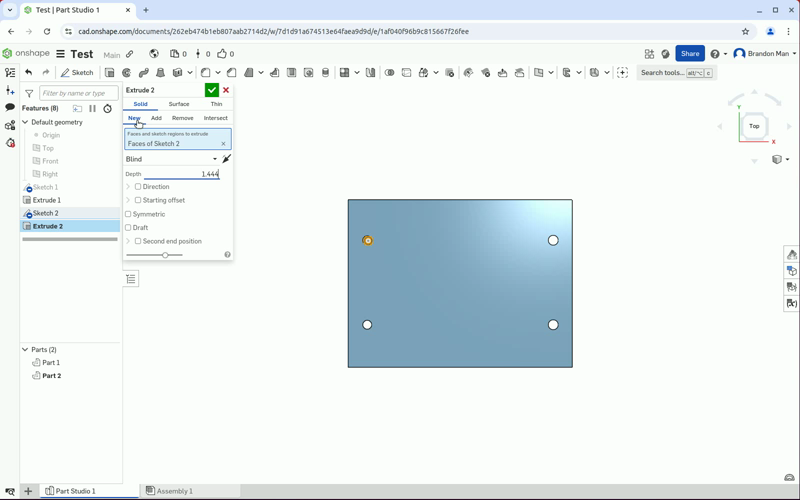
key(enter)
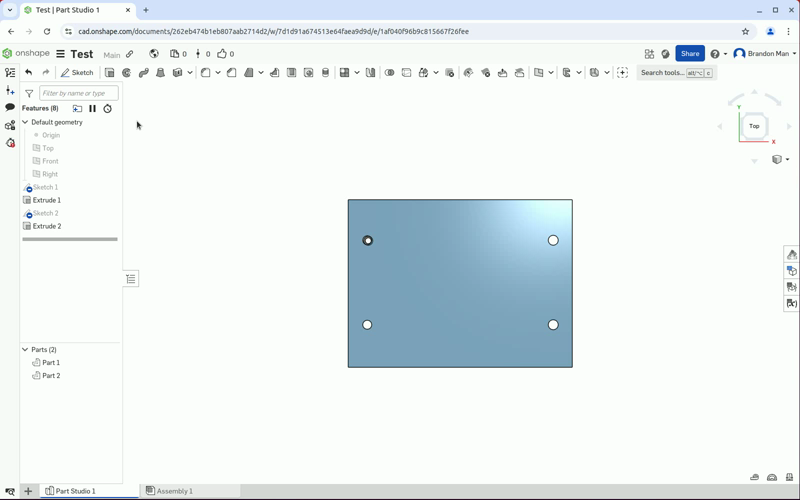
key(shift+h)
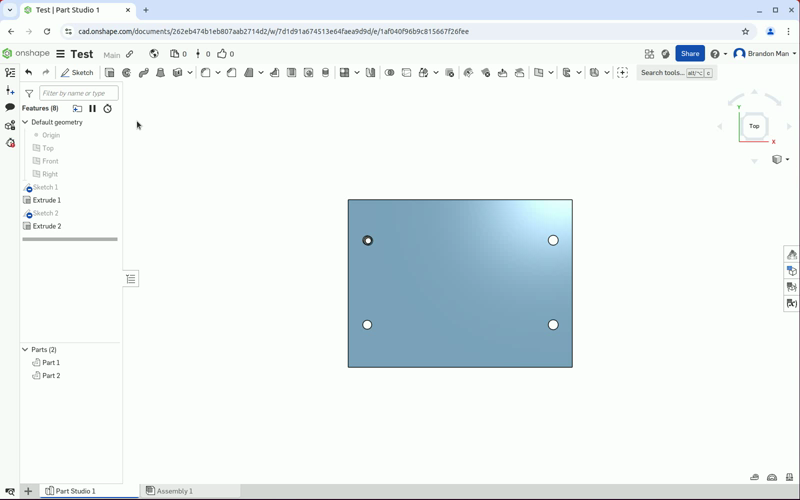
key(shift+h)
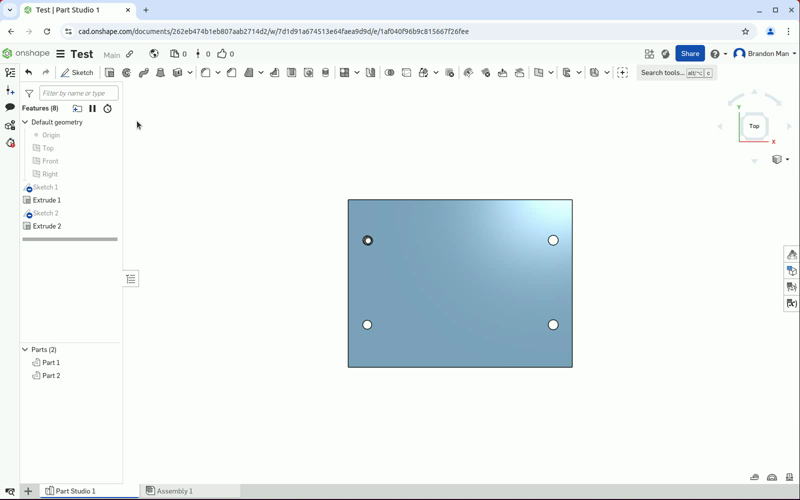
mouse_move(73, 189)
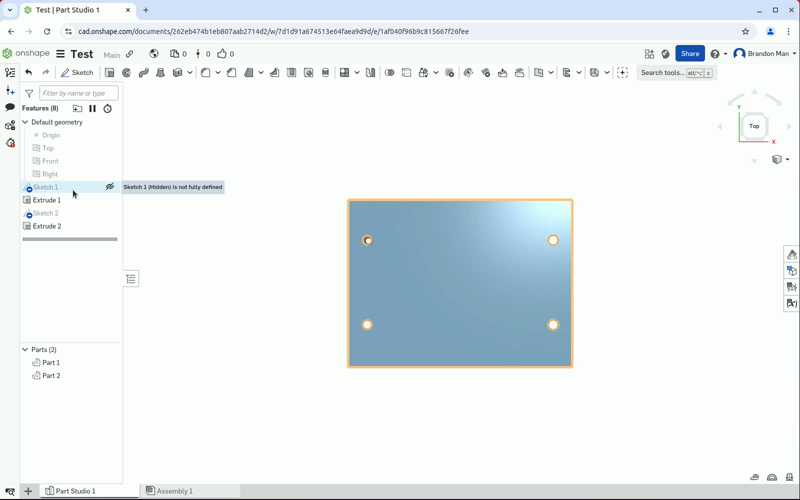
click(73, 189)
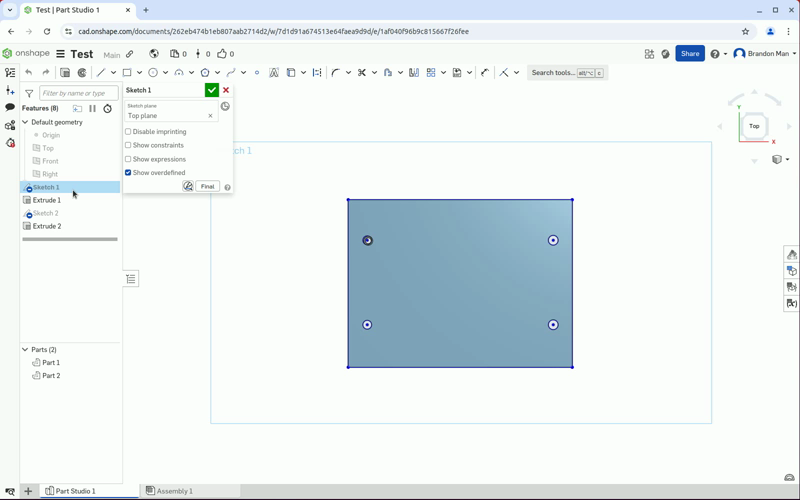
mouse_move(229, 92)
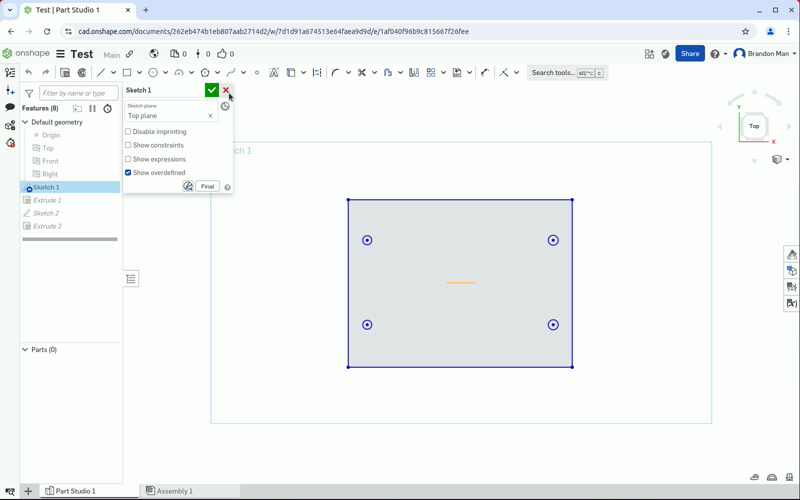
click(229, 92)
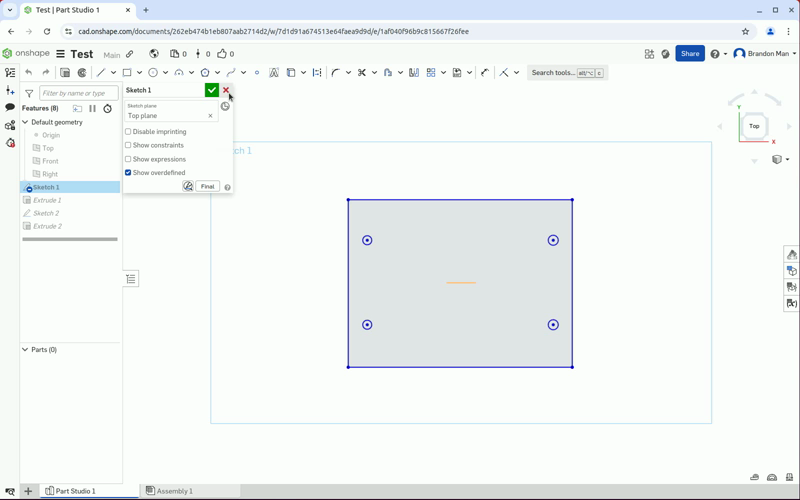
key(shift+s)
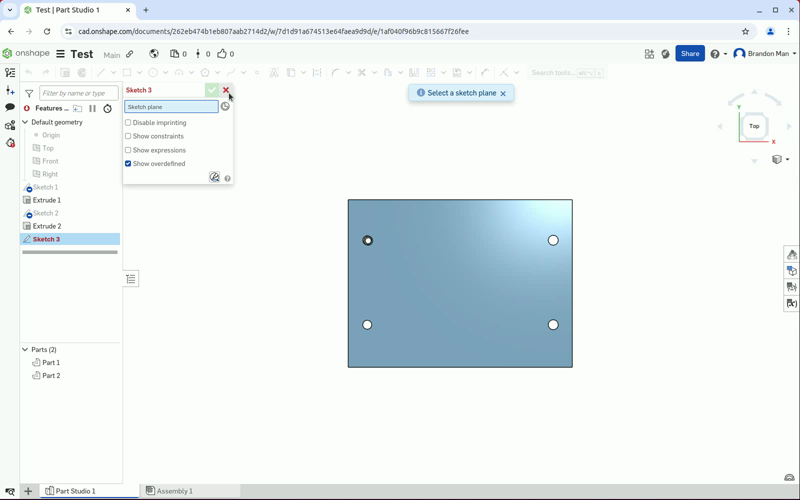
mouse_move(73, 150)
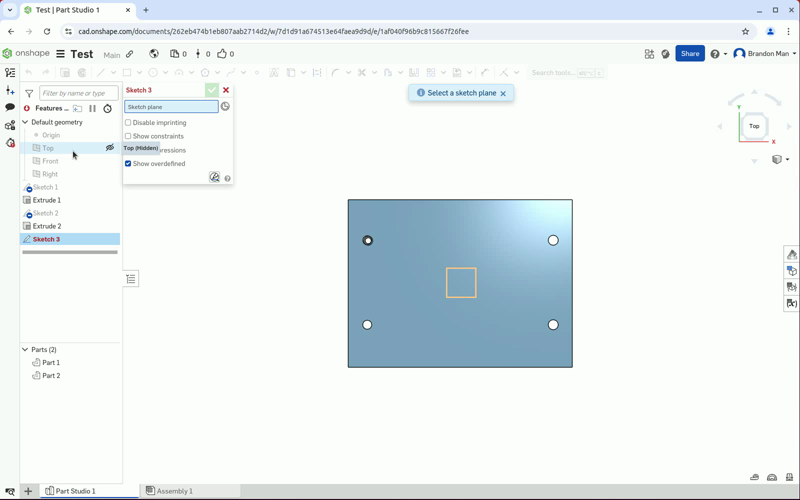
click(73, 150)
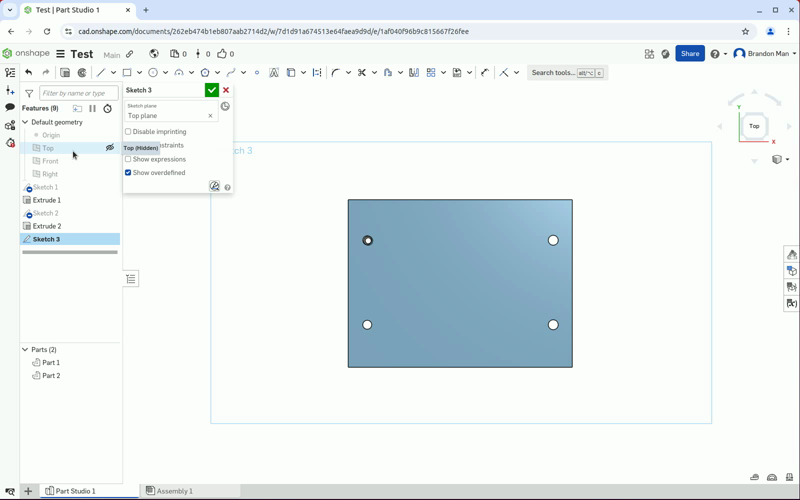
mouse_move(73, 352)
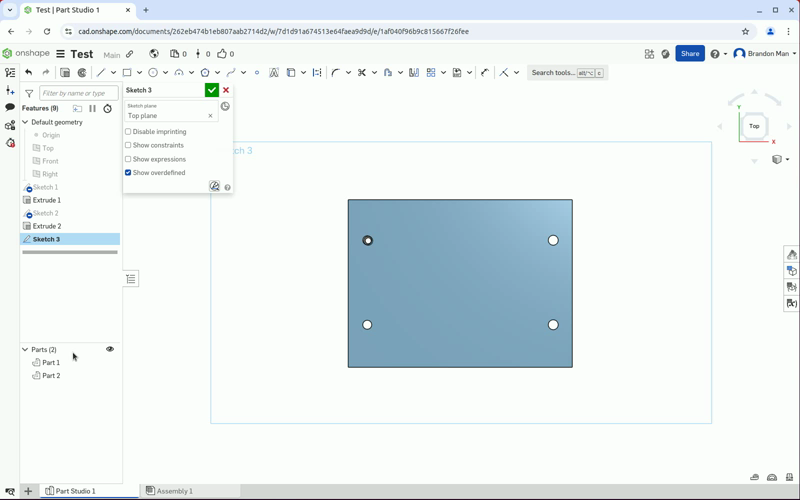
key(y)
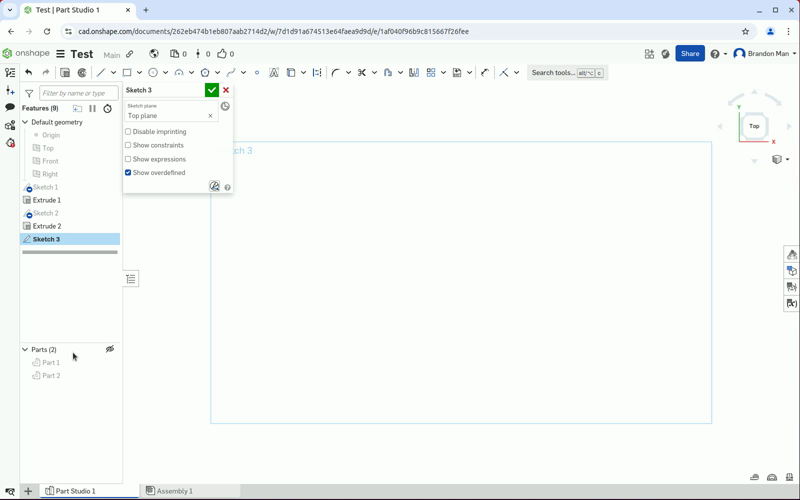
key(c)
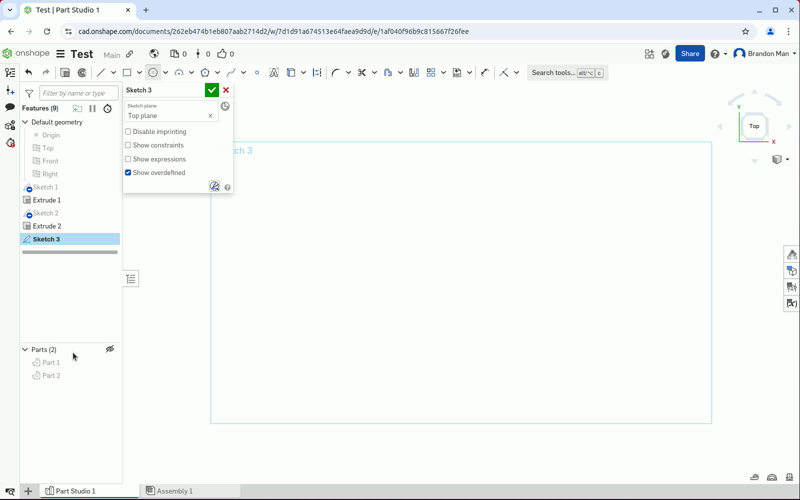
key_down(shift)
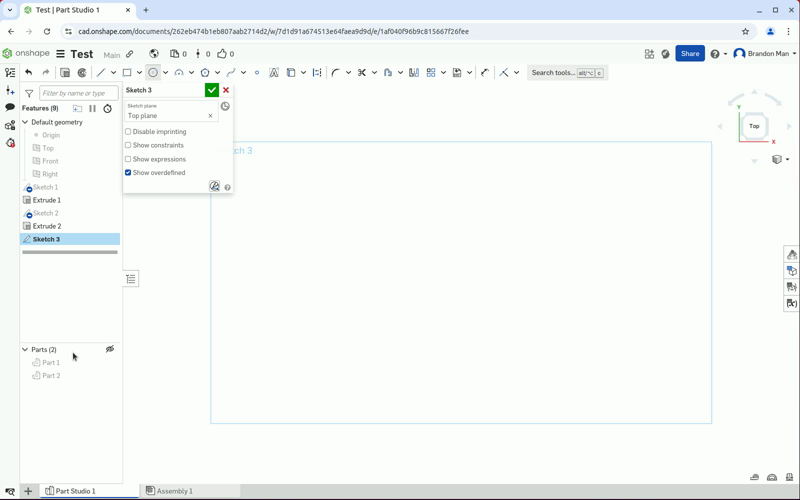
mouse_move(554, 325)
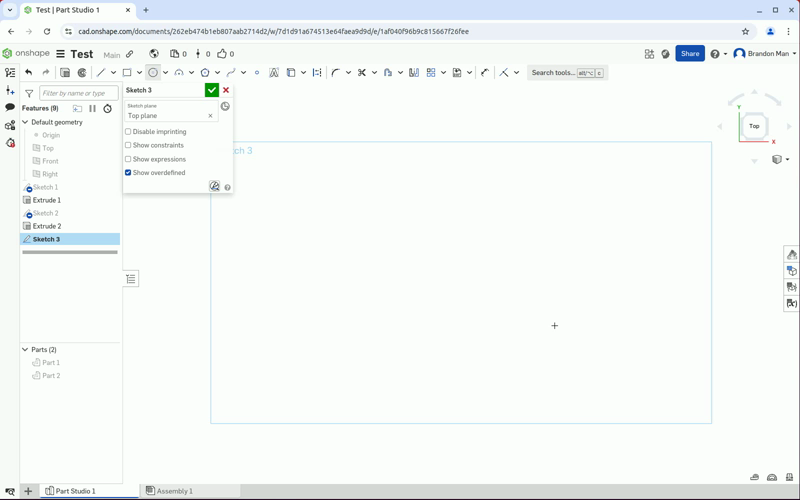
click(554, 325)
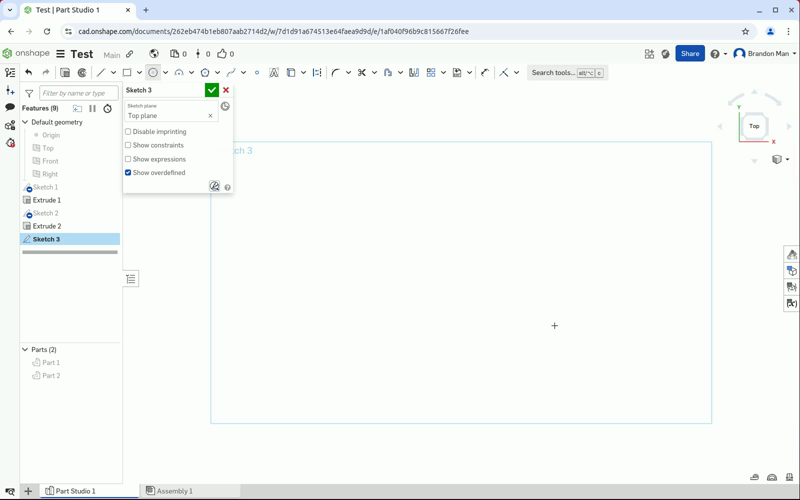
key_up(shift)
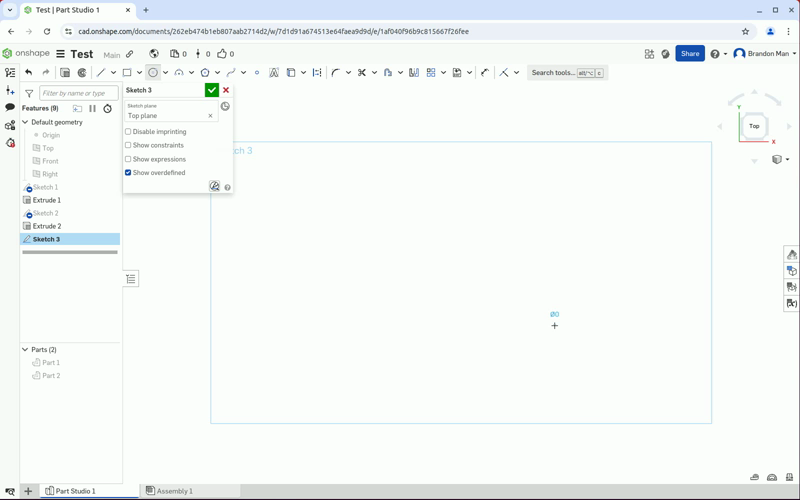
mouse_move(559, 325)
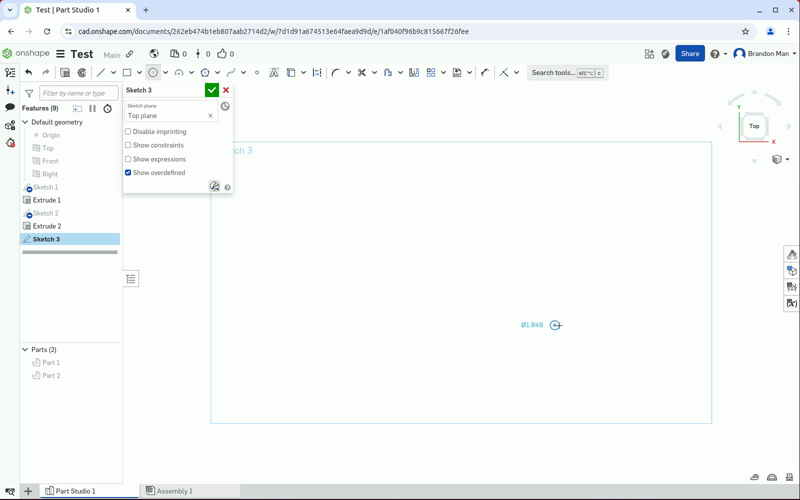
click(559, 325)
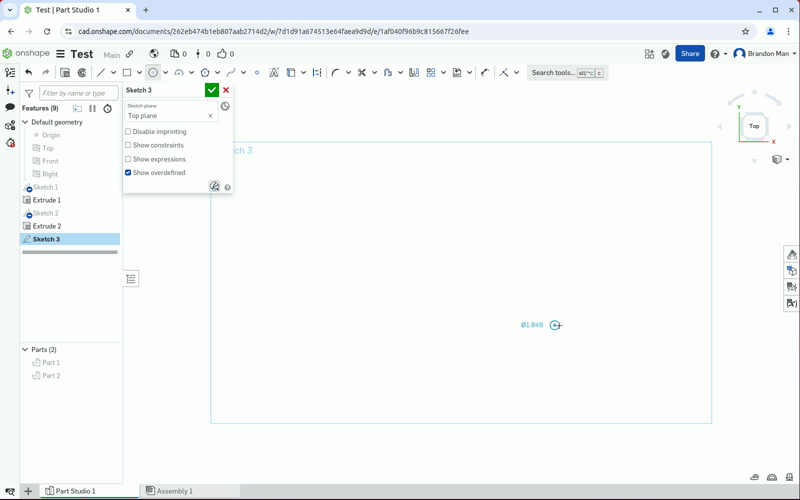
key(esc)
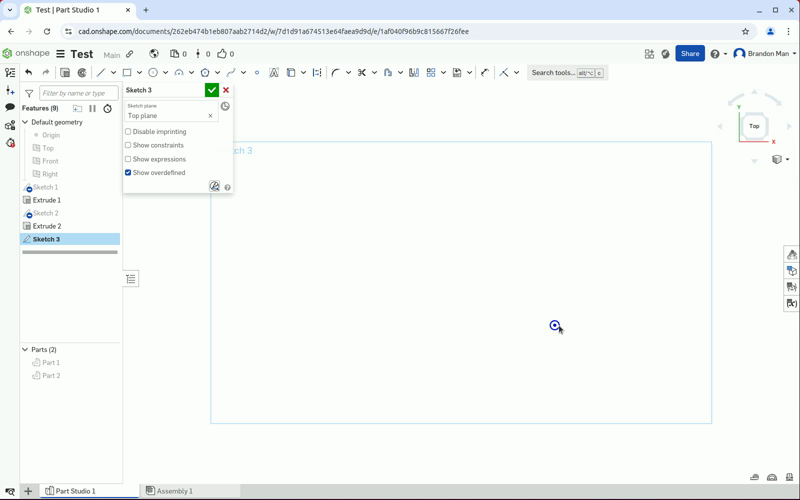
key(c)
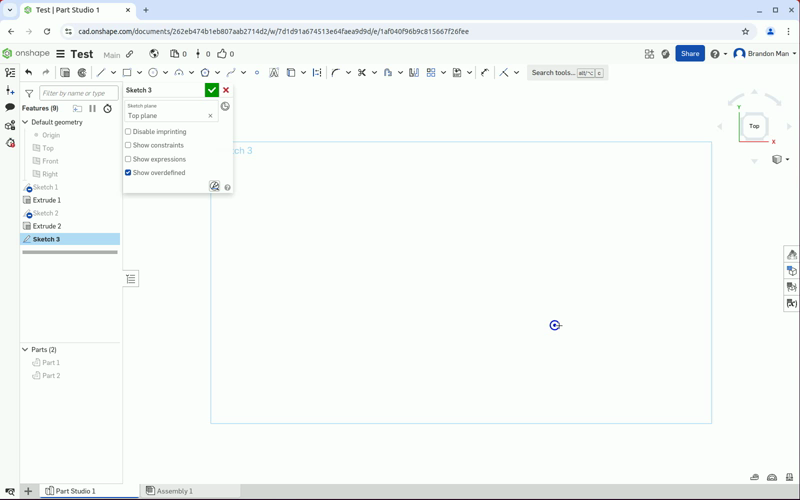
key_down(shift)
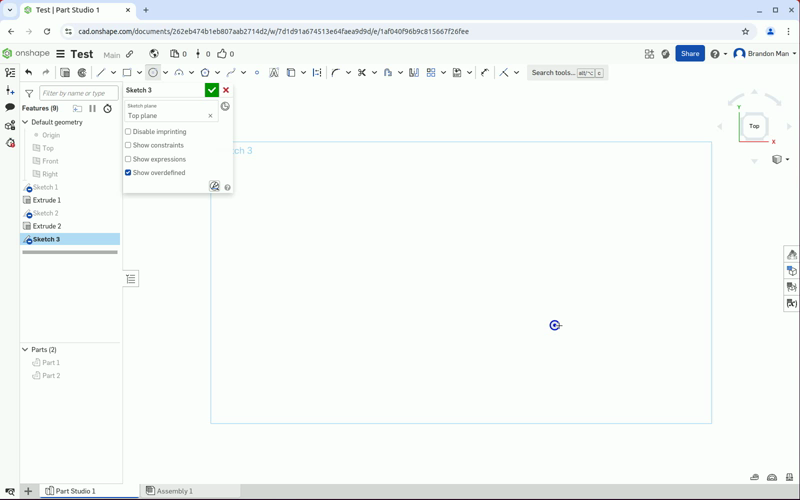
mouse_move(554, 325)
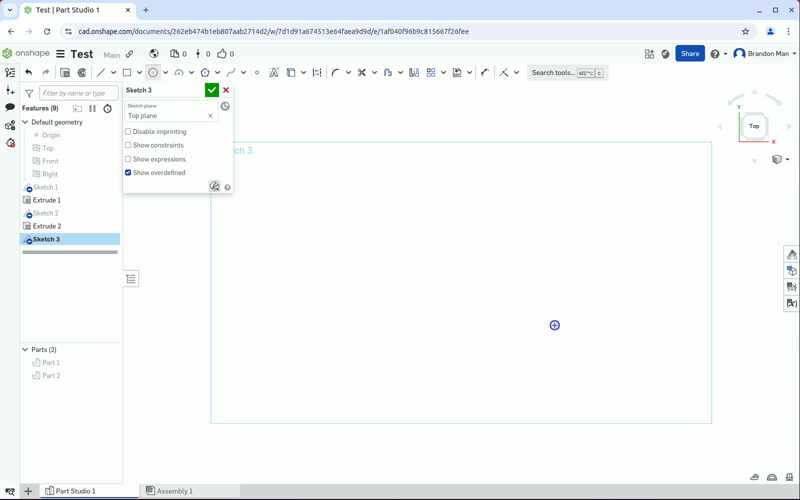
click(554, 325)
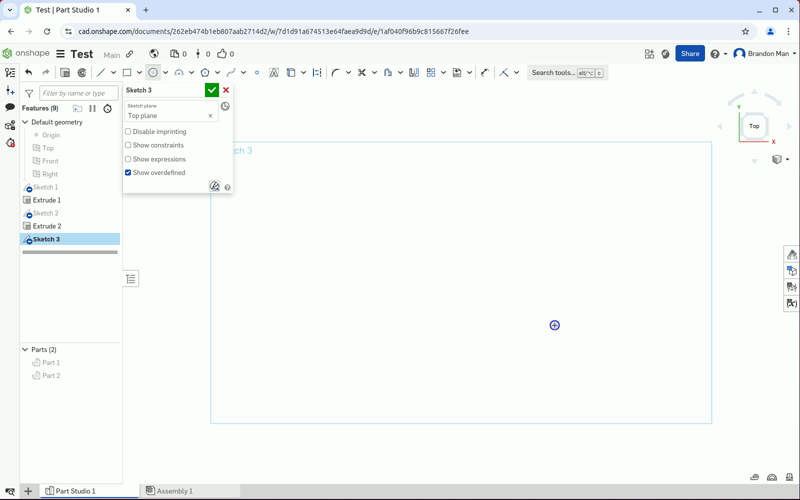
key_up(shift)
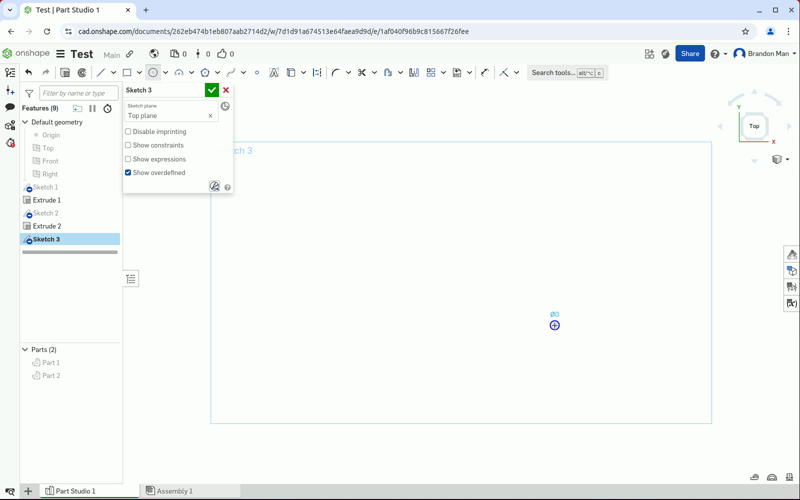
mouse_move(557, 325)
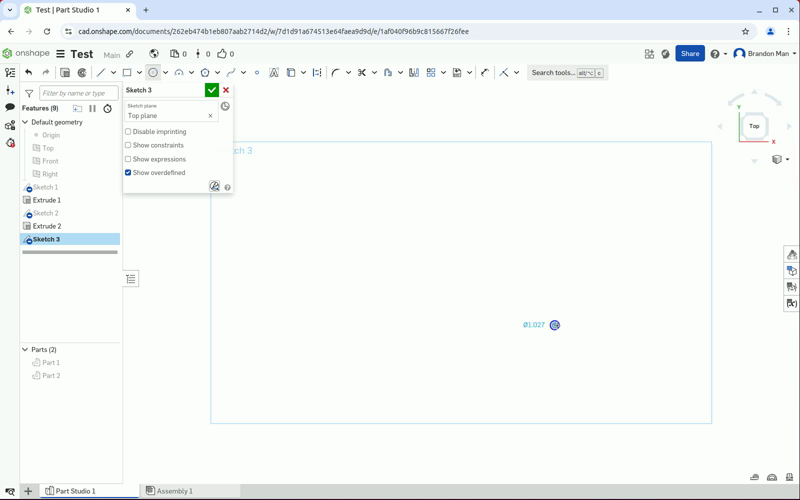
scroll(6)
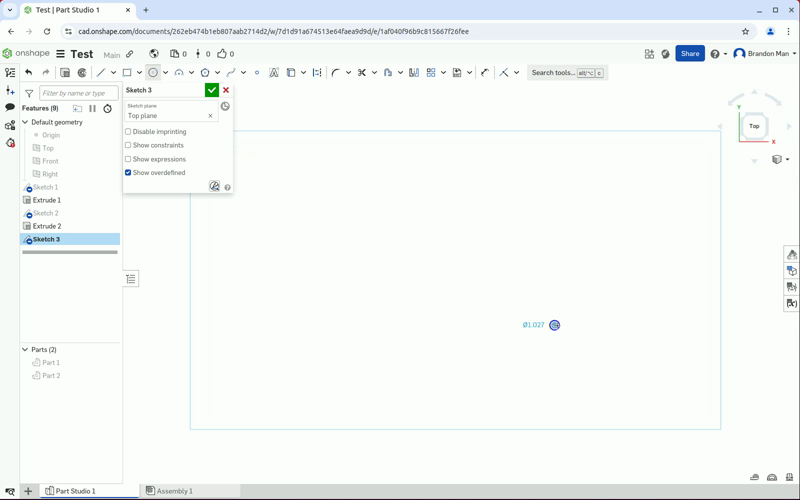
scroll(6)
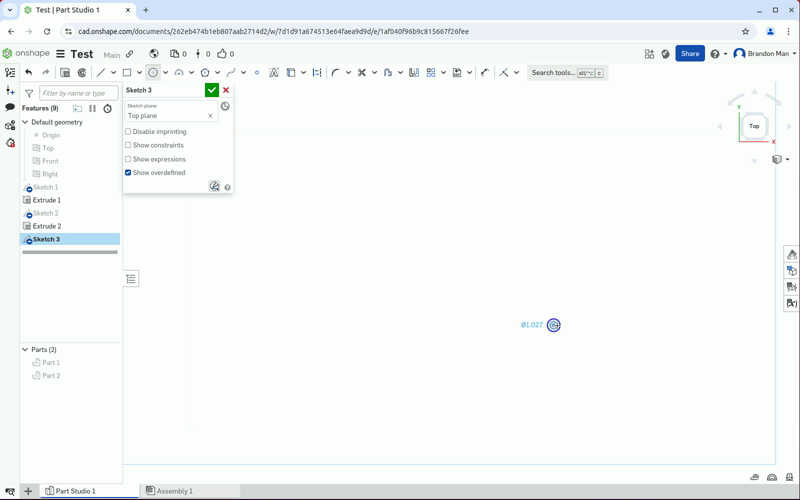
scroll(6)
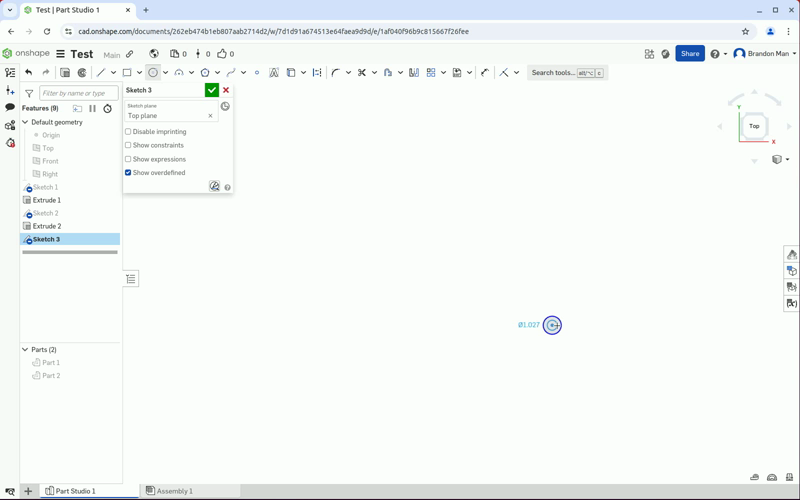
scroll(6)
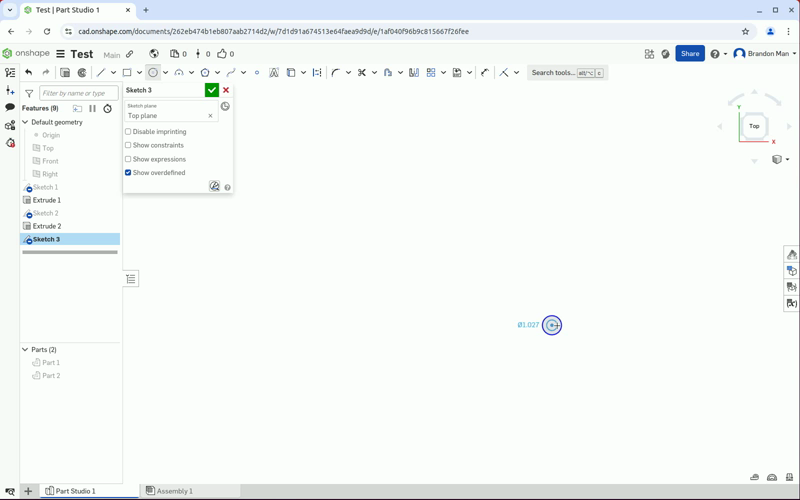
scroll(6)
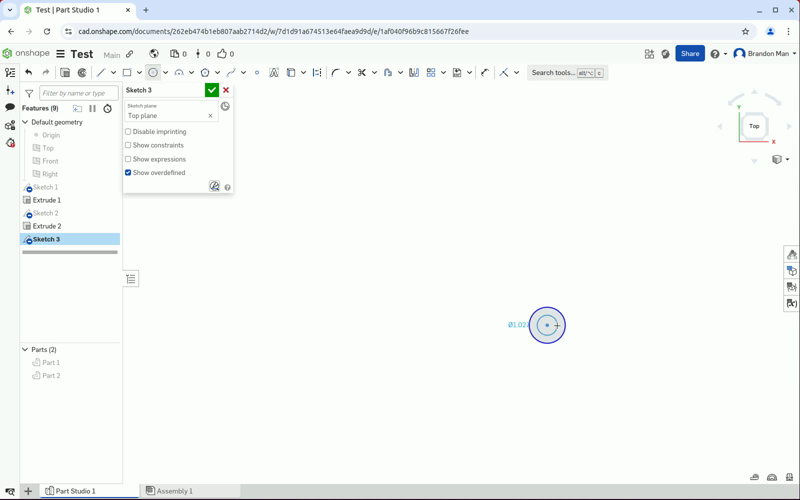
scroll(6)
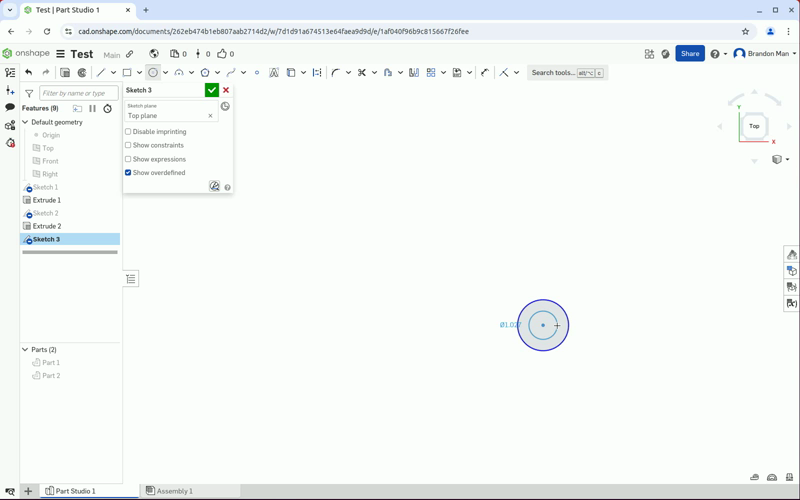
scroll(6)
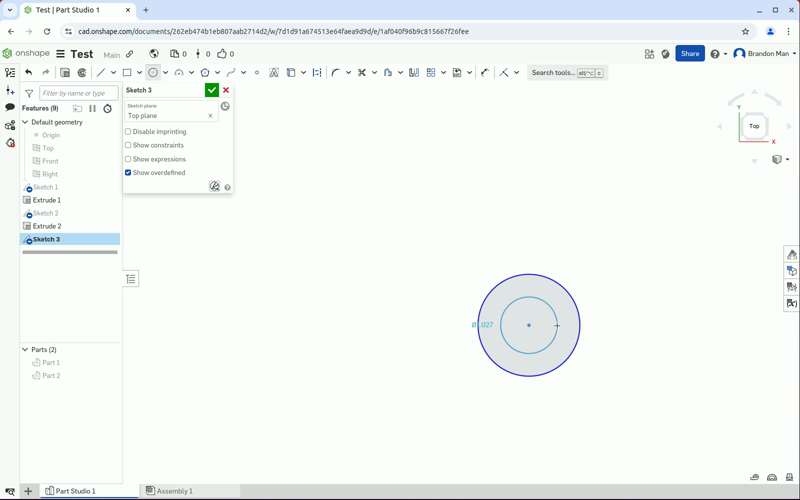
click(557, 325)
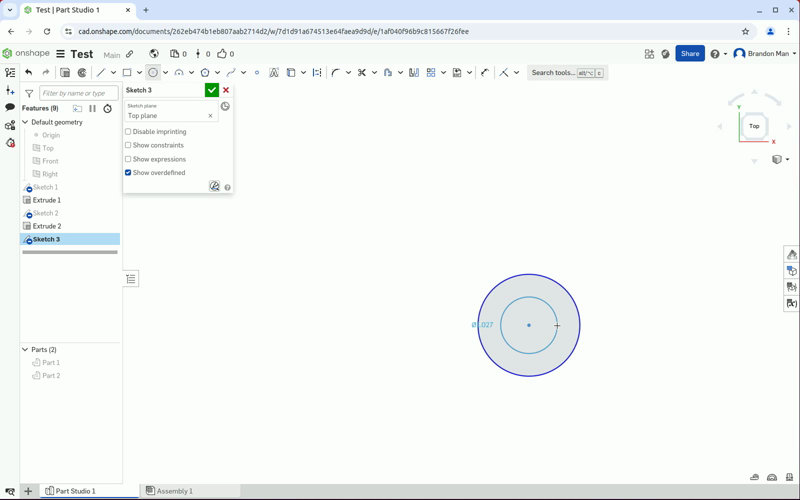
scroll(-6)
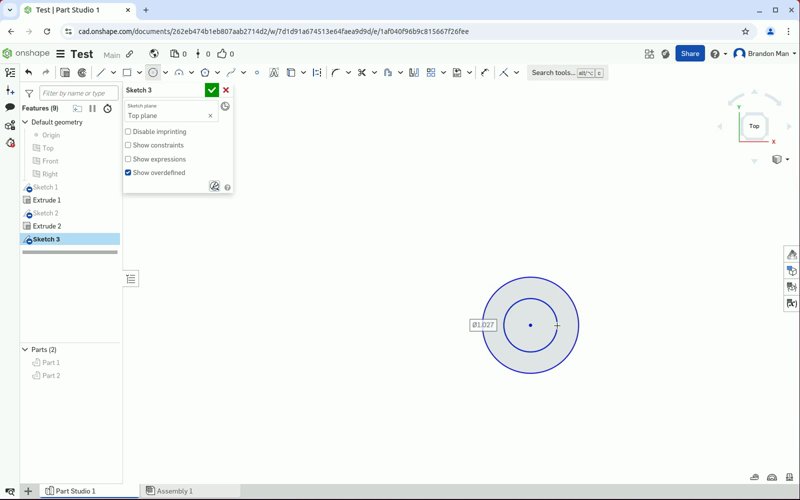
scroll(-6)
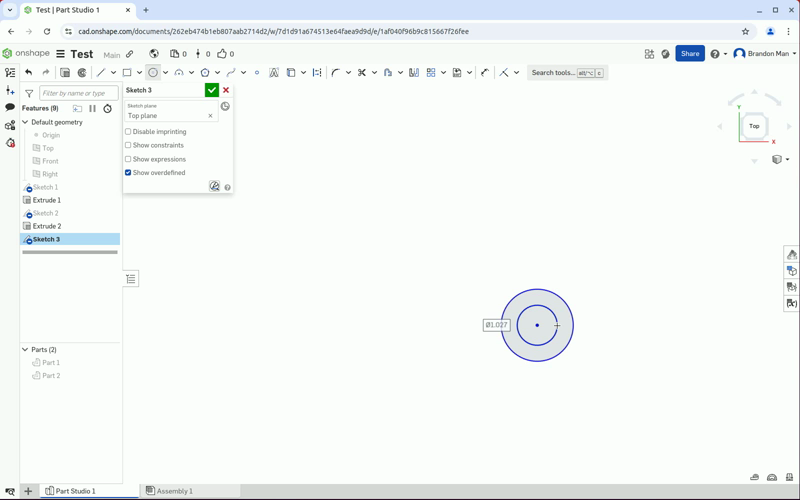
scroll(-6)
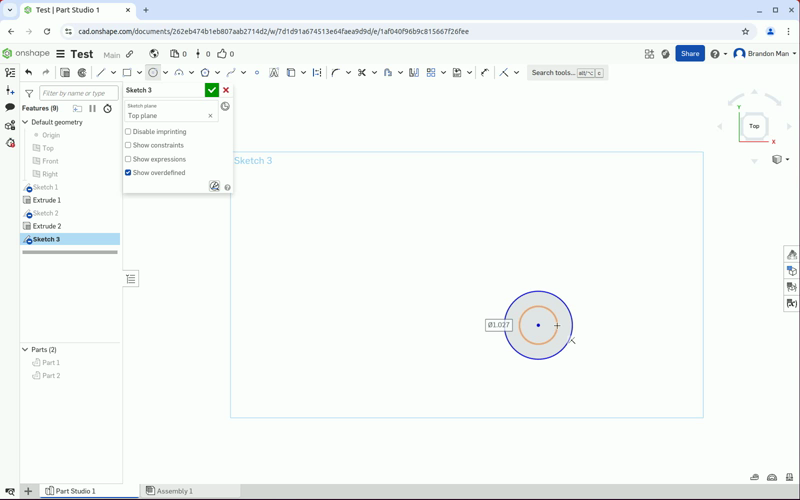
scroll(-6)
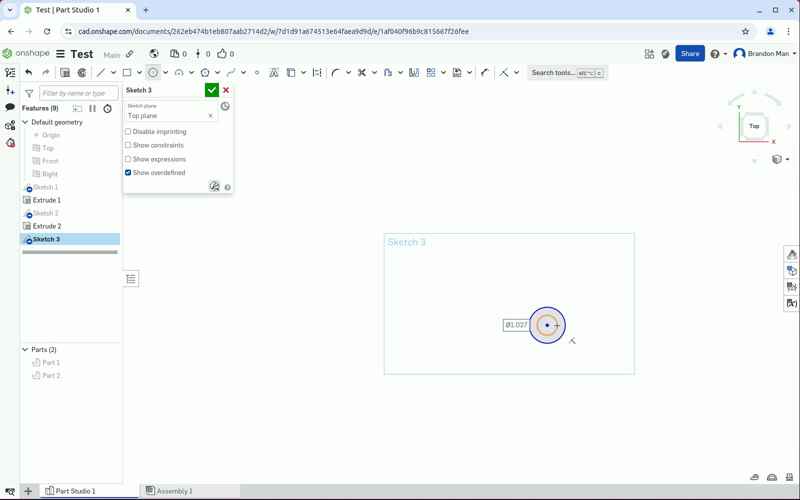
scroll(-6)
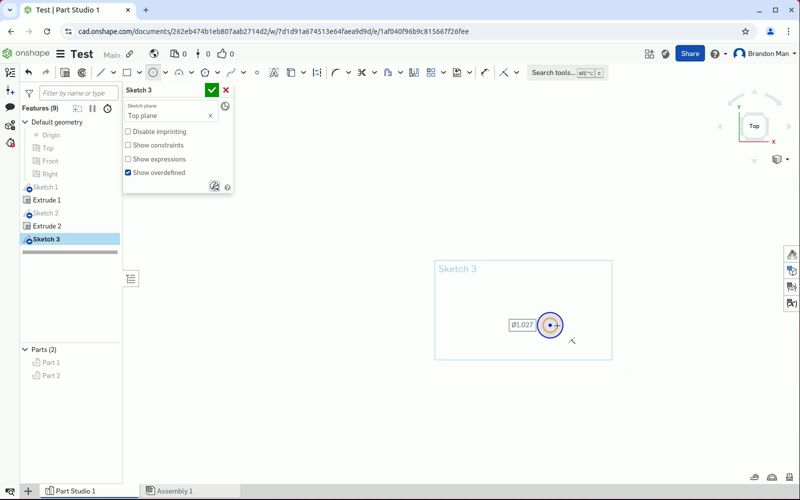
scroll(-6)
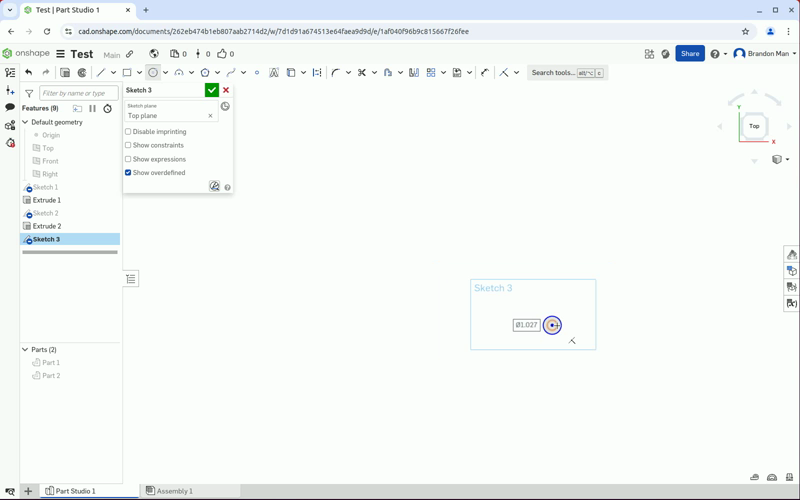
scroll(-6)
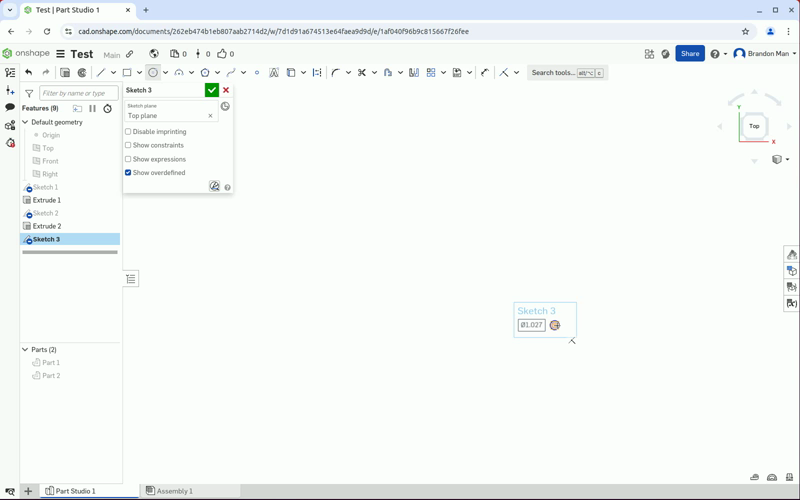
key(esc)
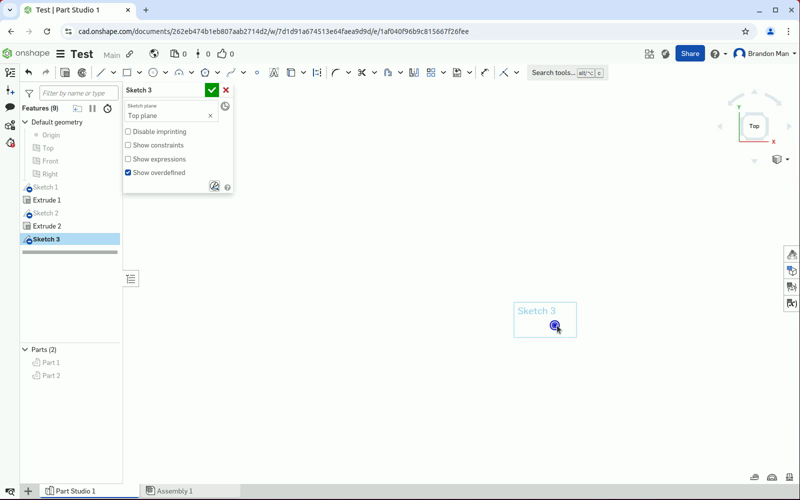
mouse_move(555, 328)
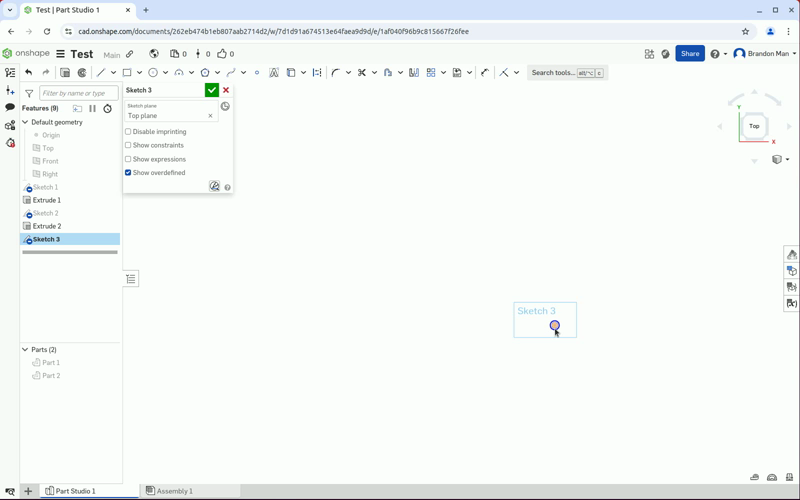
scroll(6)
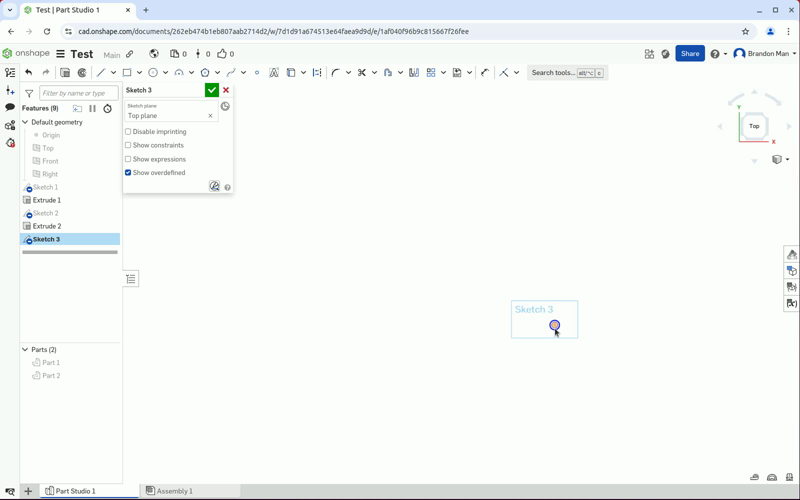
scroll(6)
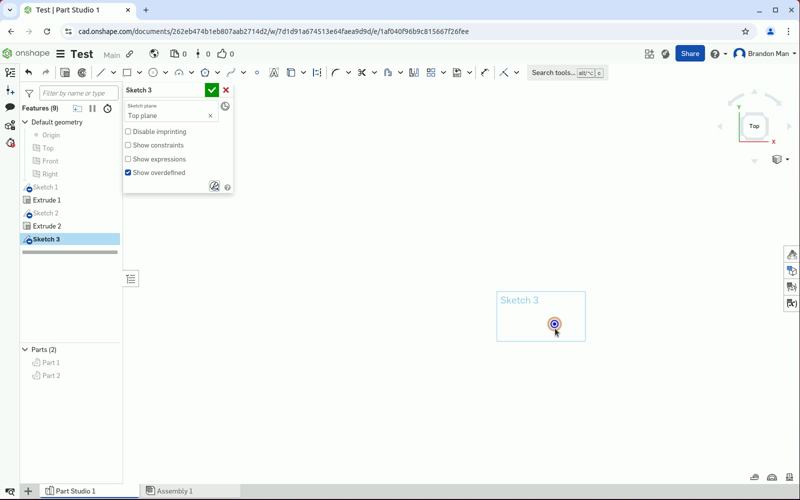
scroll(6)
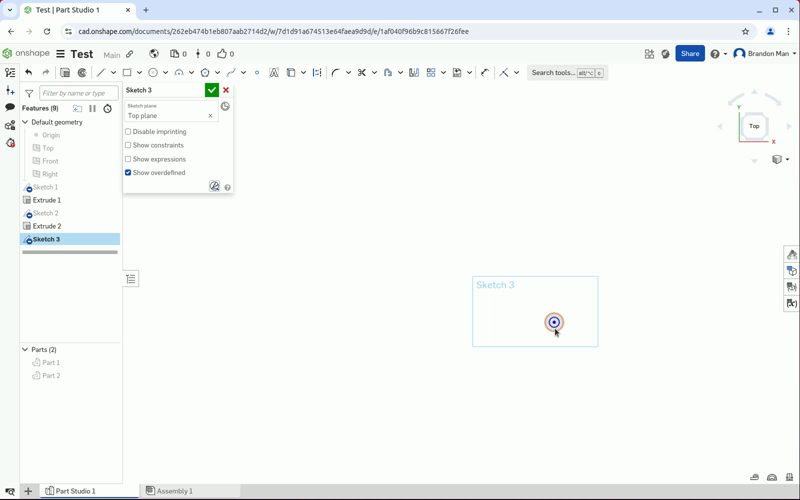
scroll(6)
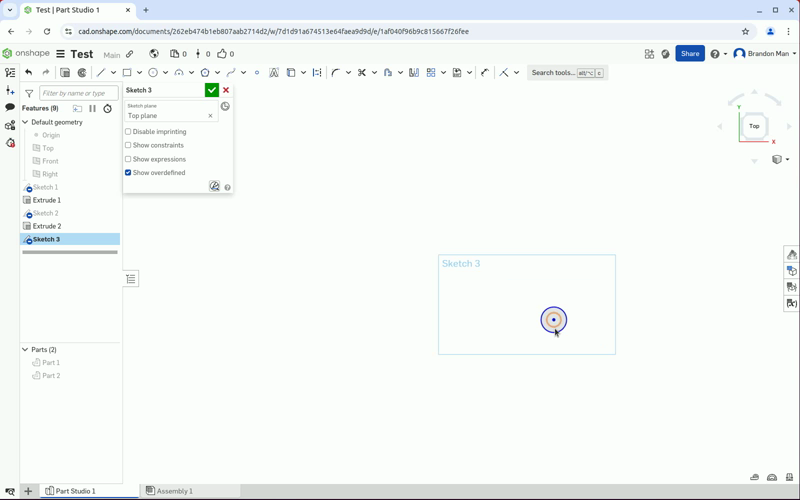
scroll(6)
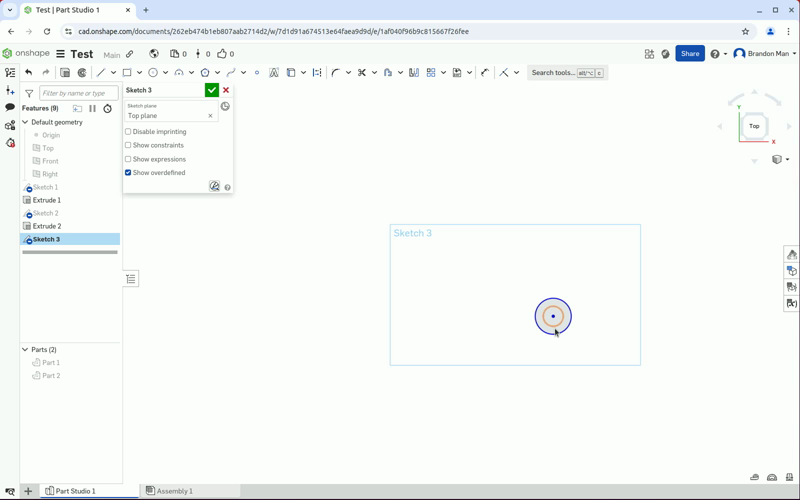
scroll(6)
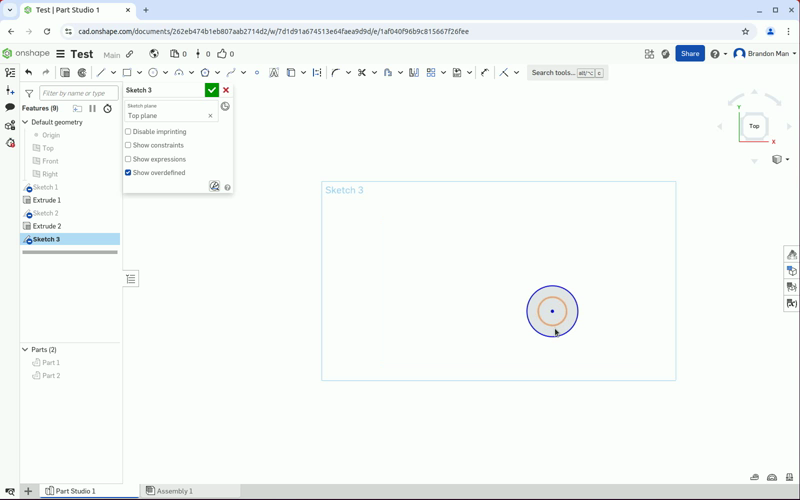
scroll(6)
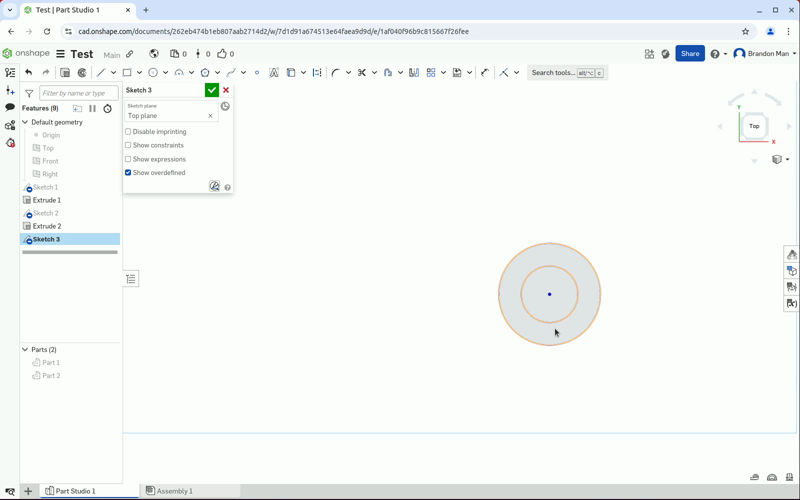
click(555, 328)
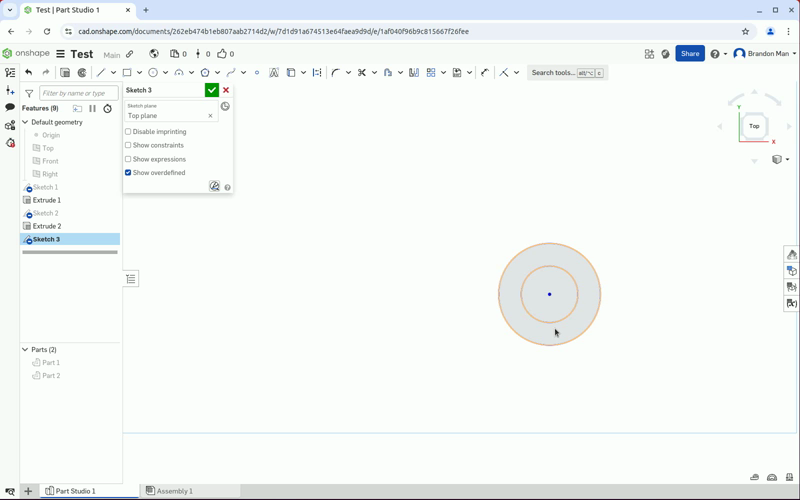
scroll(-6)
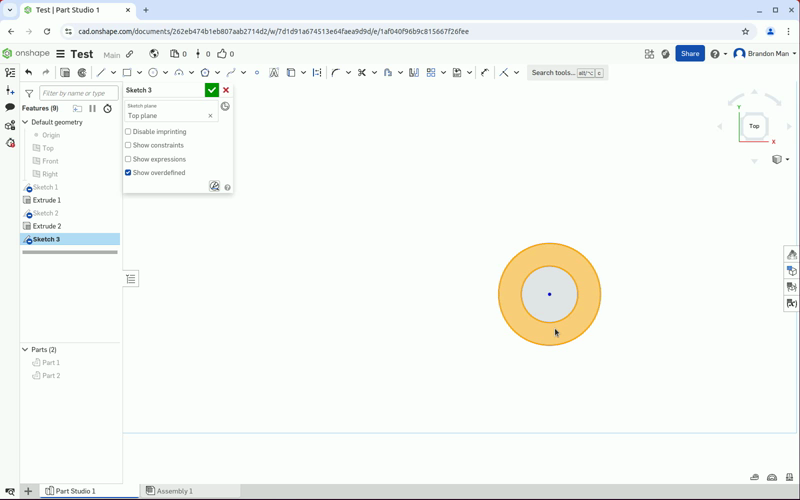
scroll(-6)
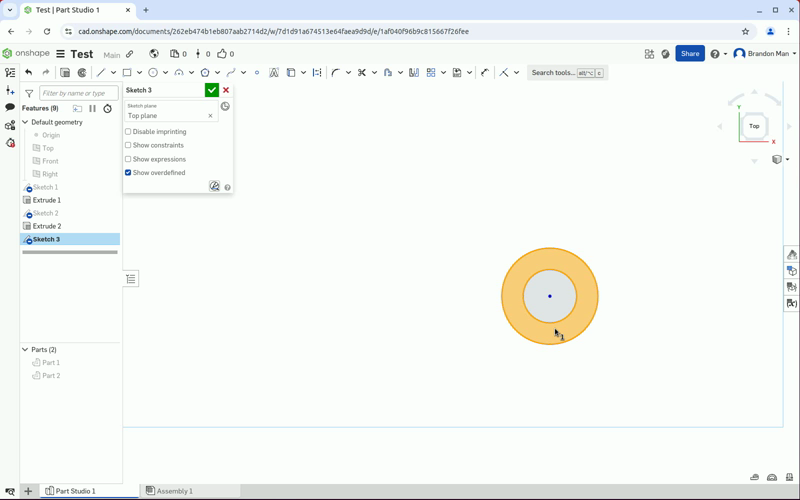
scroll(-6)
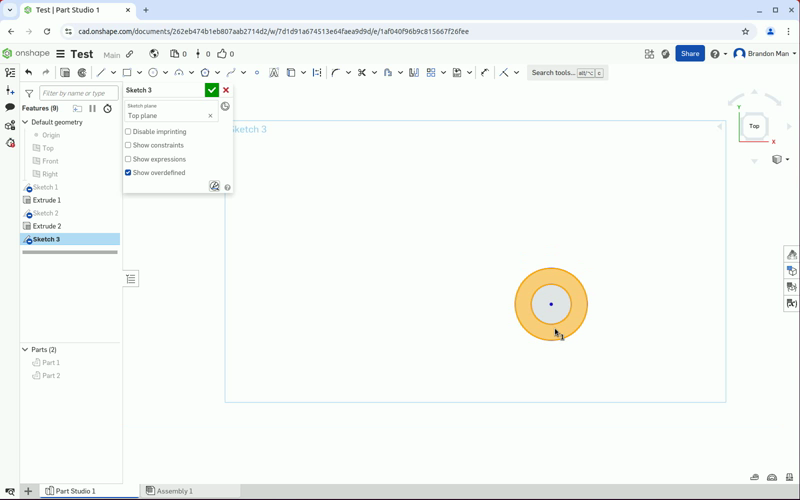
scroll(-6)
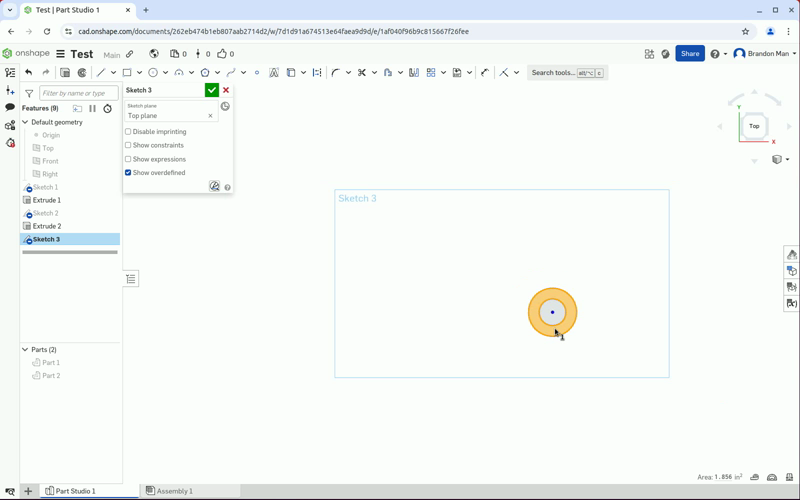
scroll(-6)
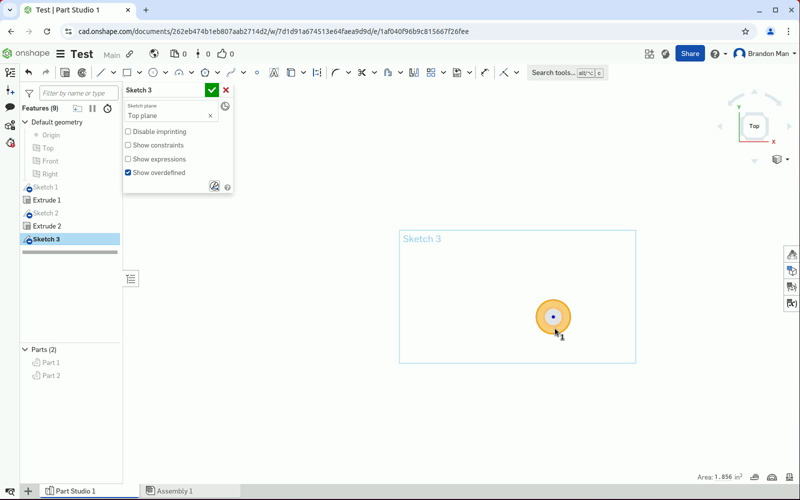
scroll(-6)
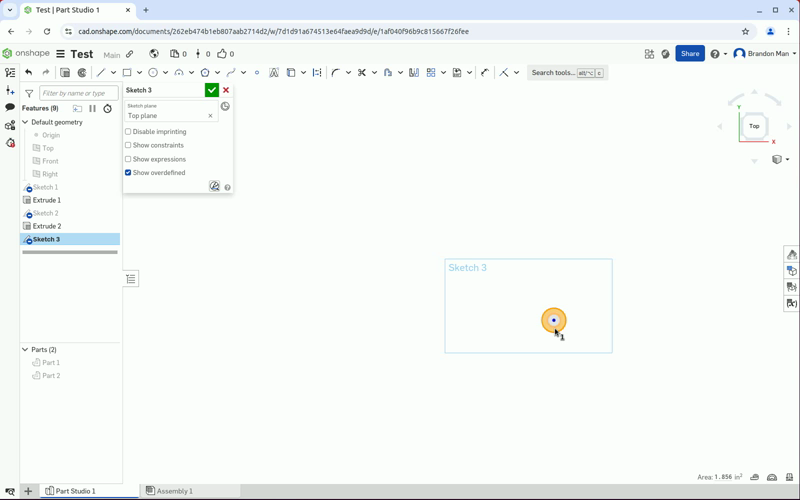
scroll(-6)
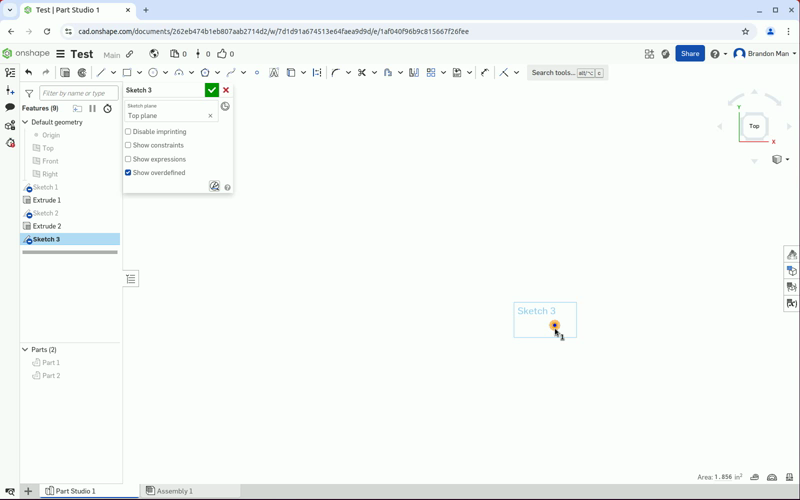
mouse_move(73, 352)
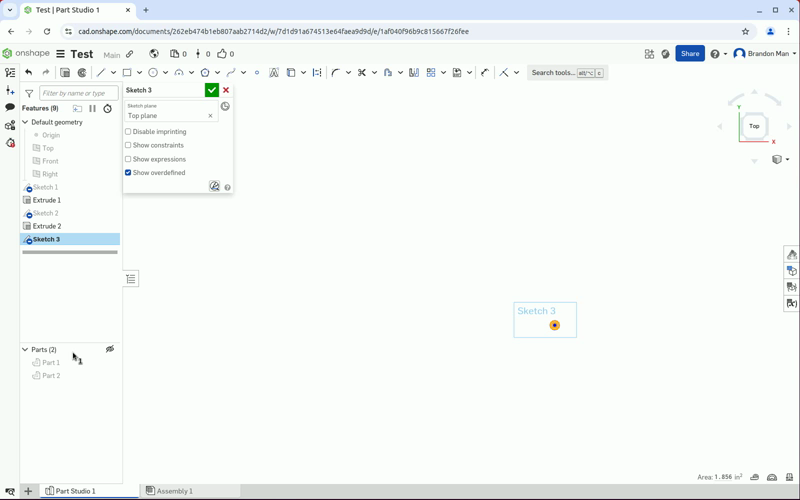
key(shift+y)
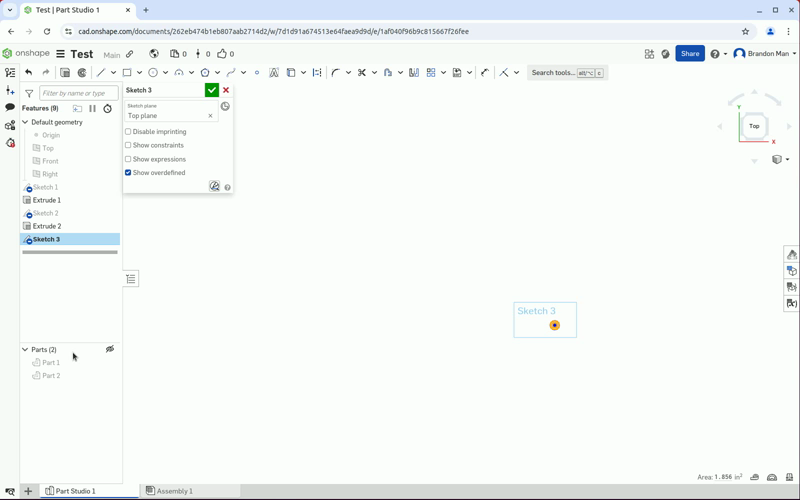
key(shift+e)
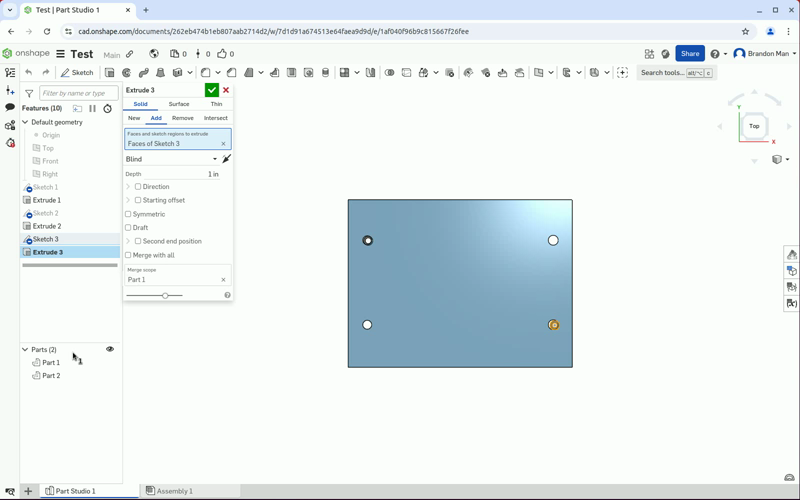
mouse_move(143, 106)
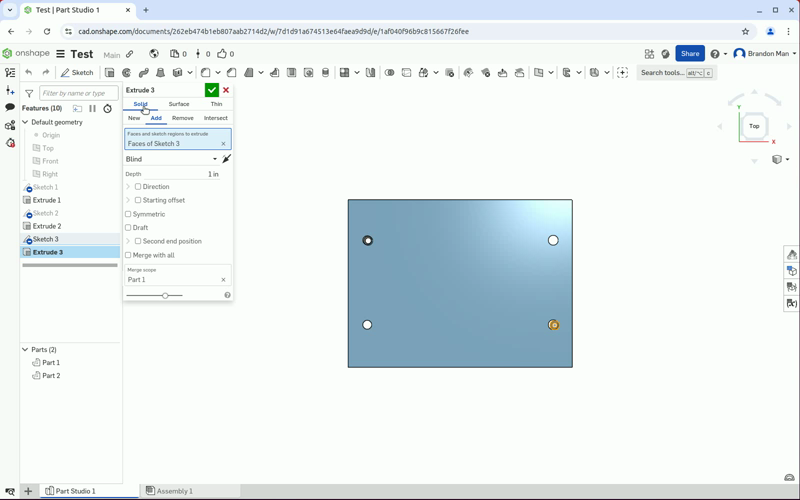
click(143, 106)
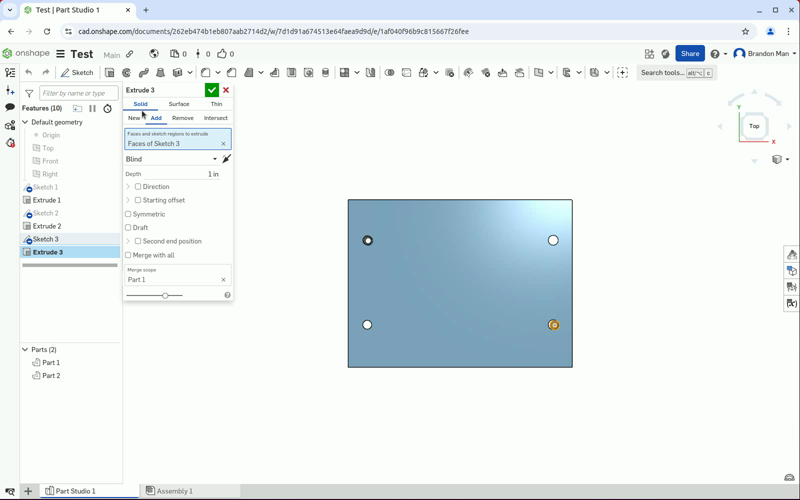
mouse_move(137, 120)
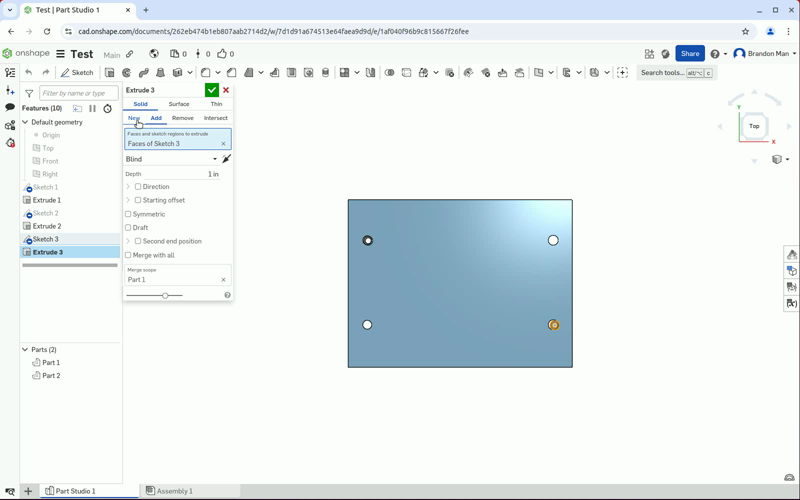
click(137, 120)
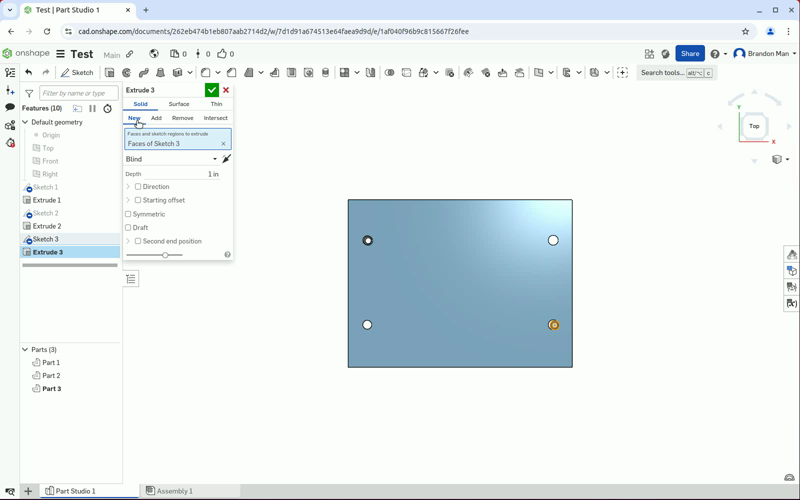
key(tab, 4)
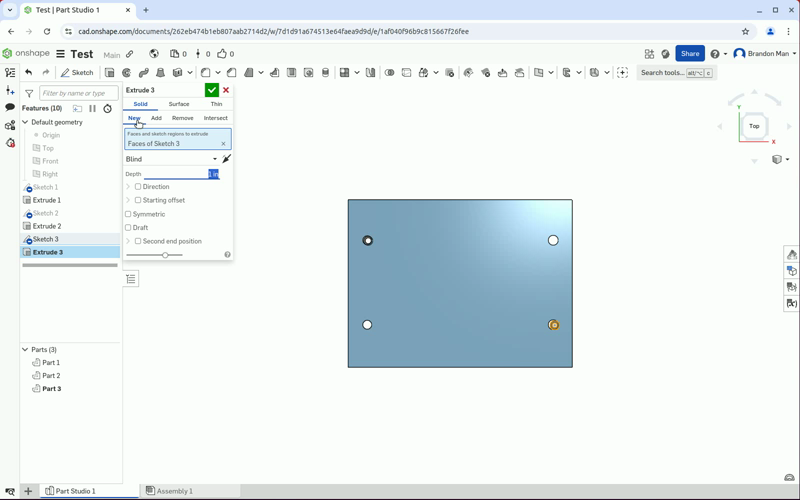
text(1.444)
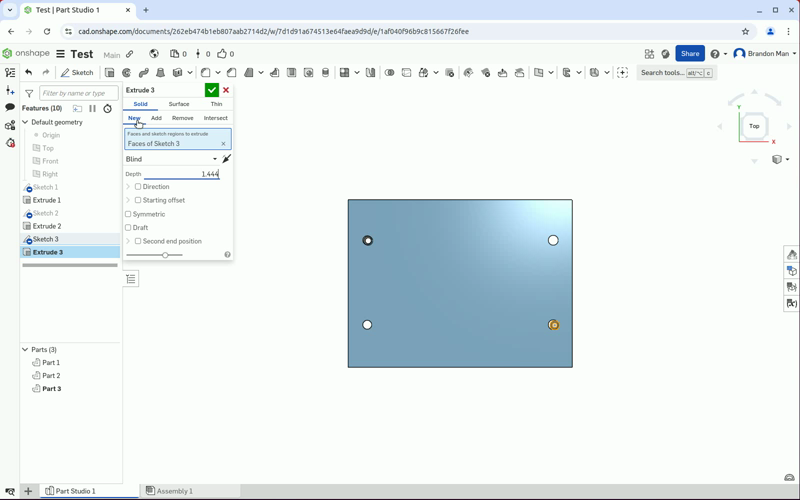
key(enter)
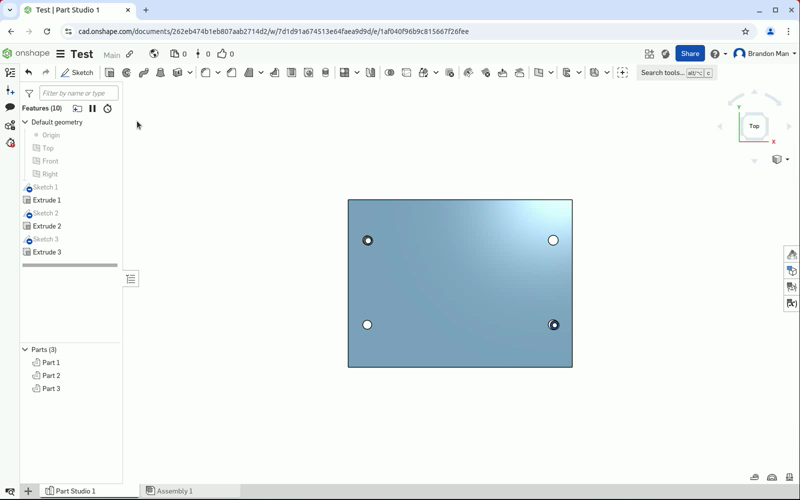
key(shift+h)
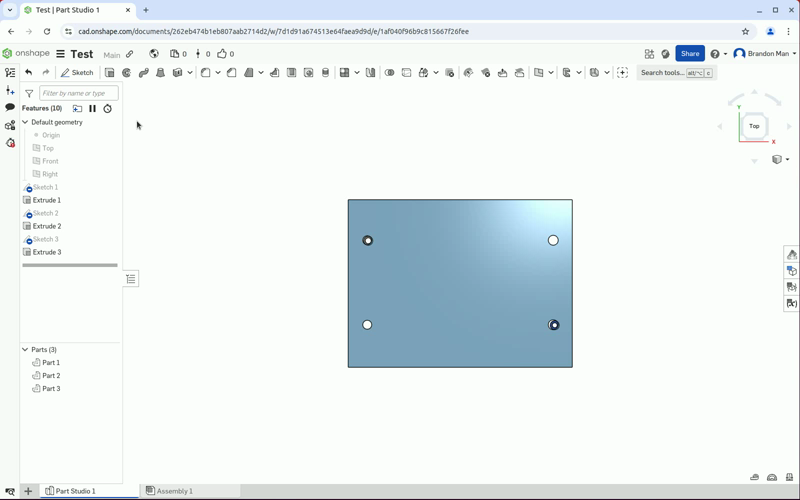
key(shift+h)
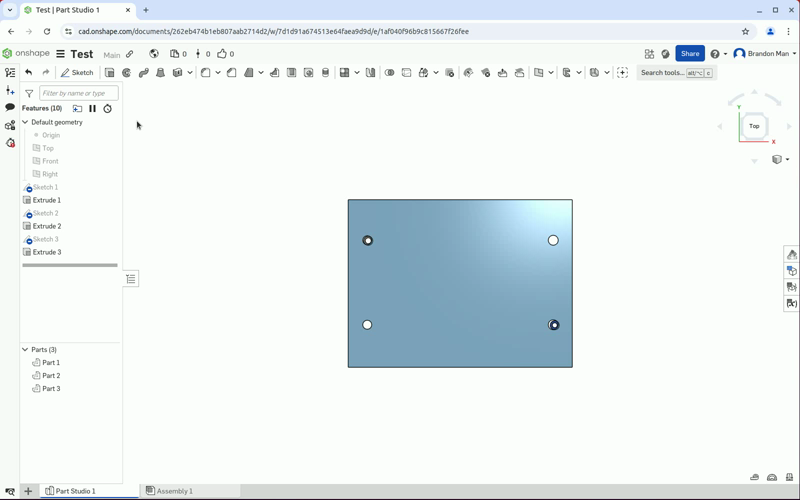
mouse_move(73, 189)
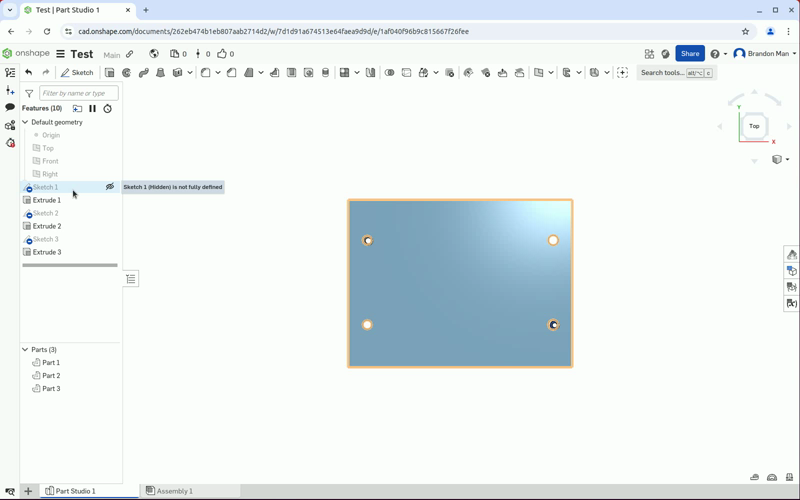
click(73, 189)
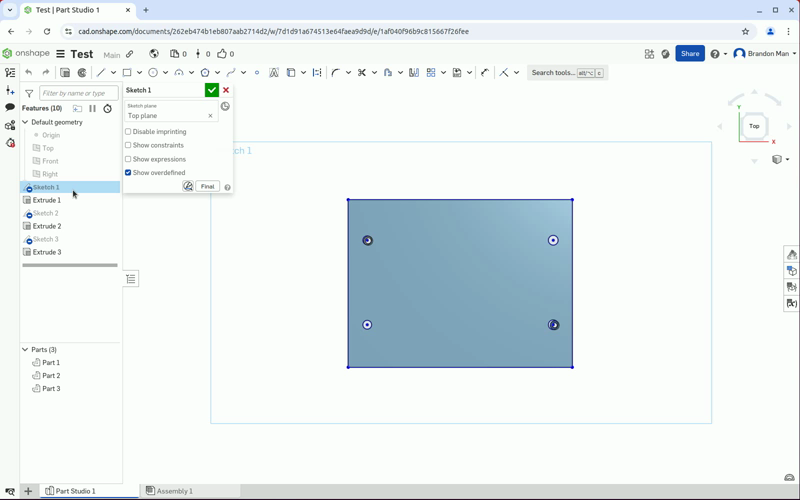
mouse_move(229, 92)
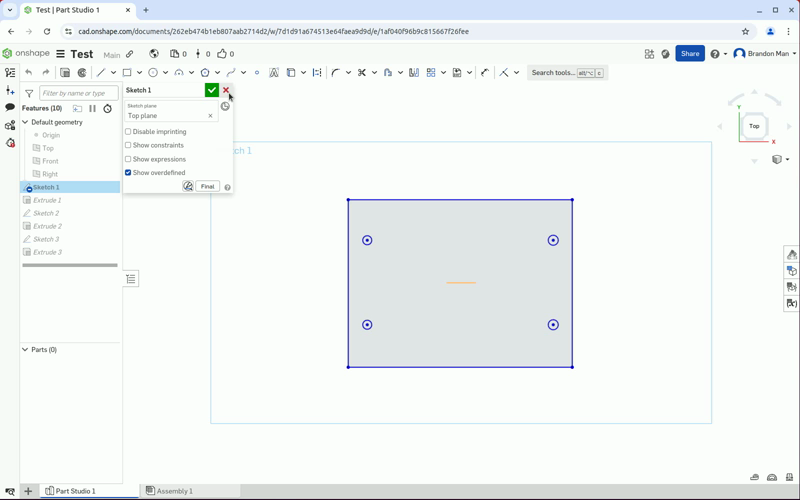
click(229, 92)
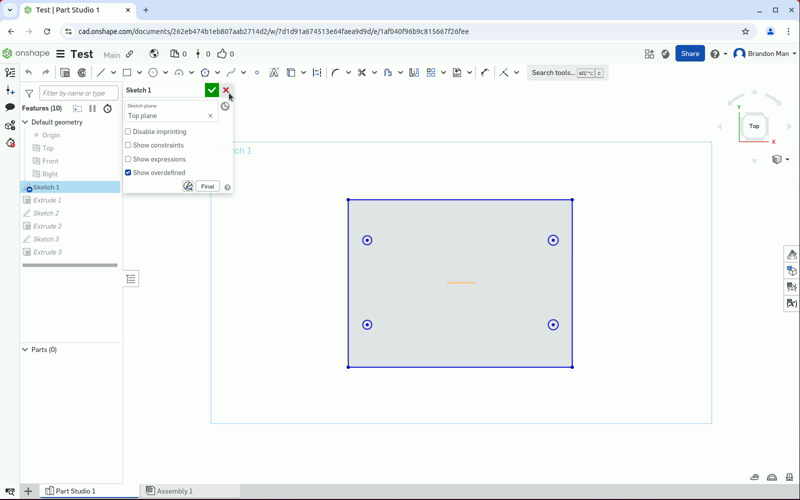
key(shift+s)
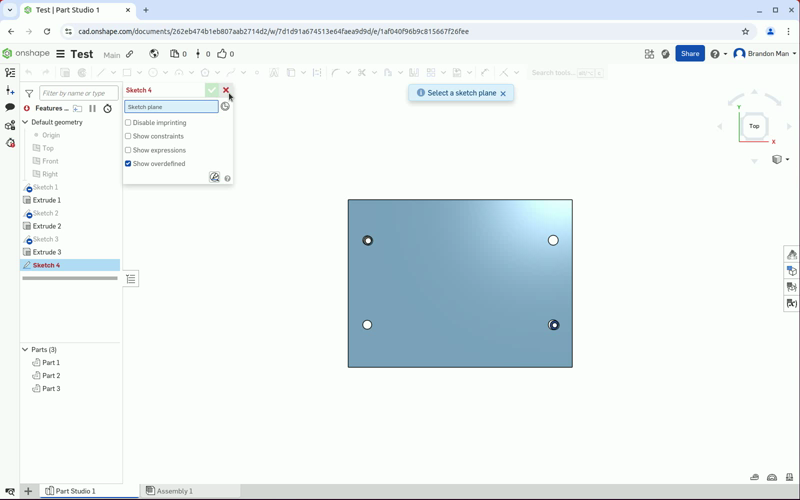
mouse_move(73, 150)
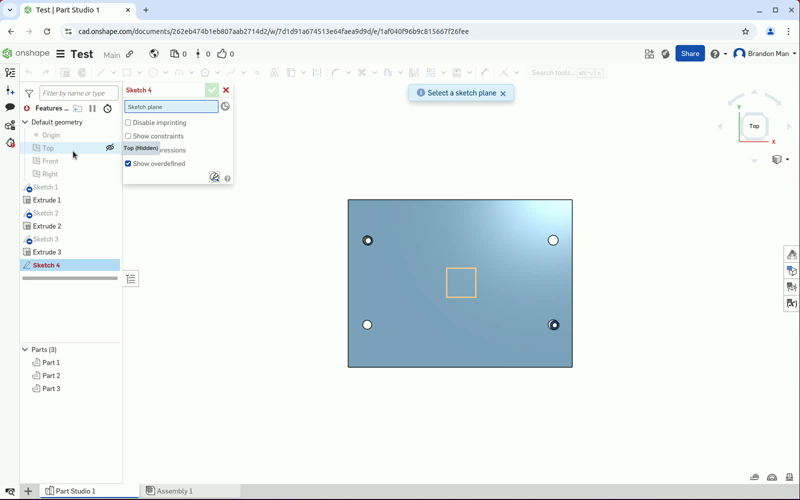
click(73, 150)
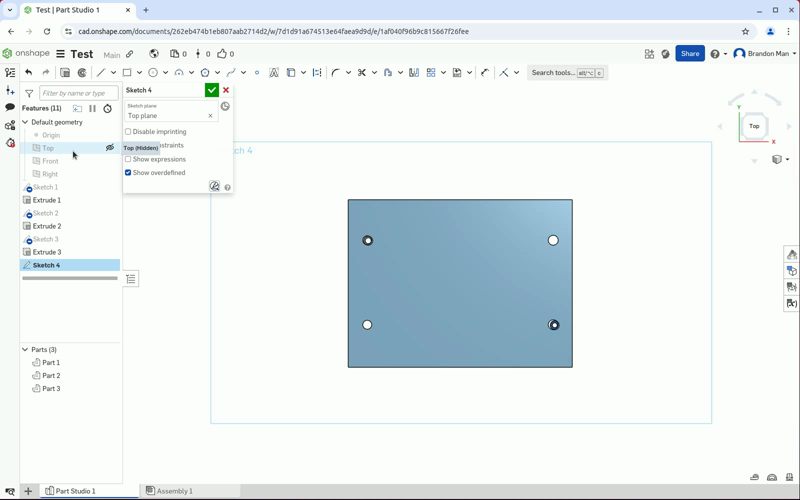
mouse_move(73, 352)
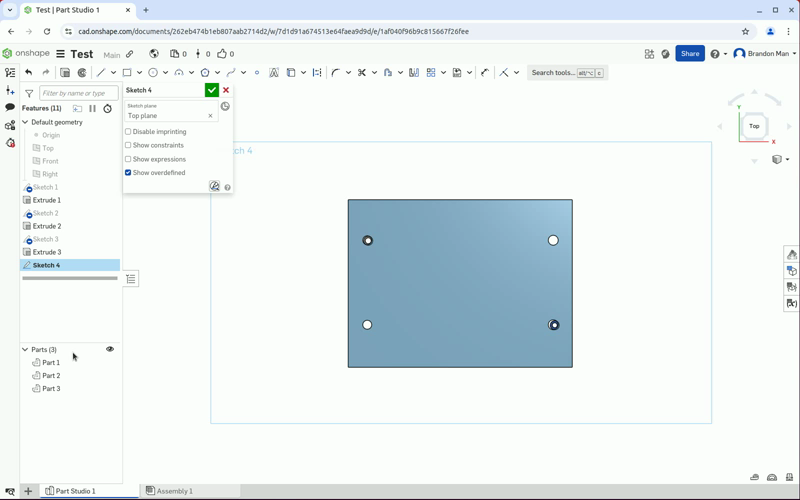
key(y)
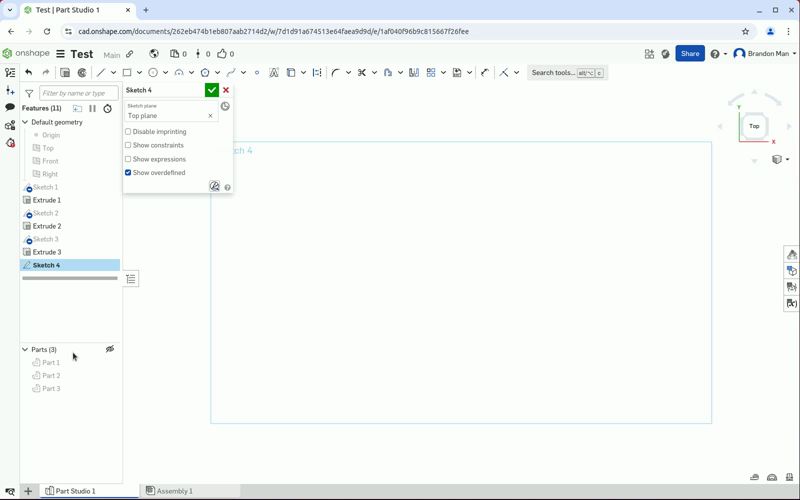
key(c)
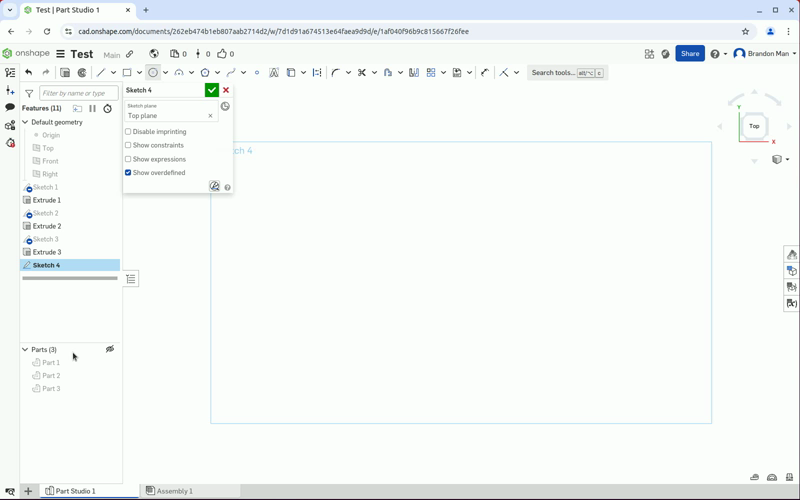
key_down(shift)
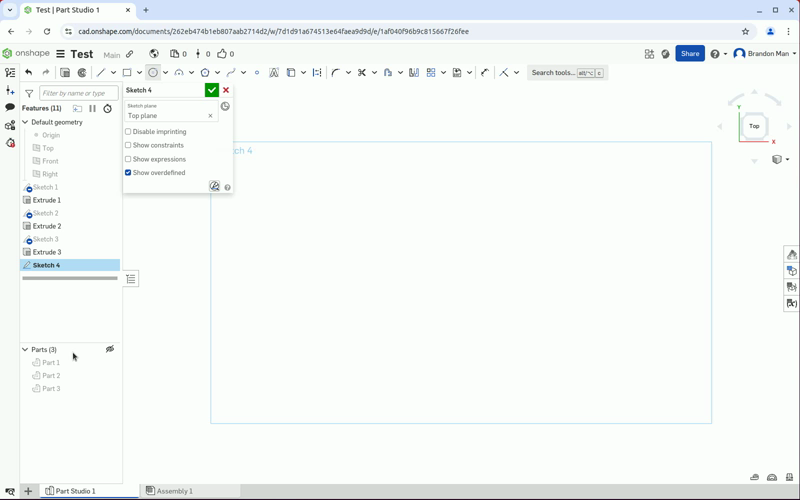
mouse_move(554, 240)
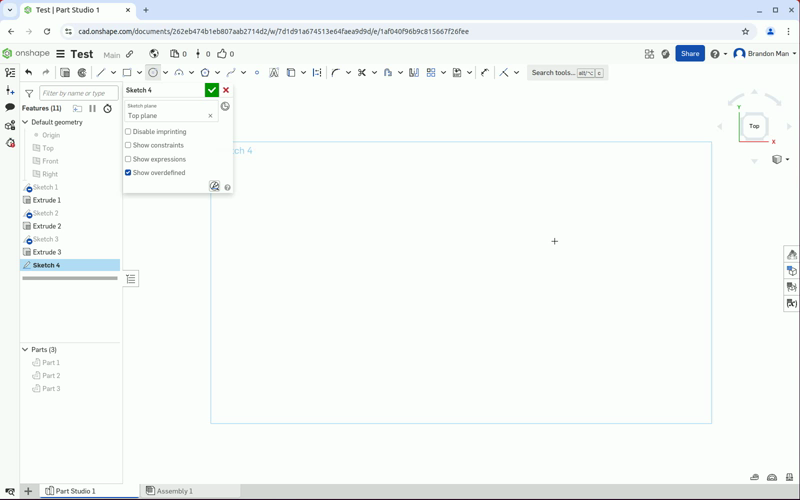
click(554, 240)
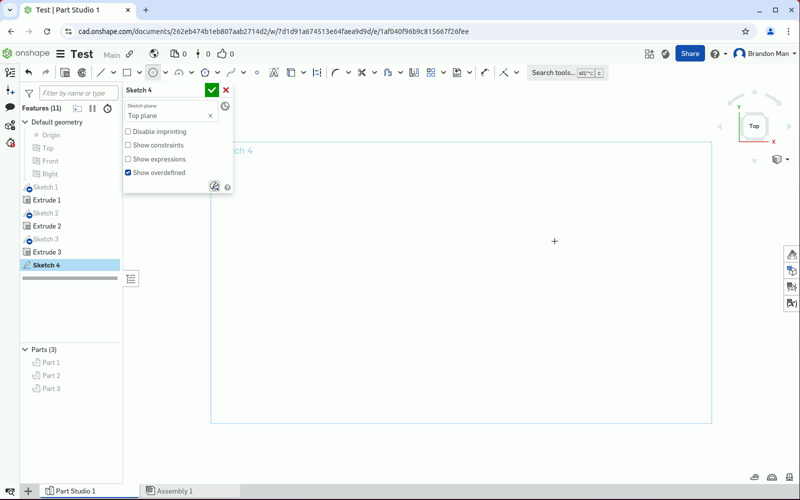
key_up(shift)
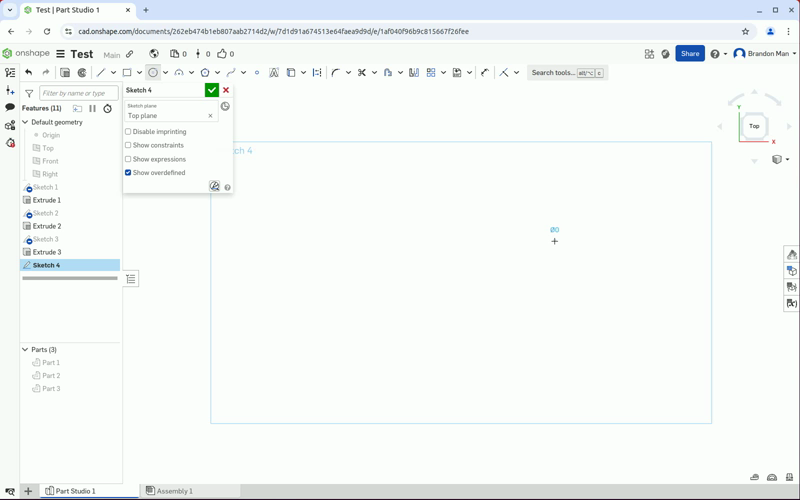
mouse_move(559, 240)
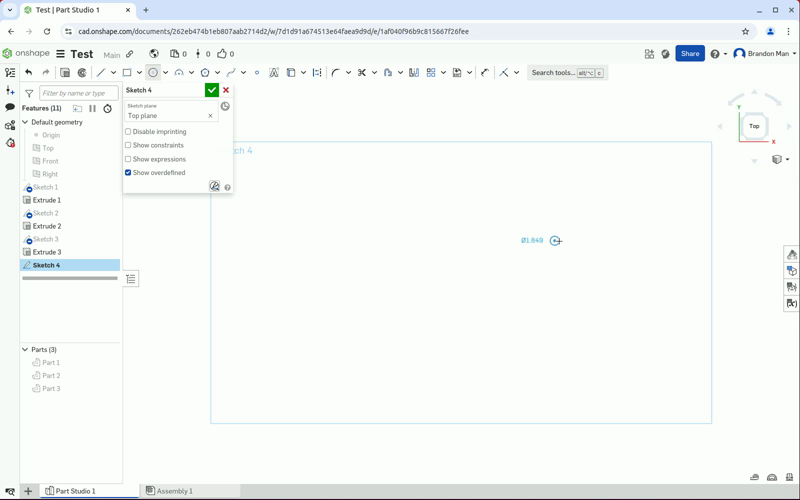
click(559, 240)
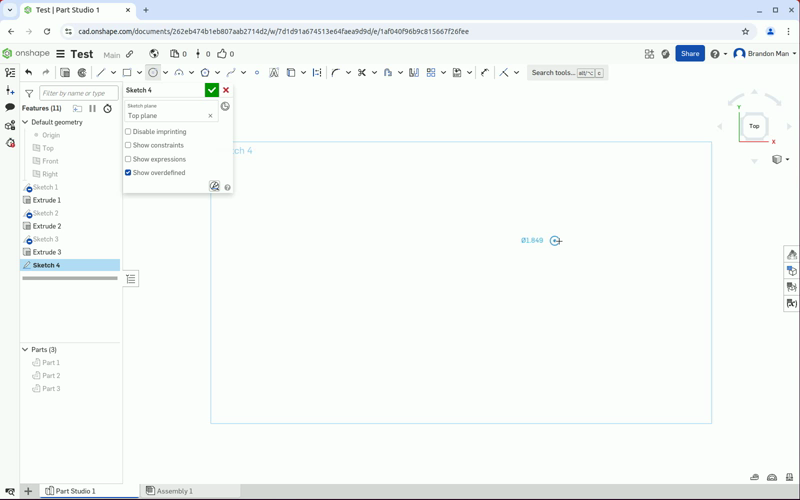
key(esc)
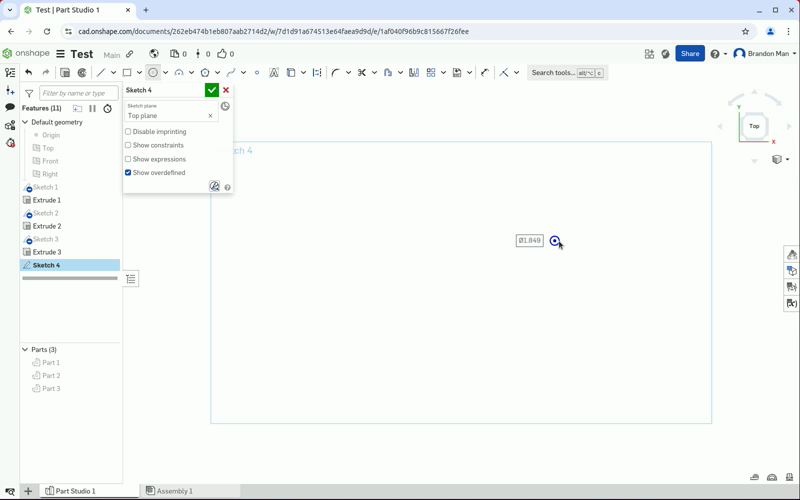
key(c)
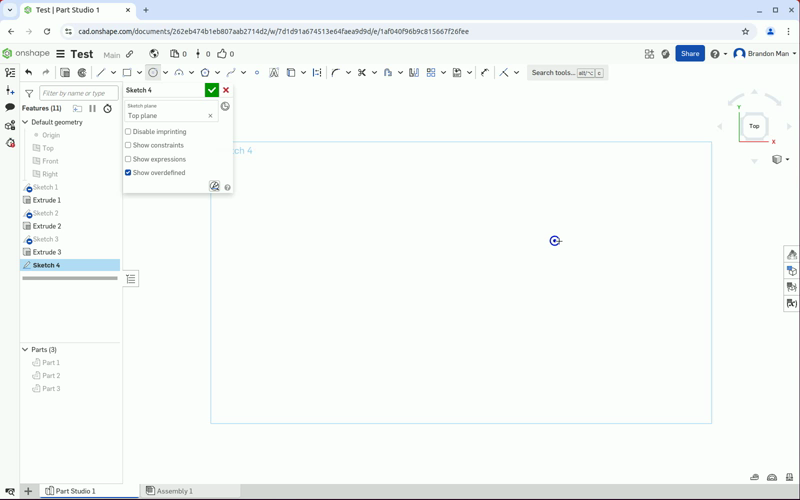
key_down(shift)
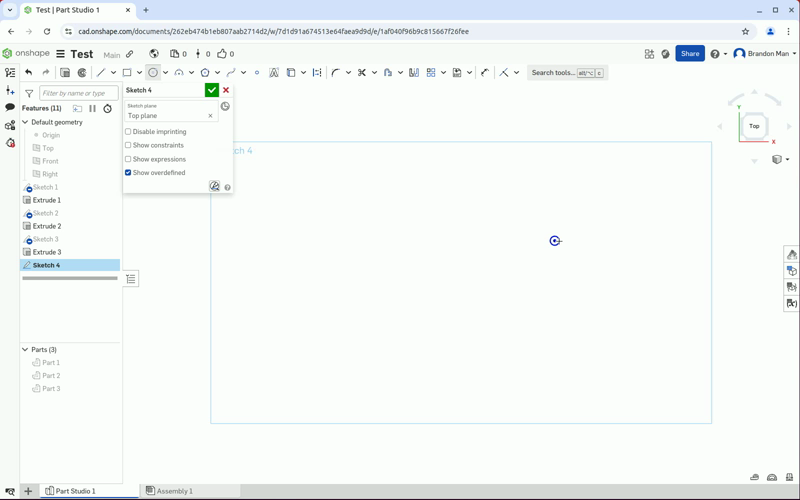
mouse_move(554, 240)
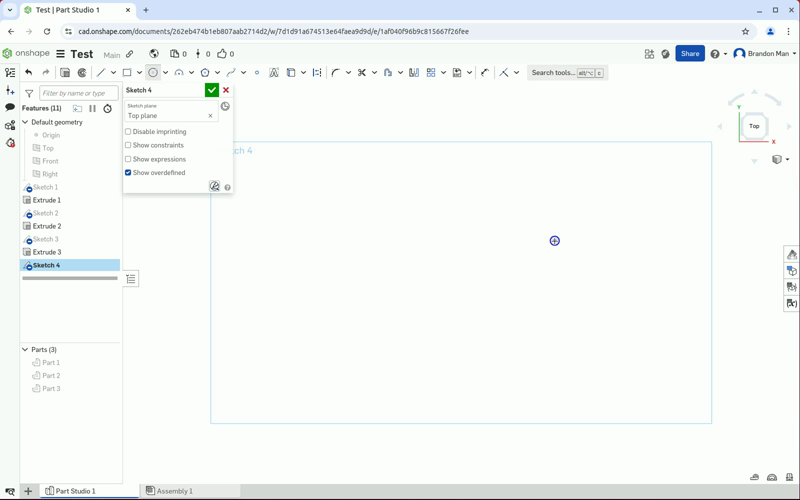
click(554, 240)
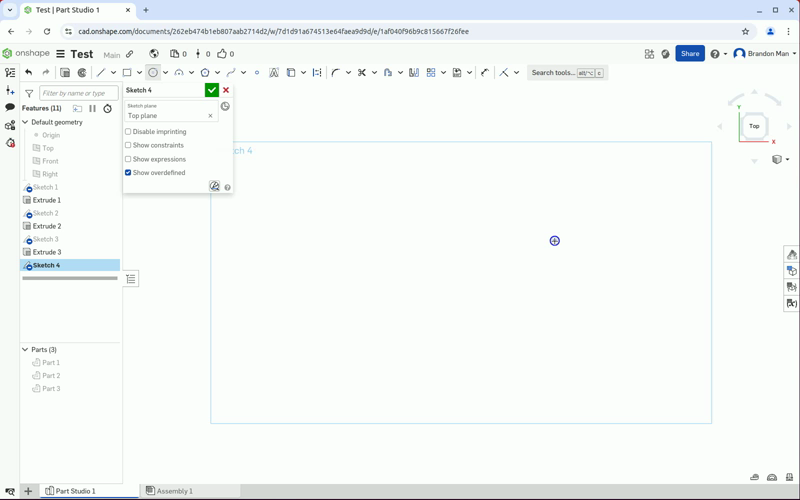
key_up(shift)
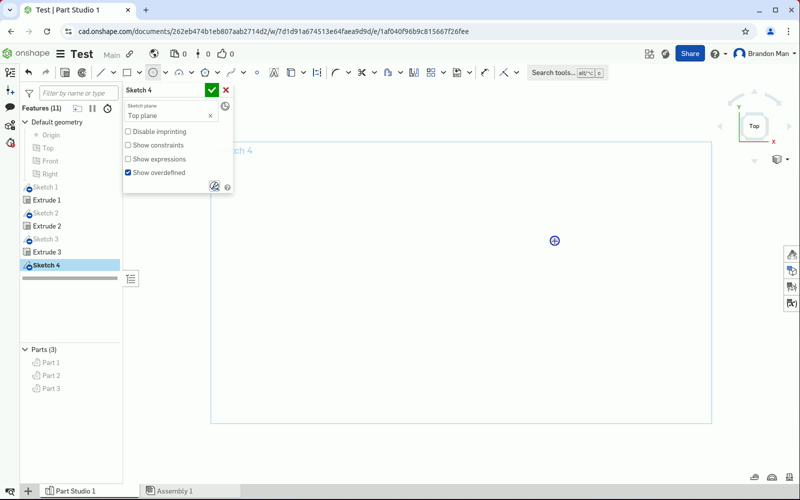
mouse_move(557, 240)
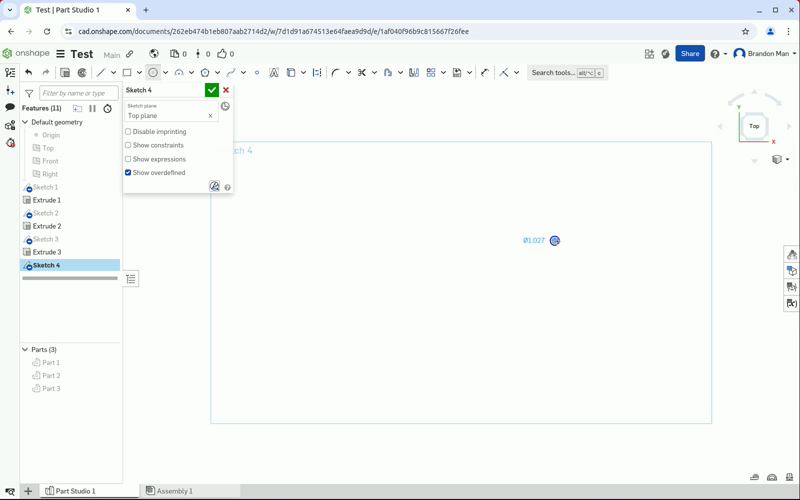
scroll(6)
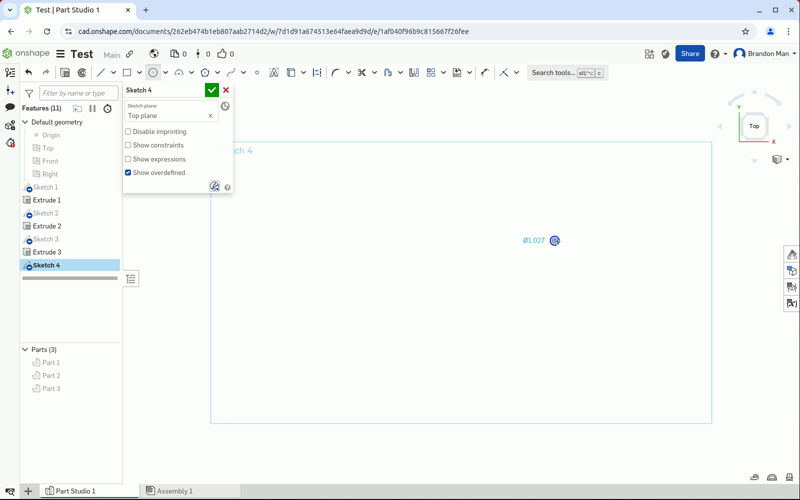
scroll(6)
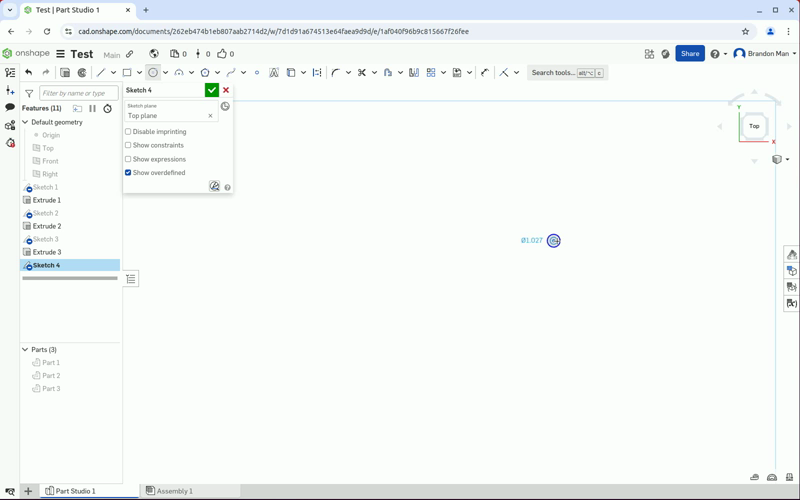
scroll(6)
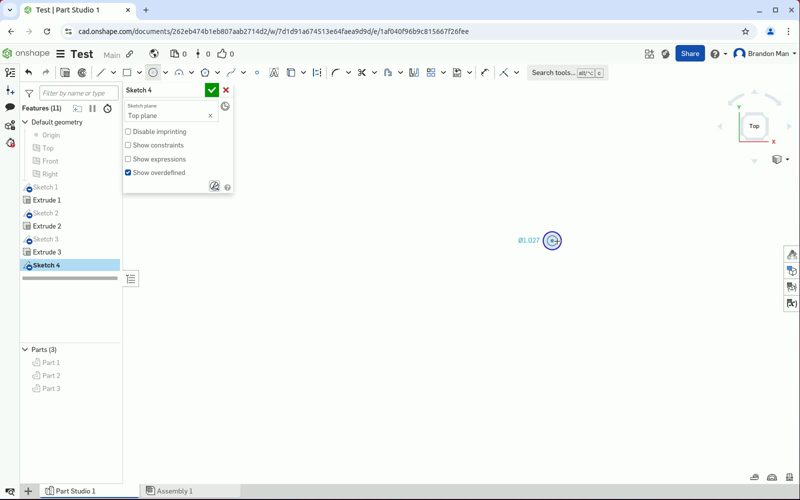
scroll(6)
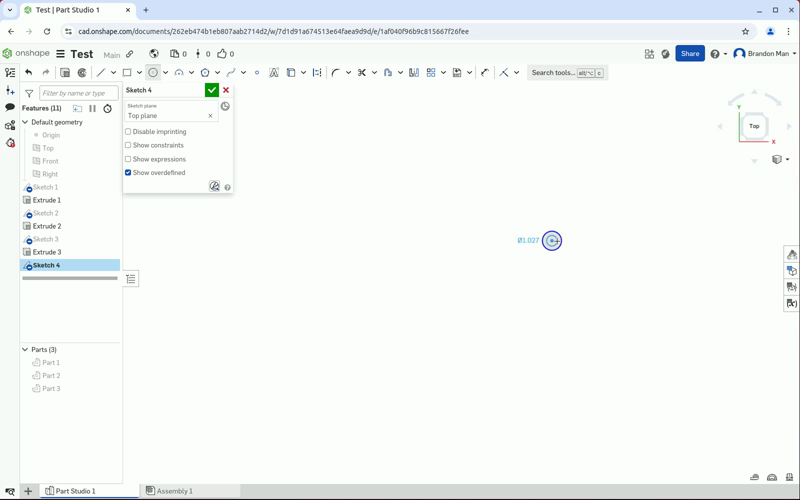
scroll(6)
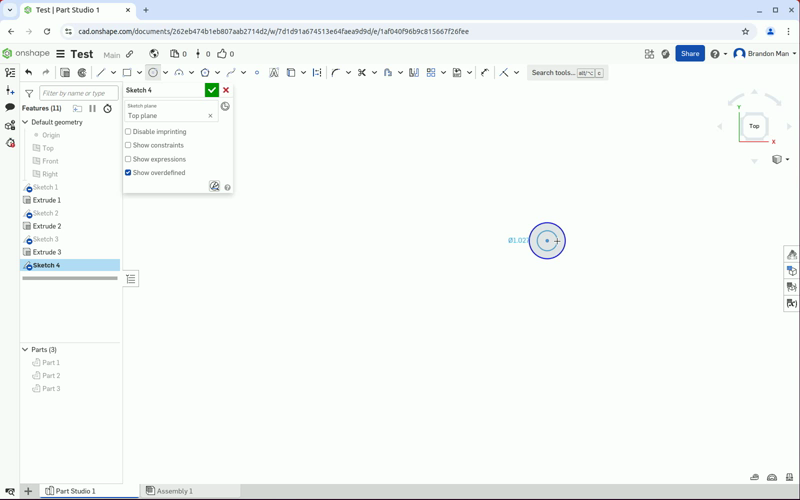
scroll(6)
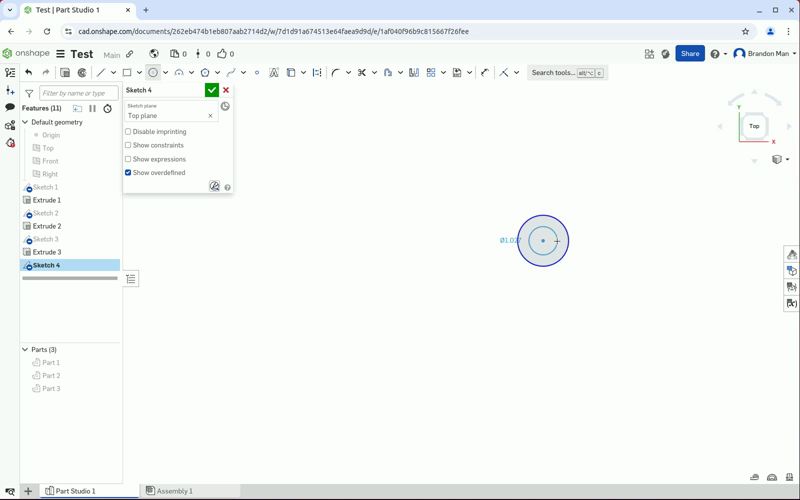
scroll(6)
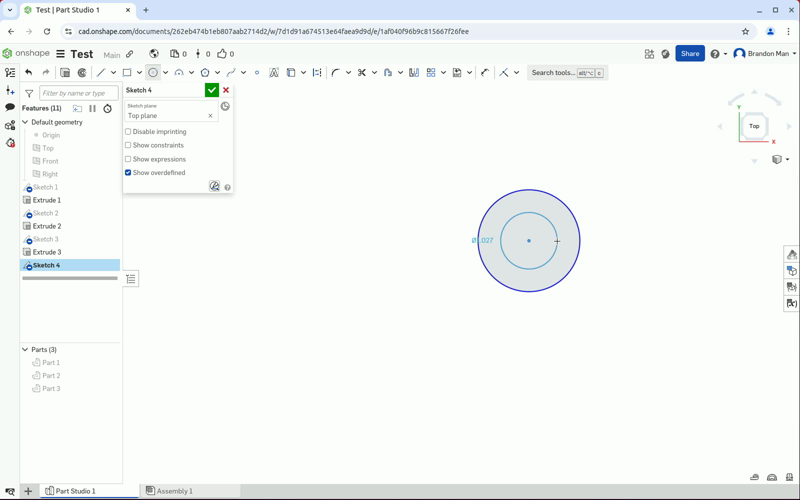
click(557, 240)
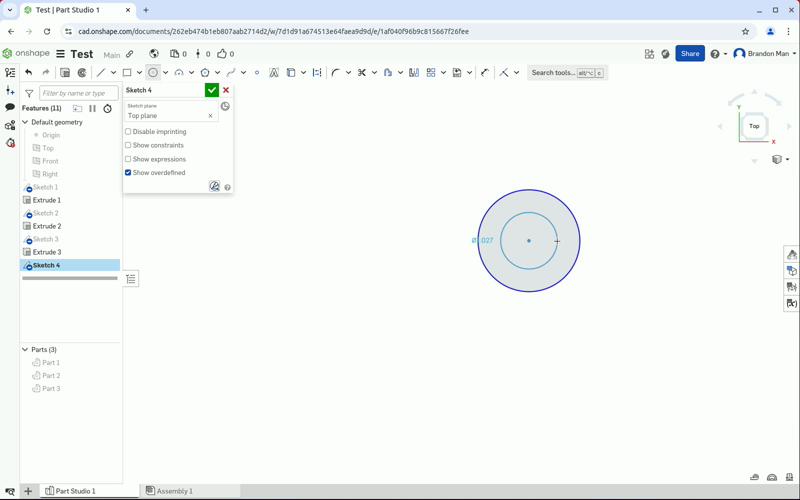
scroll(-6)
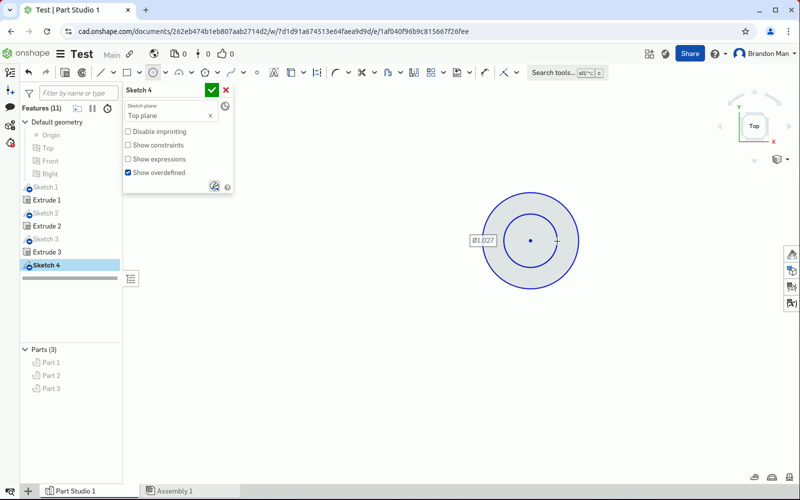
scroll(-6)
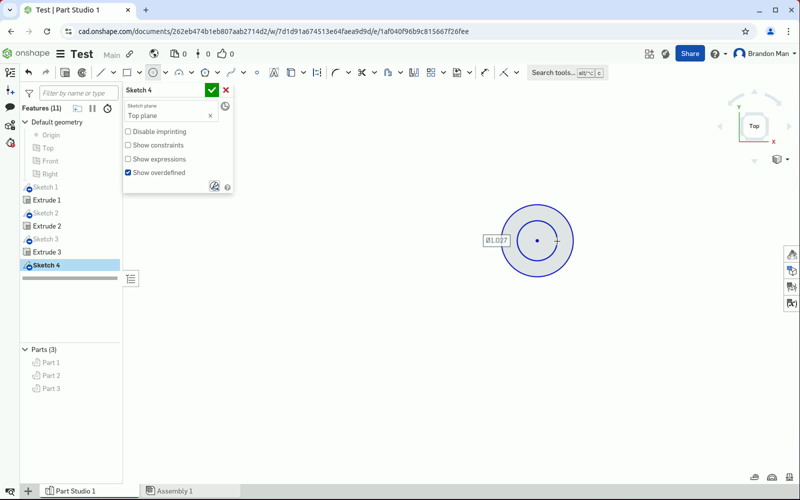
scroll(-6)
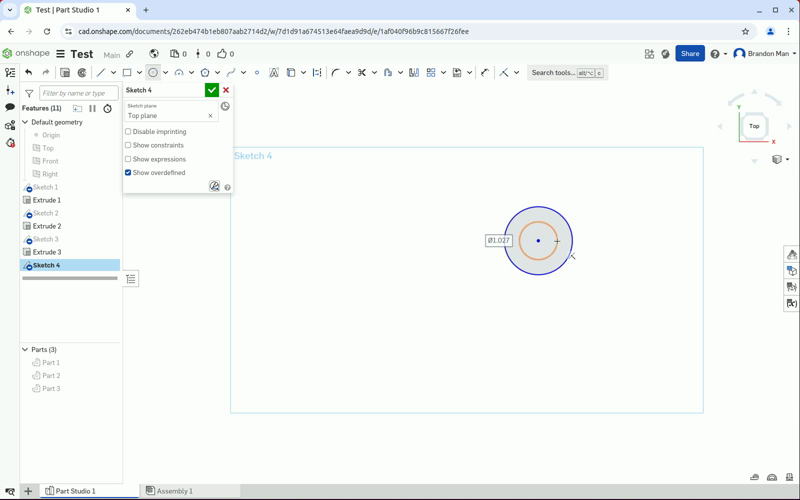
scroll(-6)
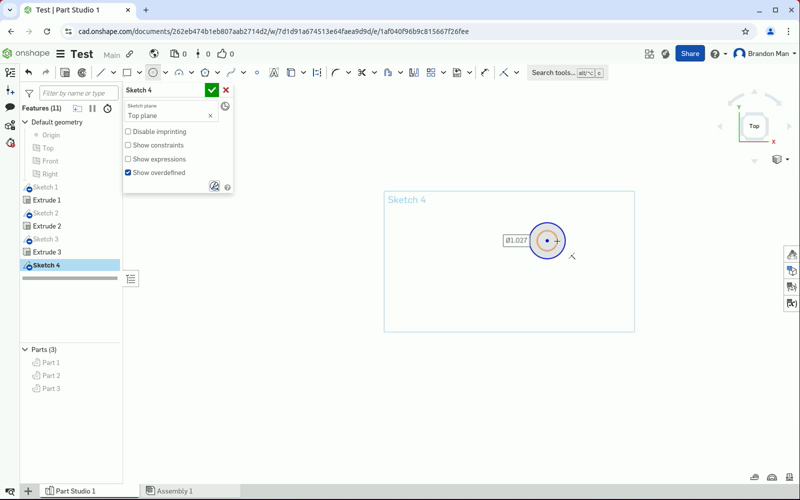
scroll(-6)
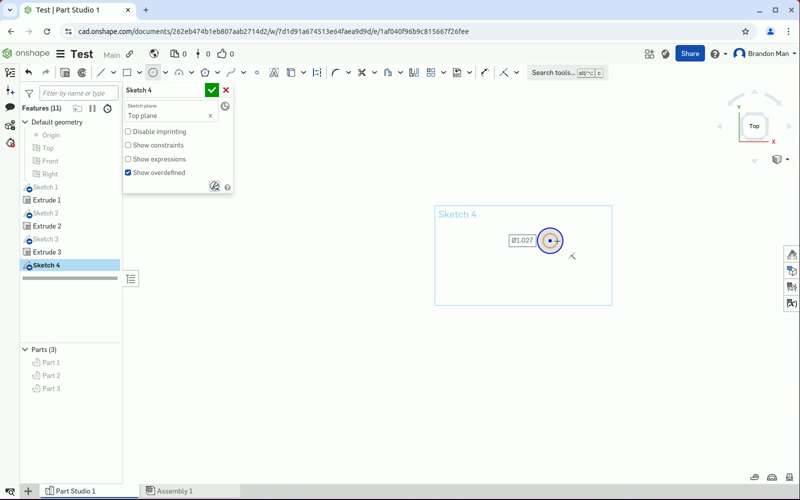
scroll(-6)
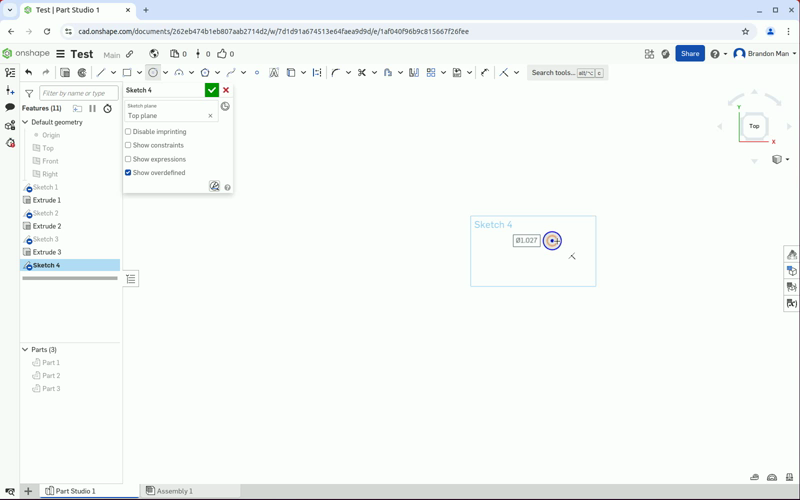
scroll(-6)
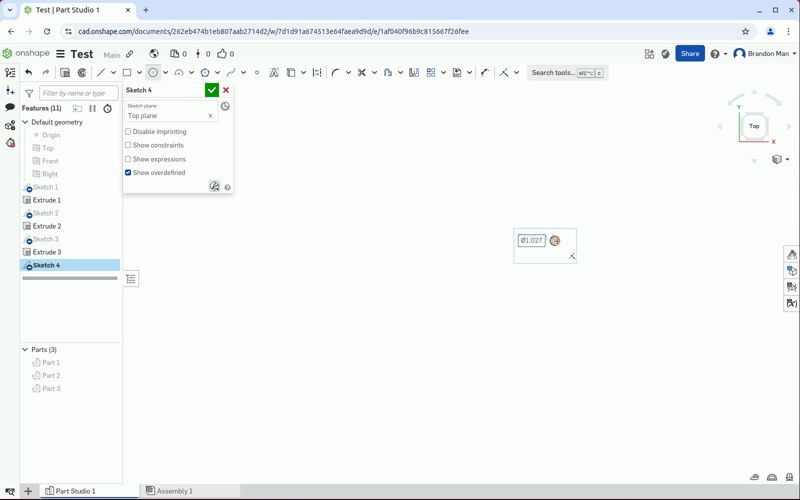
key(esc)
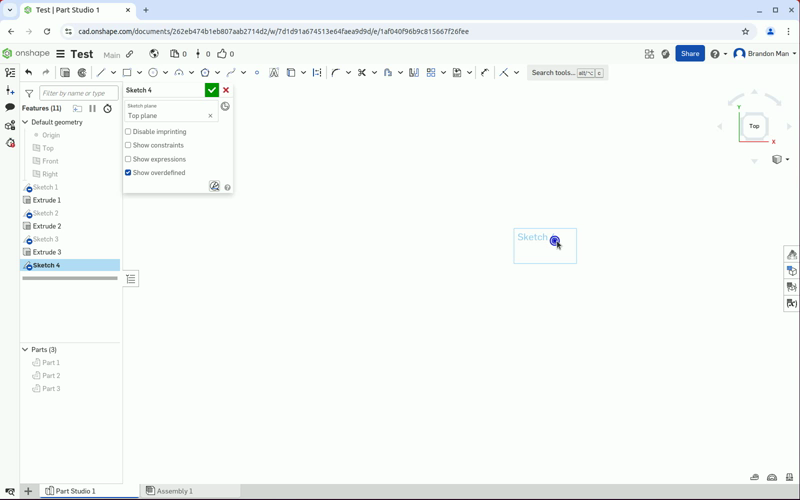
mouse_move(552, 244)
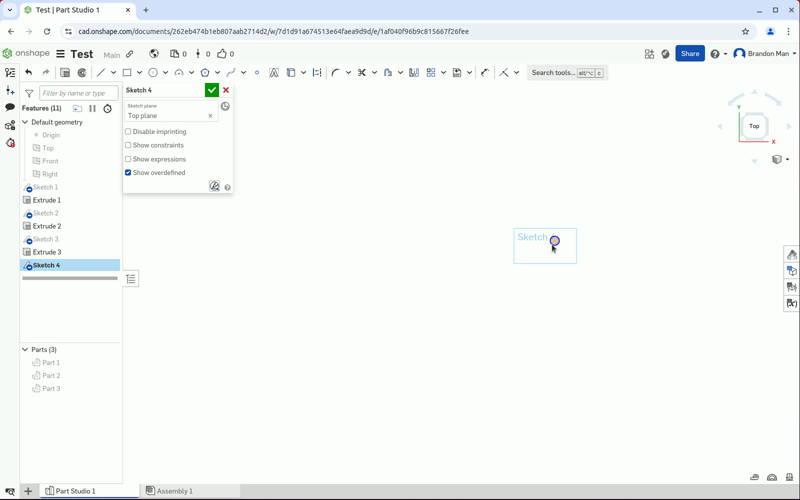
scroll(6)
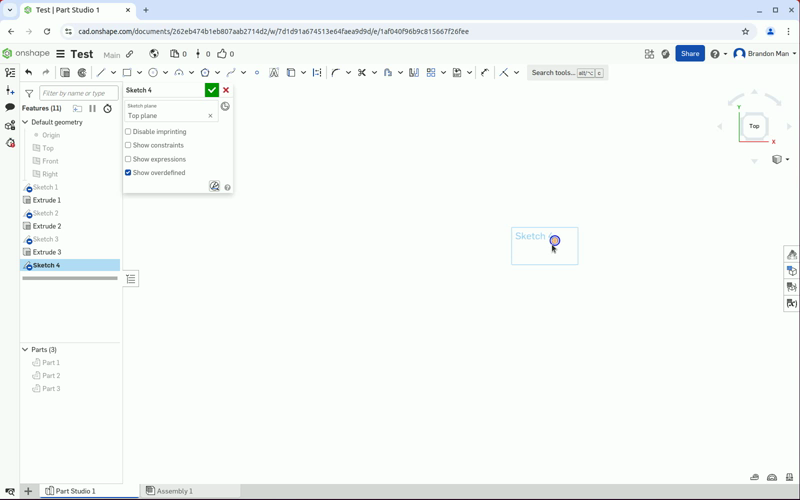
scroll(6)
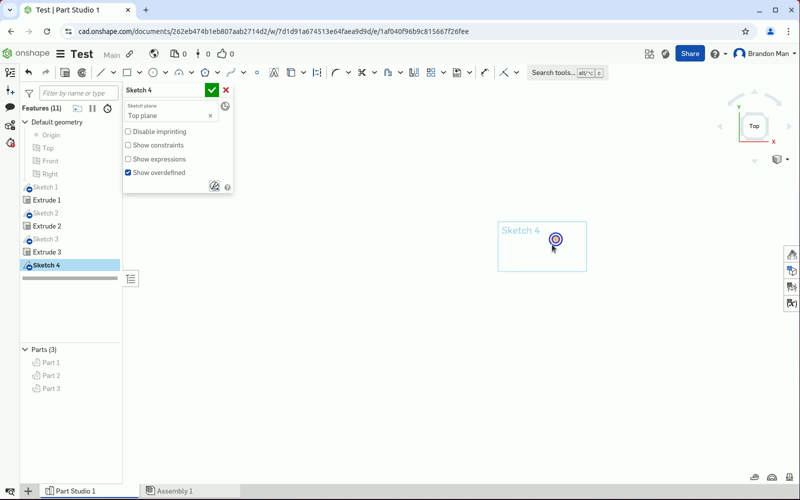
scroll(6)
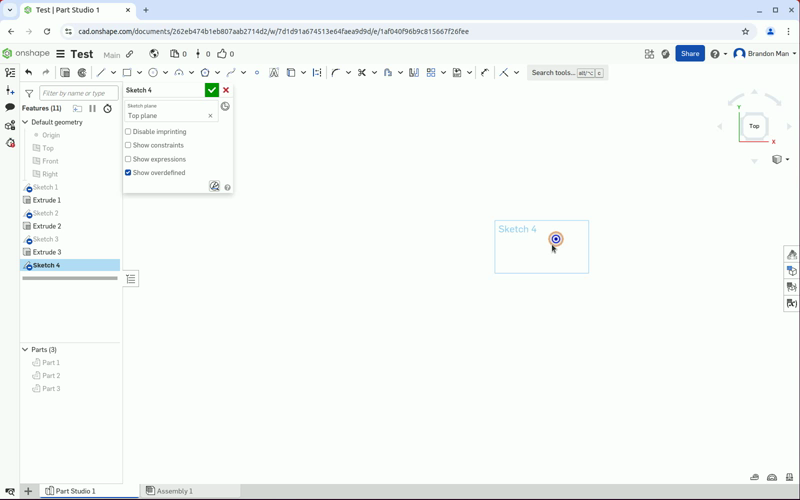
scroll(6)
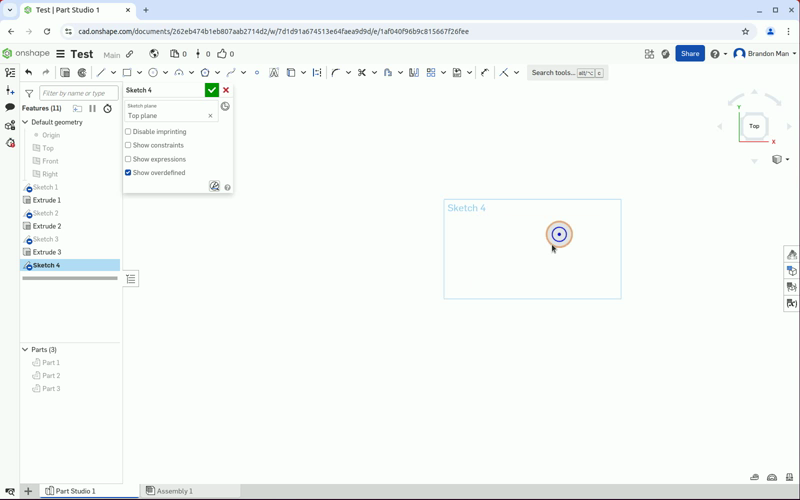
scroll(6)
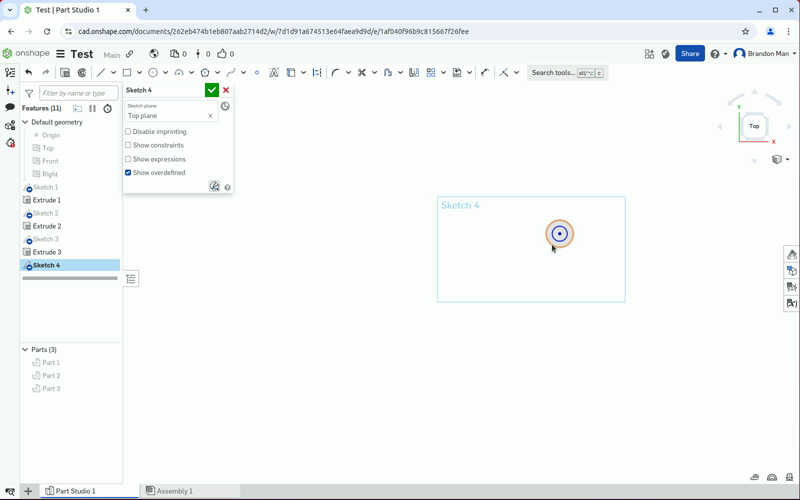
scroll(6)
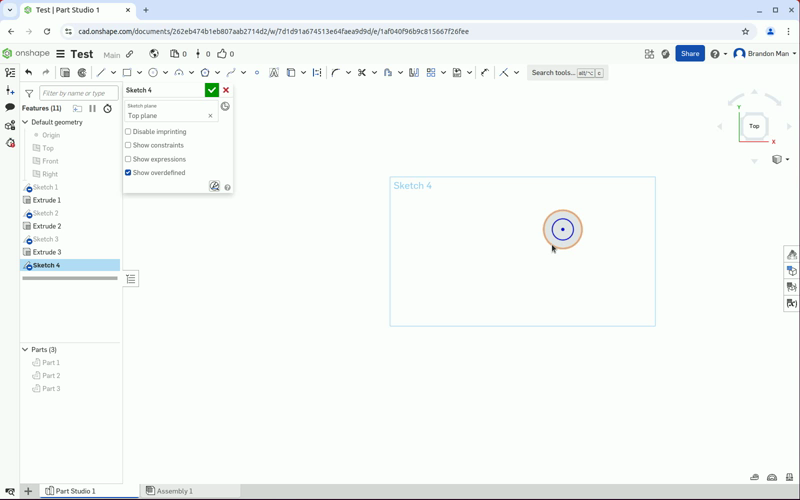
scroll(6)
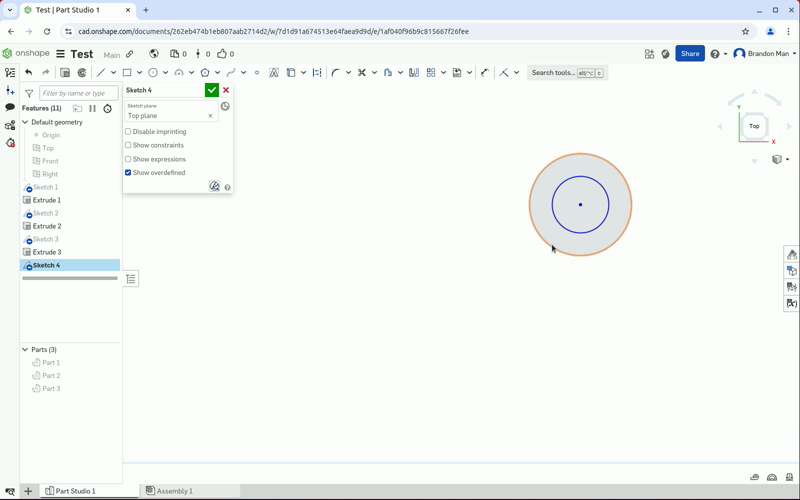
click(552, 244)
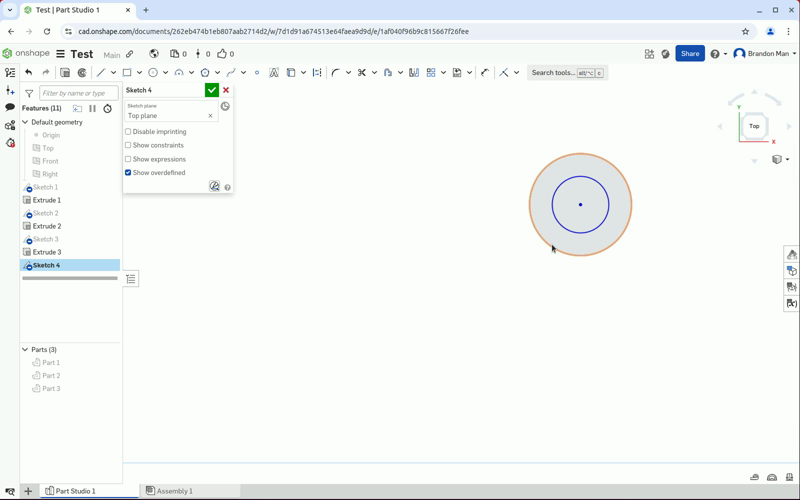
scroll(-6)
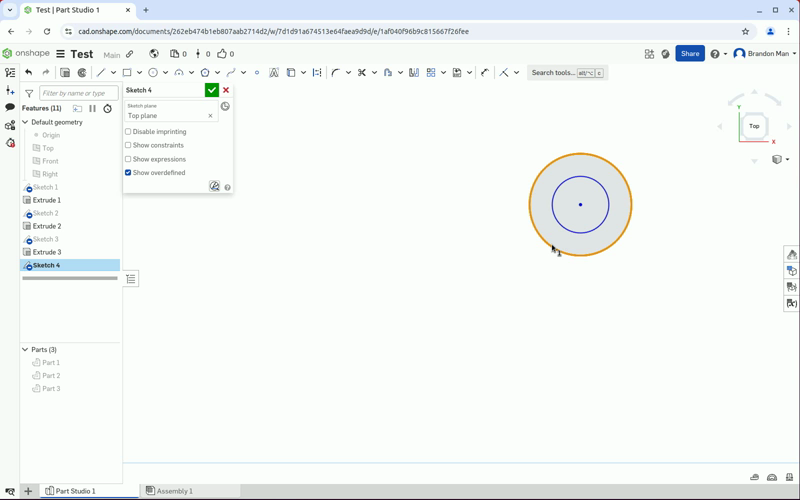
scroll(-6)
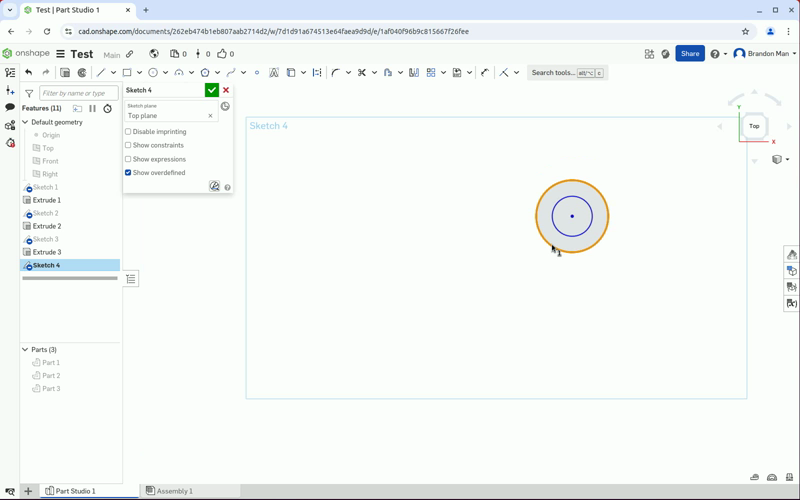
scroll(-6)
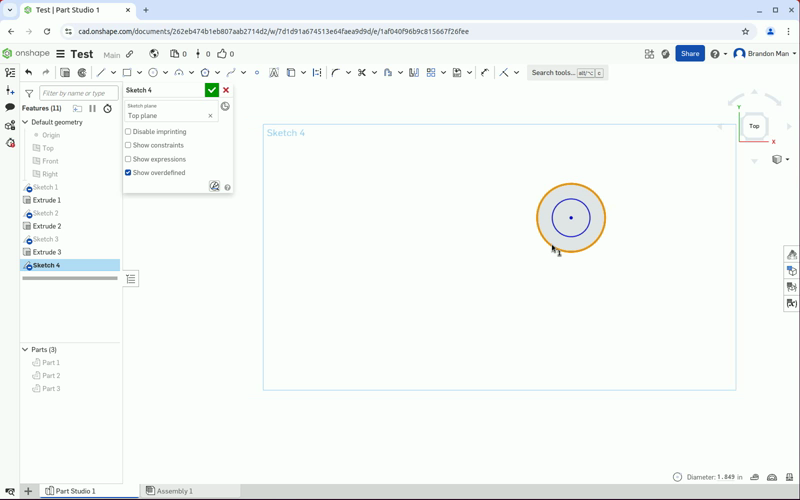
scroll(-6)
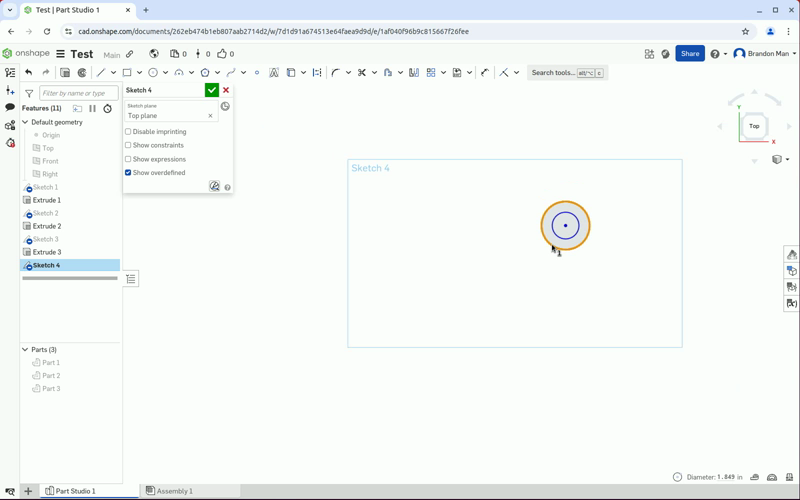
scroll(-6)
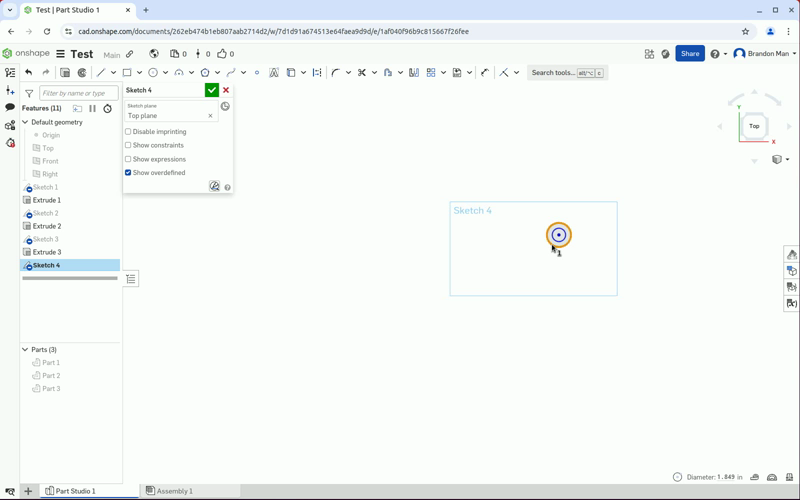
scroll(-6)
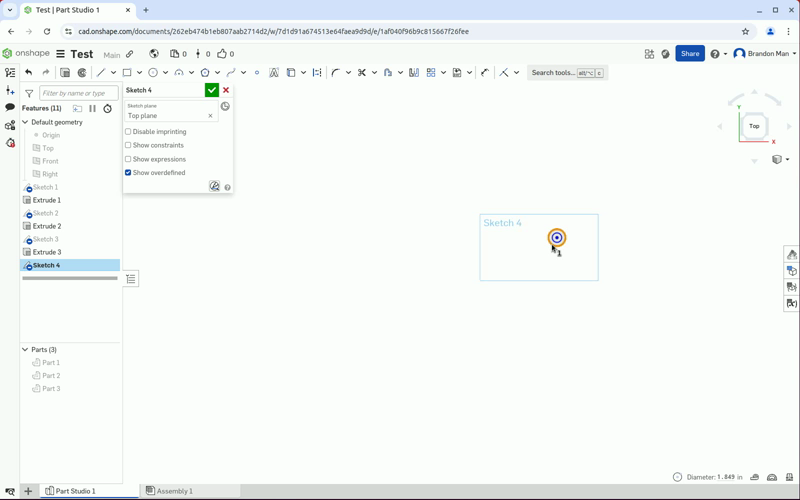
scroll(-6)
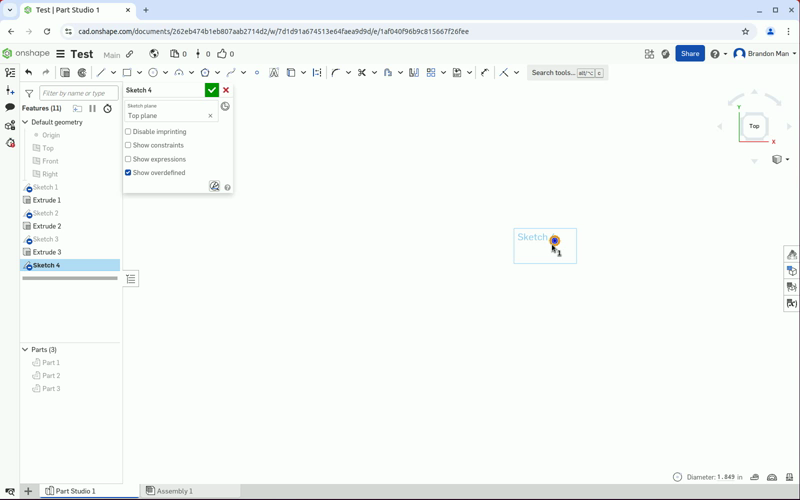
mouse_move(73, 352)
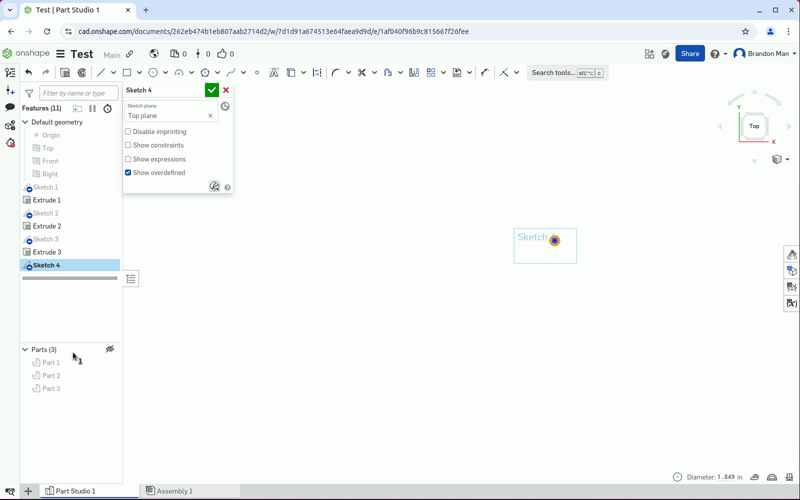
key(shift+y)
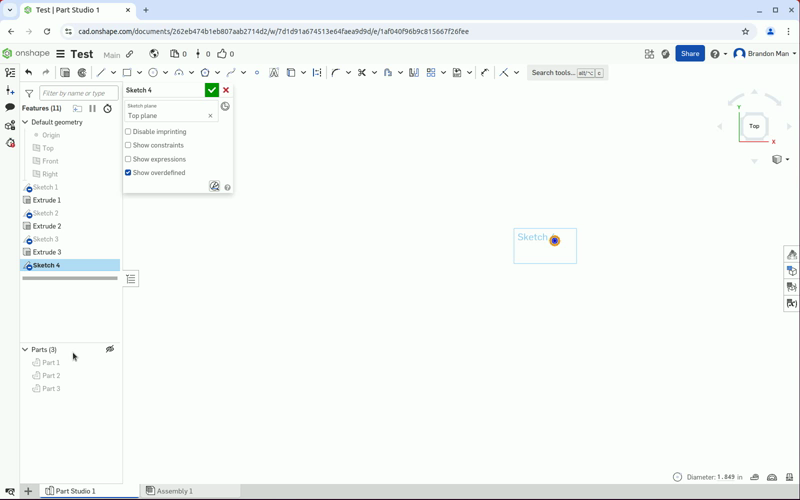
key(shift+e)
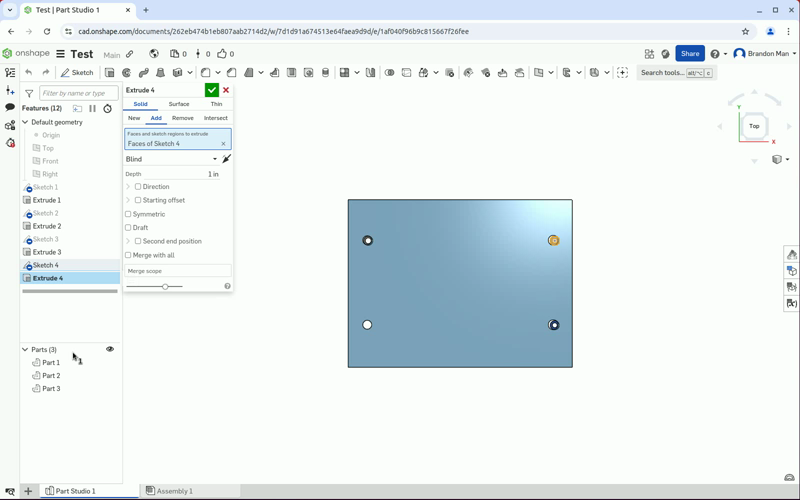
mouse_move(143, 106)
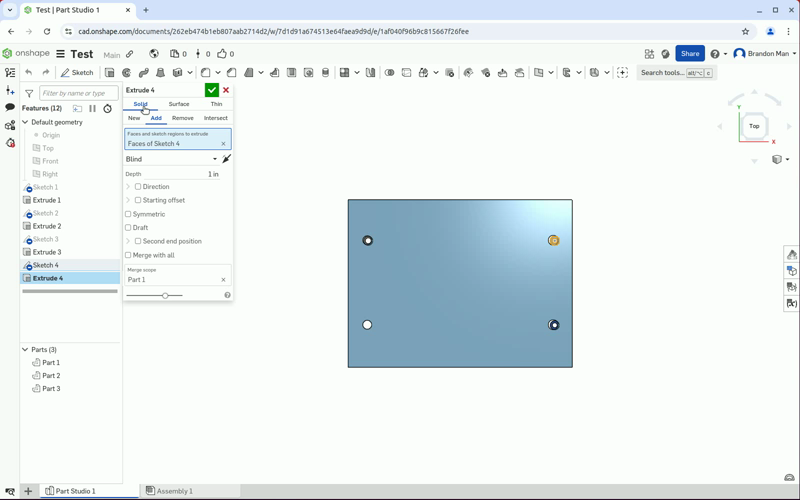
click(143, 106)
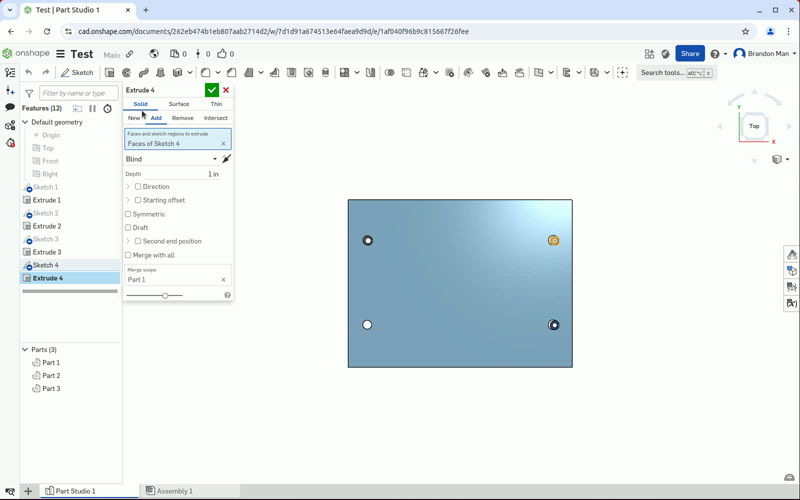
mouse_move(137, 120)
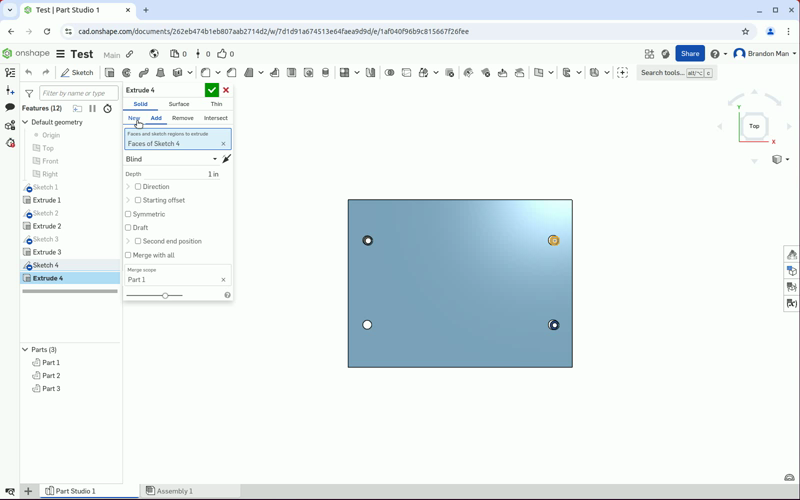
click(137, 120)
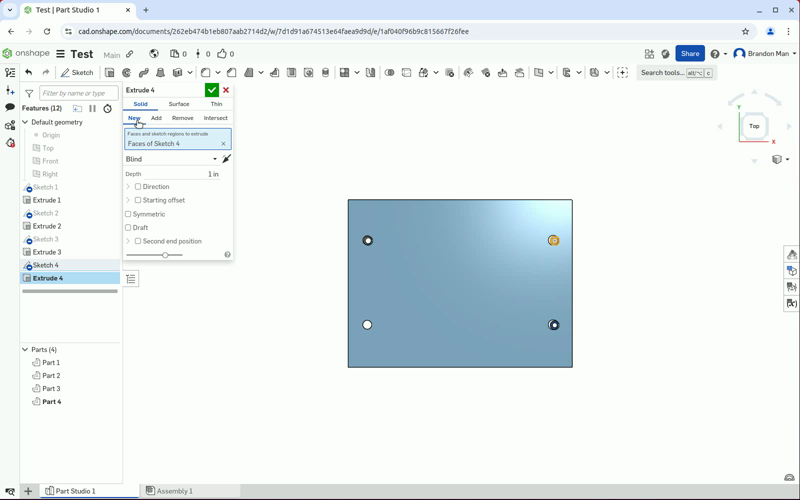
key(tab, 4)
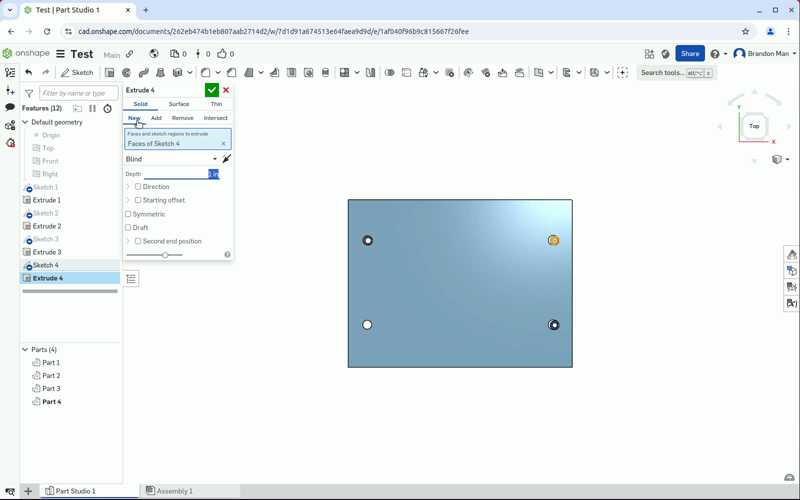
text(1.444)
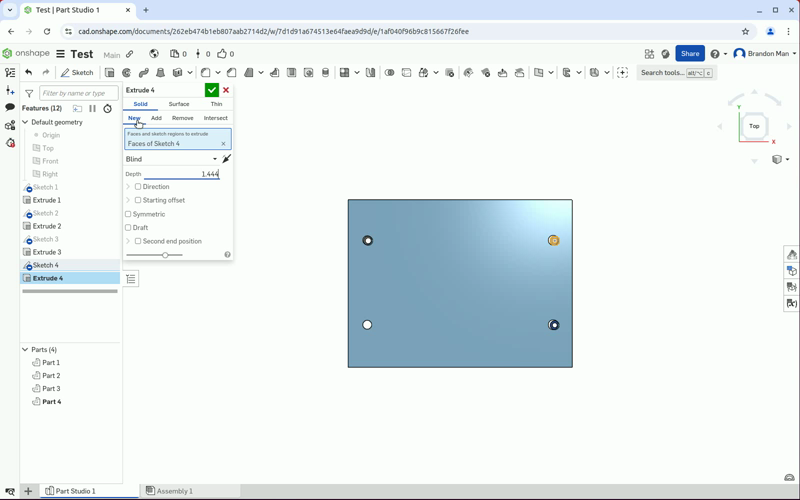
key(enter)
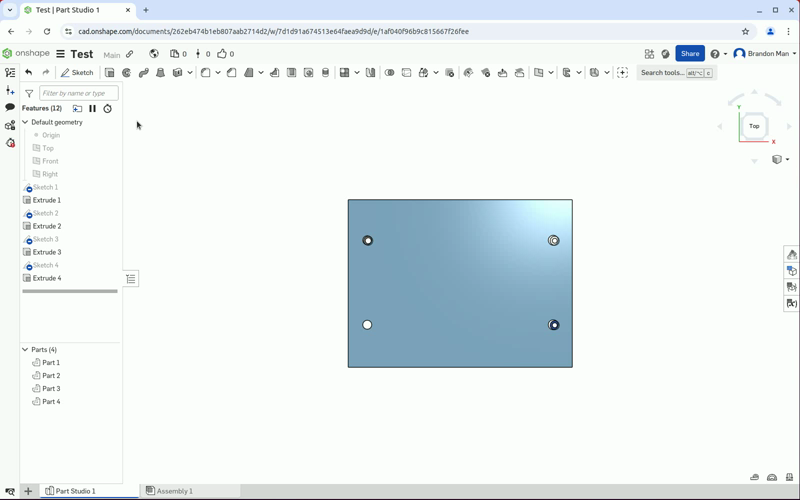
key(shift+h)
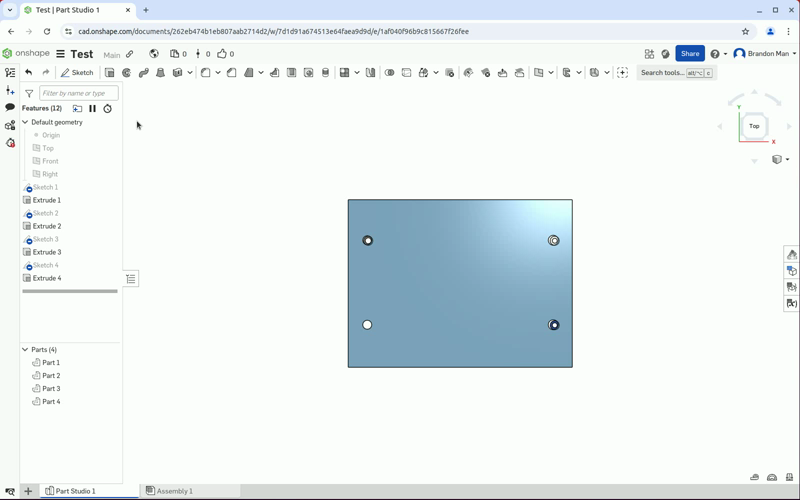
key(shift+h)
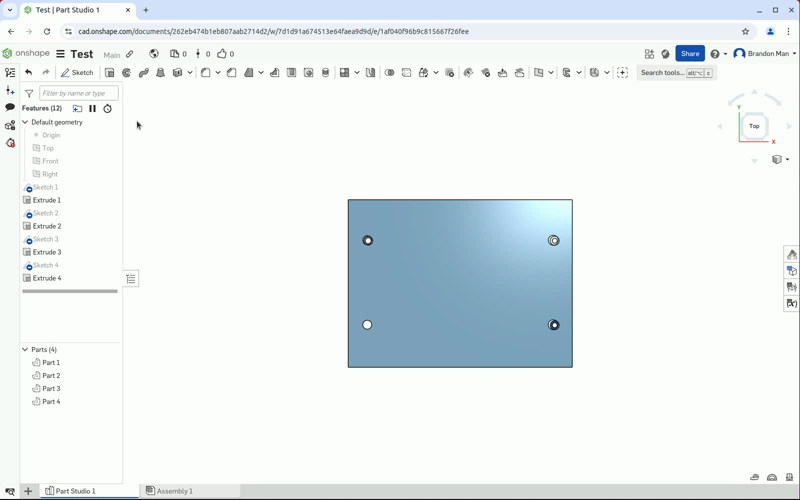
mouse_move(73, 189)
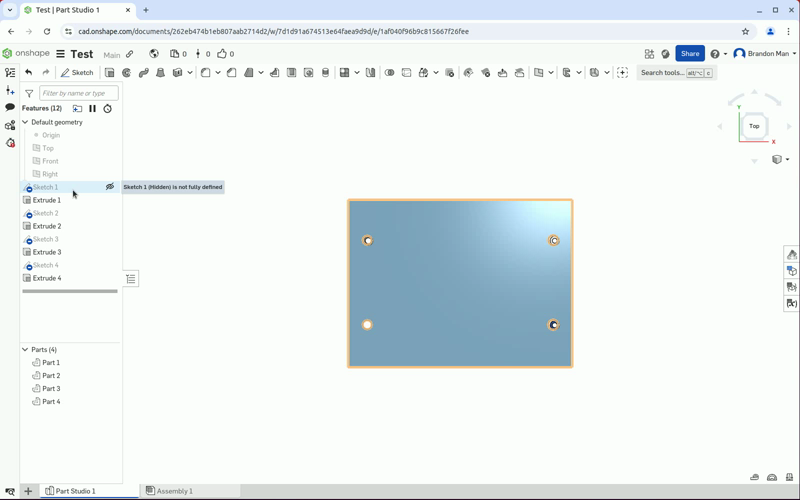
click(73, 189)
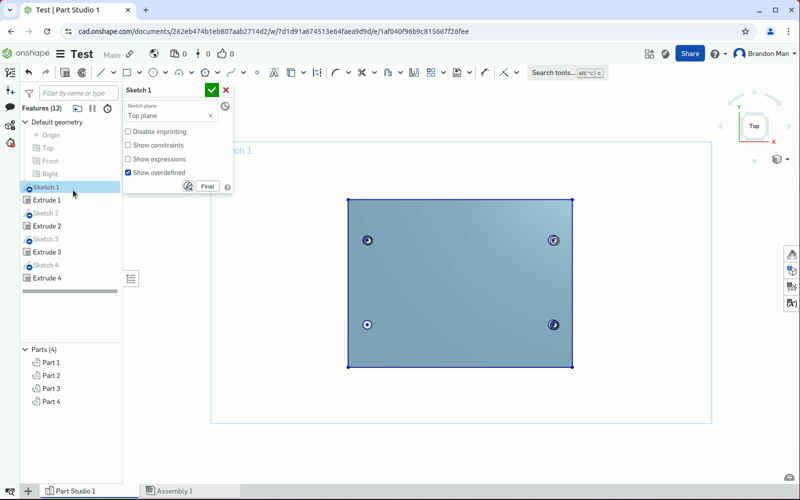
mouse_move(229, 92)
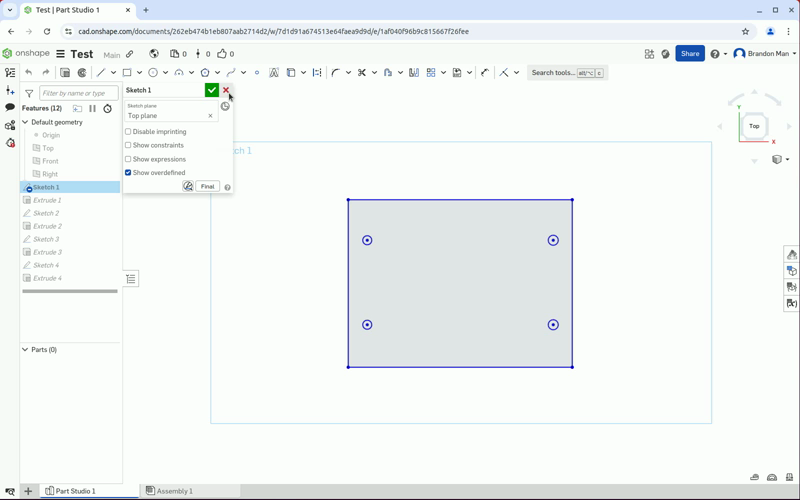
click(229, 92)
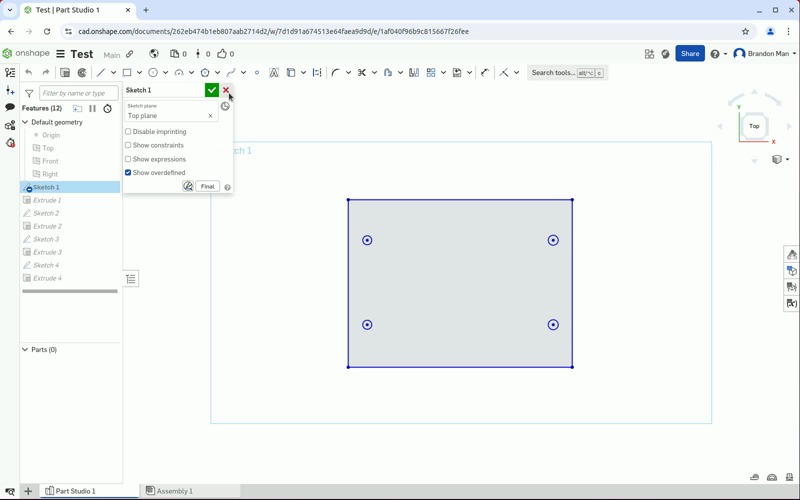
key(shift+s)
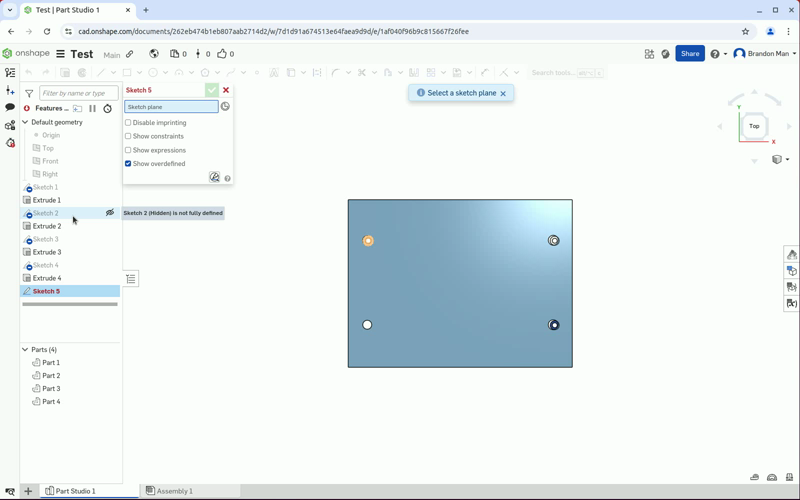
scroll(3)
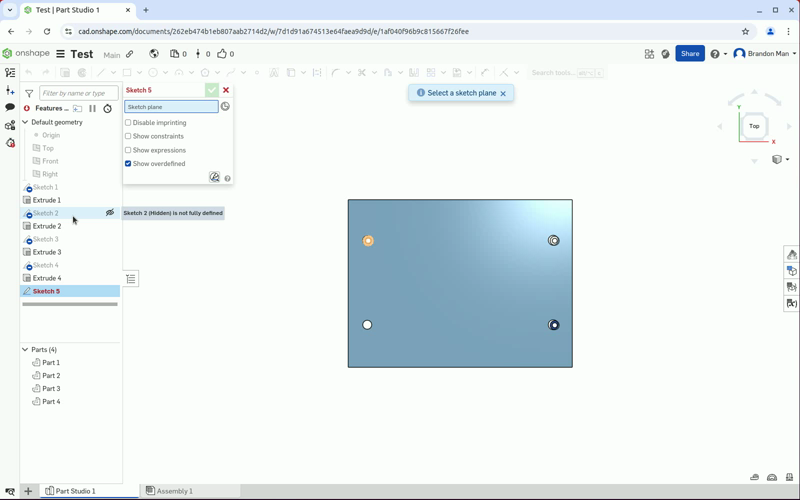
mouse_move(73, 150)
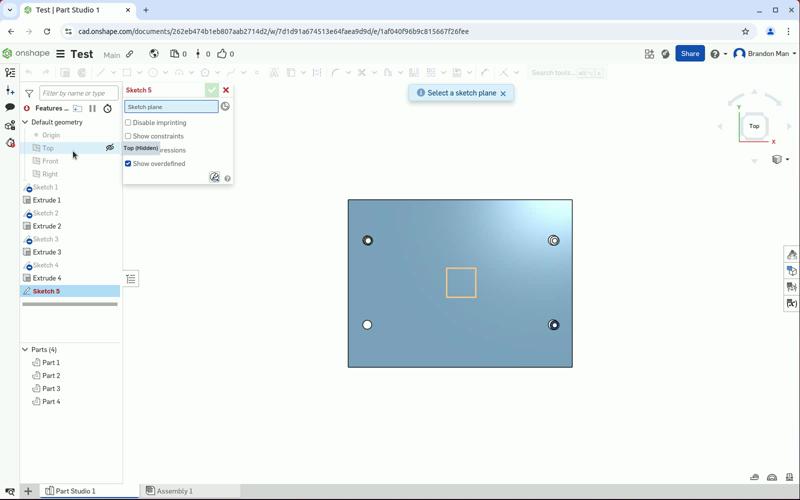
click(73, 150)
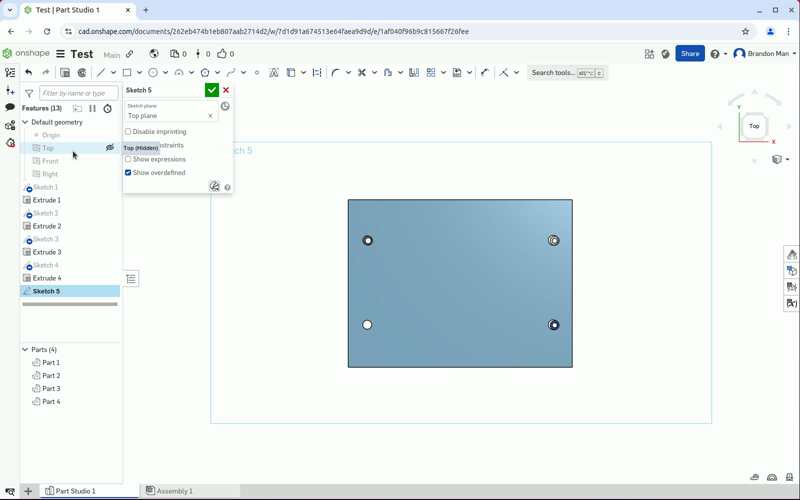
mouse_move(73, 352)
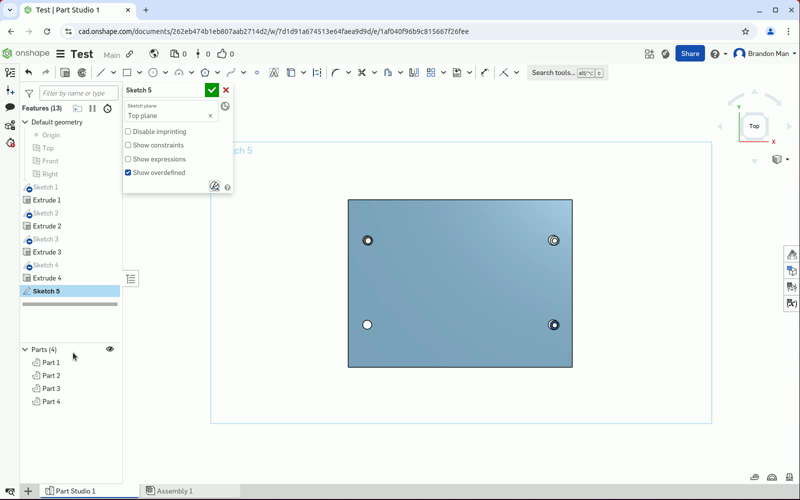
key(y)
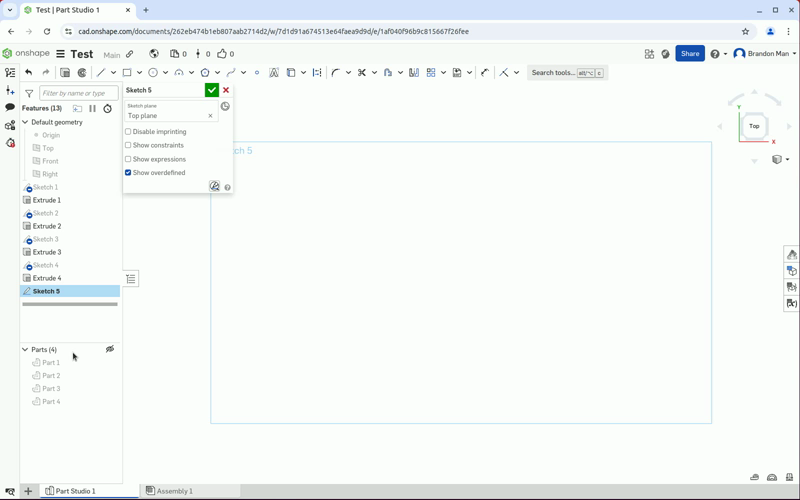
key(c)
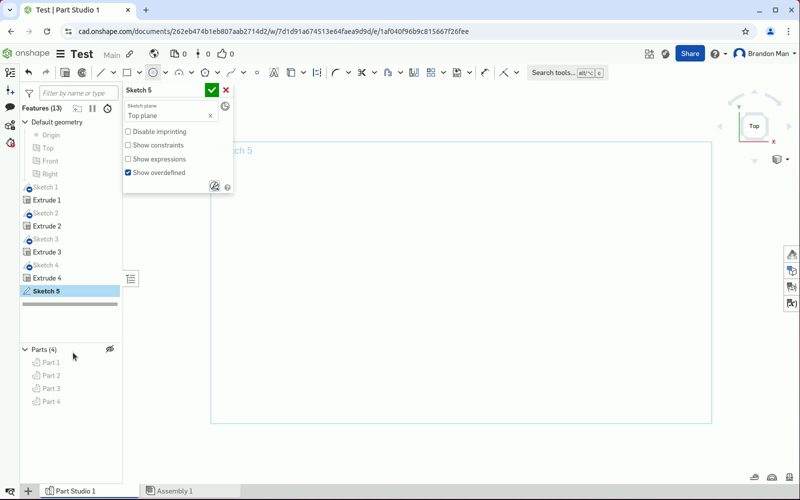
key_down(shift)
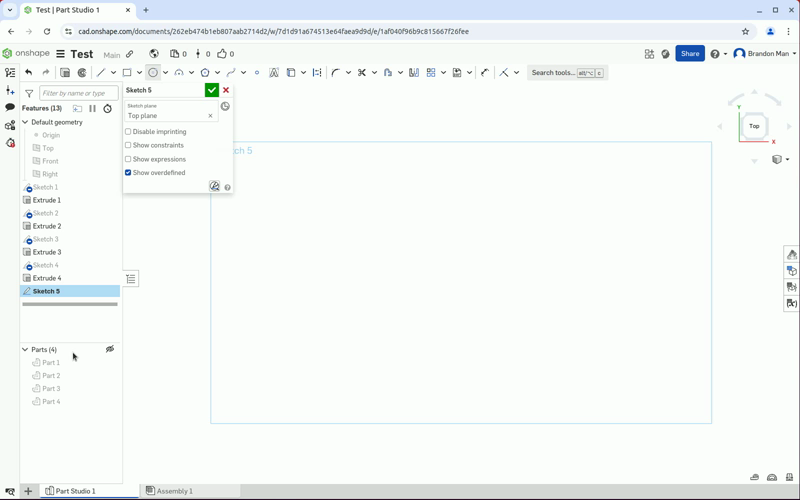
mouse_move(368, 325)
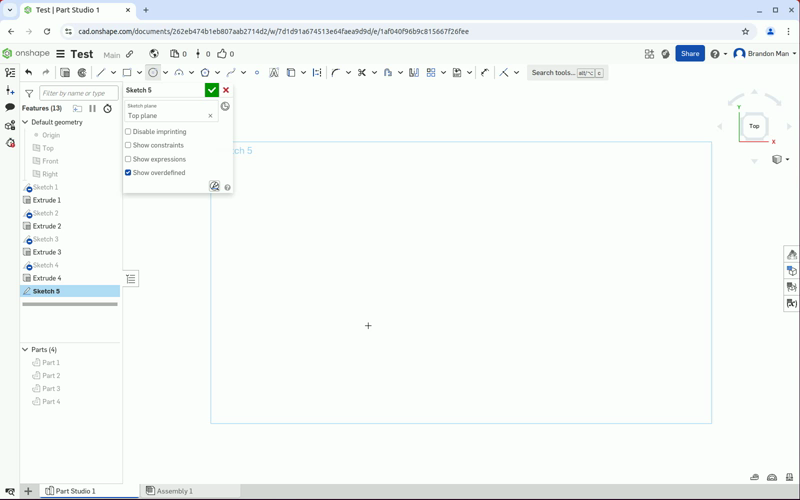
click(368, 325)
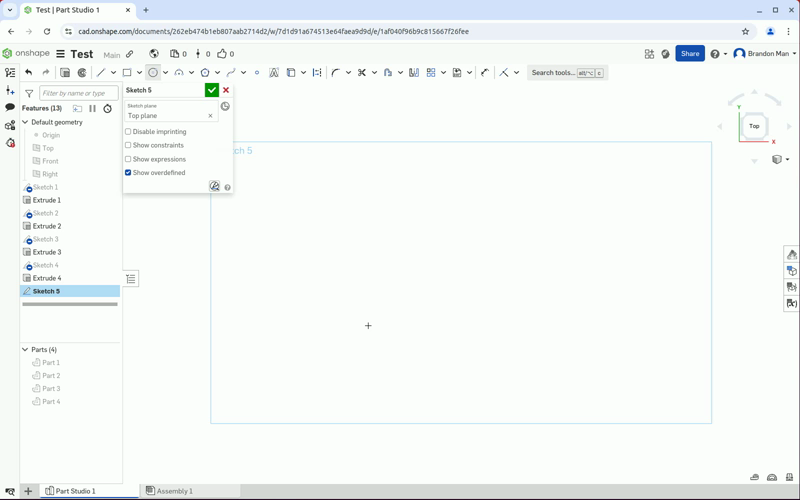
key_up(shift)
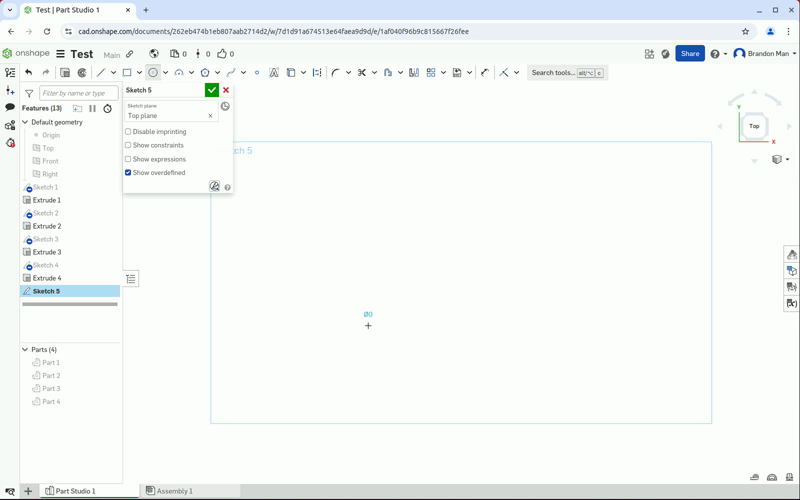
mouse_move(372, 325)
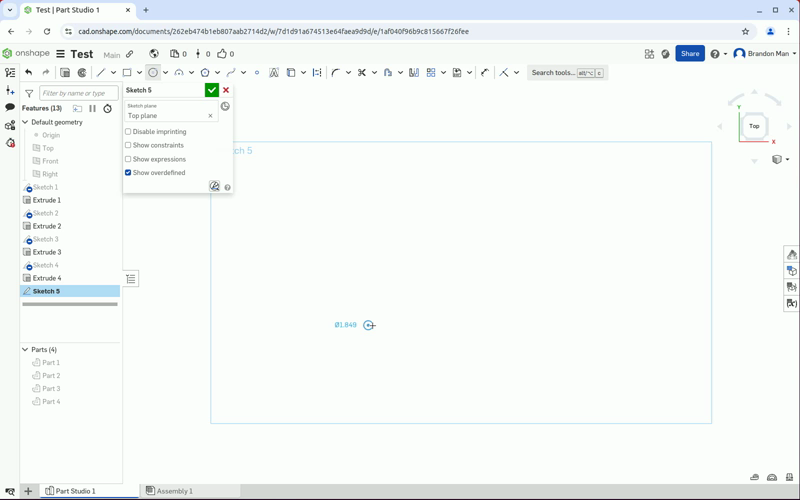
click(372, 325)
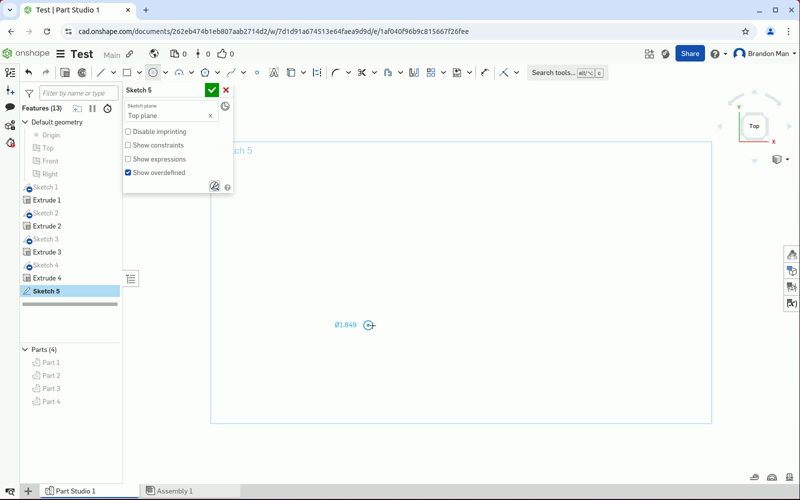
key(esc)
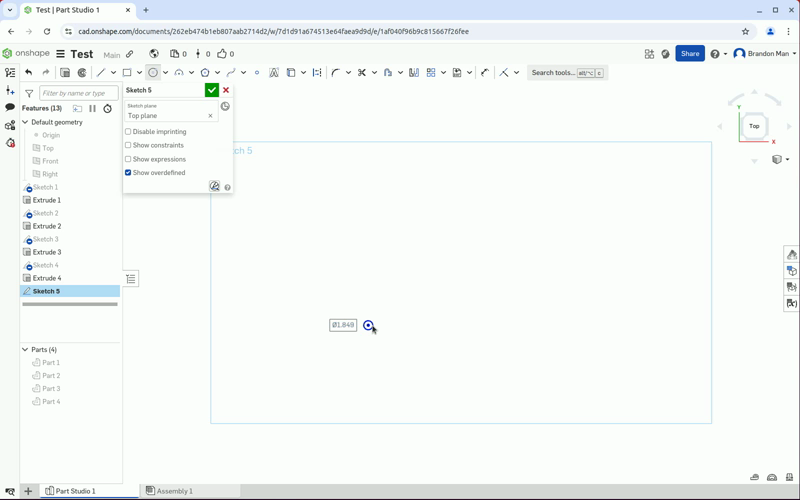
key(c)
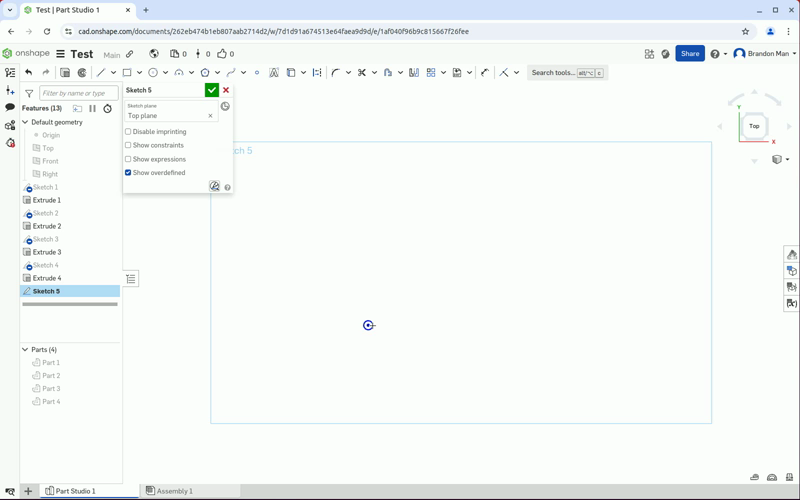
key_down(shift)
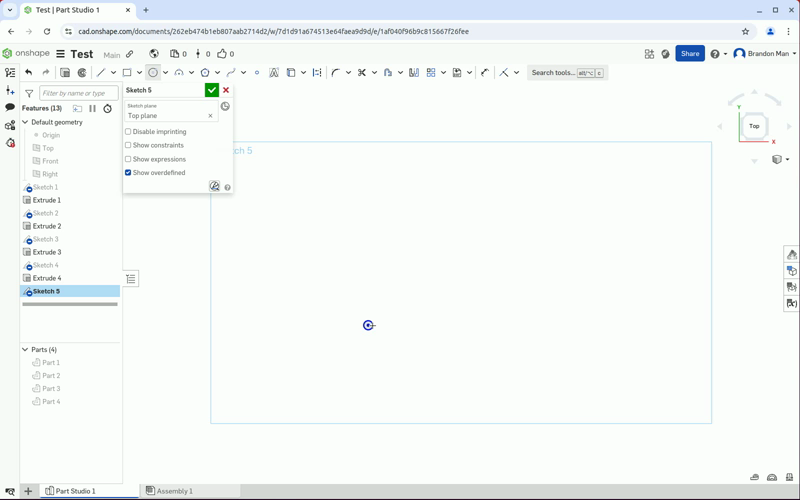
mouse_move(368, 325)
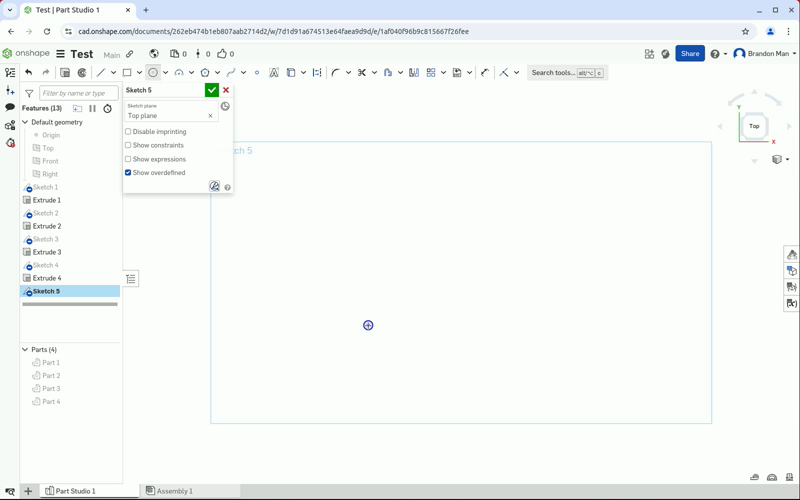
click(368, 325)
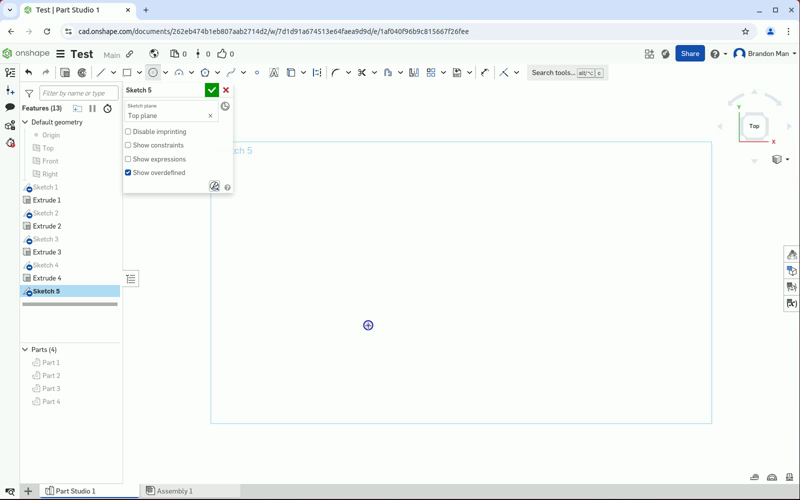
key_up(shift)
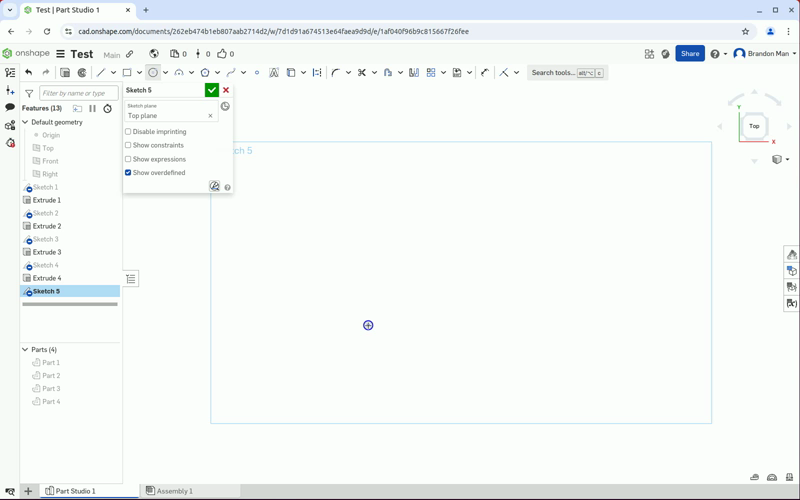
mouse_move(371, 325)
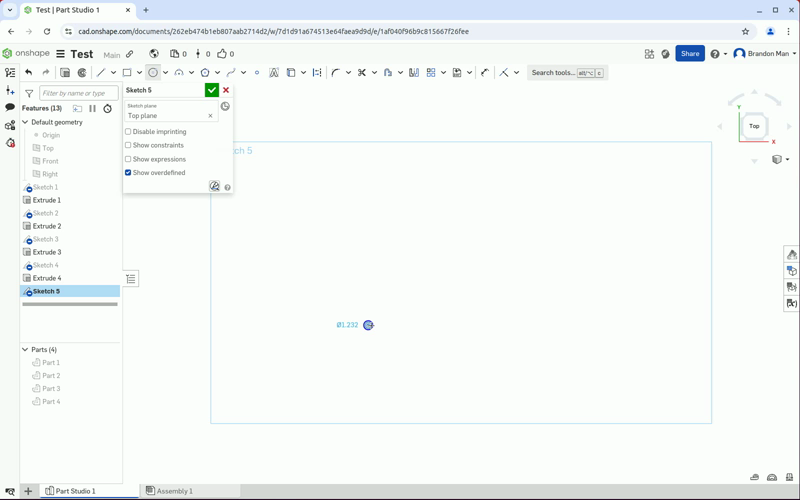
scroll(6)
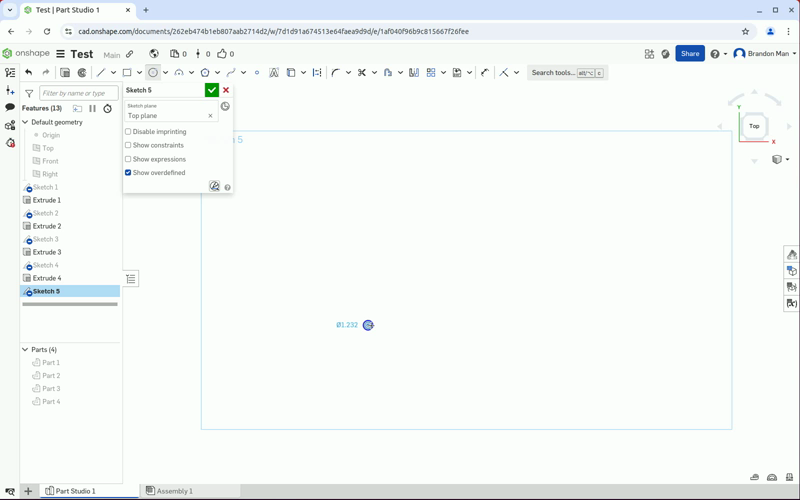
scroll(6)
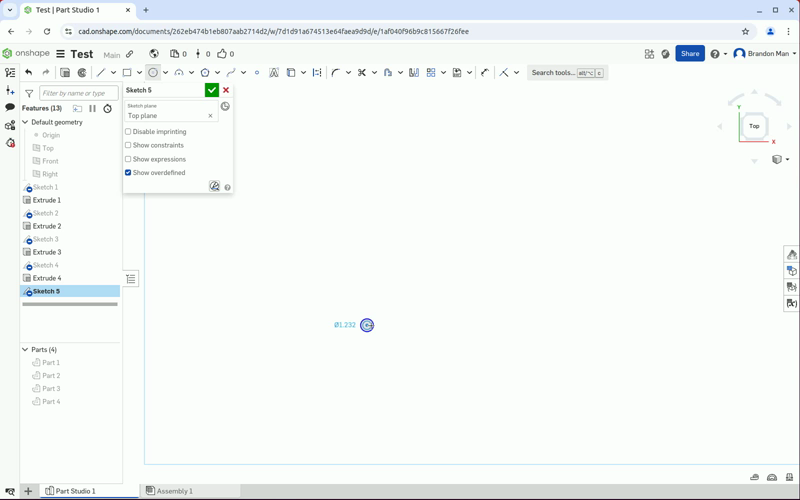
scroll(6)
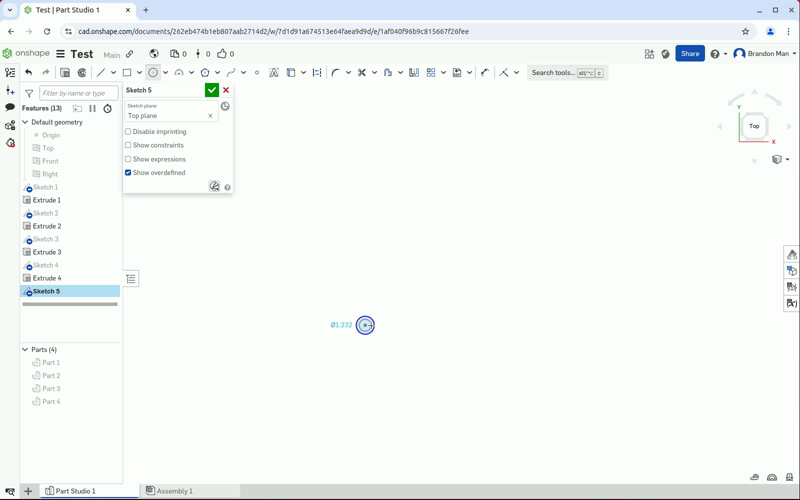
scroll(6)
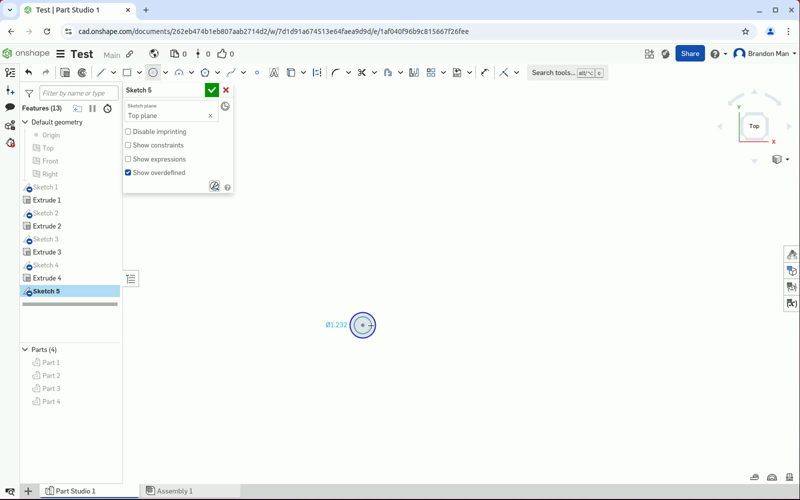
scroll(6)
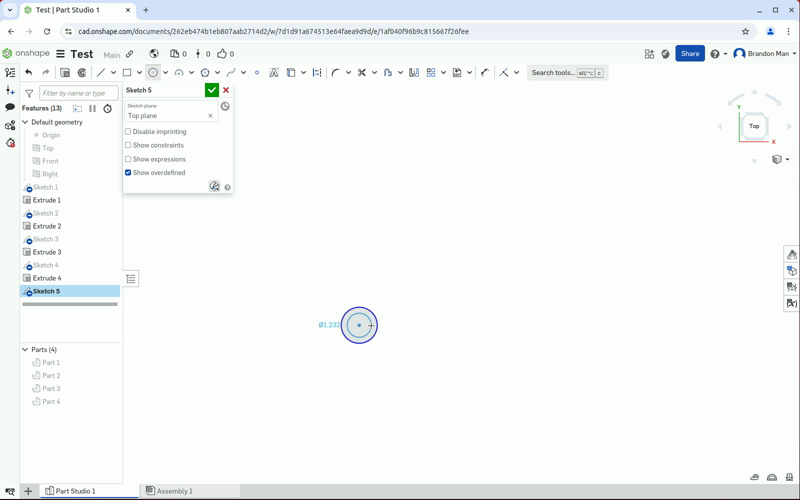
scroll(6)
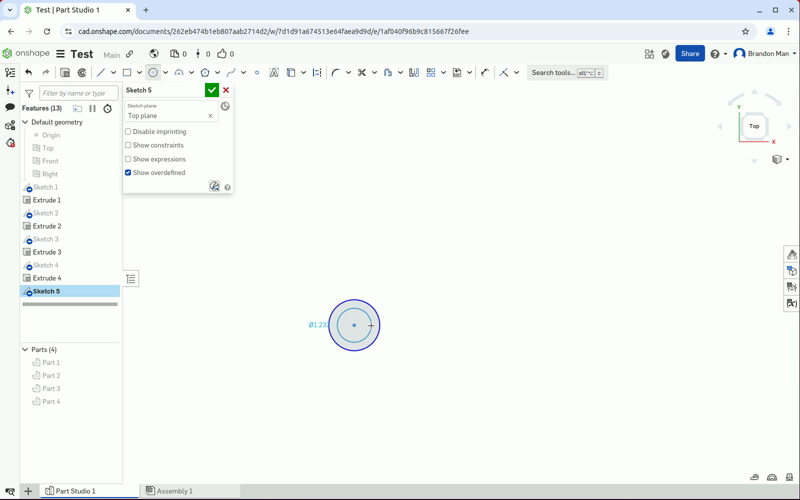
scroll(6)
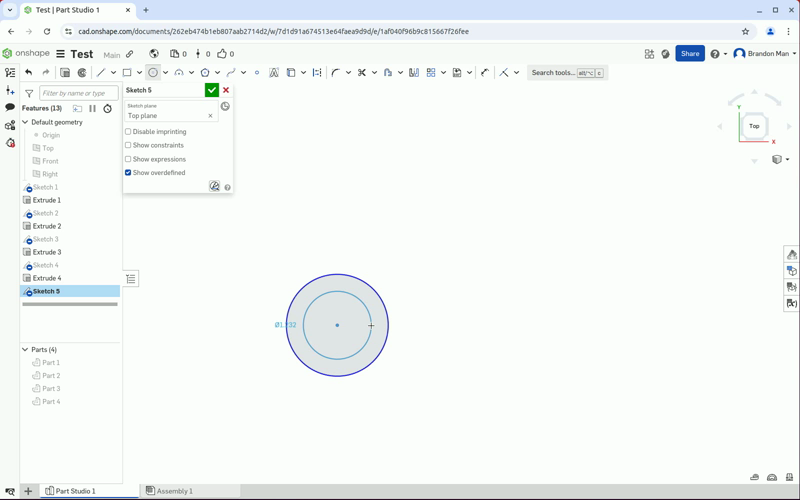
click(371, 325)
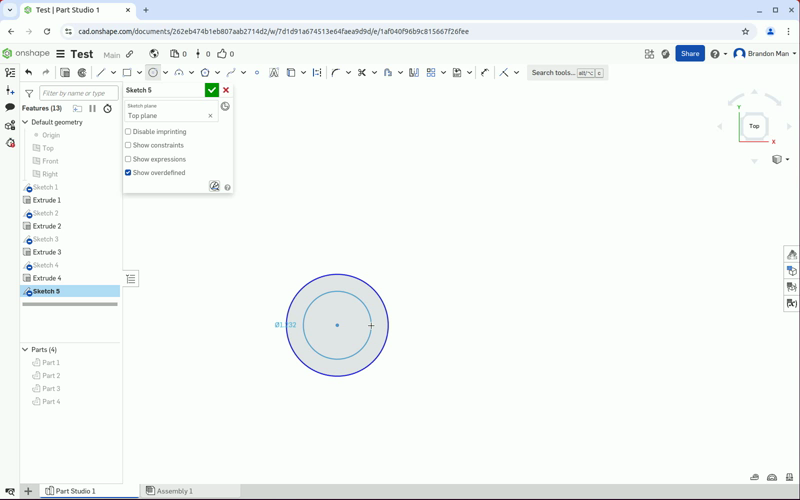
scroll(-6)
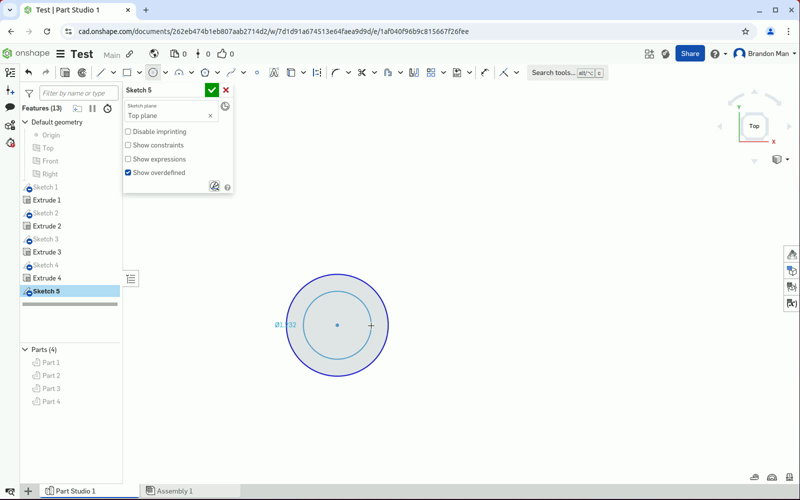
scroll(-6)
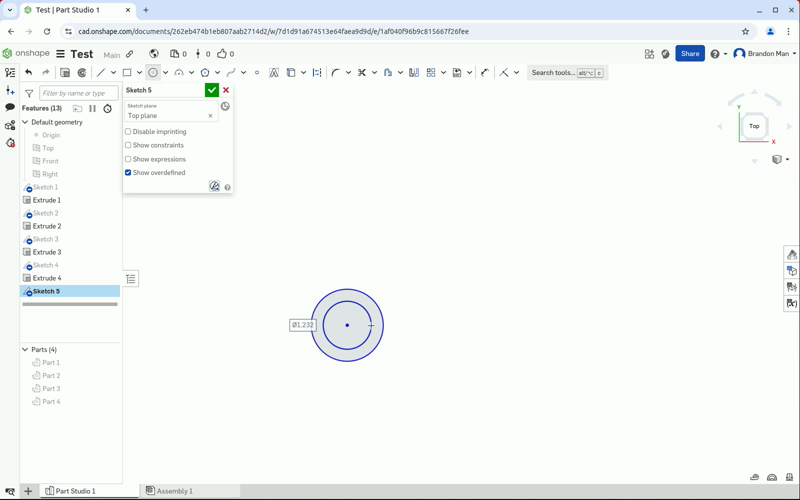
scroll(-6)
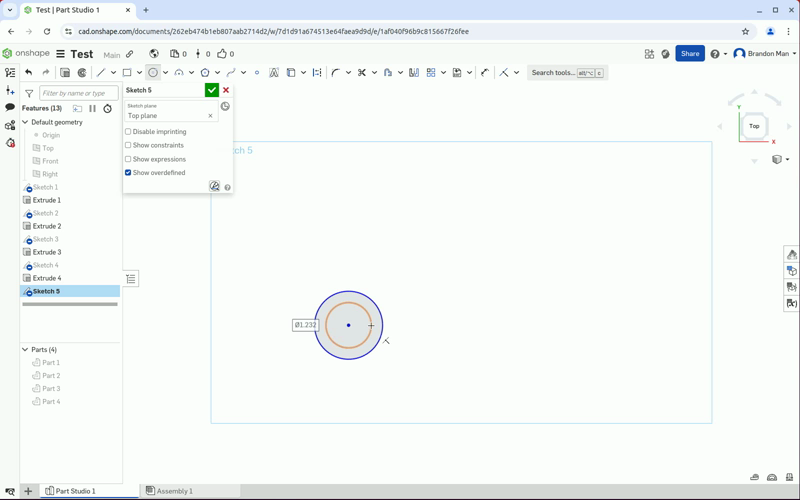
scroll(-6)
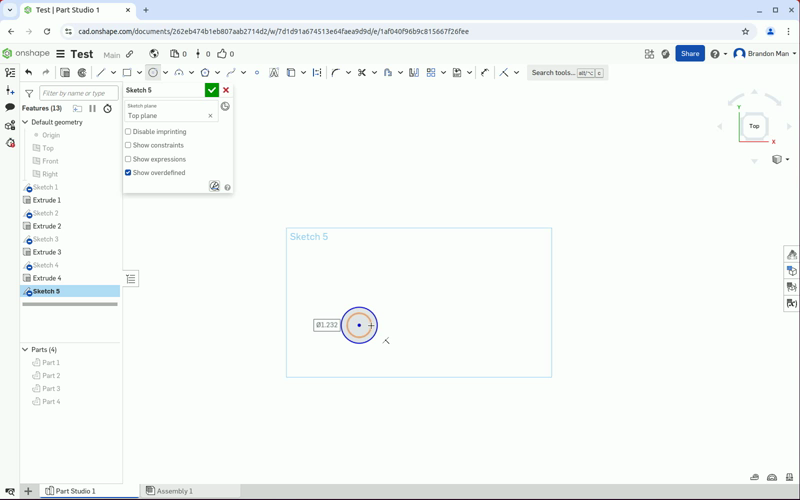
scroll(-6)
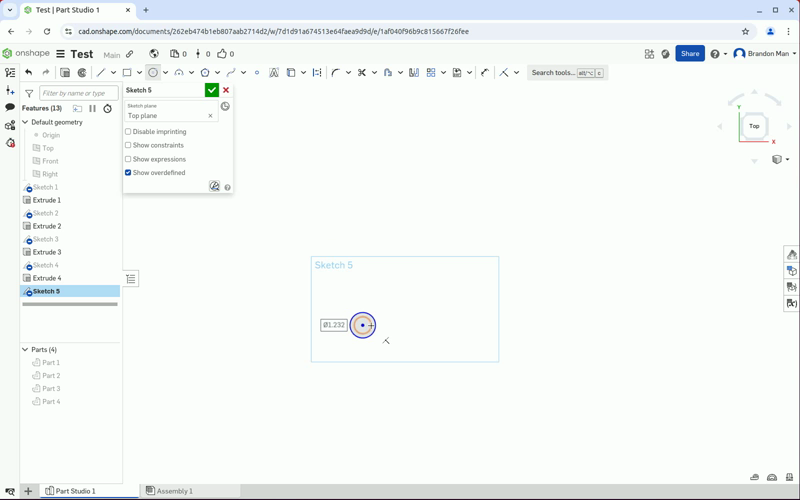
scroll(-6)
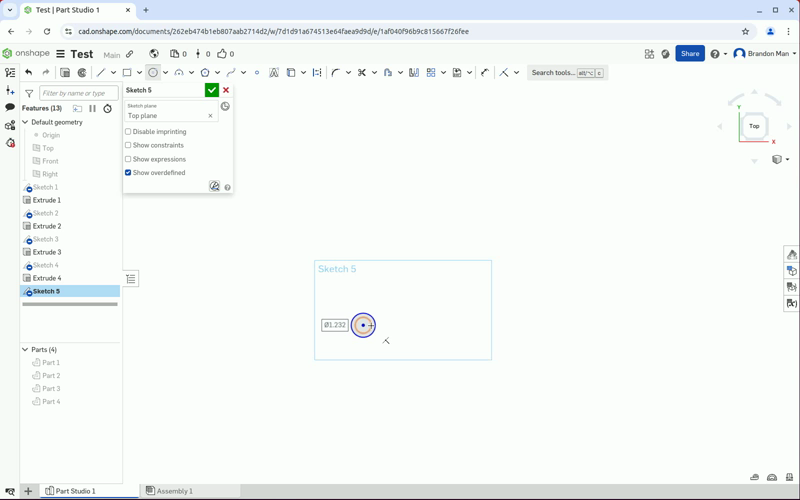
scroll(-6)
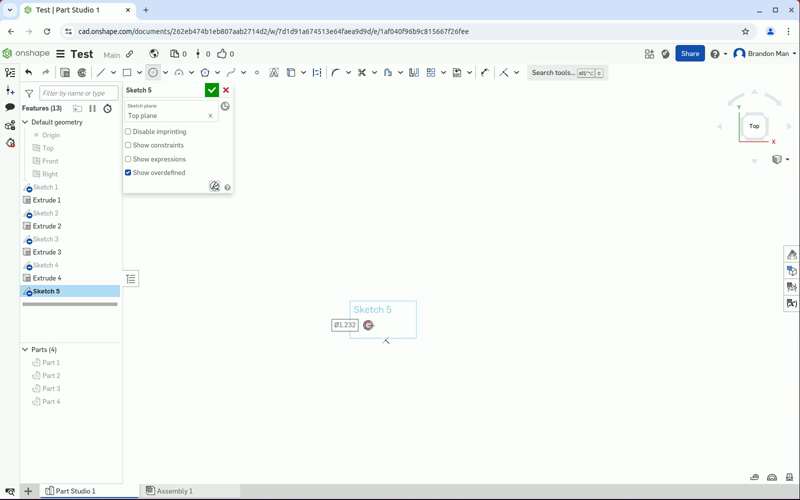
key(esc)
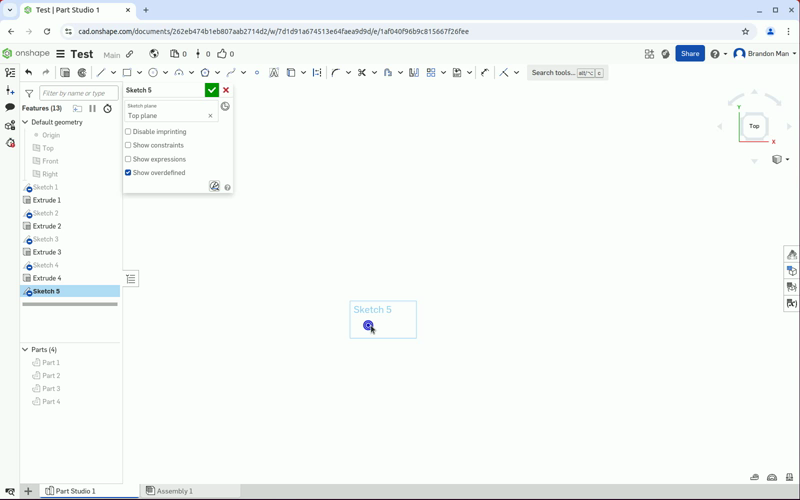
mouse_move(371, 322)
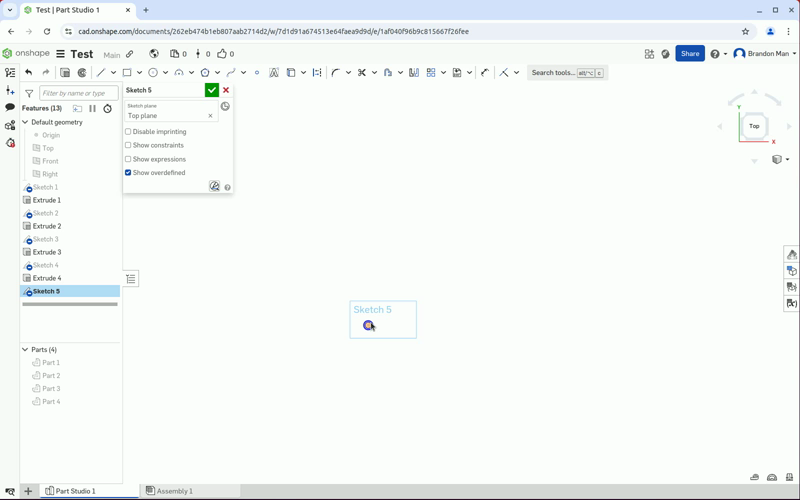
scroll(6)
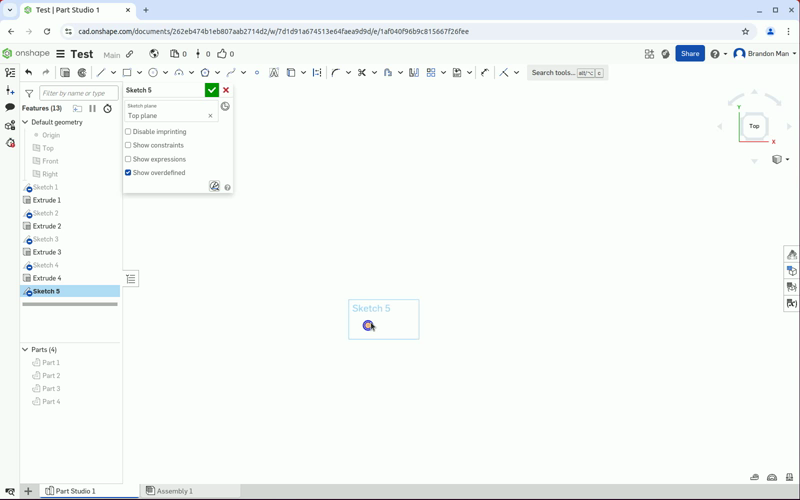
scroll(6)
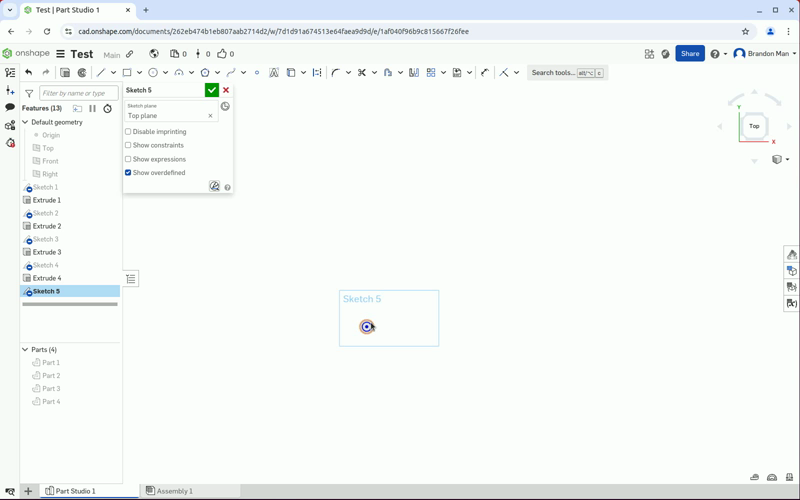
scroll(6)
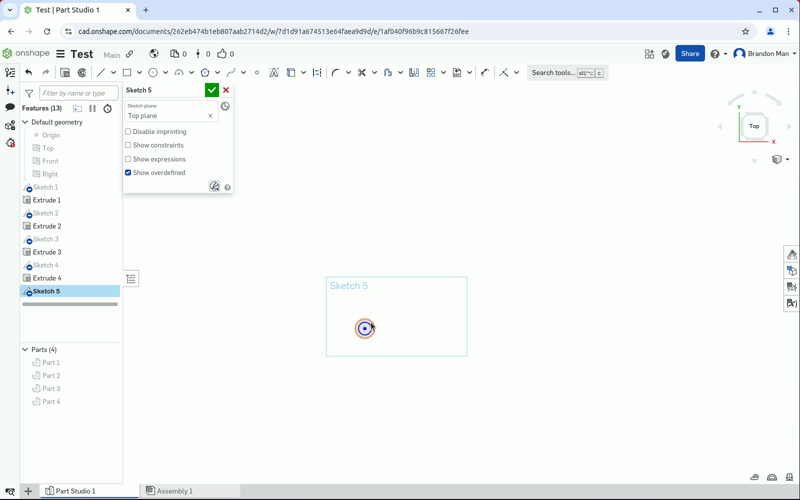
scroll(6)
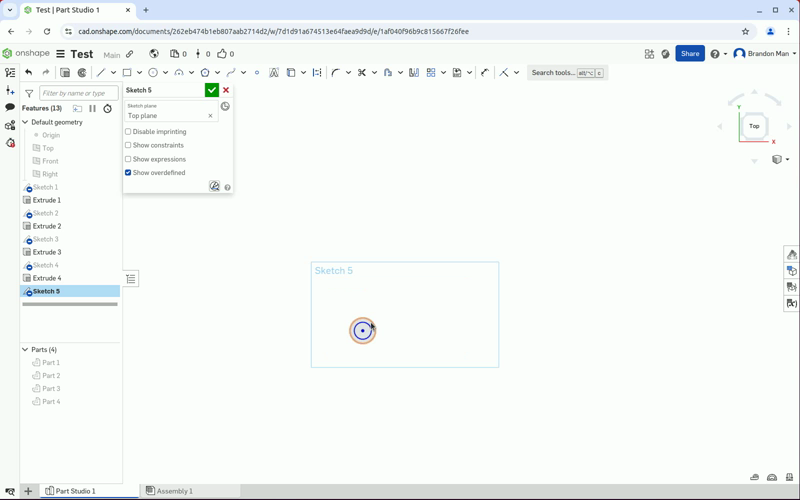
scroll(6)
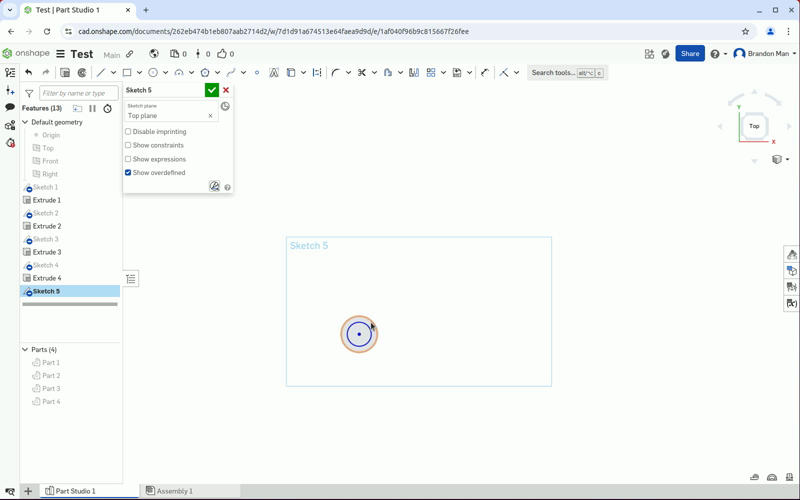
scroll(6)
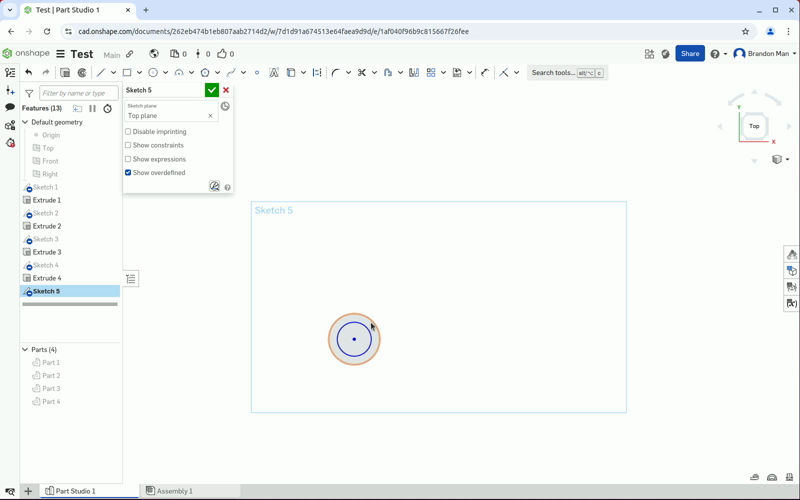
scroll(6)
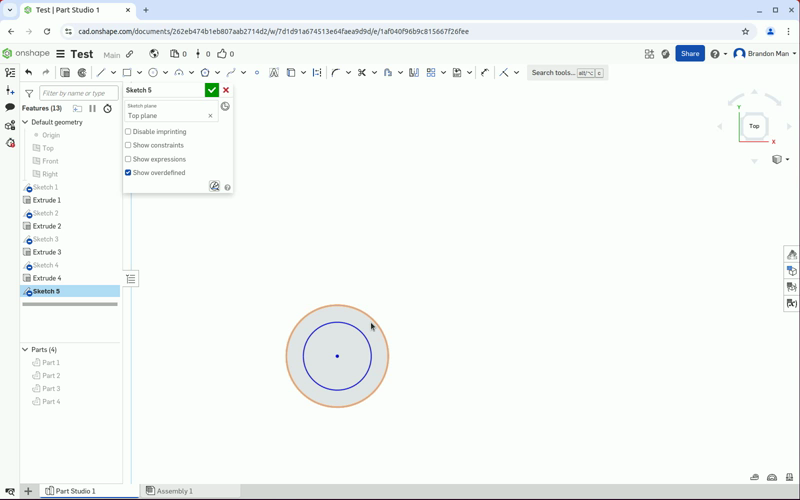
click(371, 322)
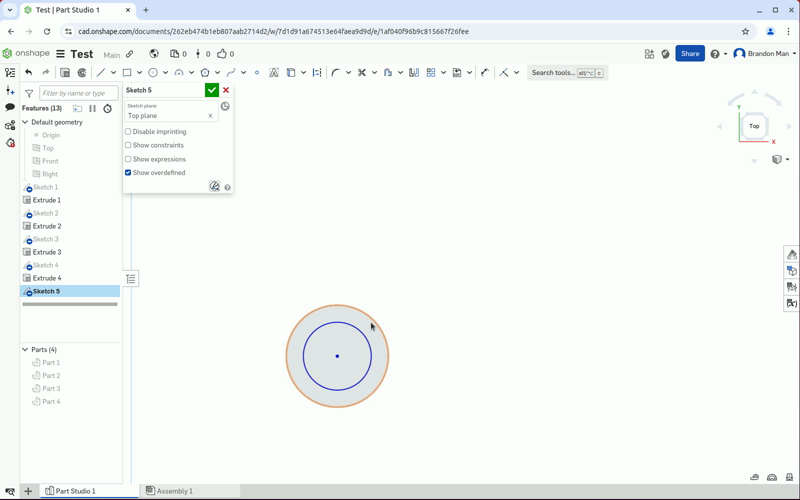
scroll(-6)
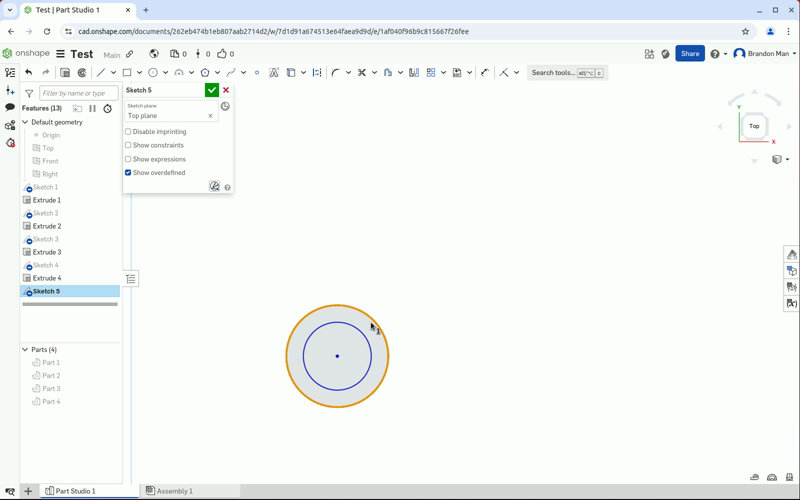
scroll(-6)
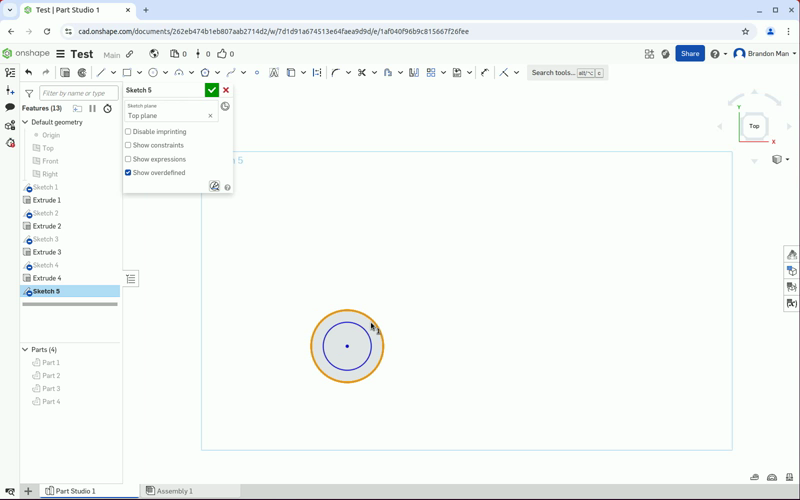
scroll(-6)
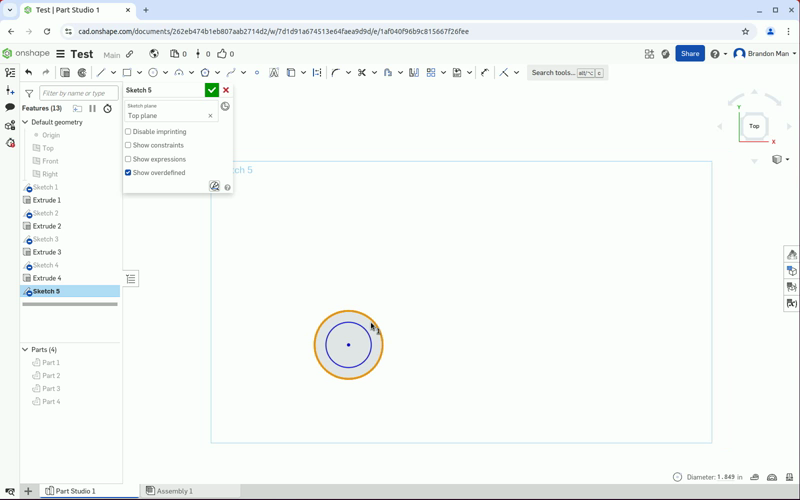
scroll(-6)
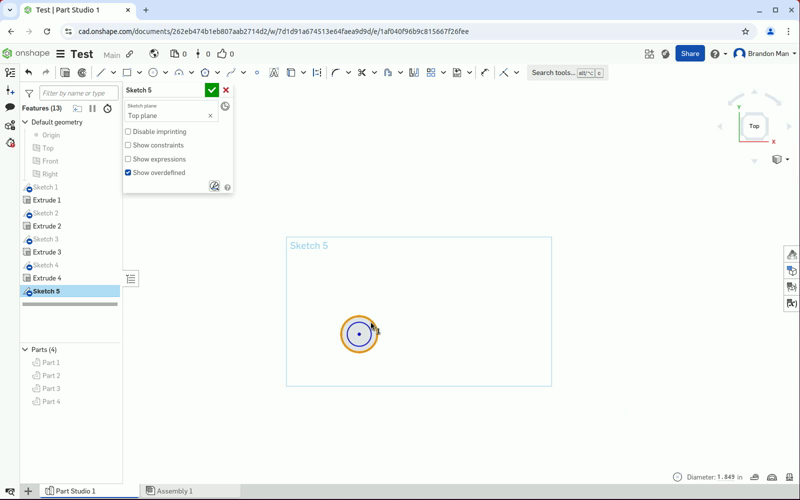
scroll(-6)
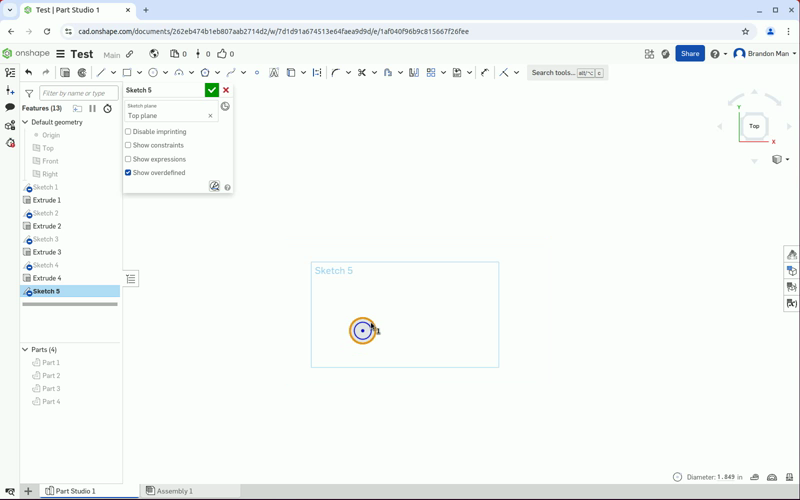
scroll(-6)
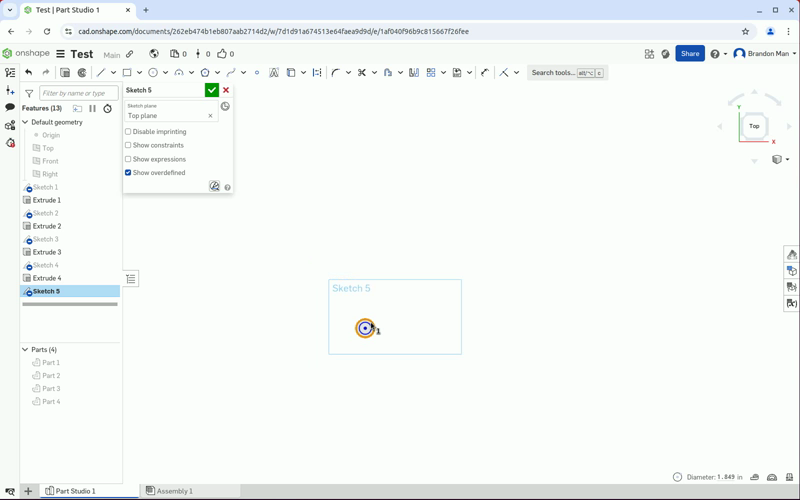
scroll(-6)
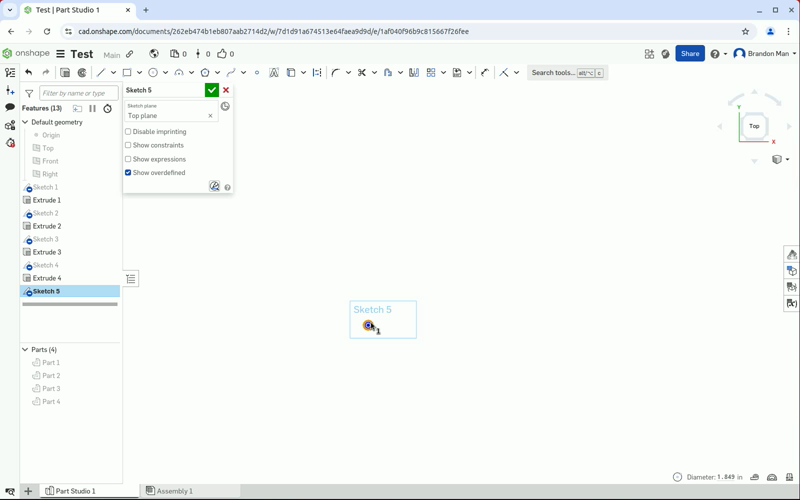
mouse_move(73, 352)
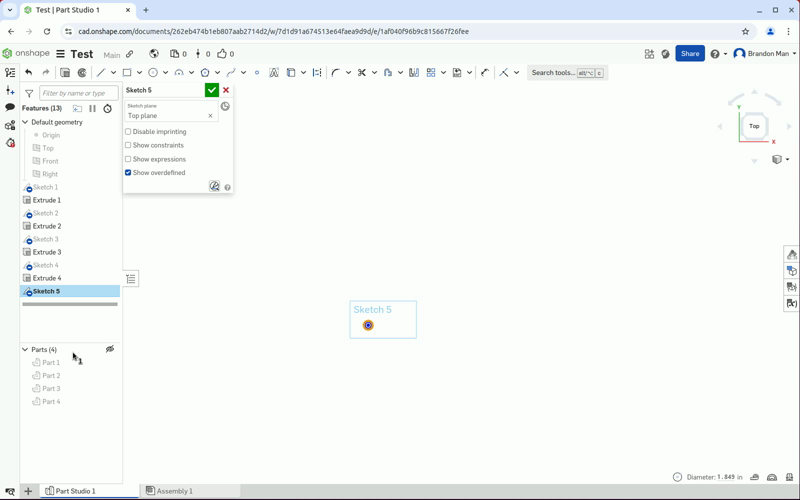
key(shift+y)
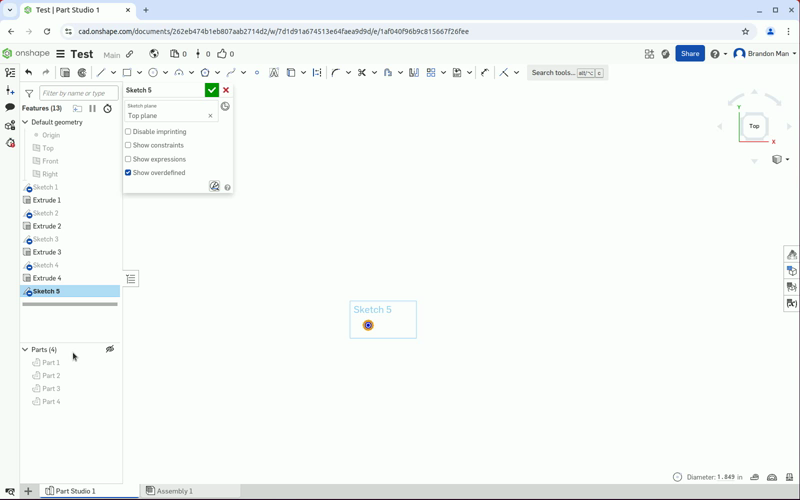
key(shift+e)
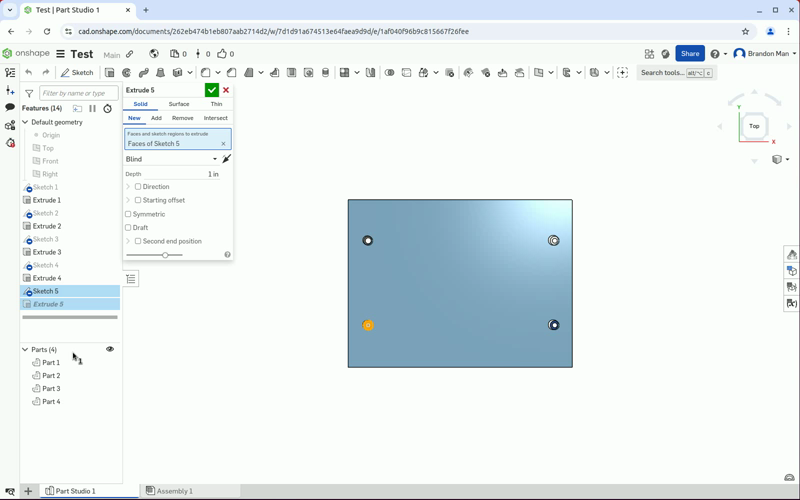
mouse_move(143, 106)
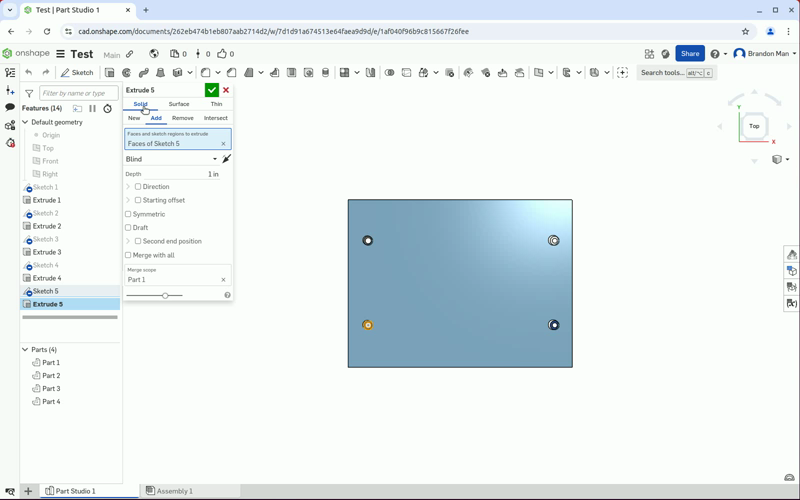
click(143, 106)
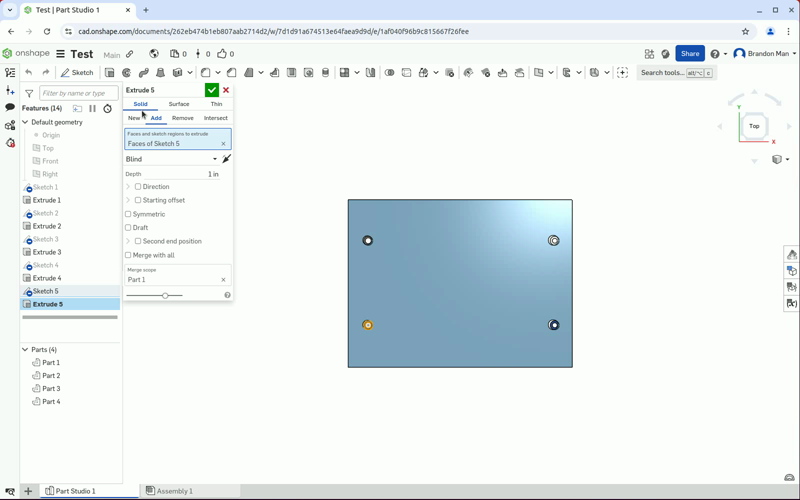
mouse_move(137, 120)
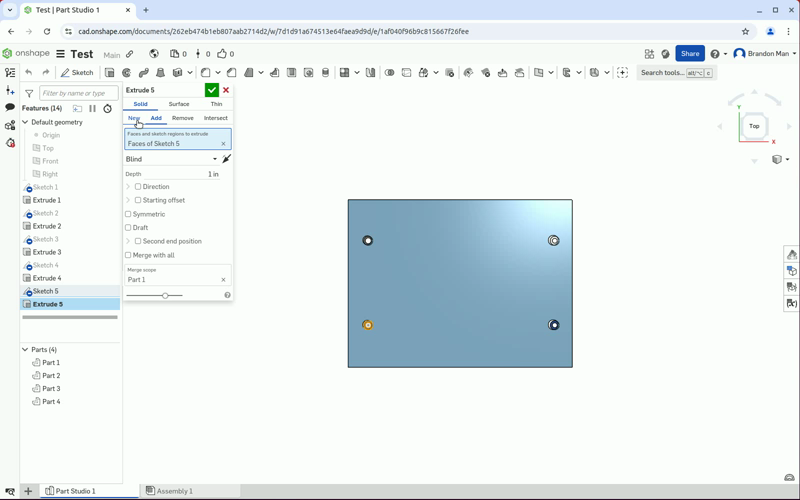
click(137, 120)
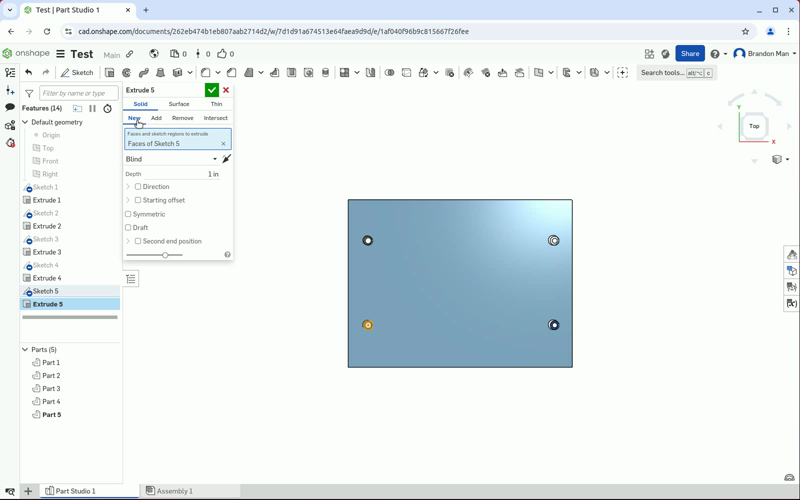
key(tab, 4)
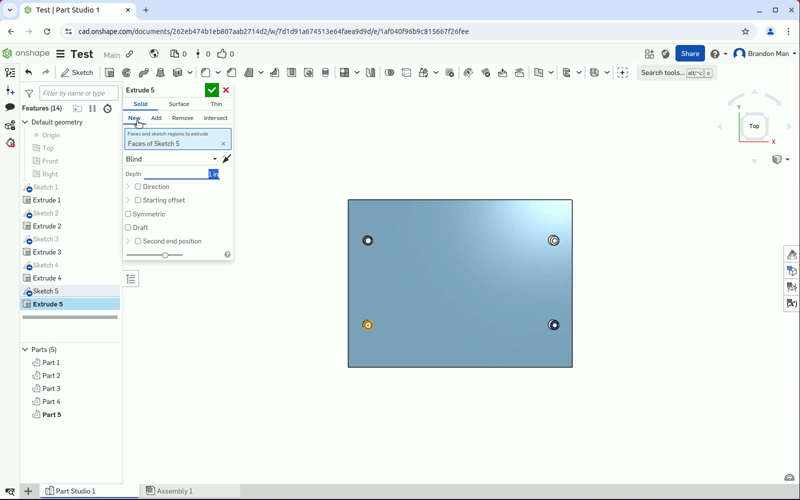
text(1.444)
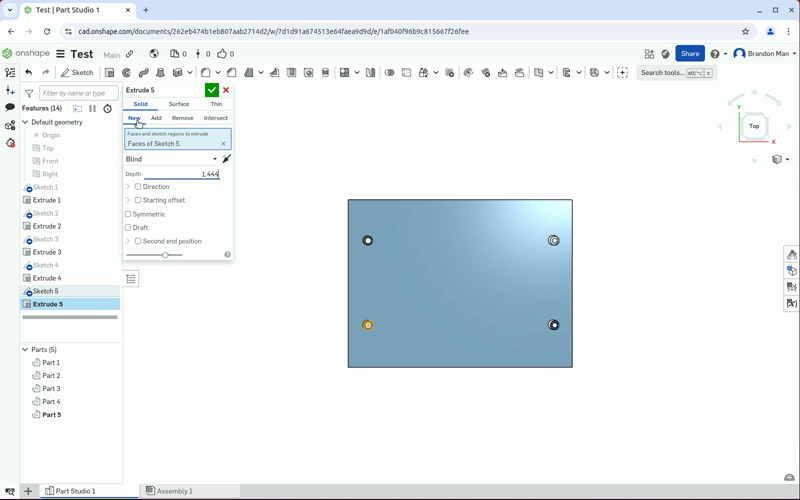
key(enter)
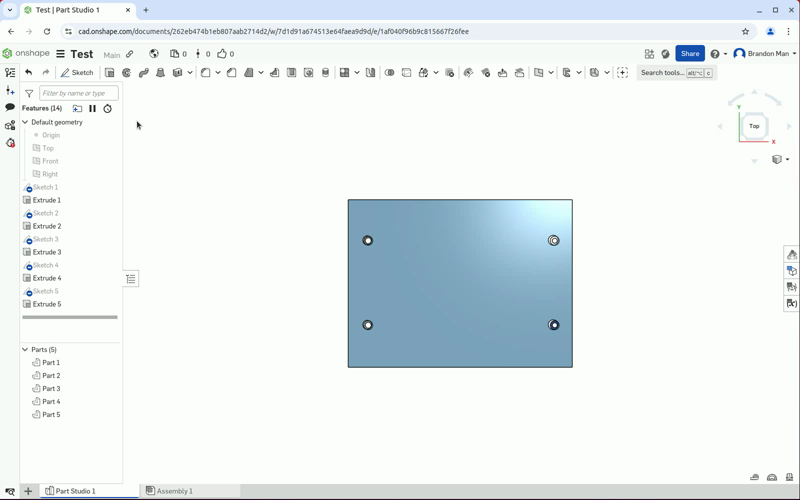
key(shift+h)
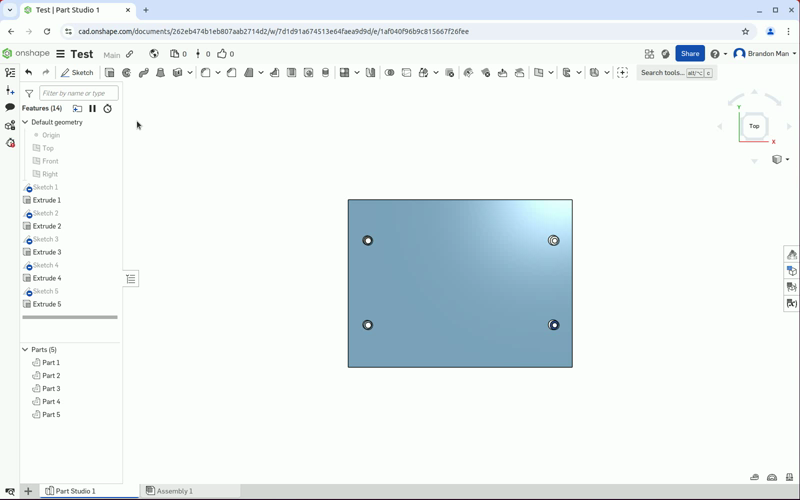
key(shift+h)
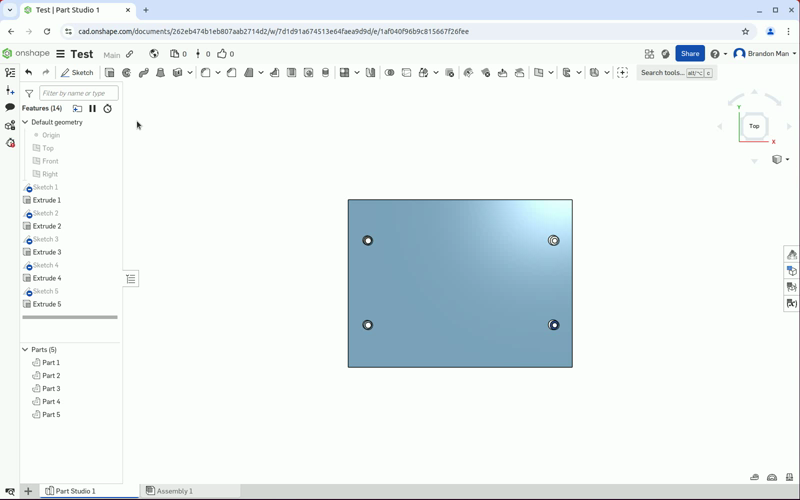
mouse_move(73, 189)
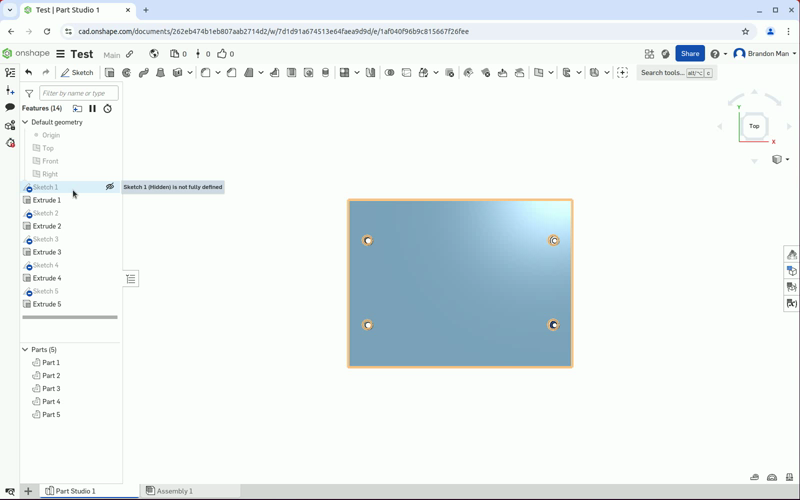
click(73, 189)
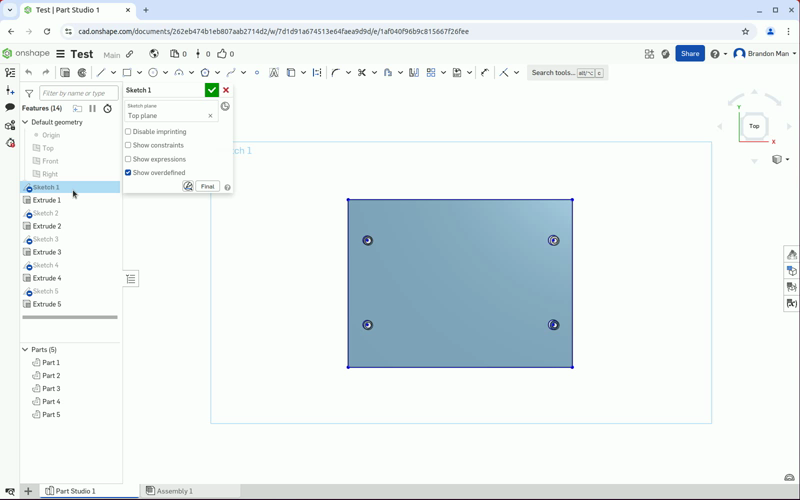
mouse_move(229, 92)
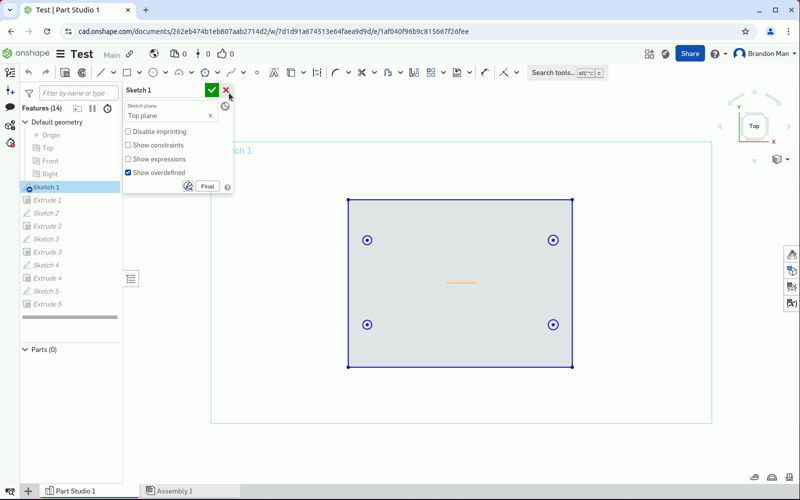
click(229, 92)
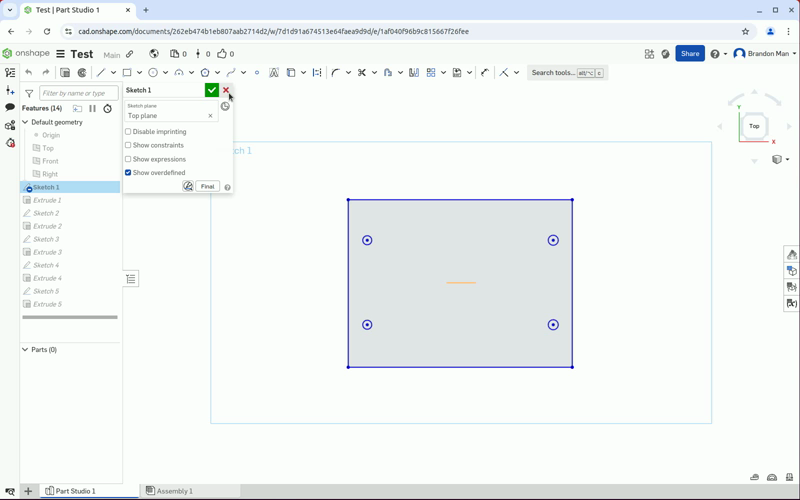
key(shift+s)
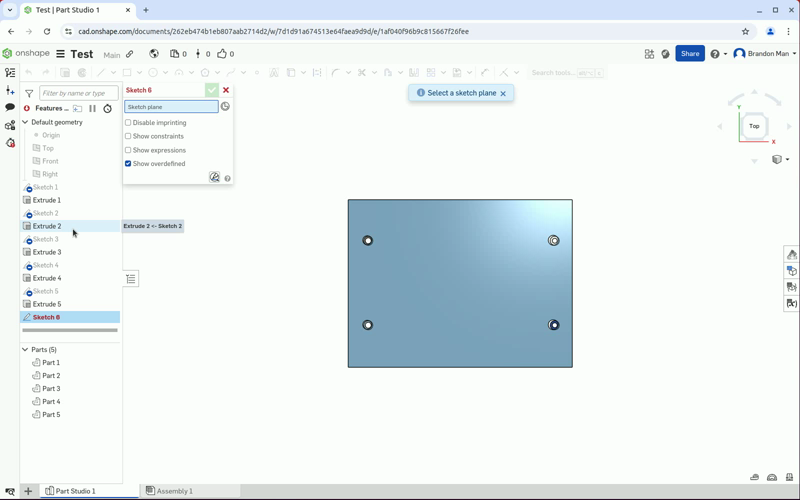
scroll(3)
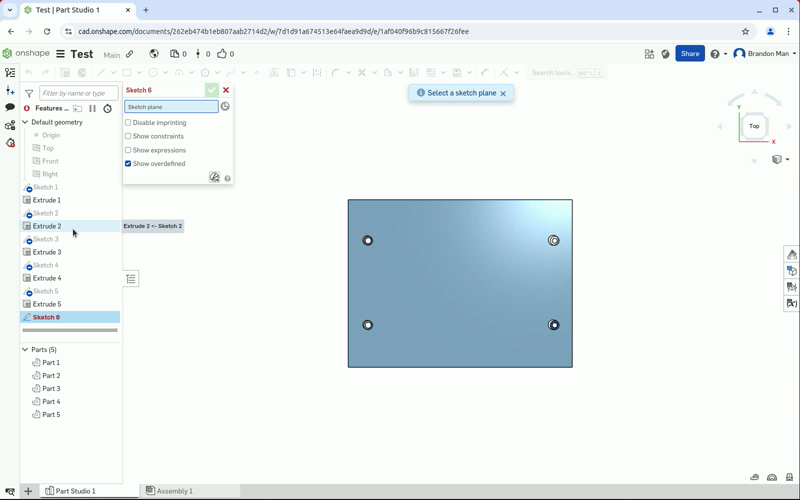
mouse_move(73, 150)
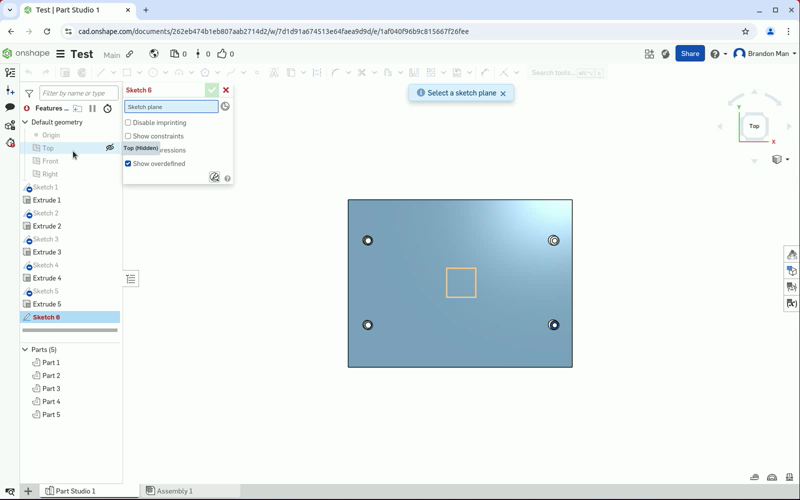
click(73, 150)
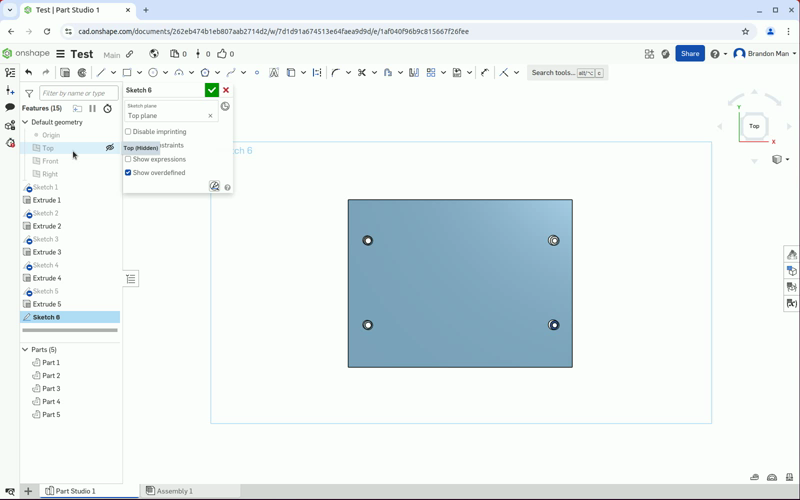
mouse_move(73, 352)
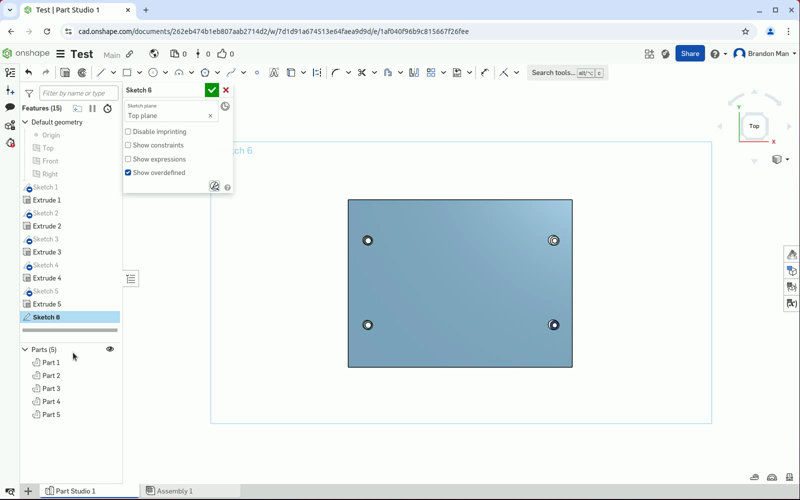
key(y)
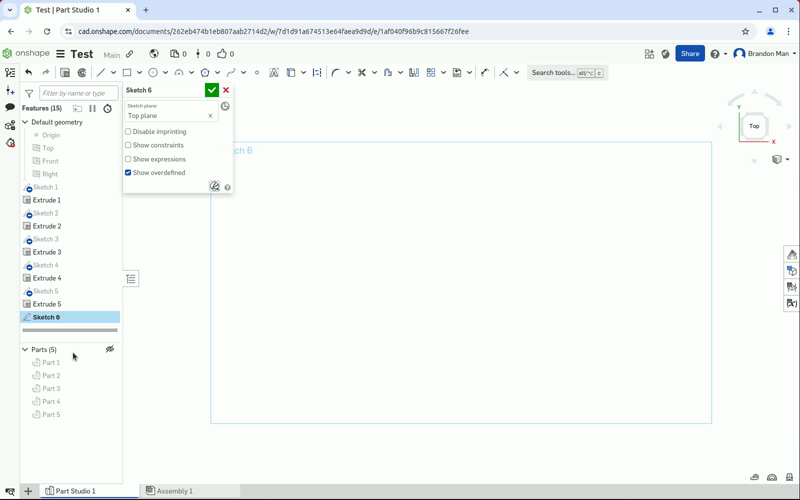
key(c)
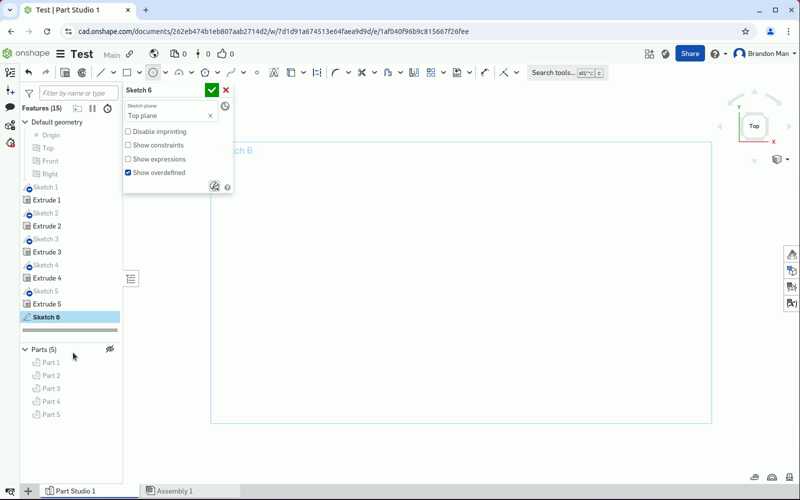
key_down(shift)
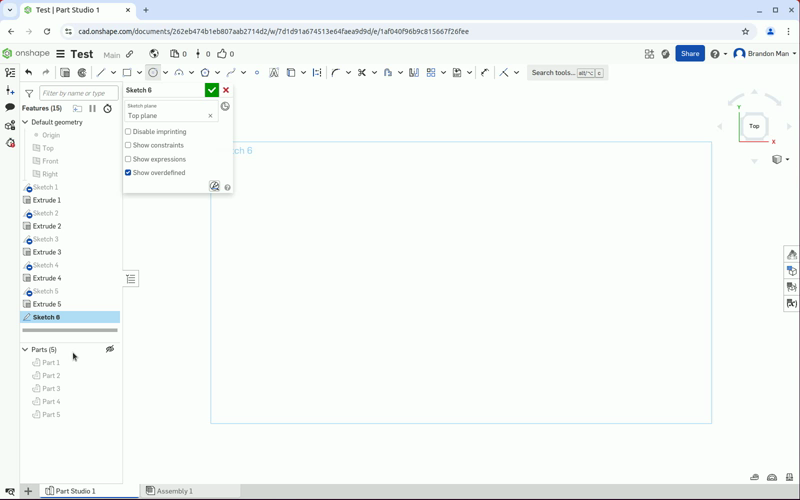
mouse_move(368, 240)
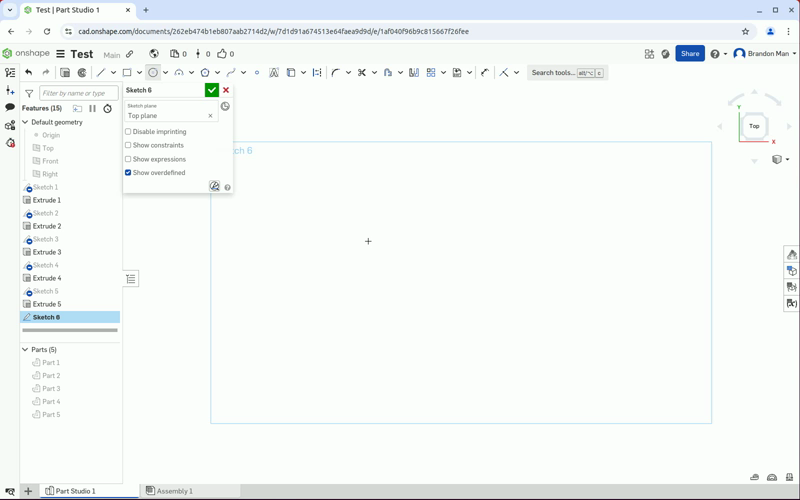
click(368, 240)
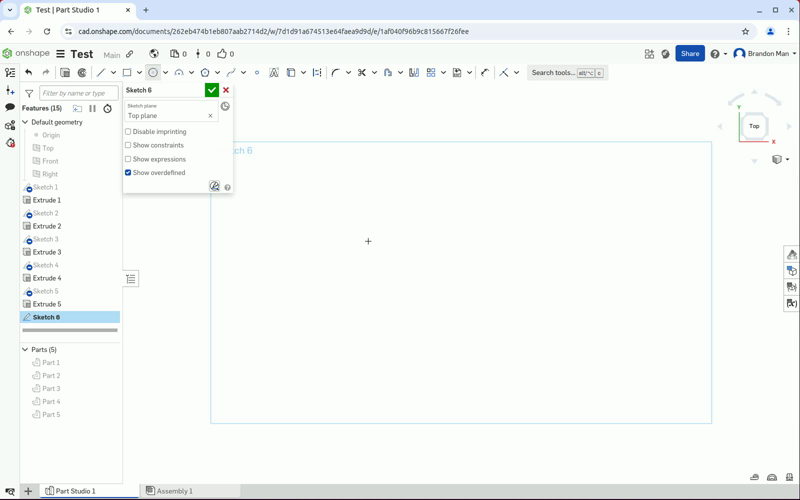
key_up(shift)
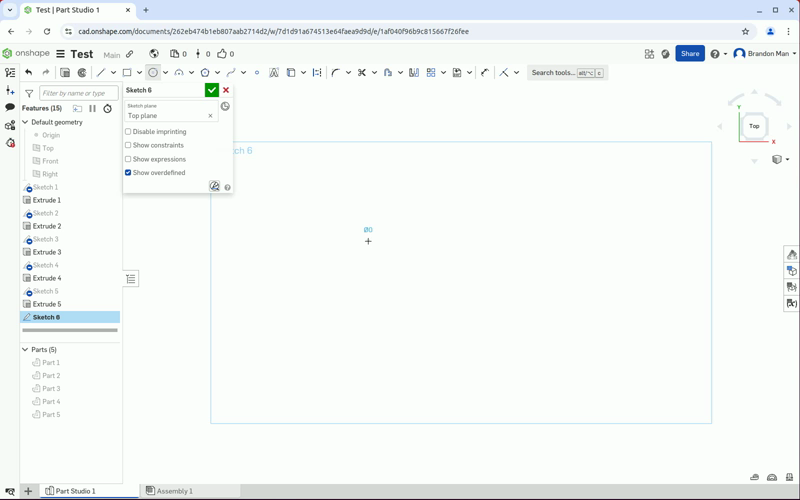
mouse_move(372, 240)
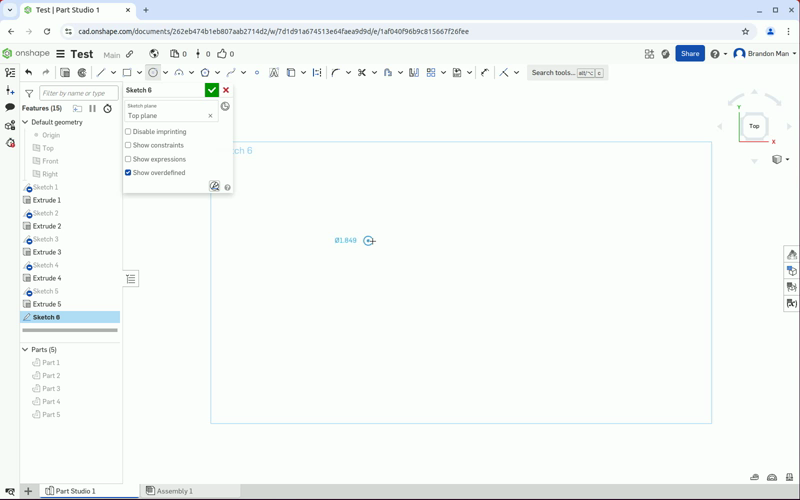
click(372, 240)
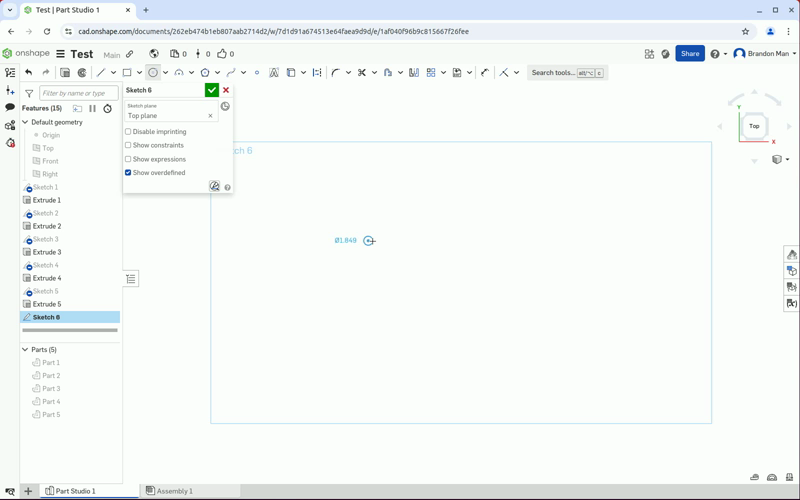
key(esc)
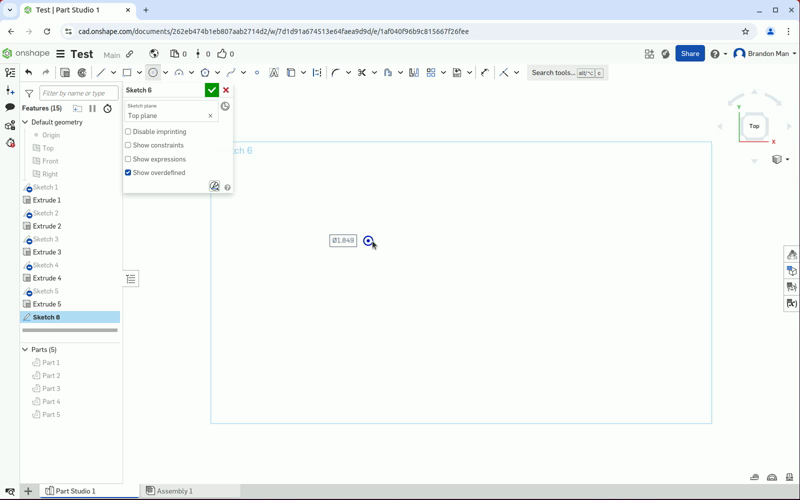
key(c)
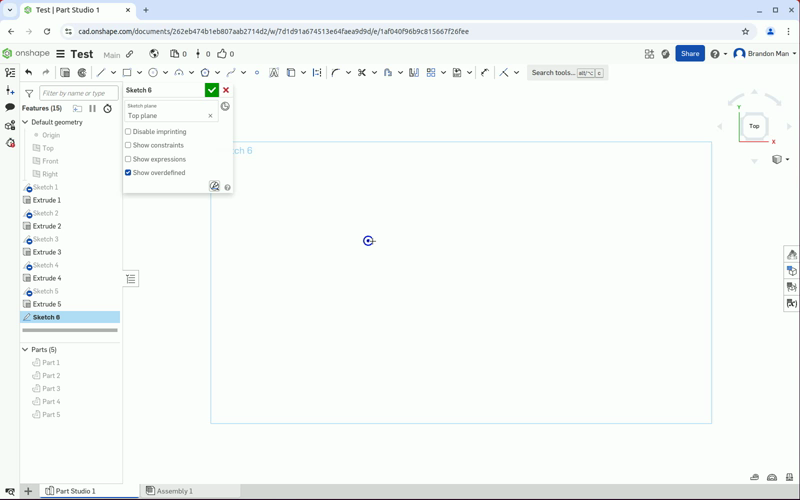
key_down(shift)
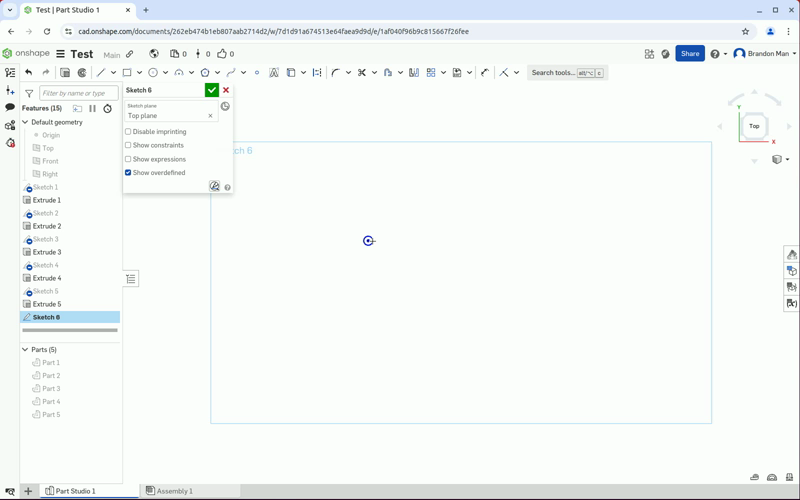
mouse_move(368, 240)
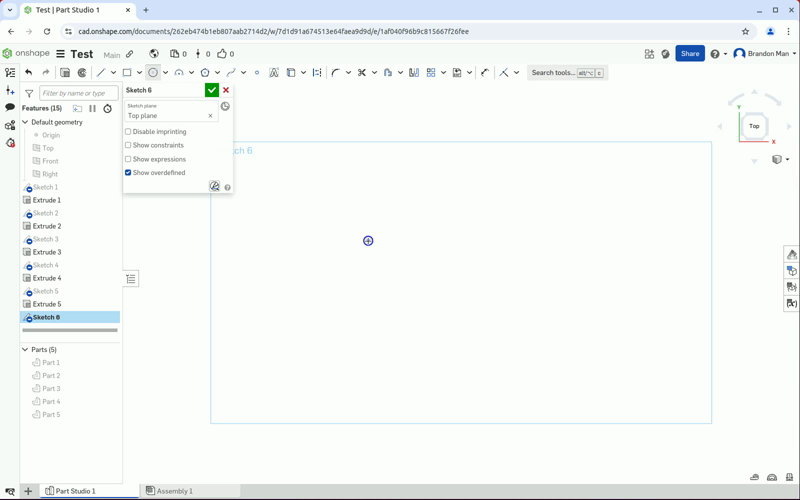
click(368, 240)
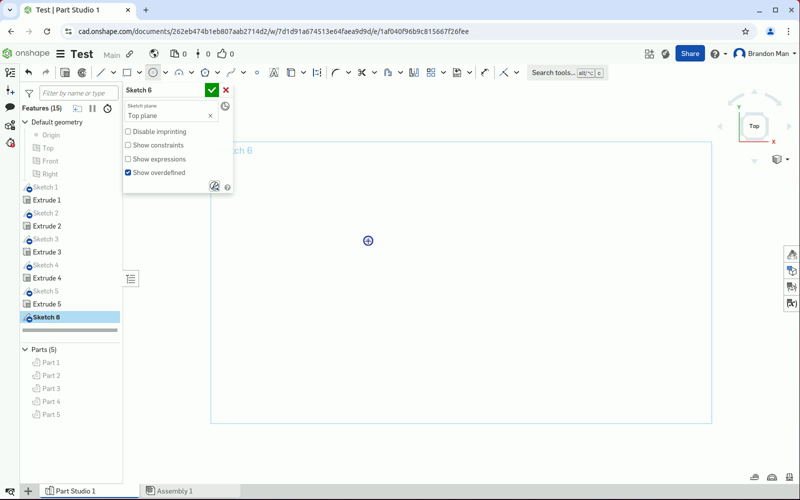
key_up(shift)
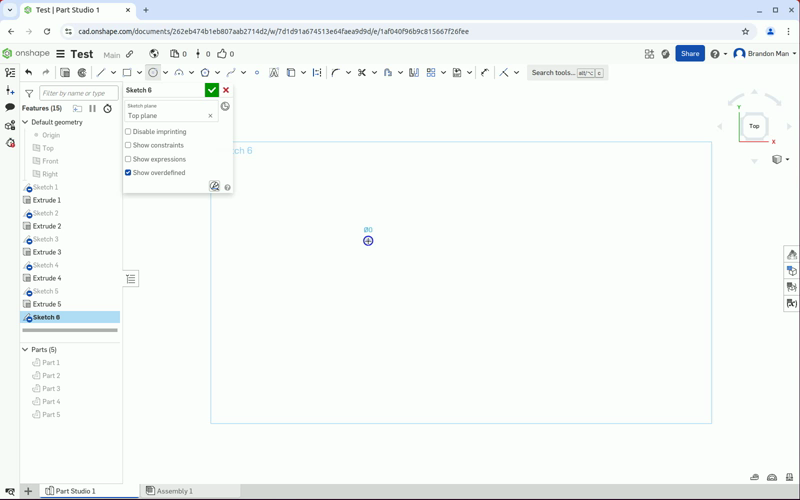
mouse_move(371, 240)
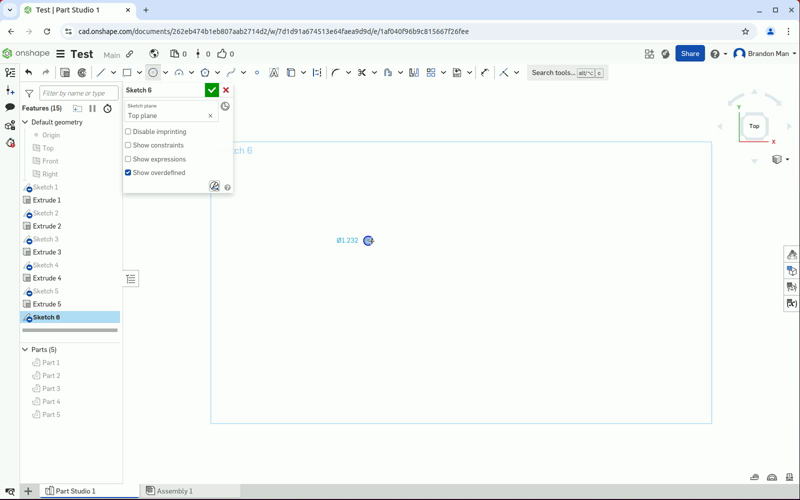
scroll(6)
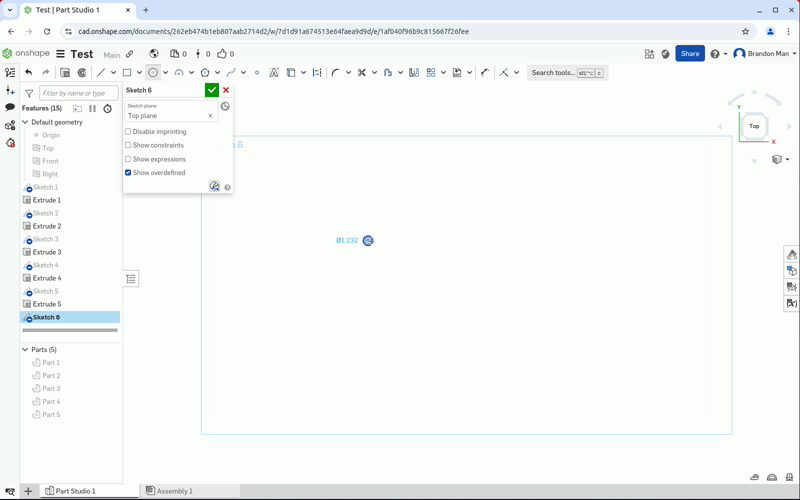
scroll(6)
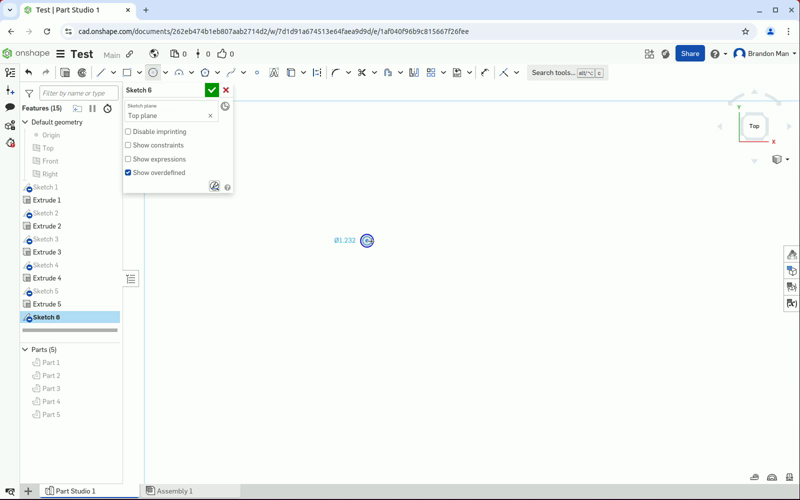
scroll(6)
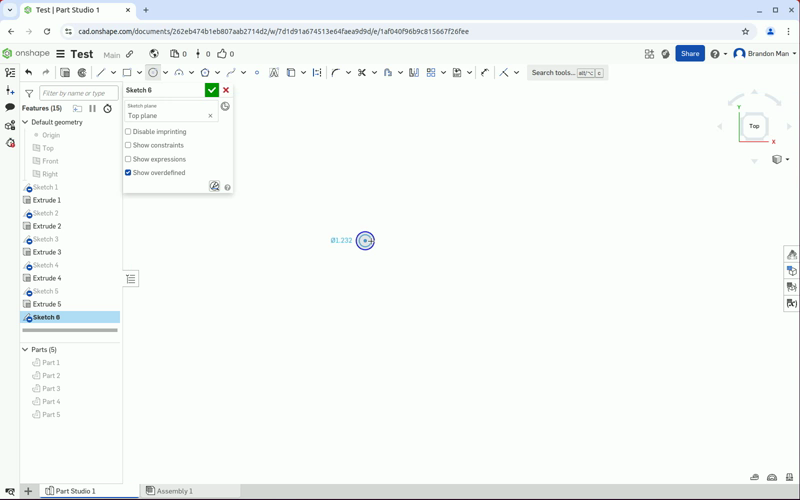
scroll(6)
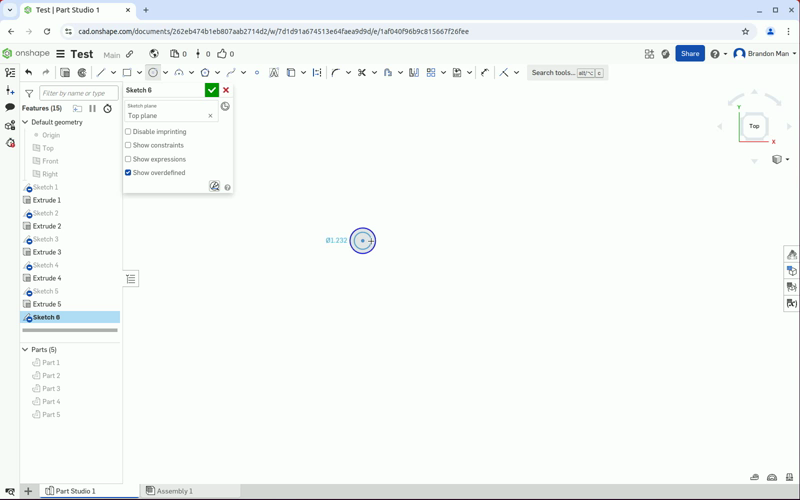
scroll(6)
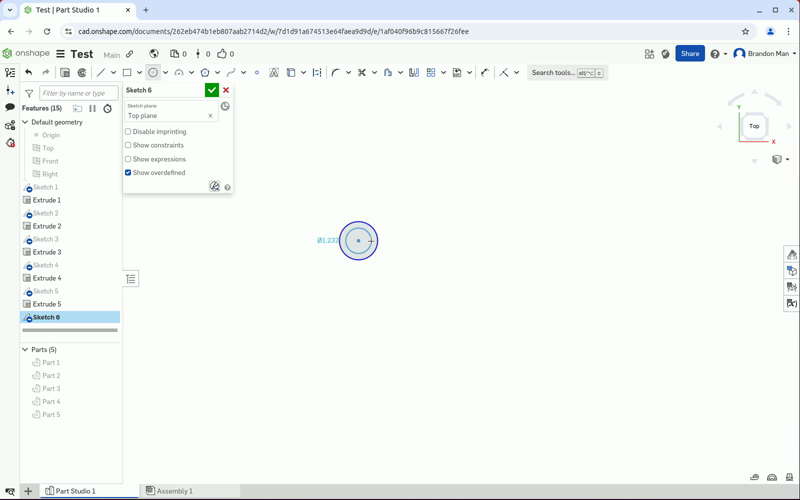
scroll(6)
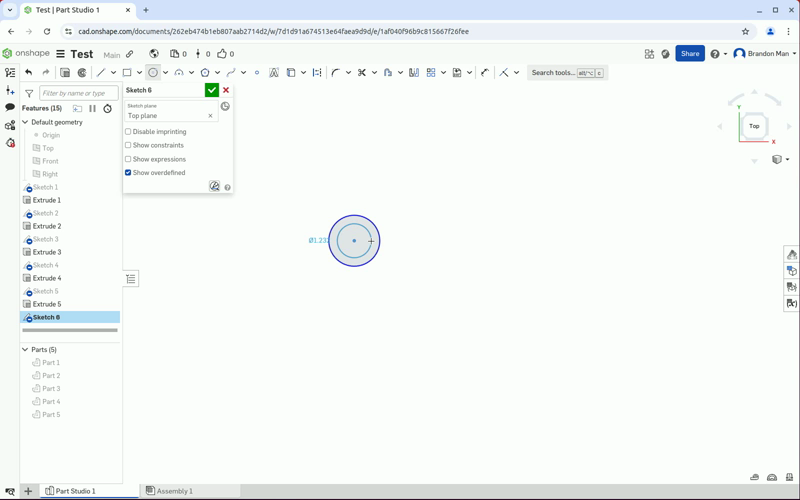
scroll(6)
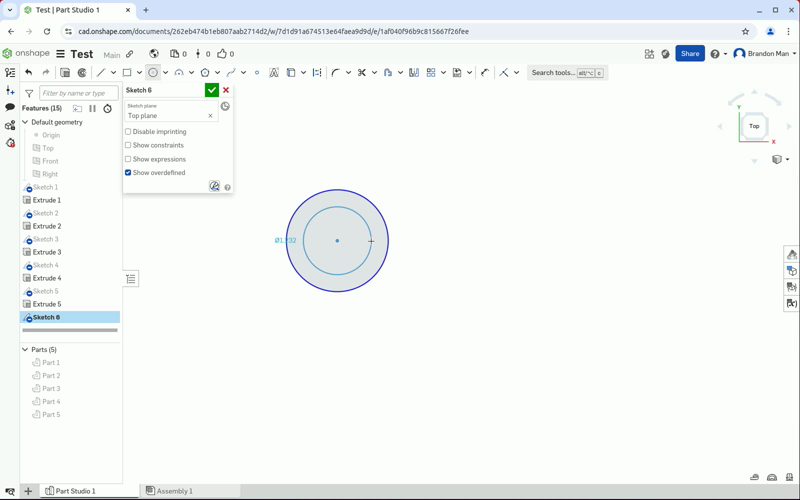
click(371, 240)
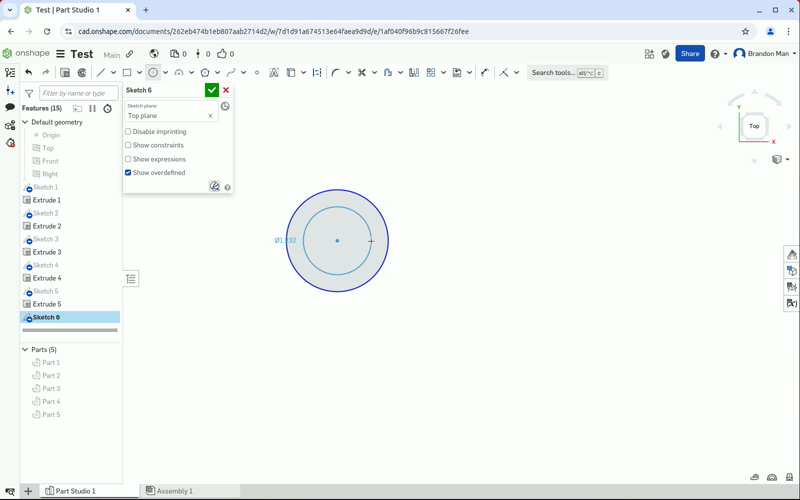
scroll(-6)
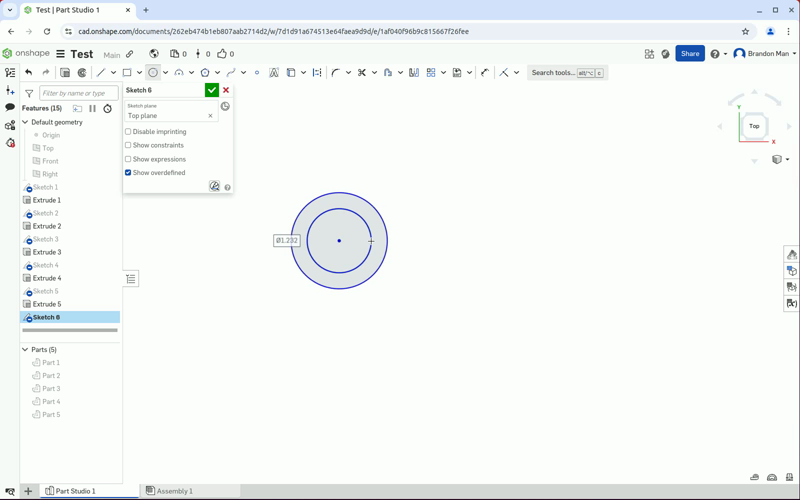
scroll(-6)
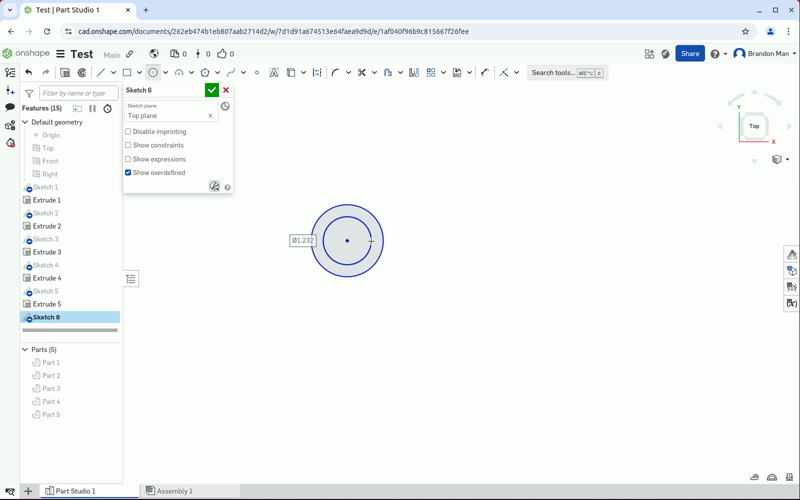
scroll(-6)
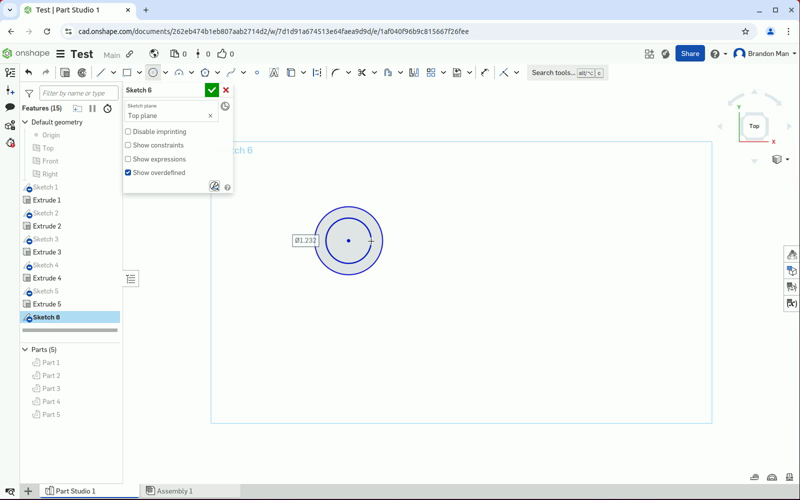
scroll(-6)
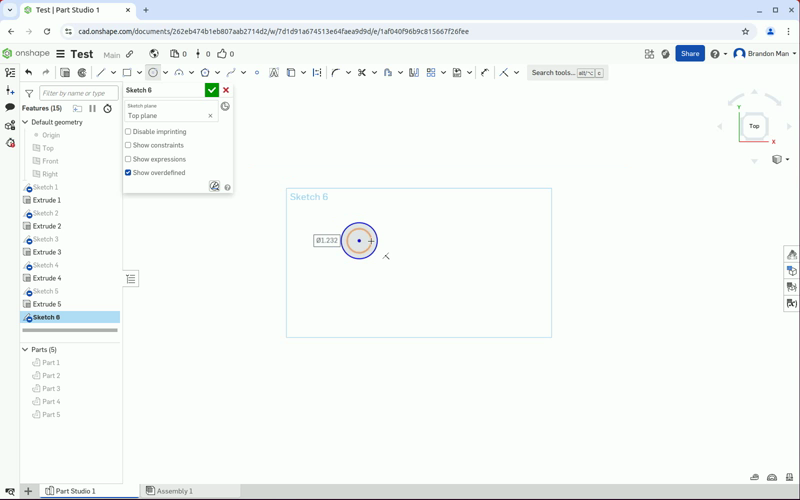
scroll(-6)
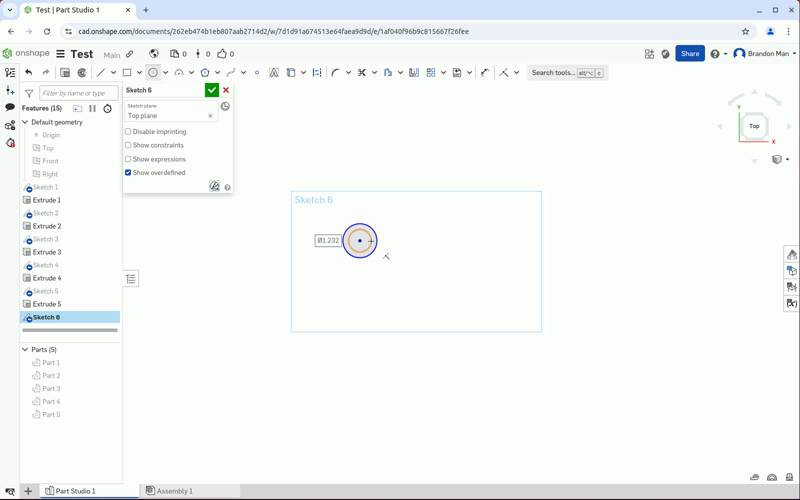
scroll(-6)
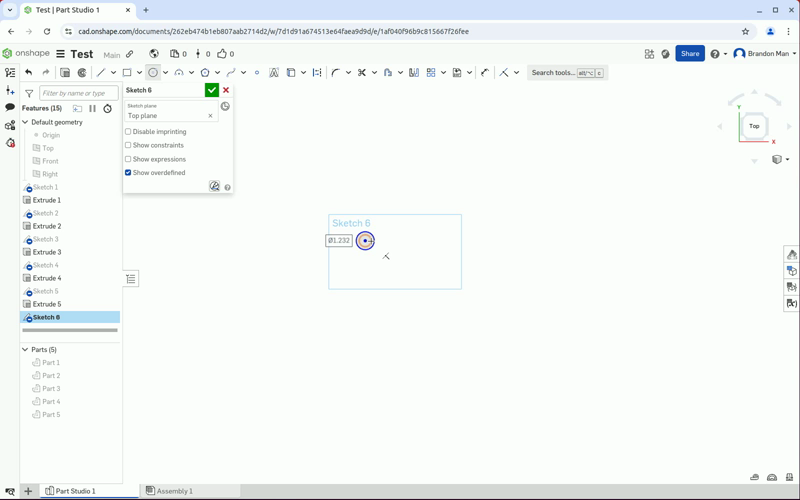
scroll(-6)
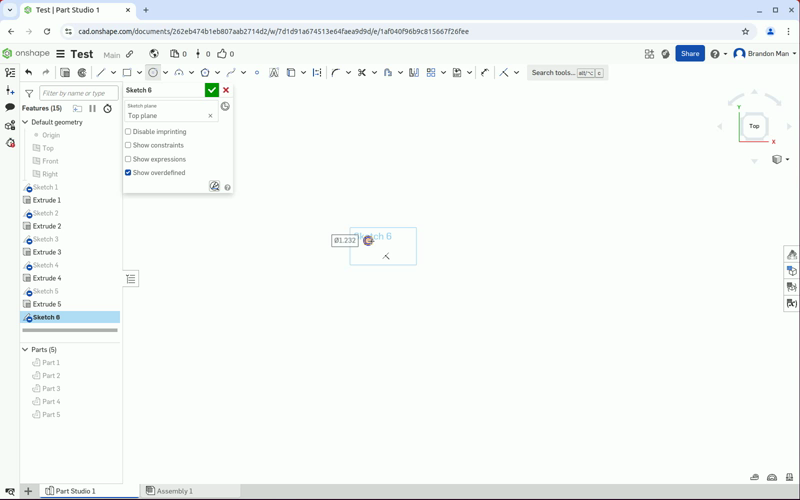
key(esc)
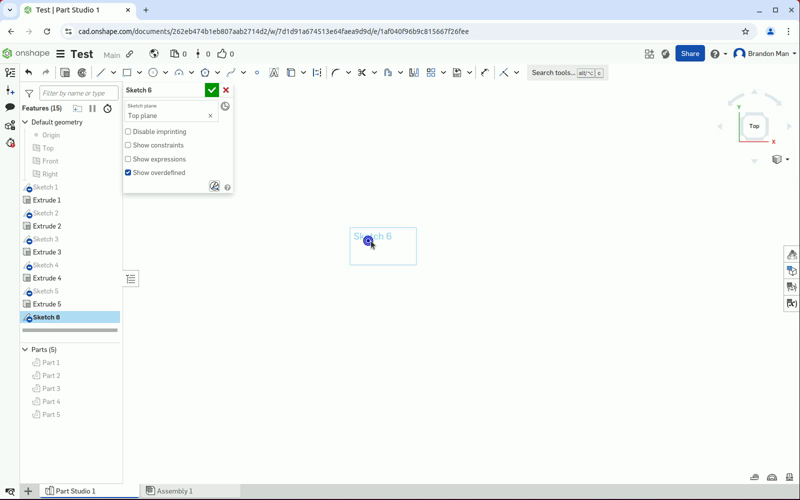
mouse_move(364, 238)
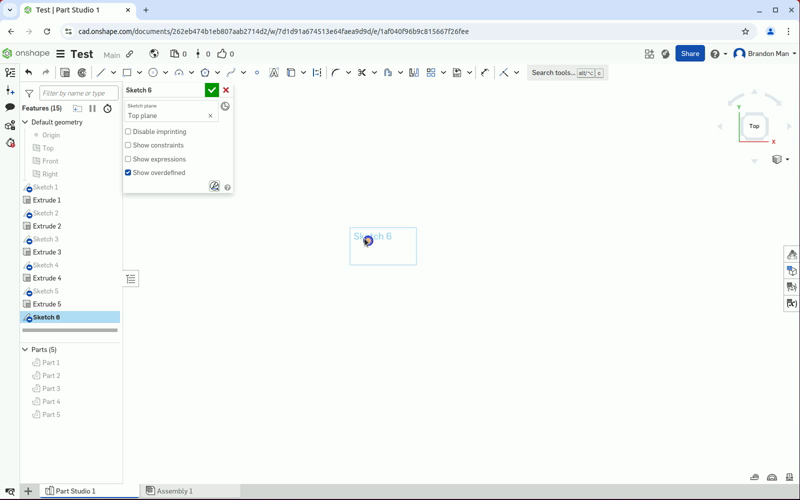
scroll(6)
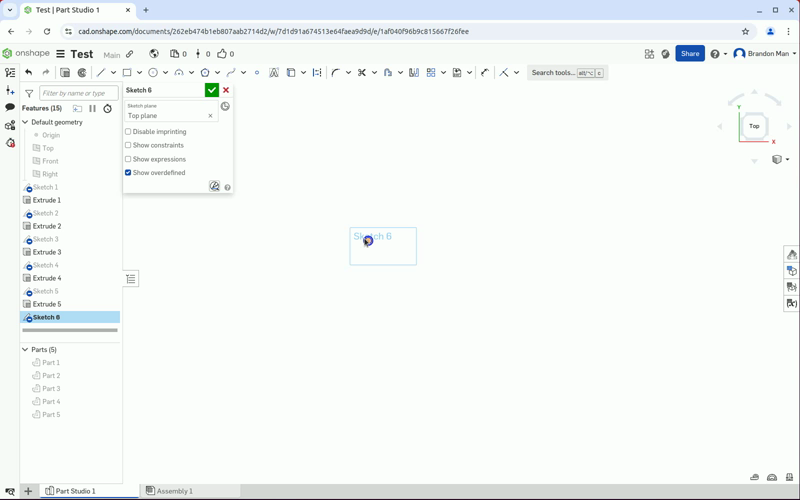
scroll(6)
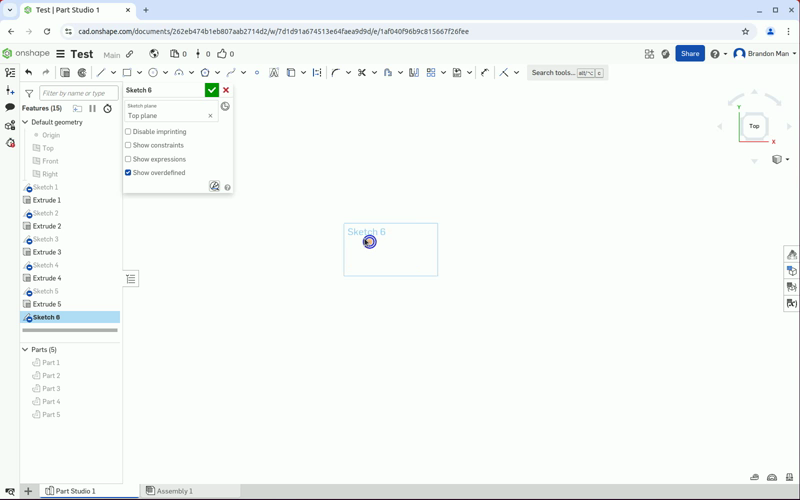
scroll(6)
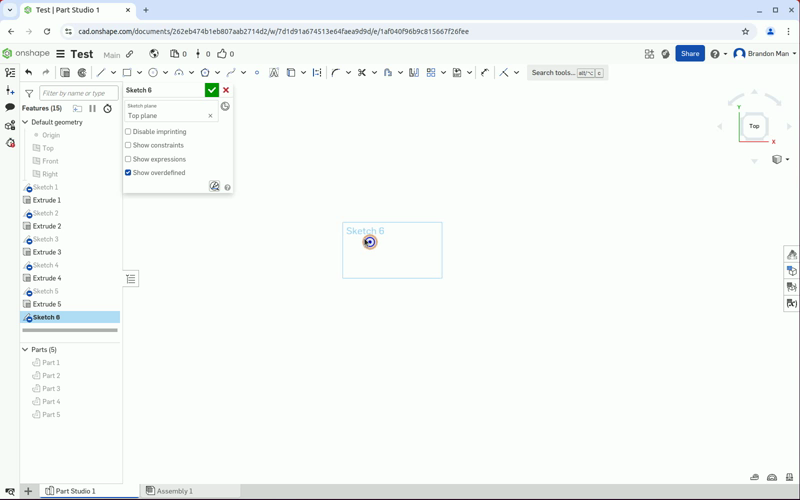
scroll(6)
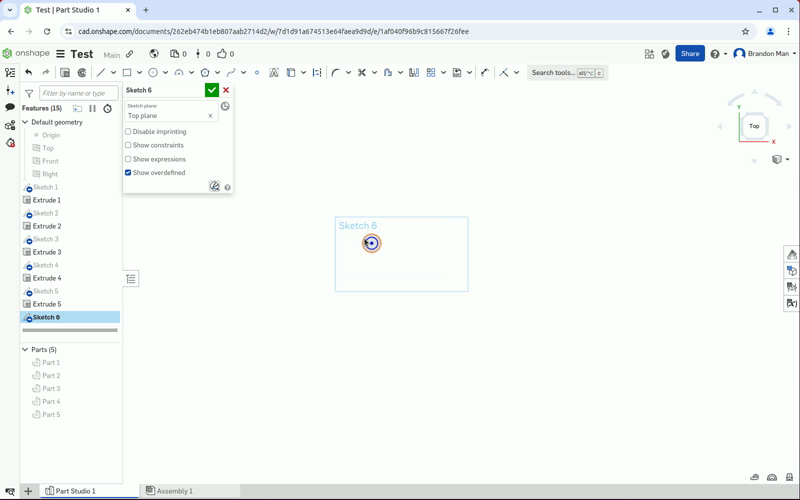
scroll(6)
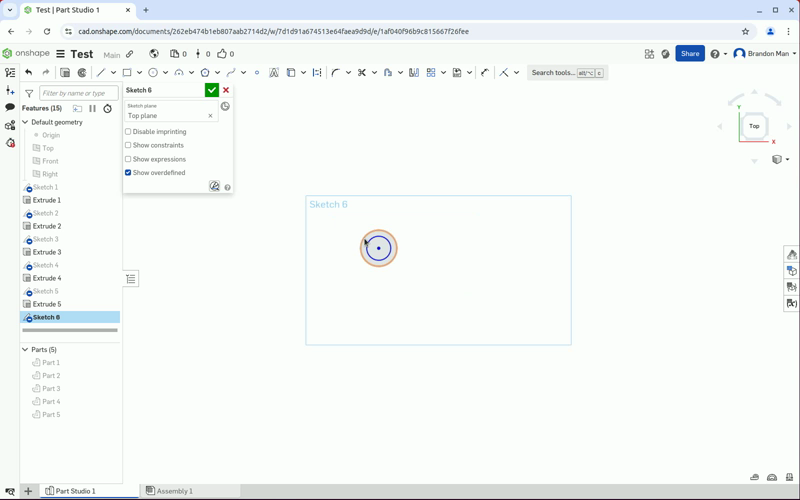
scroll(6)
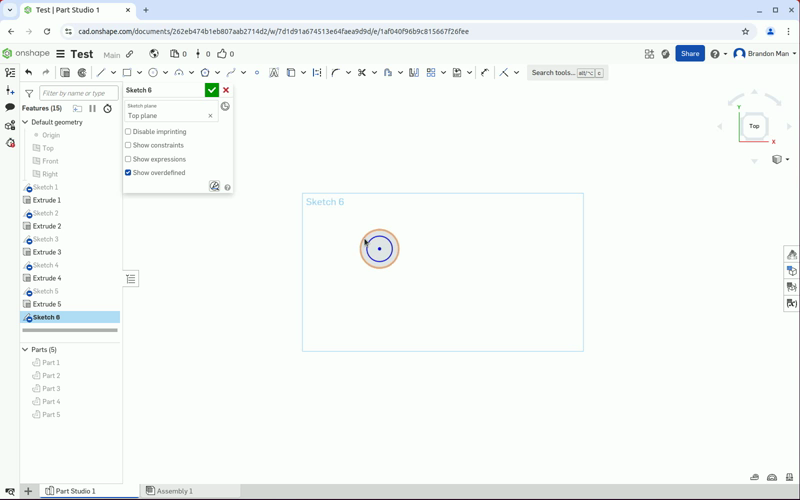
scroll(6)
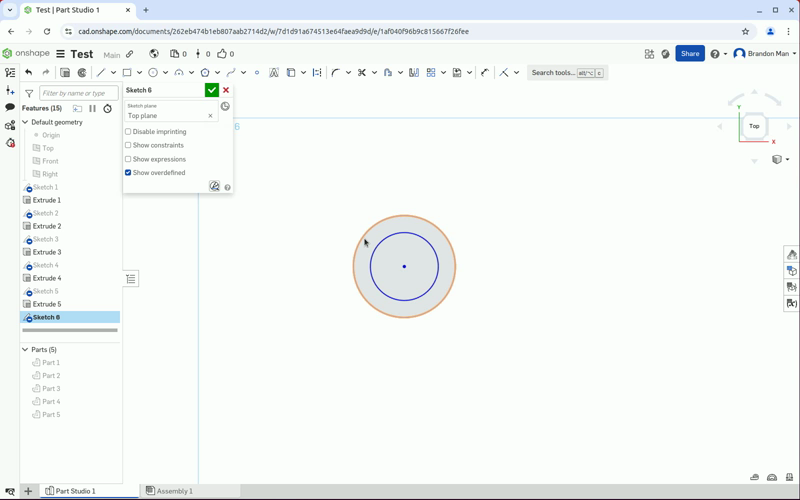
click(364, 238)
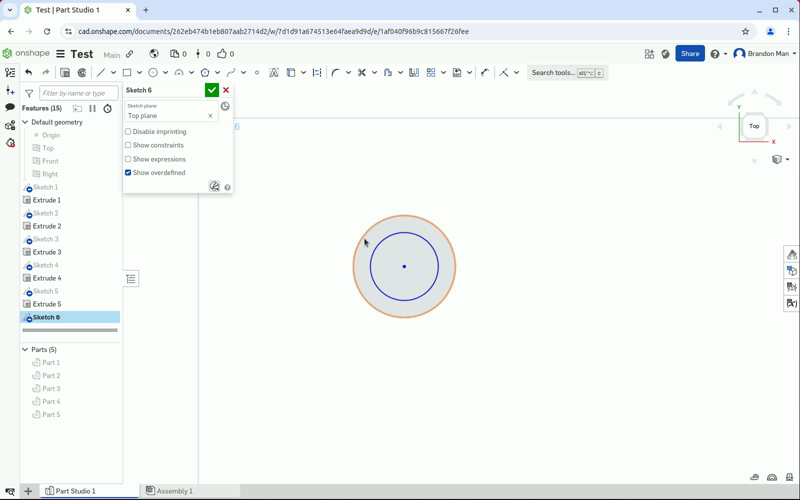
scroll(-6)
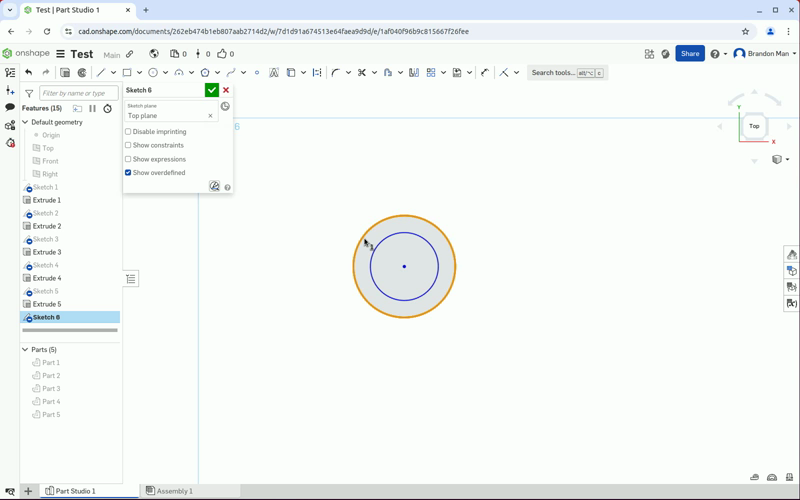
scroll(-6)
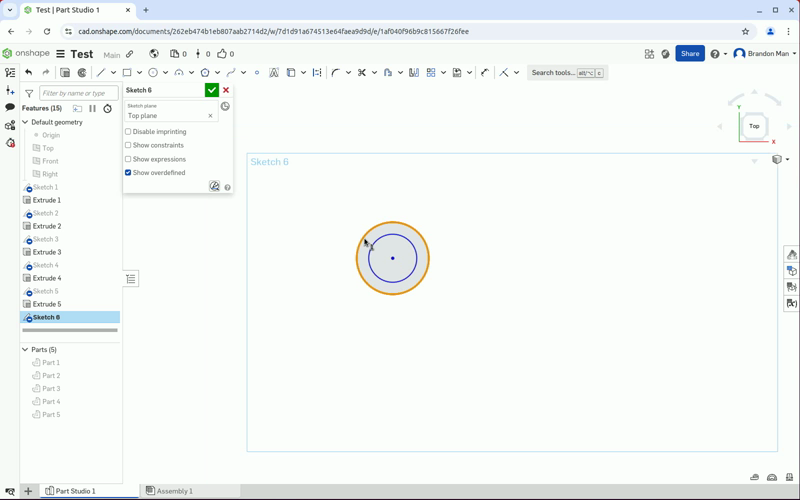
scroll(-6)
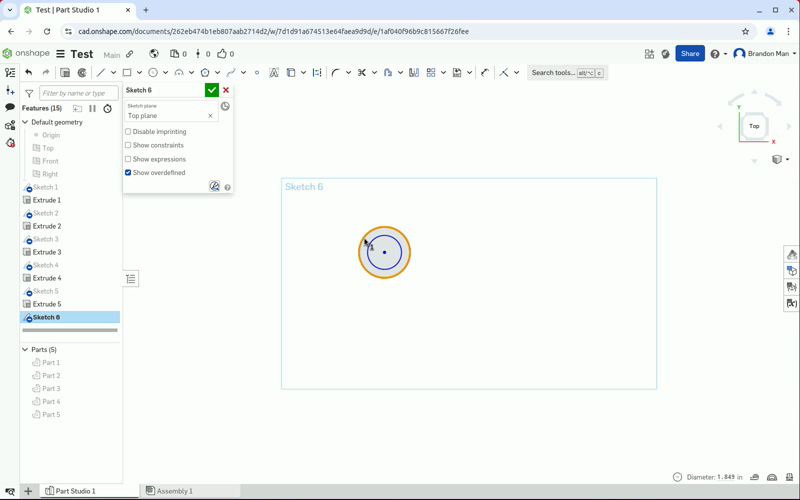
scroll(-6)
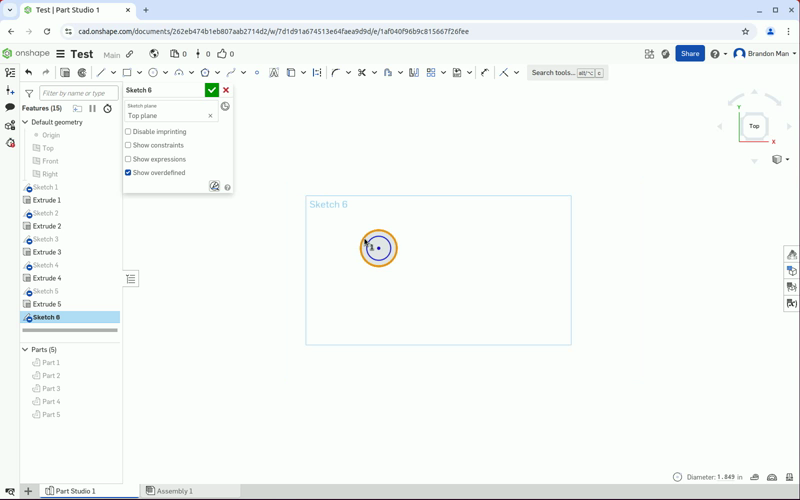
scroll(-6)
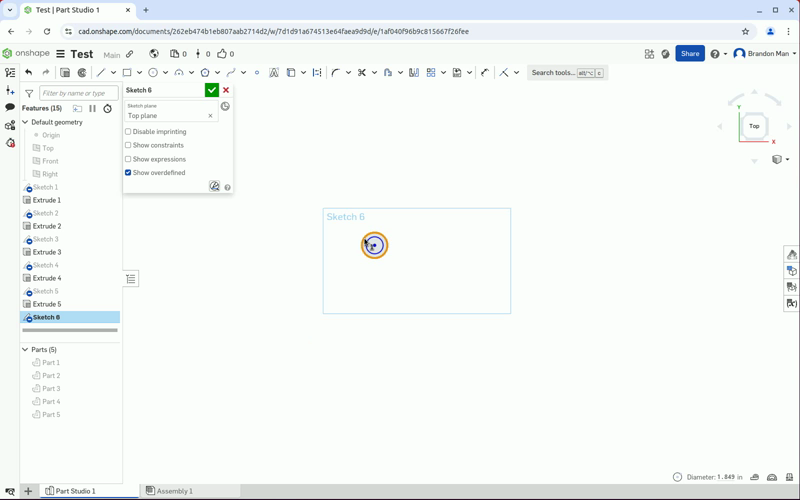
scroll(-6)
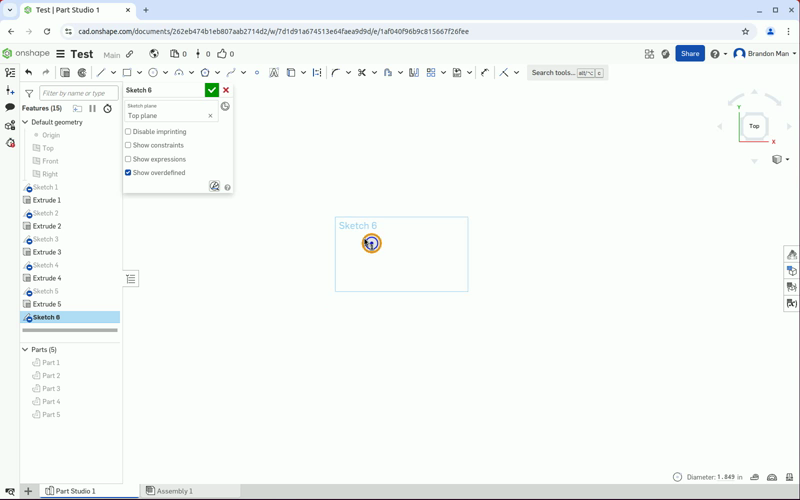
scroll(-6)
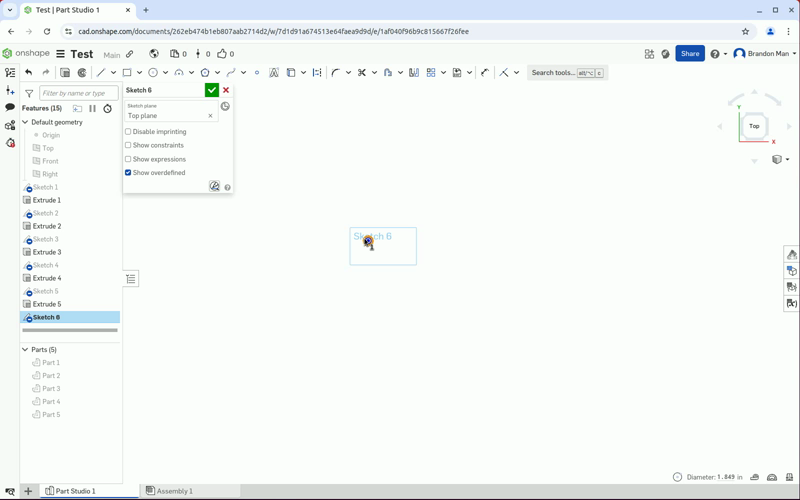
mouse_move(73, 352)
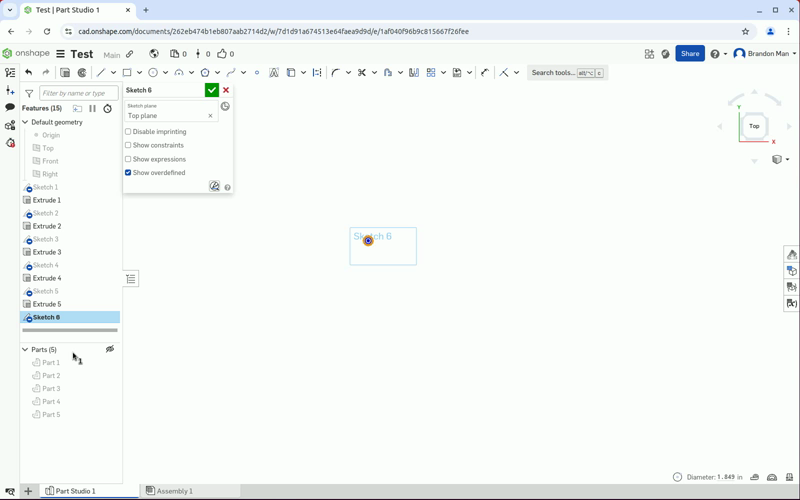
key(shift+y)
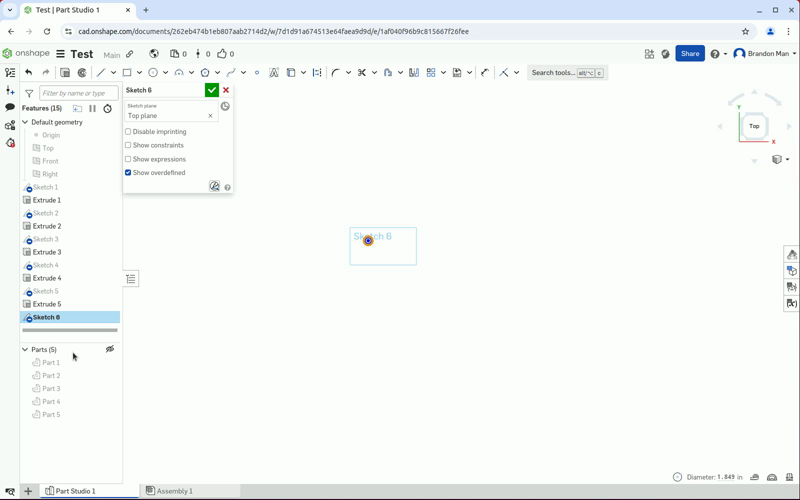
key(shift+e)
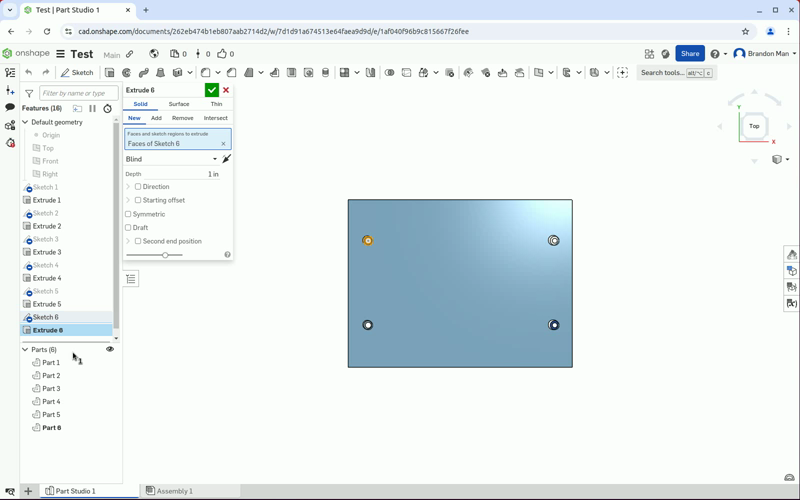
mouse_move(143, 106)
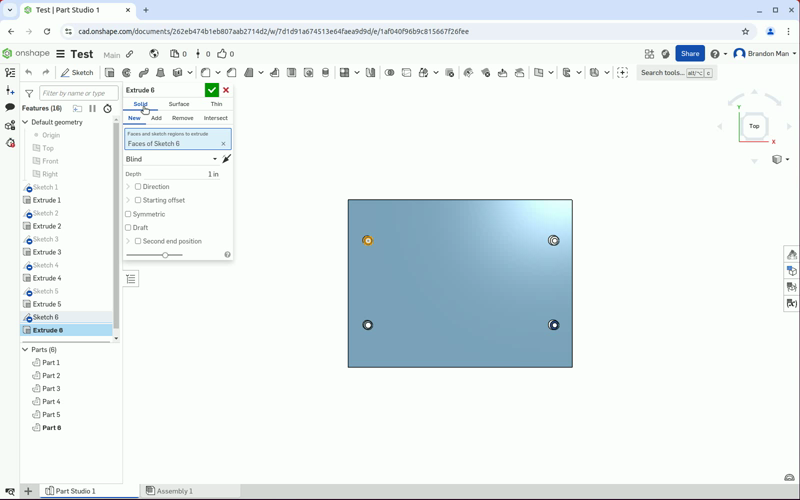
click(143, 106)
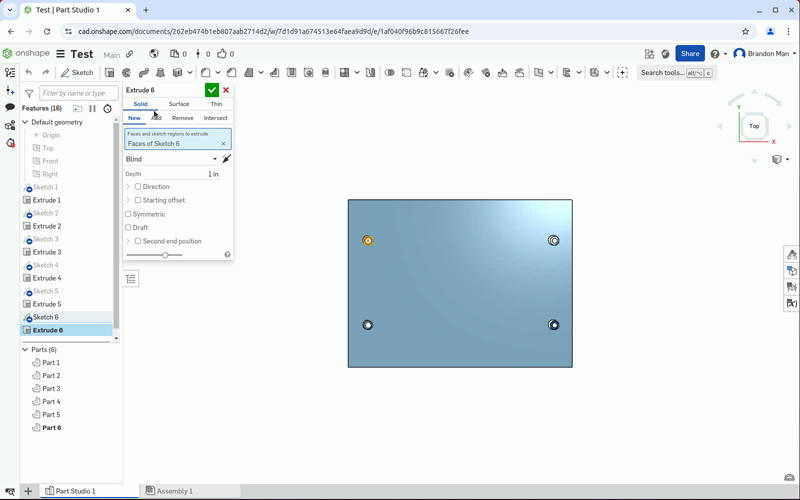
mouse_move(186, 120)
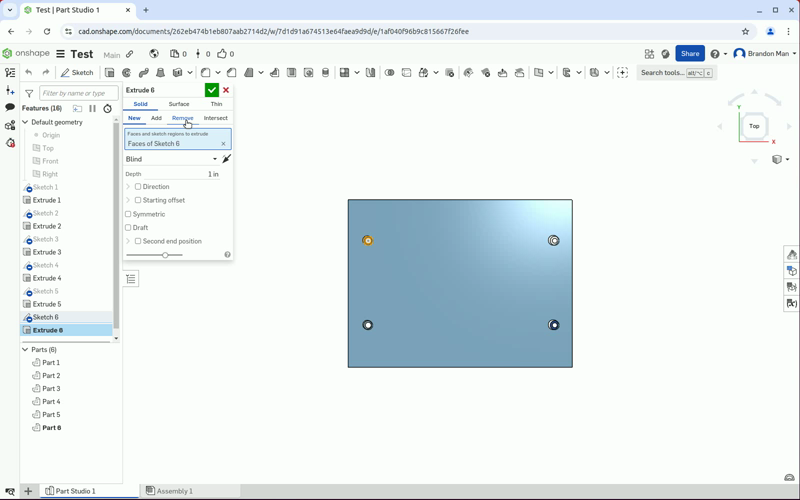
click(186, 120)
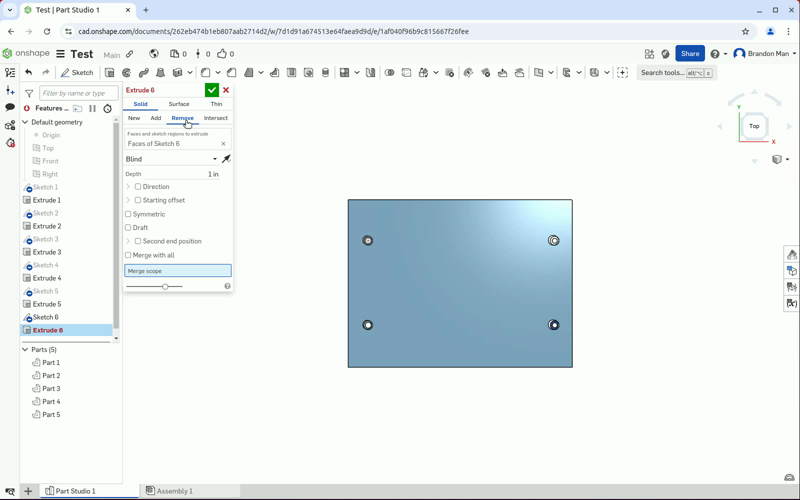
key(tab, 4)
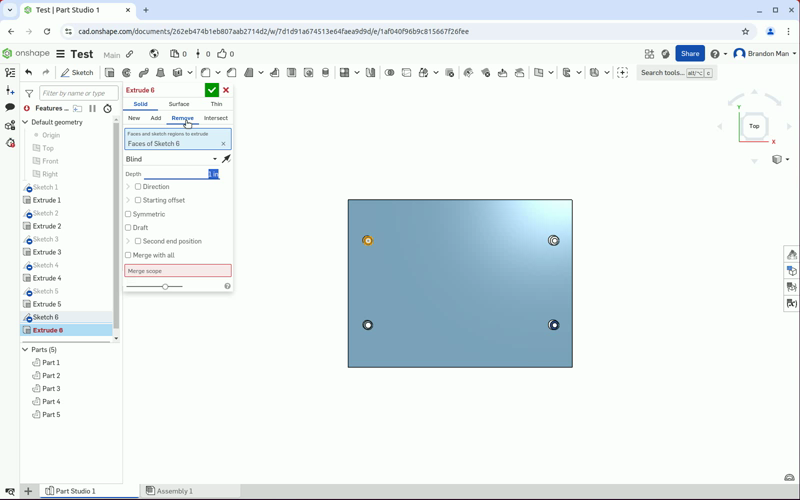
text(-0.963)
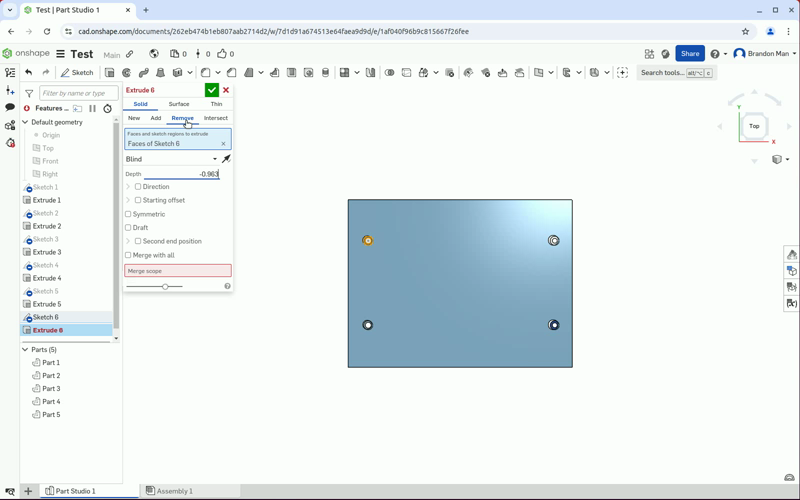
key(tab, 6)
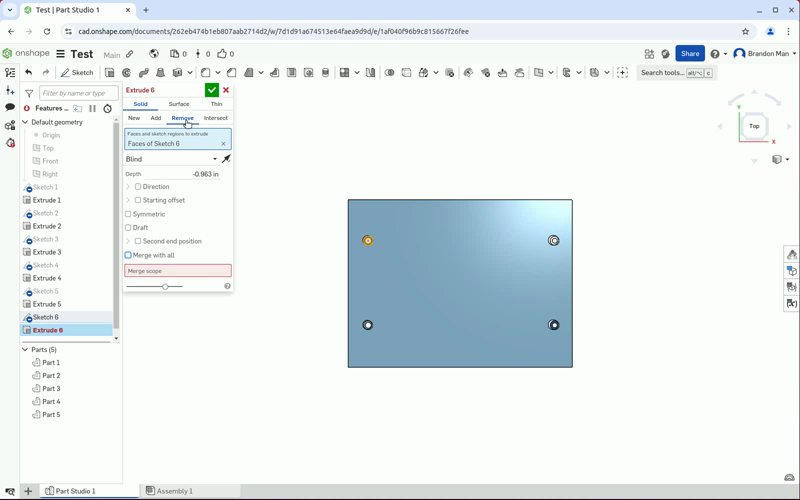
key(space)
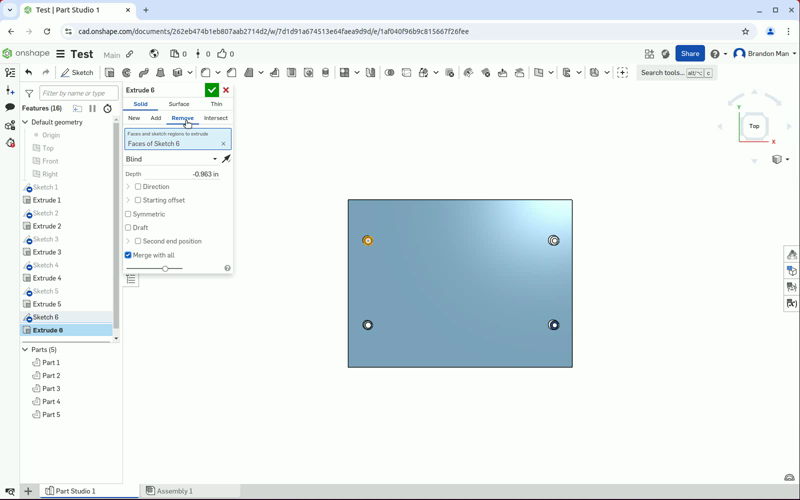
key(enter)
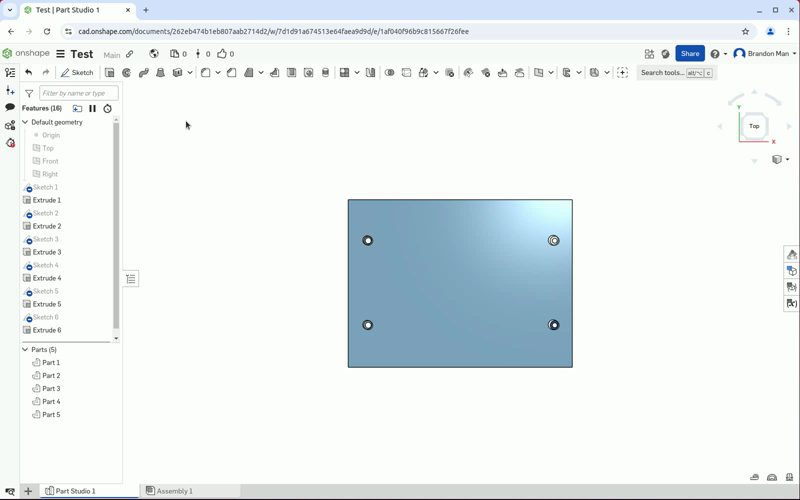
key(shift+h)
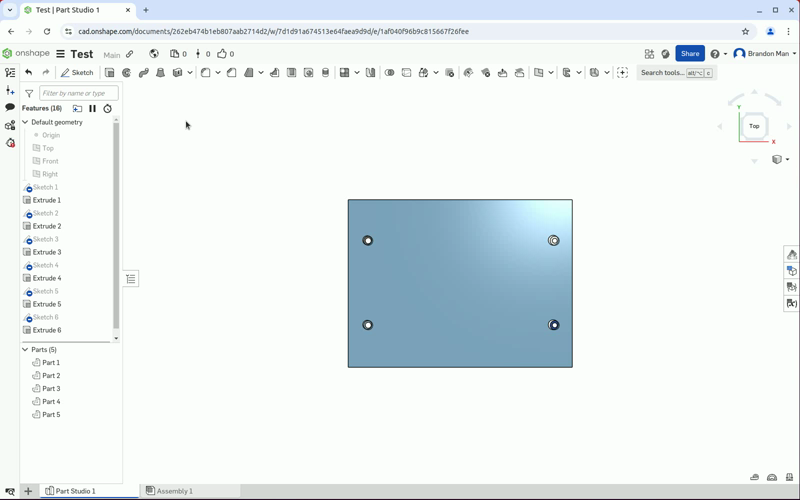
key(shift+h)
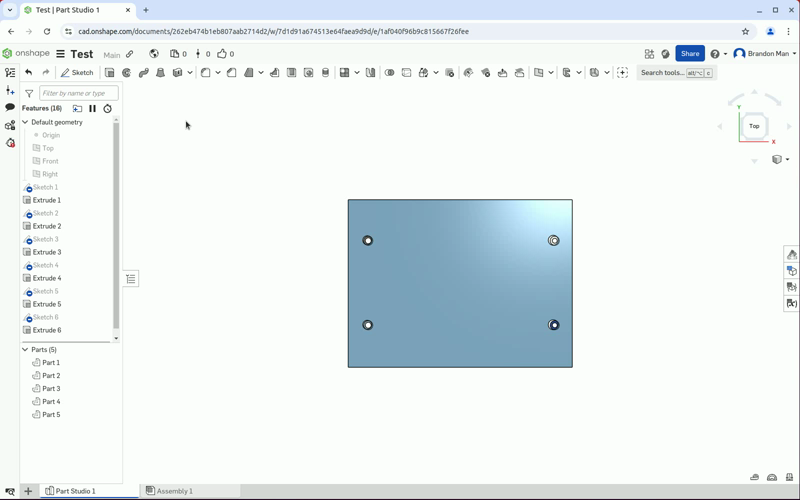
mouse_move(69, 189)
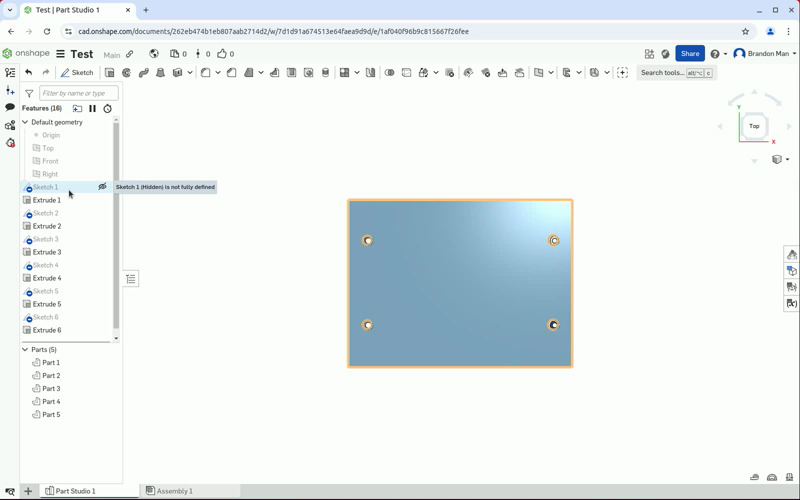
click(69, 189)
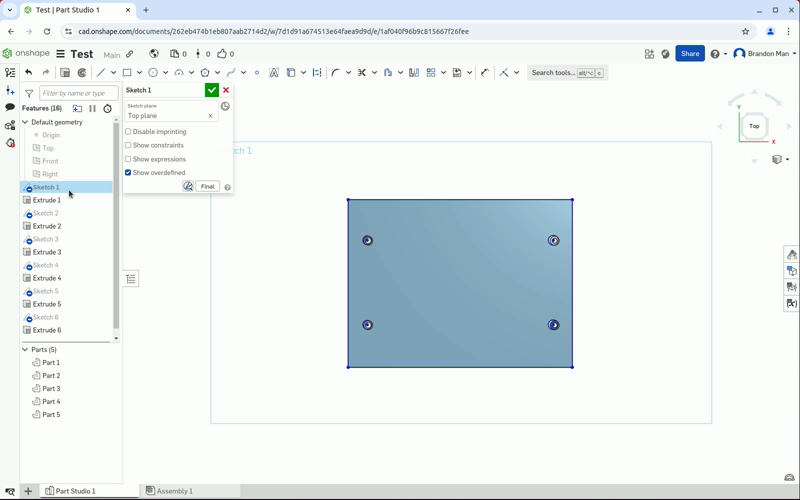
mouse_move(229, 92)
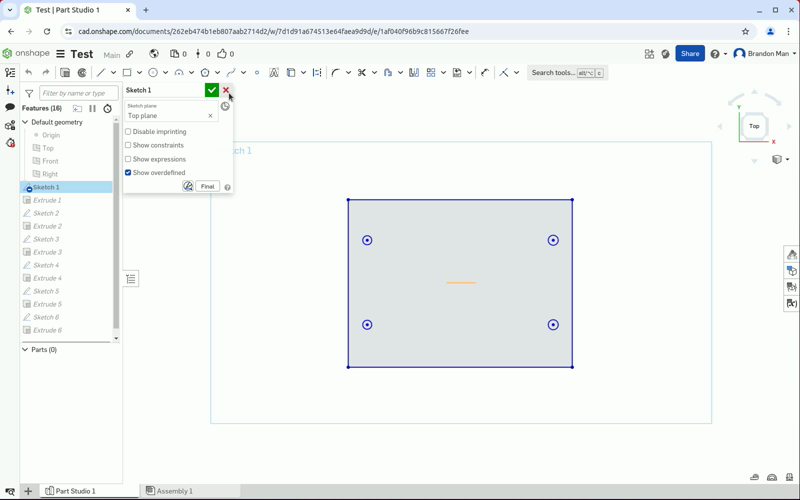
click(229, 92)
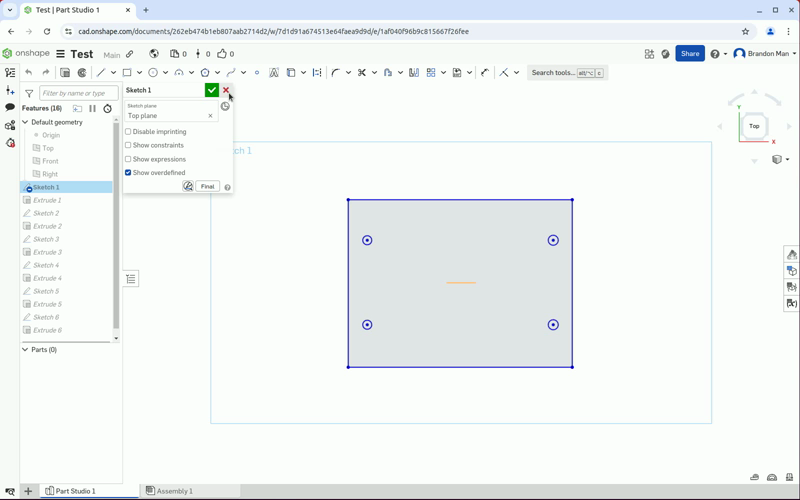
key(shift+s)
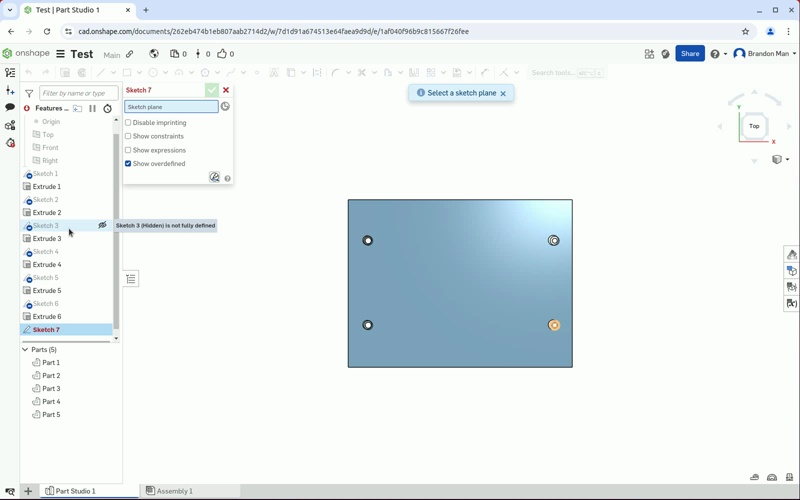
scroll(3)
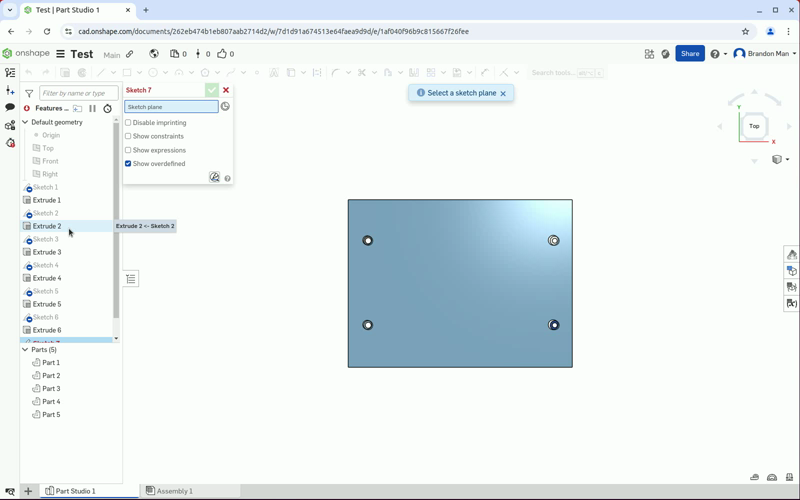
mouse_move(69, 150)
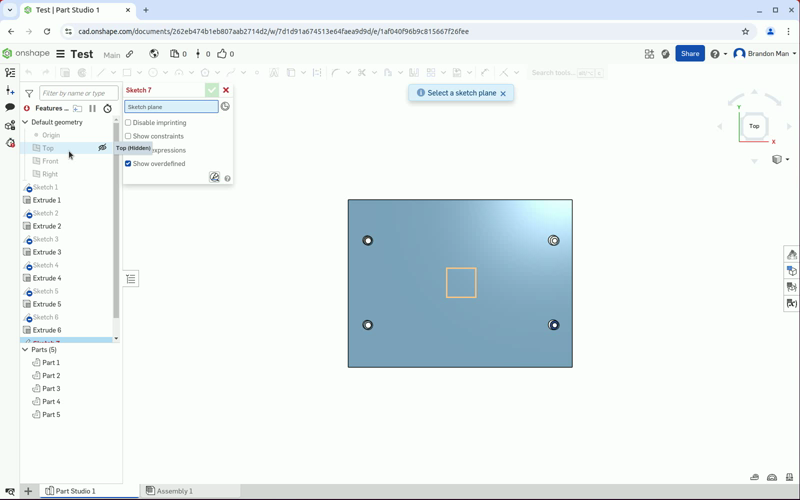
click(69, 150)
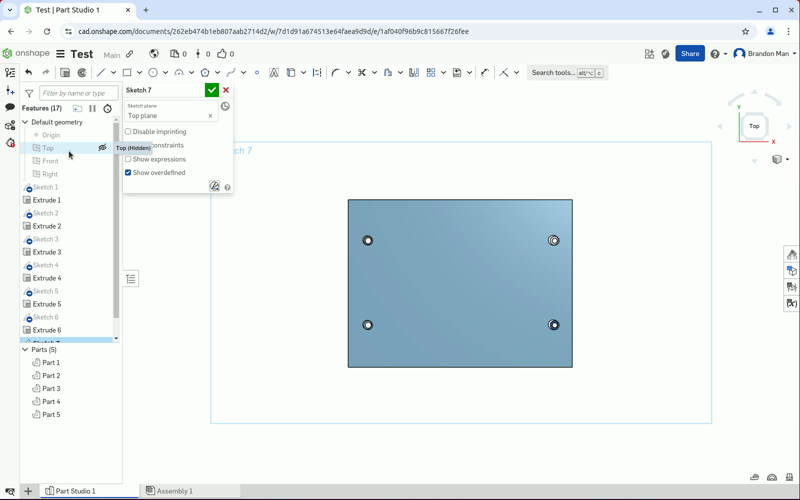
mouse_move(73, 352)
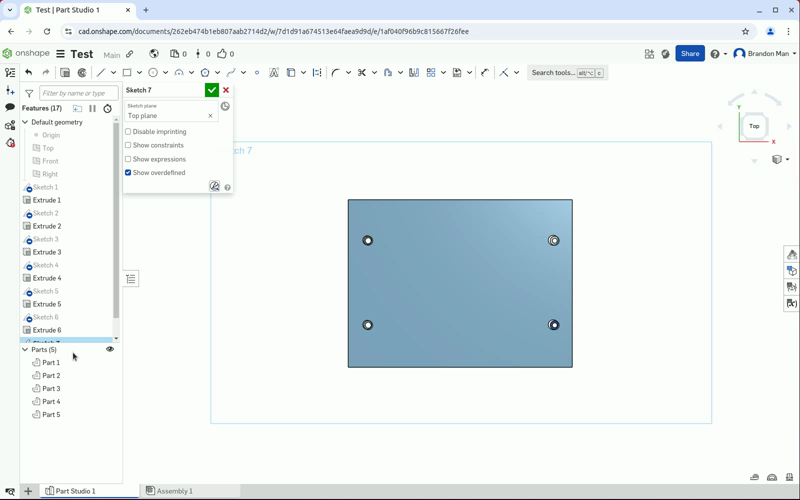
key(y)
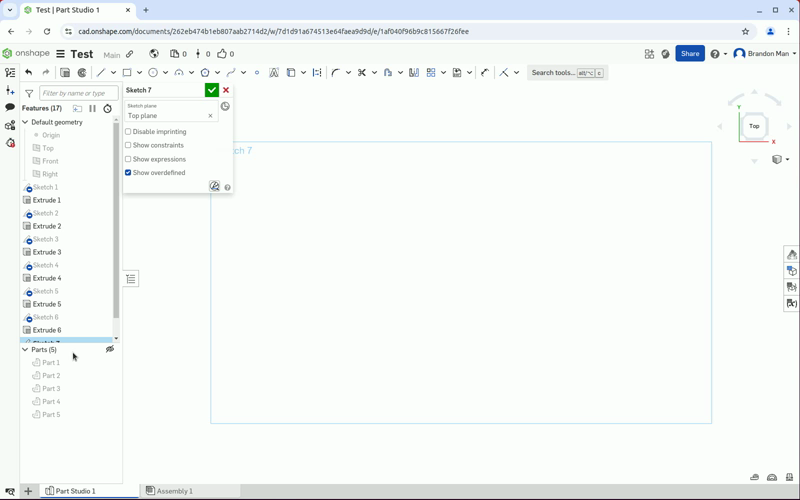
key(c)
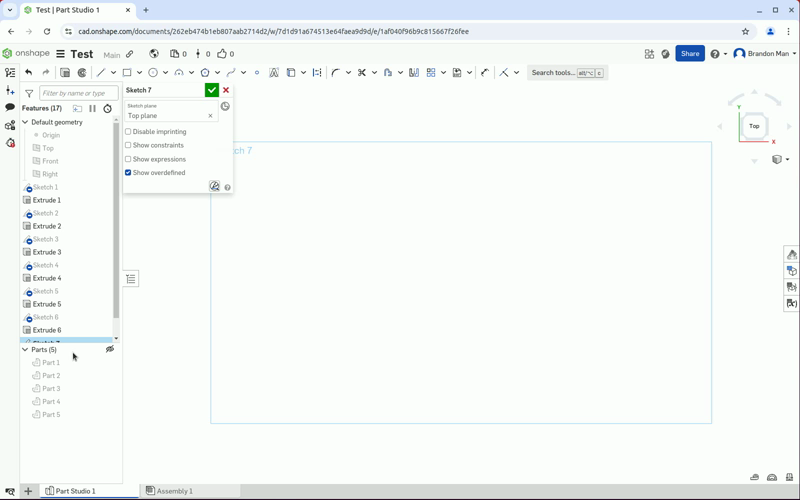
key_down(shift)
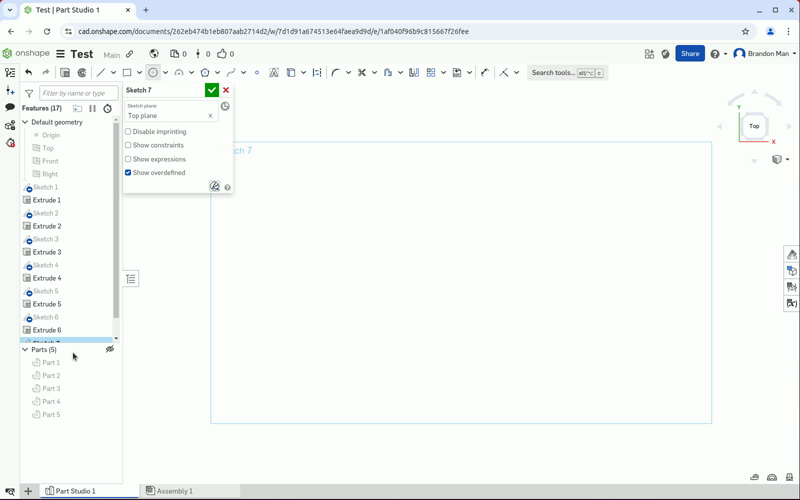
mouse_move(554, 240)
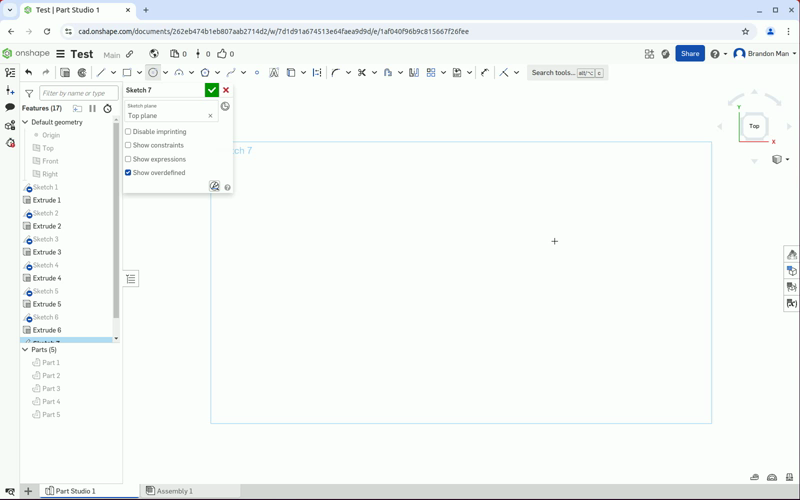
click(554, 240)
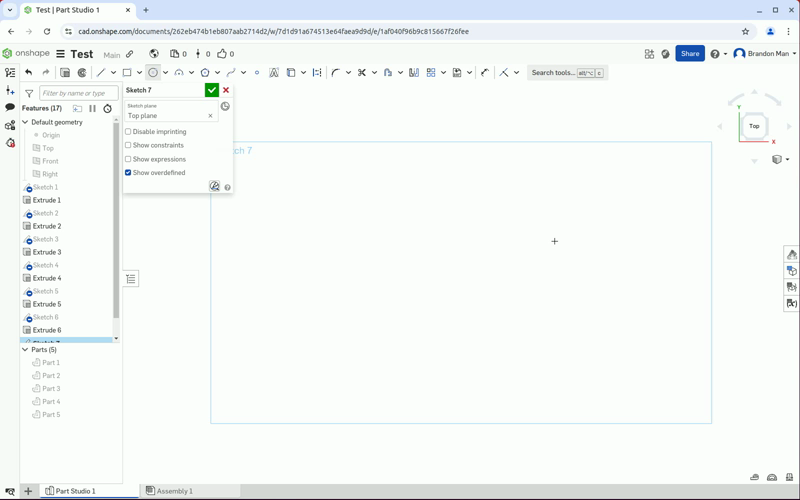
key_up(shift)
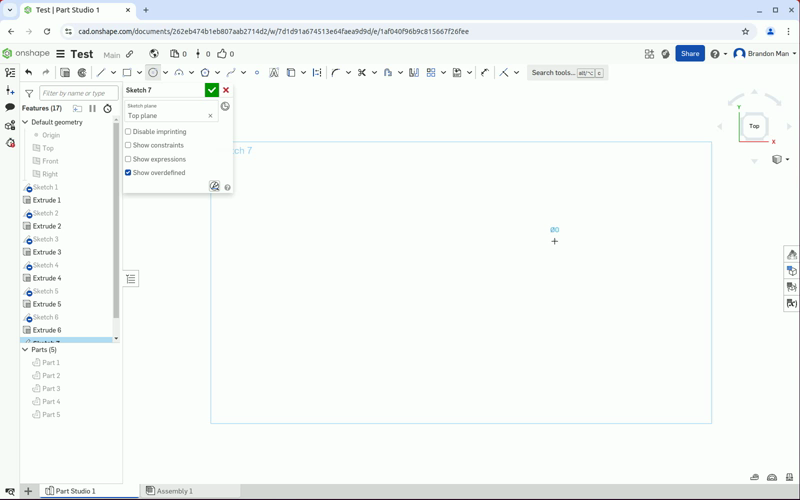
mouse_move(559, 240)
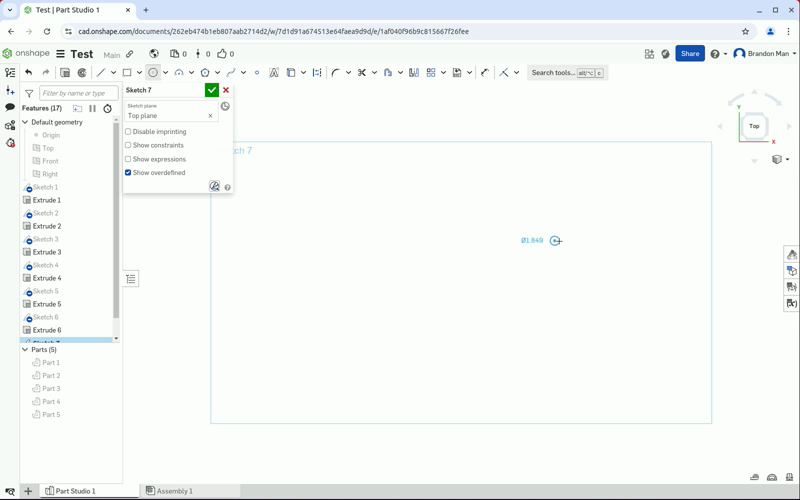
click(559, 240)
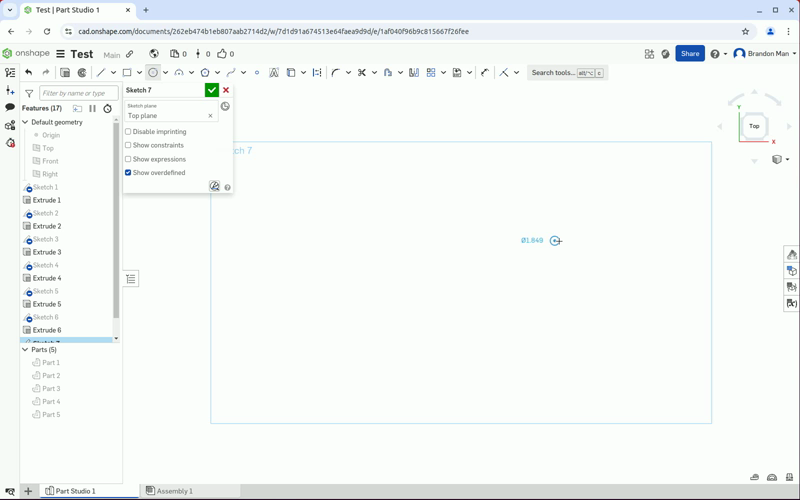
key(esc)
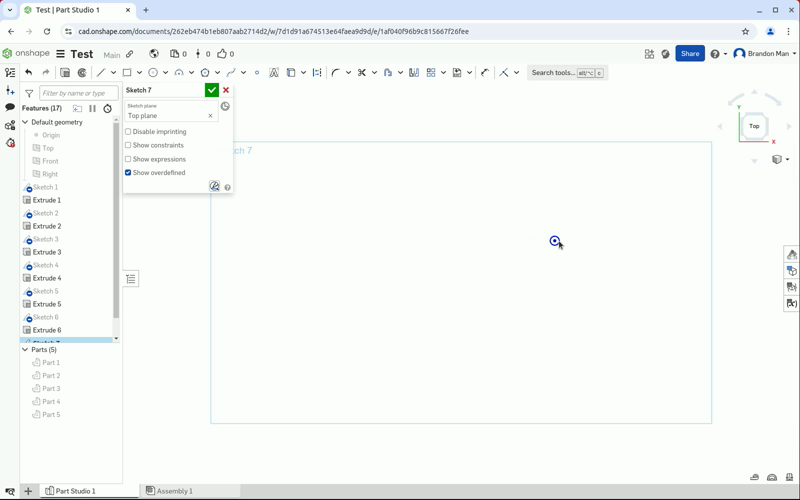
key(c)
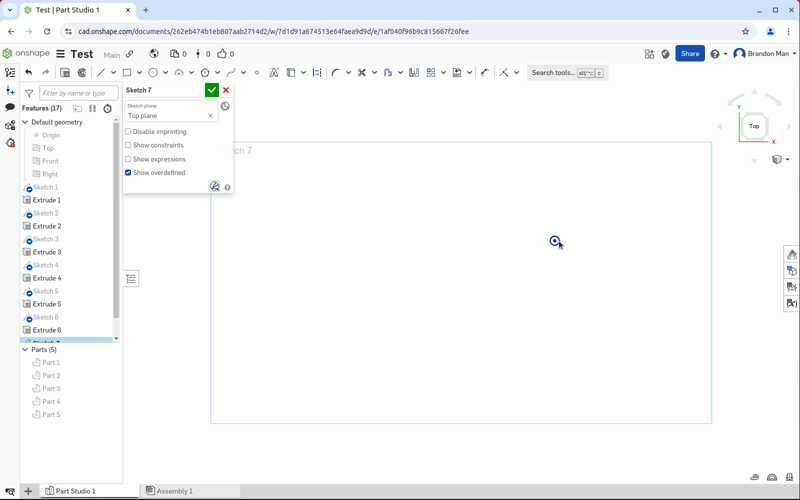
key_down(shift)
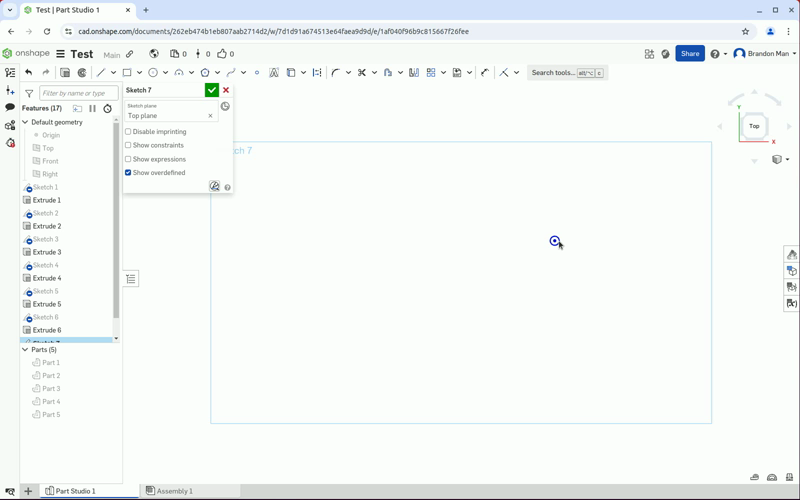
mouse_move(554, 240)
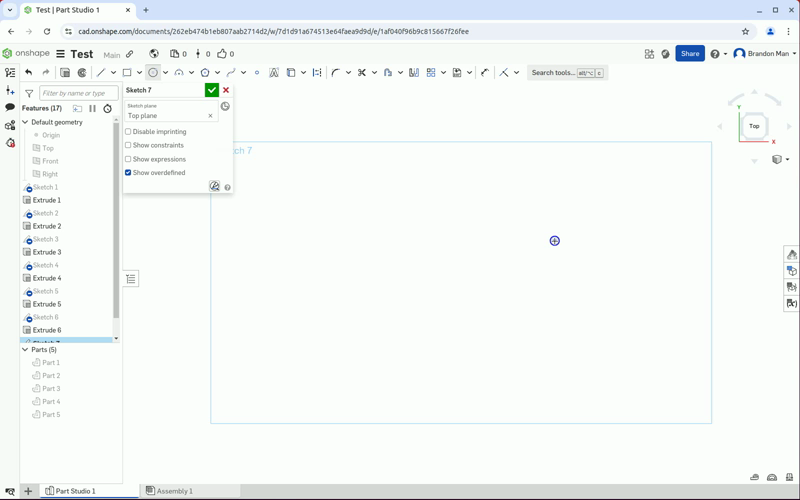
click(554, 240)
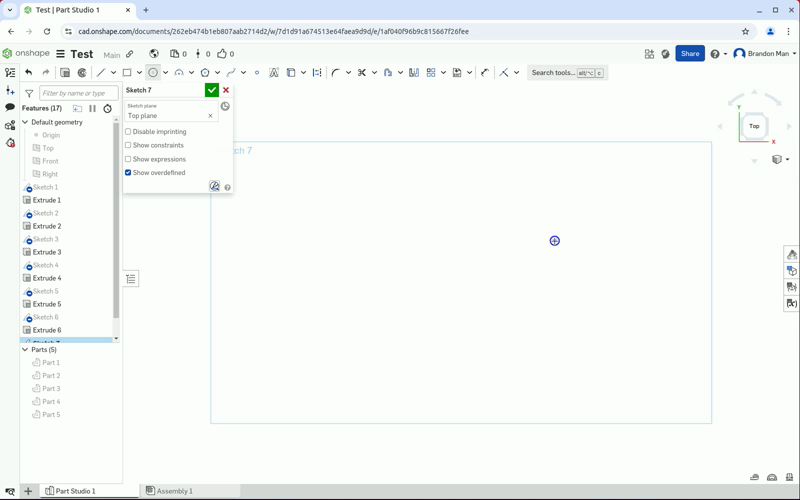
key_up(shift)
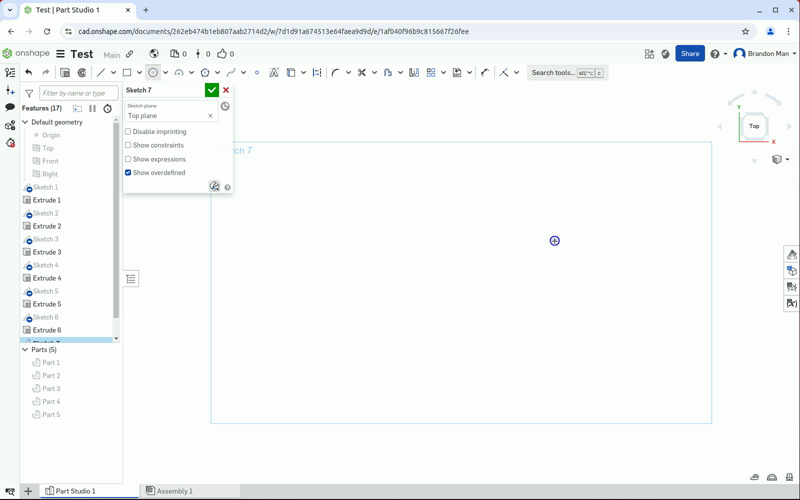
mouse_move(557, 240)
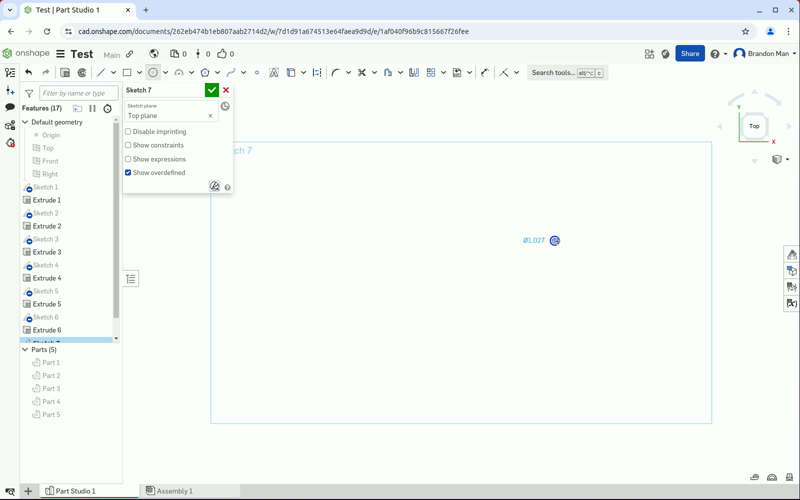
scroll(6)
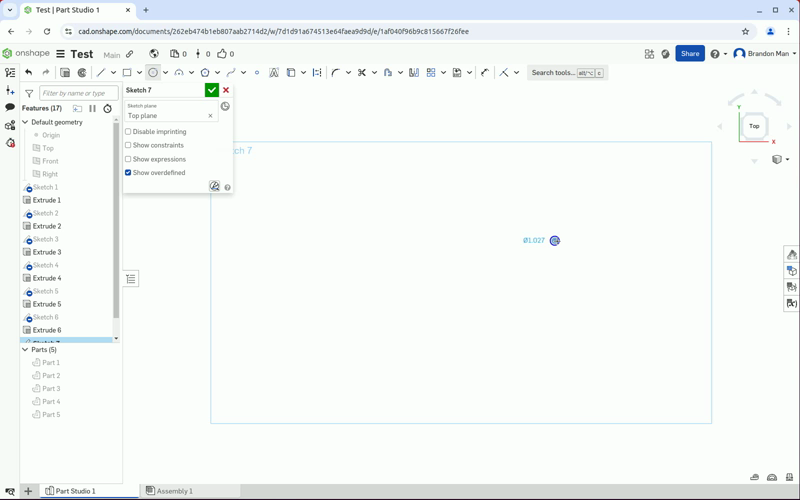
scroll(6)
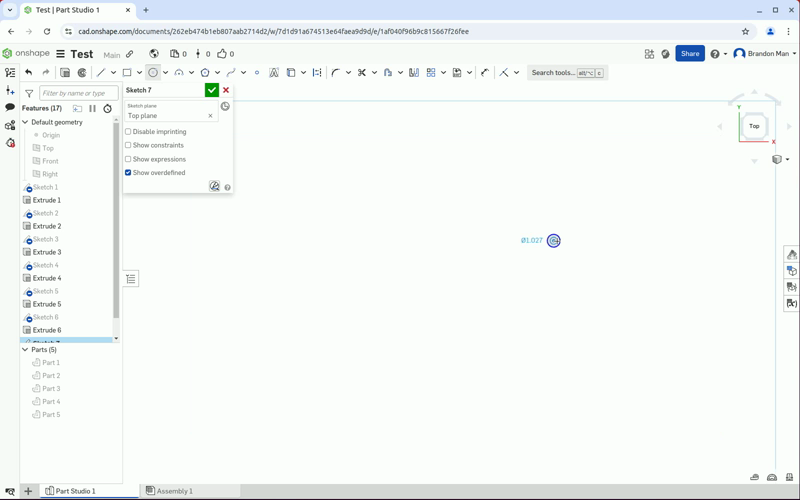
scroll(6)
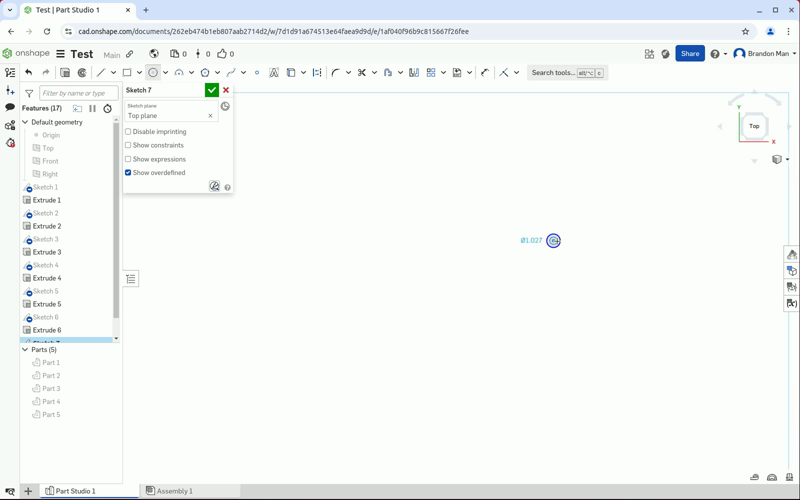
scroll(6)
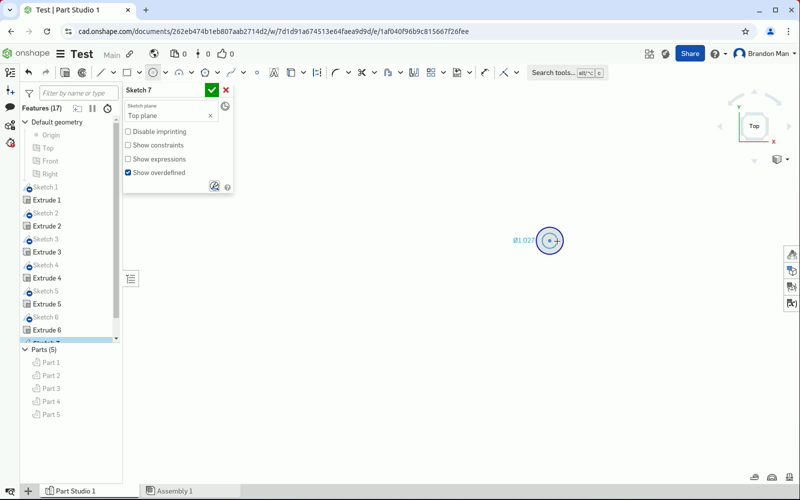
scroll(6)
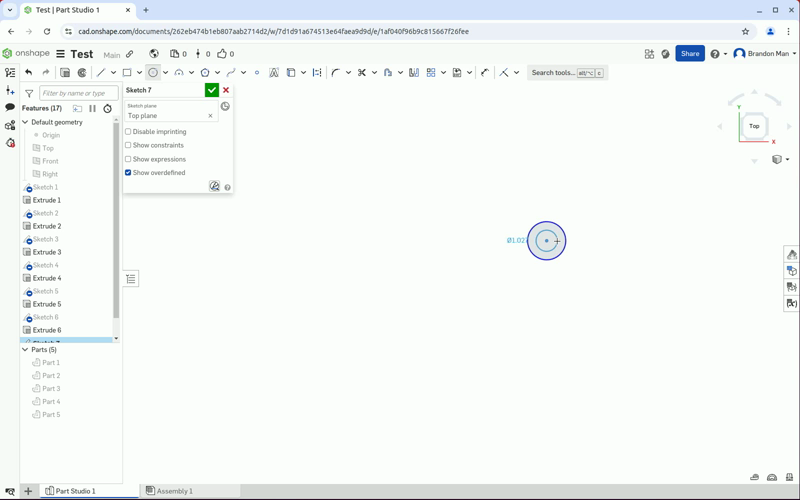
scroll(6)
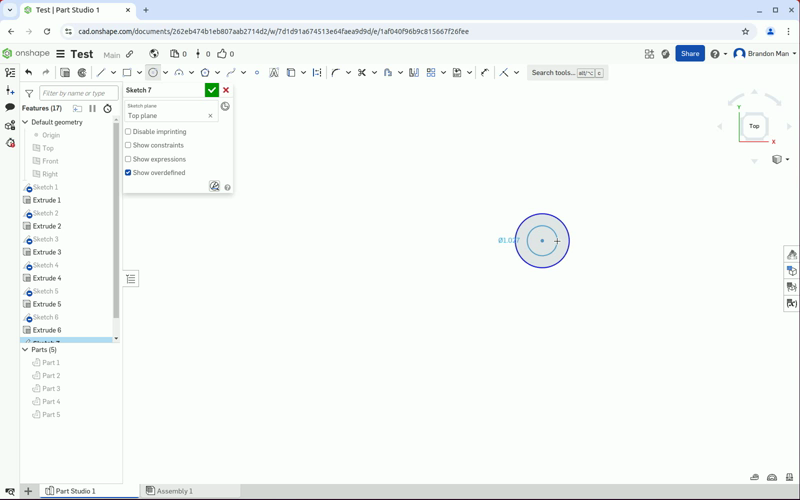
scroll(6)
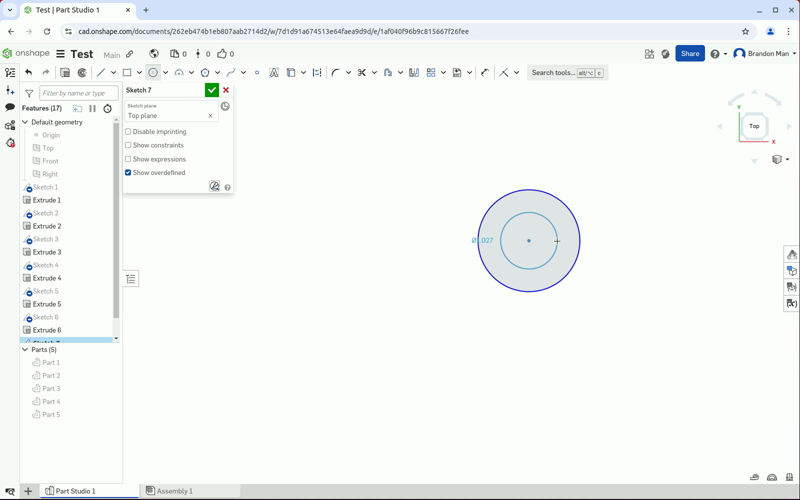
click(557, 240)
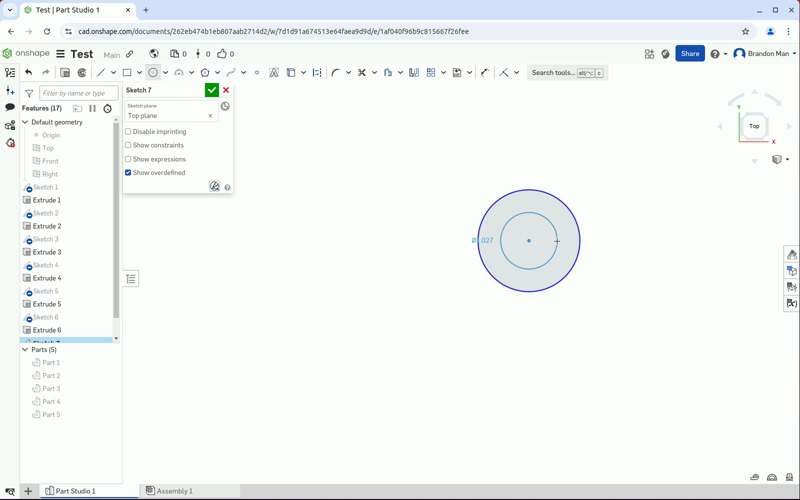
scroll(-6)
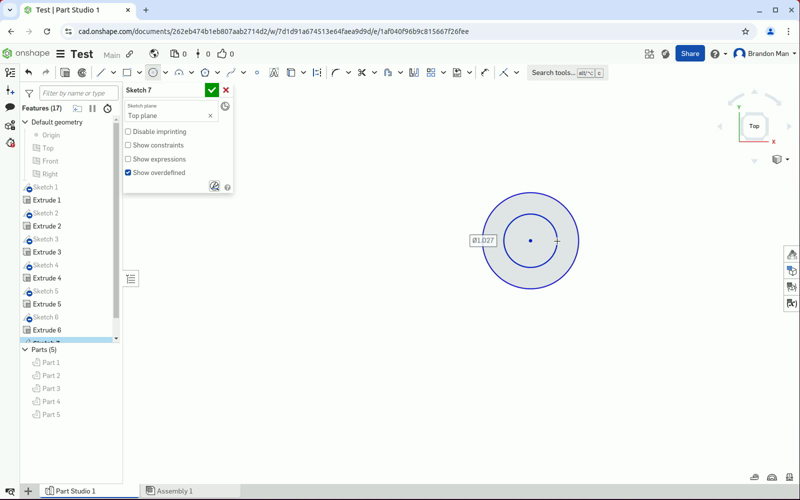
scroll(-6)
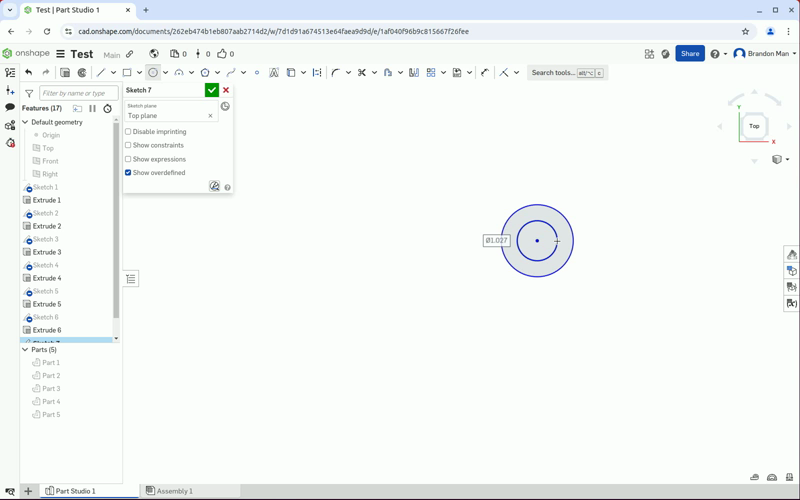
scroll(-6)
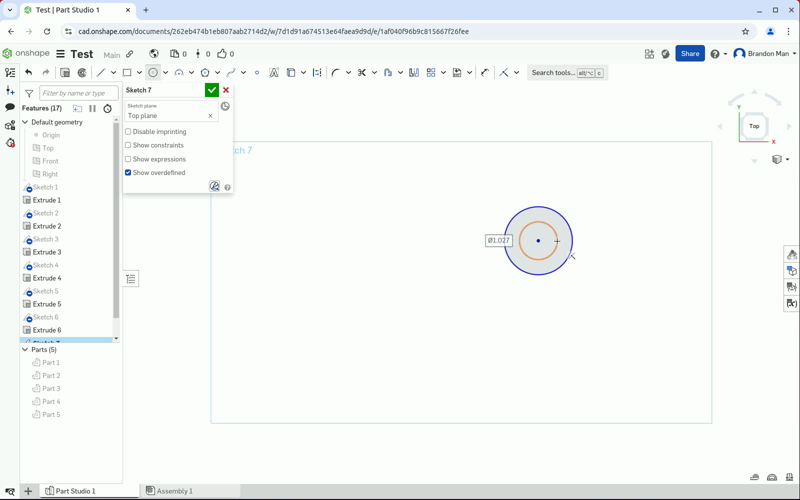
scroll(-6)
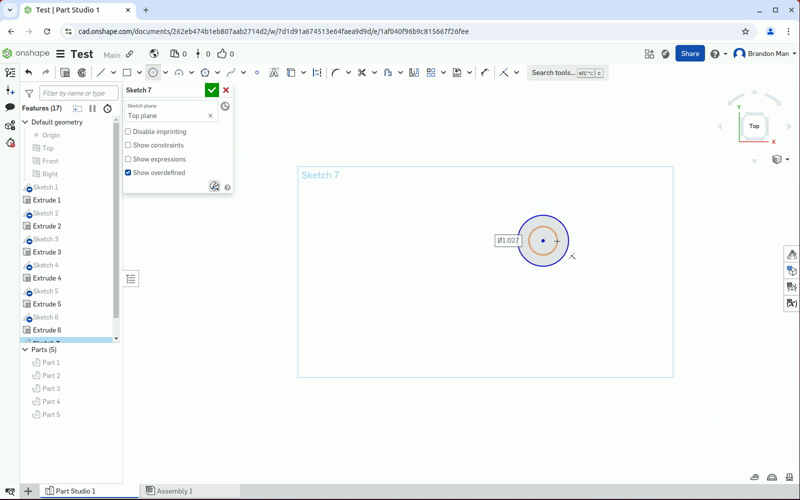
scroll(-6)
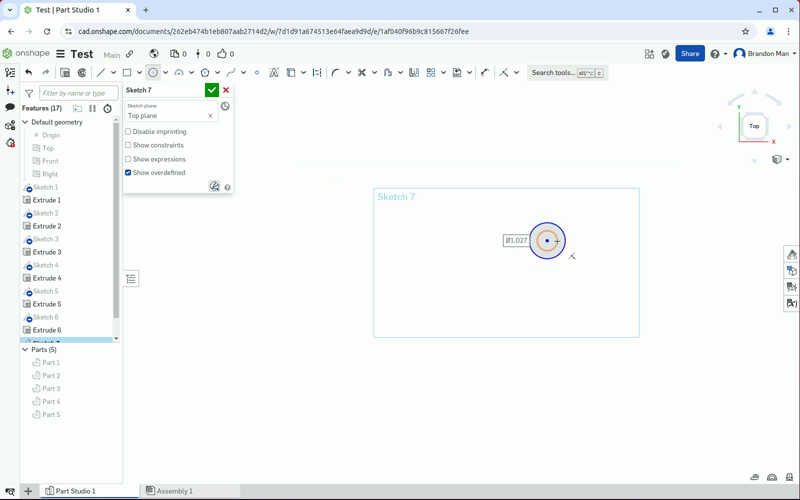
scroll(-6)
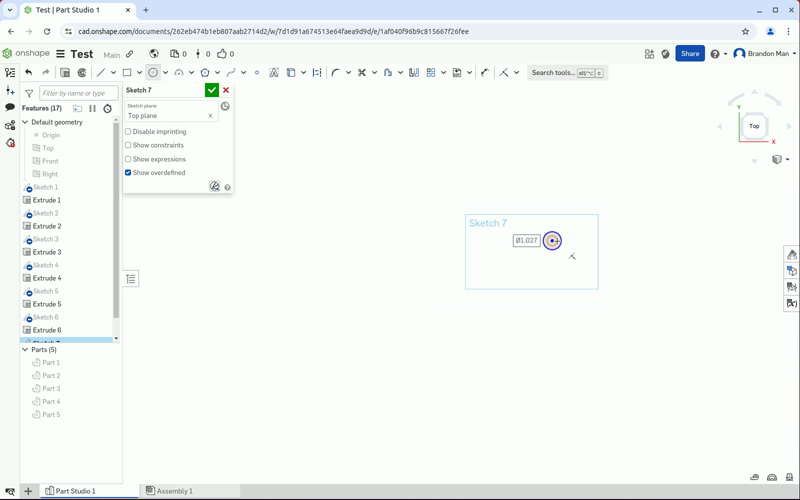
scroll(-6)
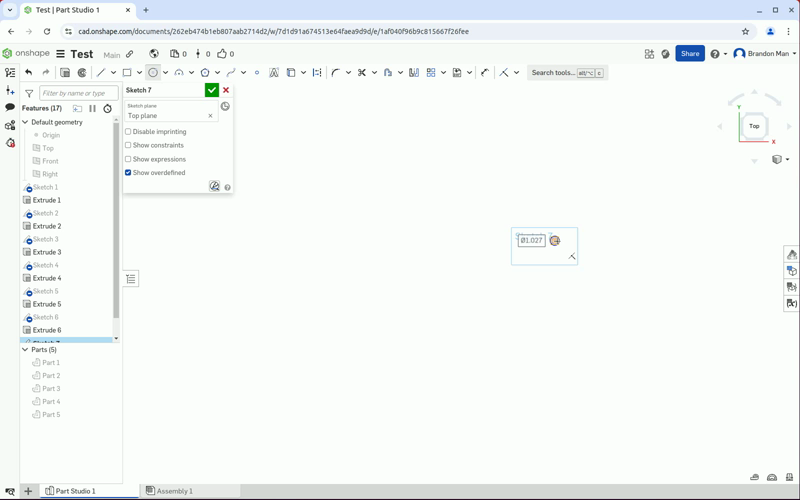
key(esc)
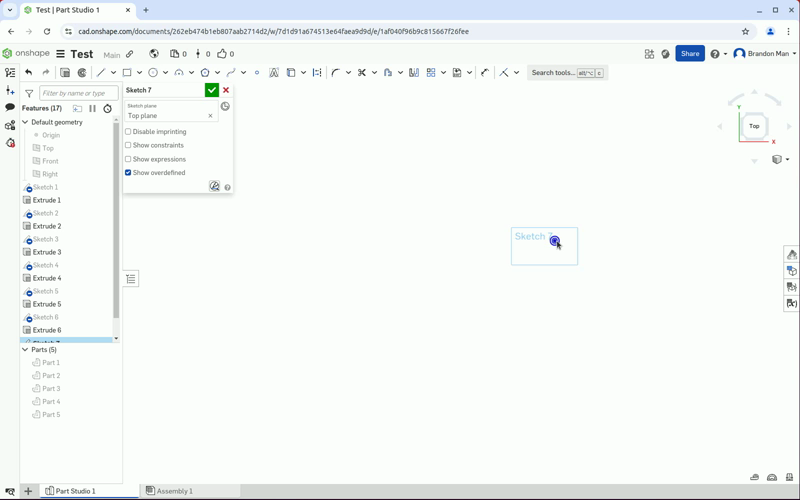
mouse_move(553, 236)
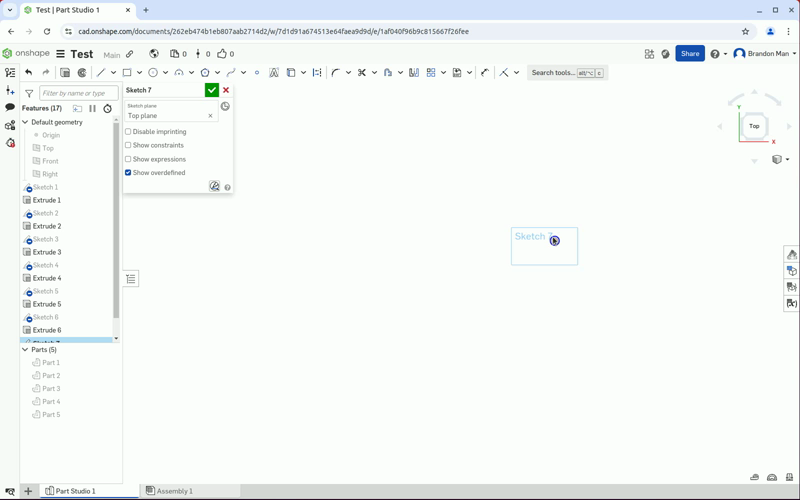
scroll(6)
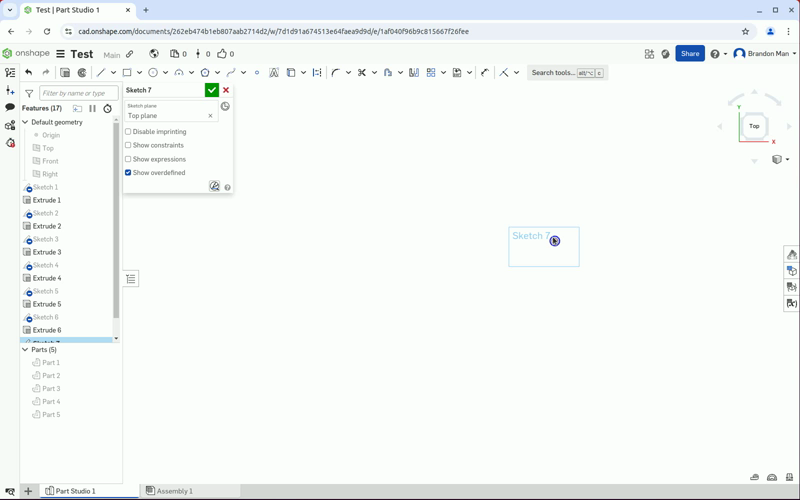
scroll(6)
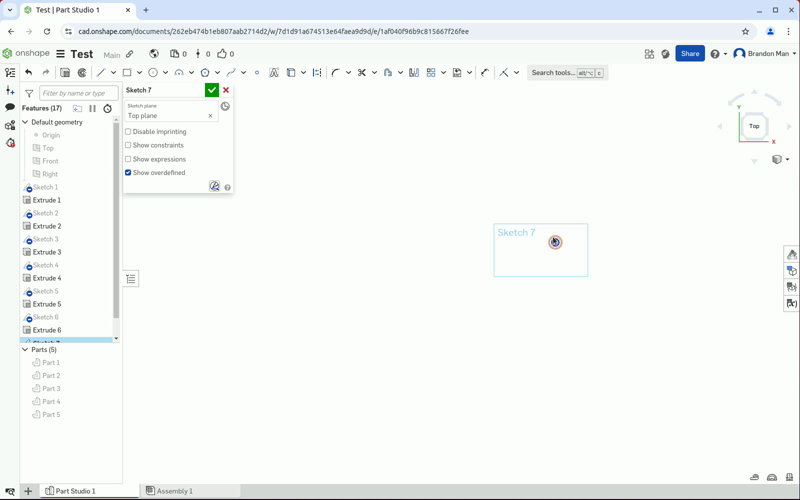
scroll(6)
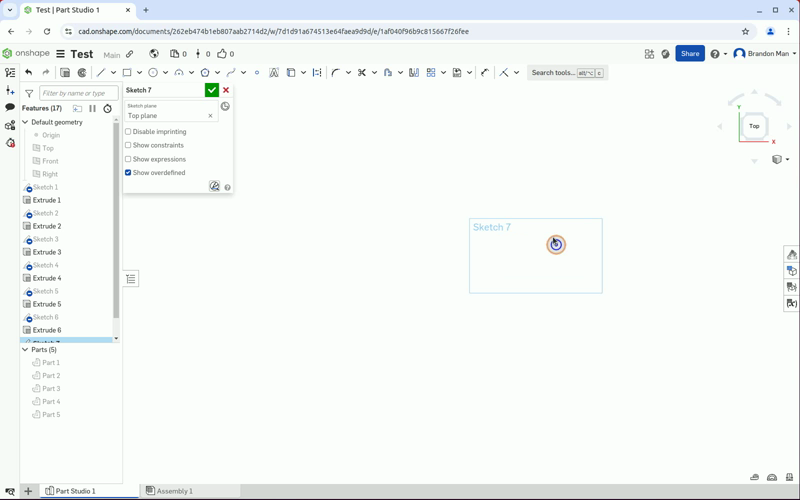
scroll(6)
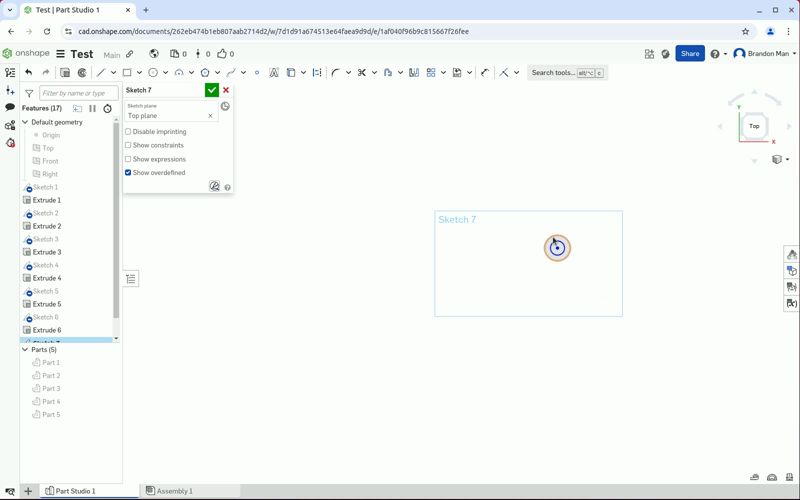
scroll(6)
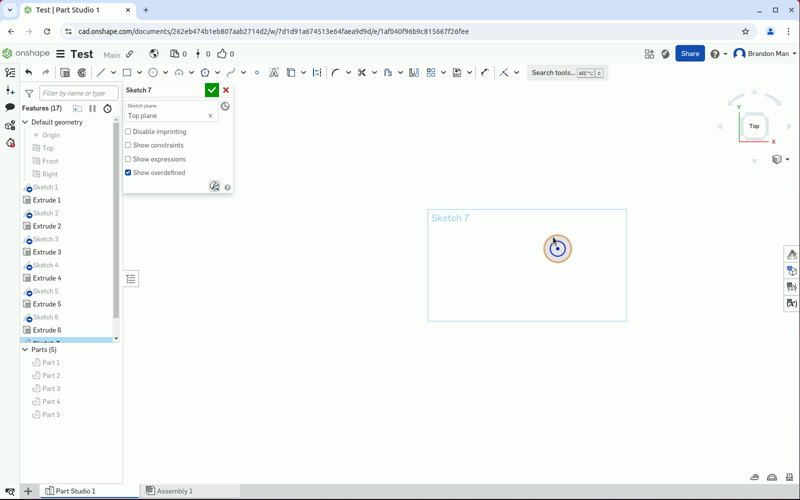
scroll(6)
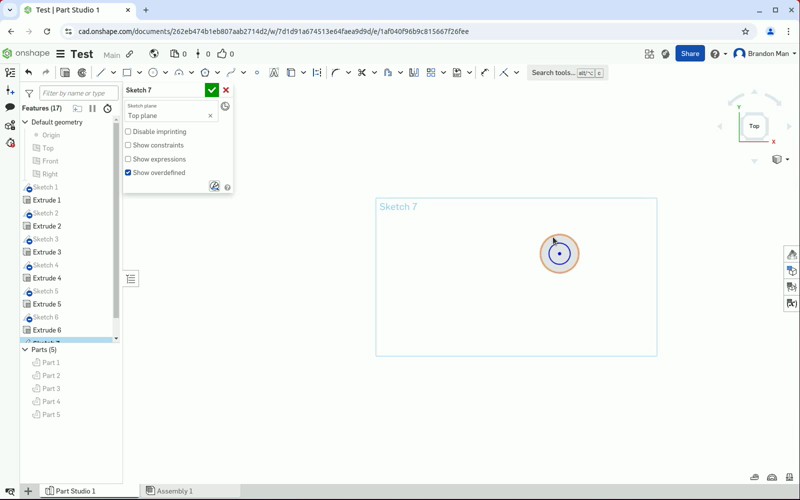
scroll(6)
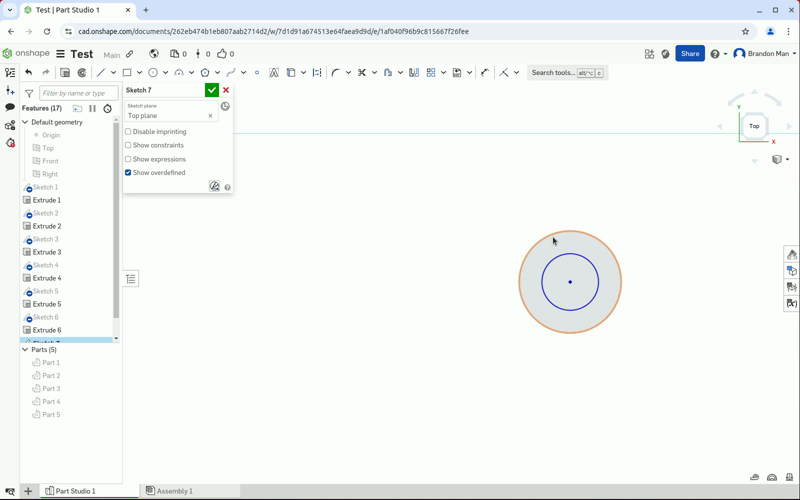
click(553, 236)
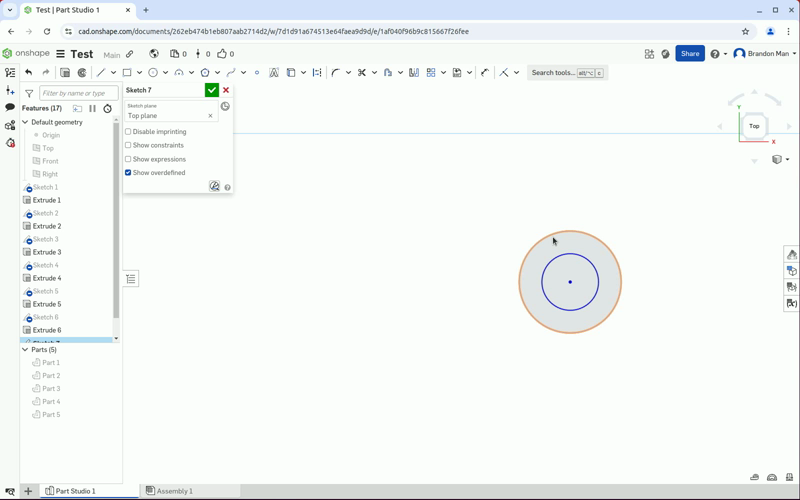
scroll(-6)
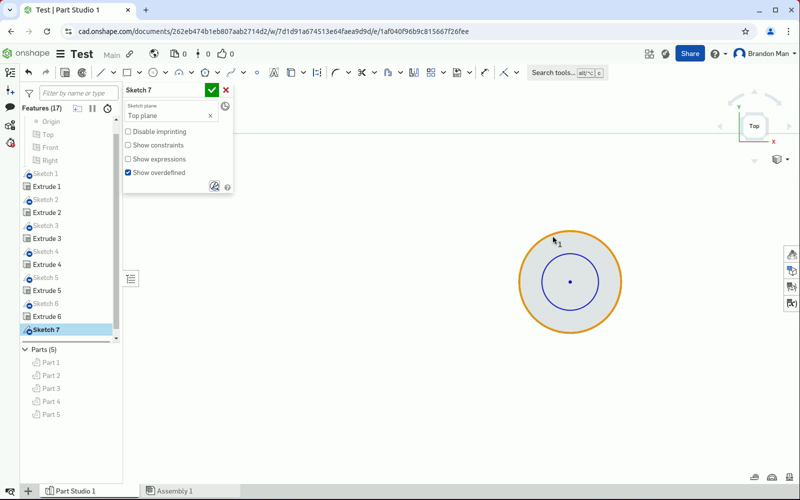
scroll(-6)
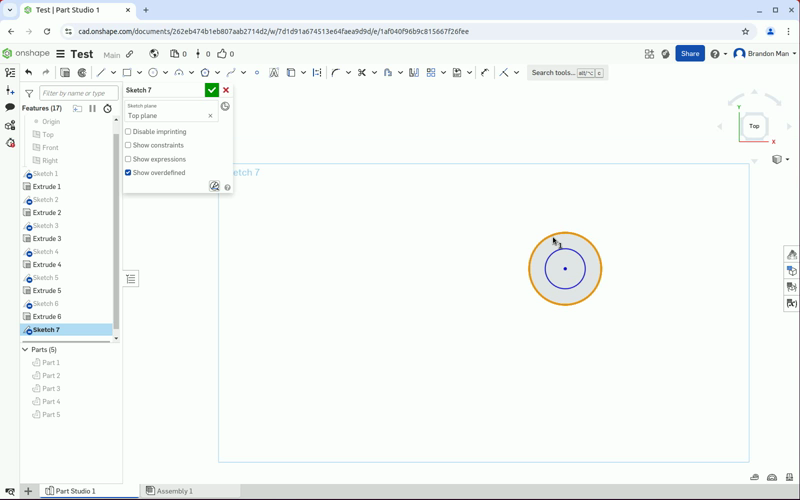
scroll(-6)
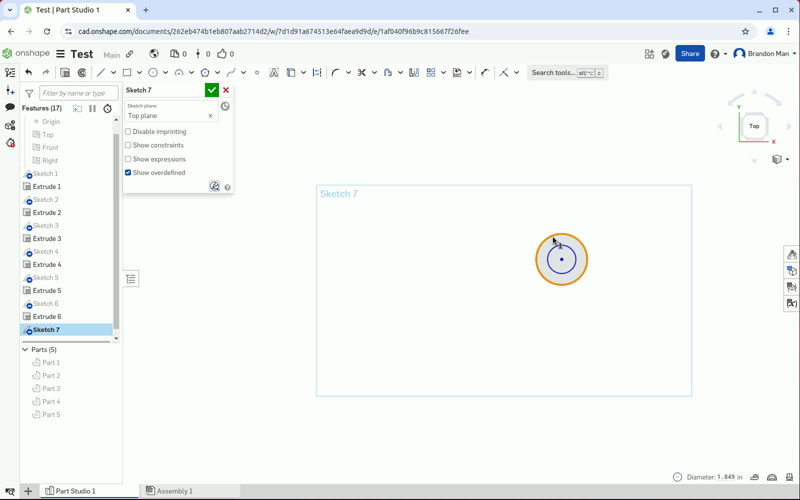
scroll(-6)
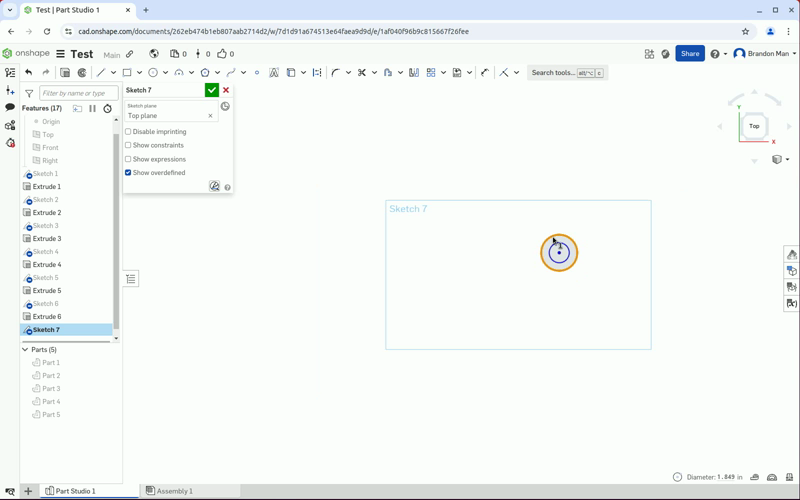
scroll(-6)
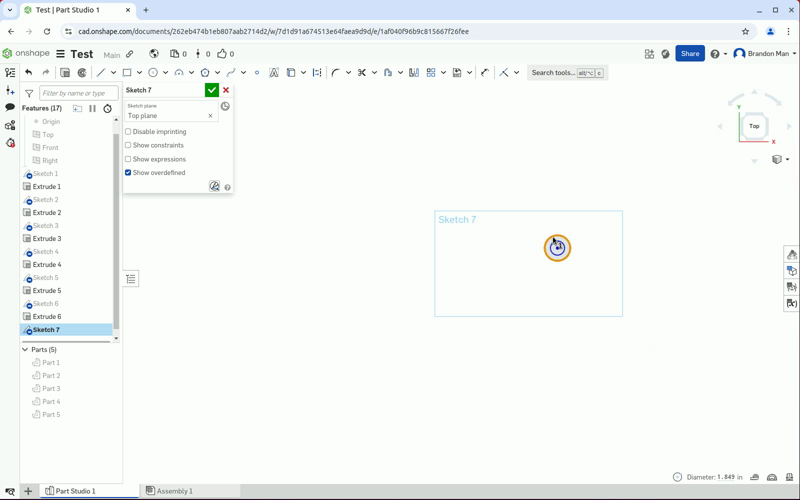
scroll(-6)
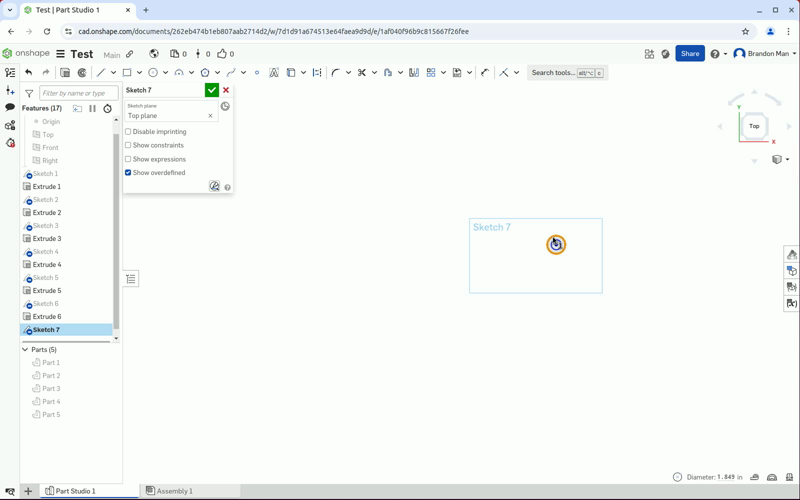
scroll(-6)
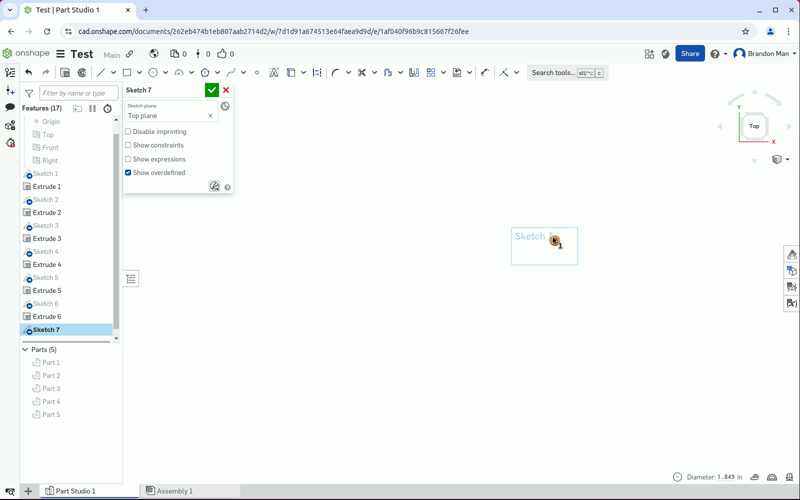
mouse_move(73, 352)
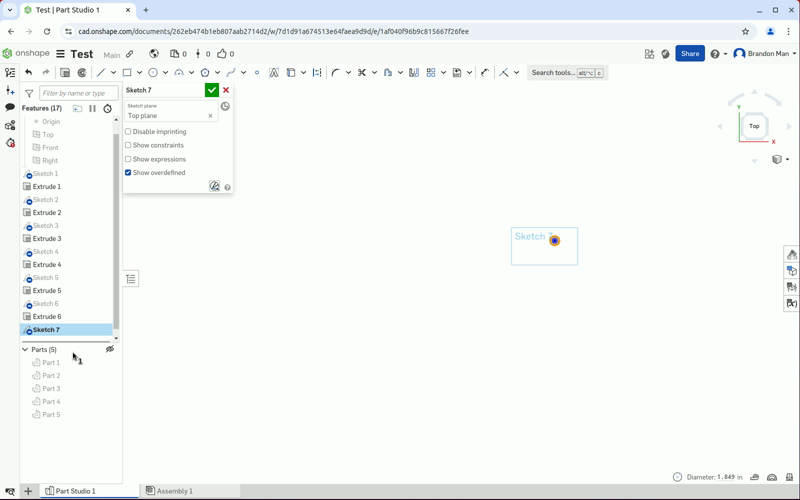
key(shift+y)
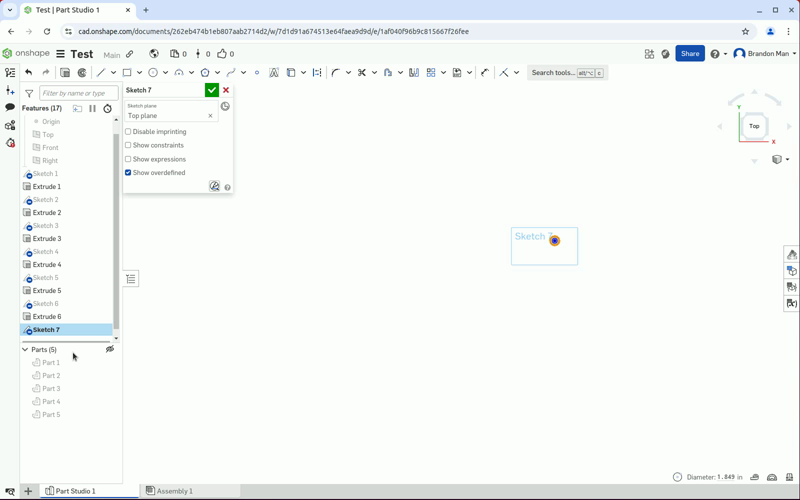
key(shift+e)
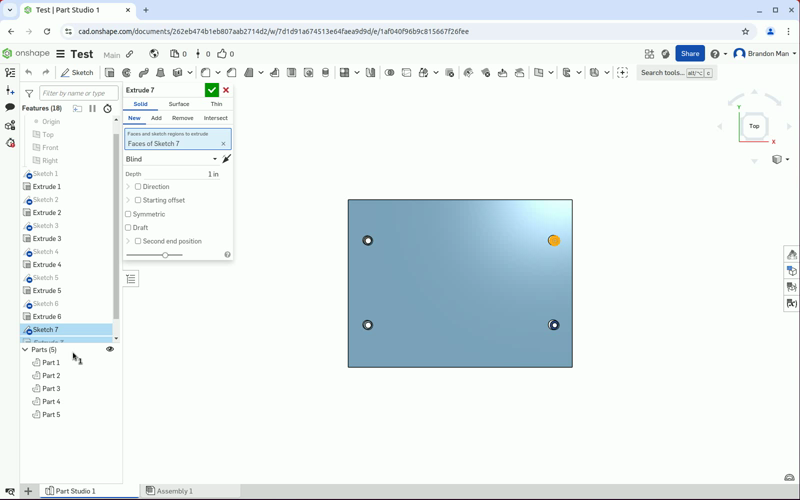
mouse_move(143, 106)
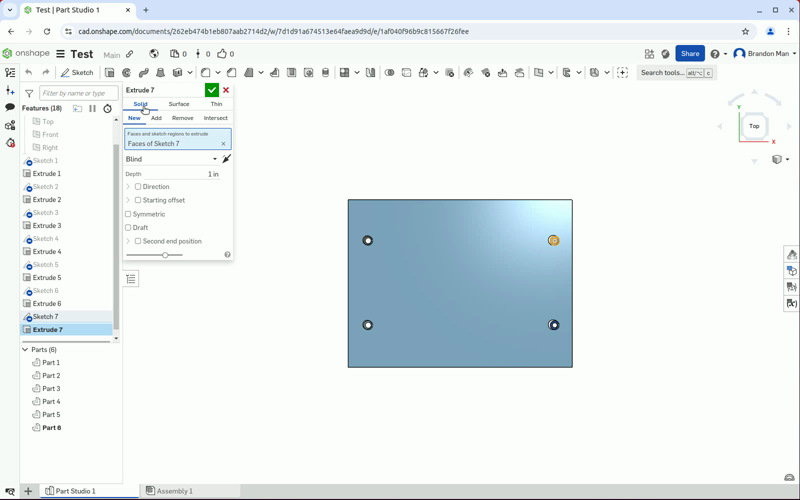
click(143, 106)
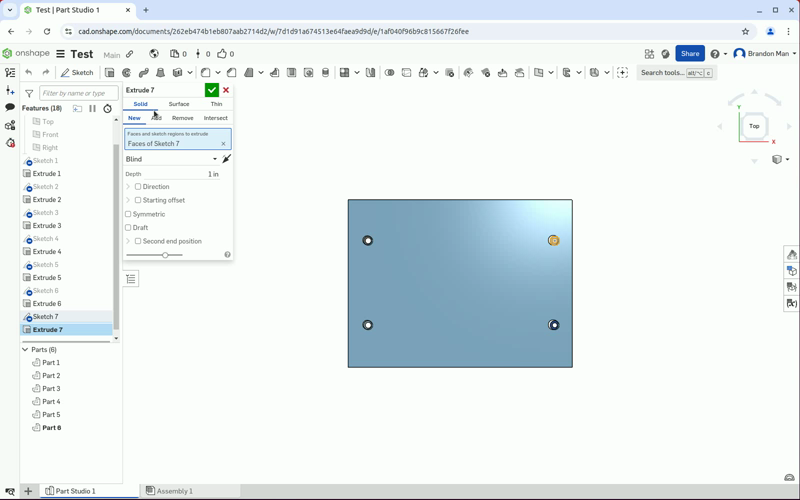
mouse_move(186, 120)
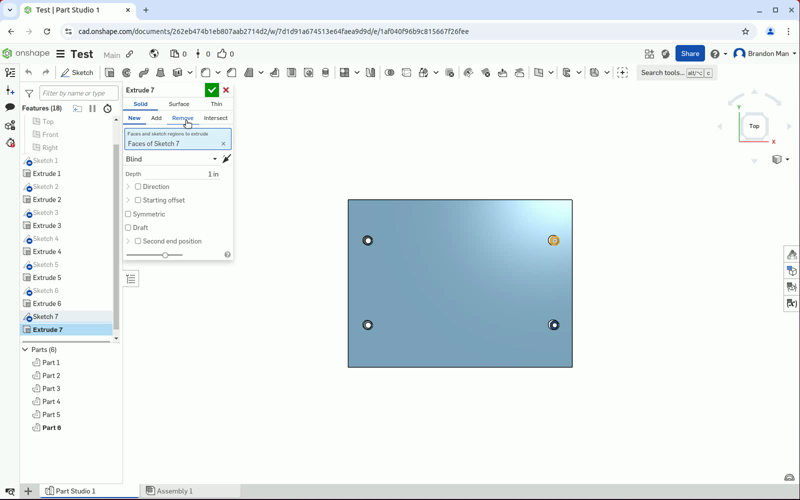
click(186, 120)
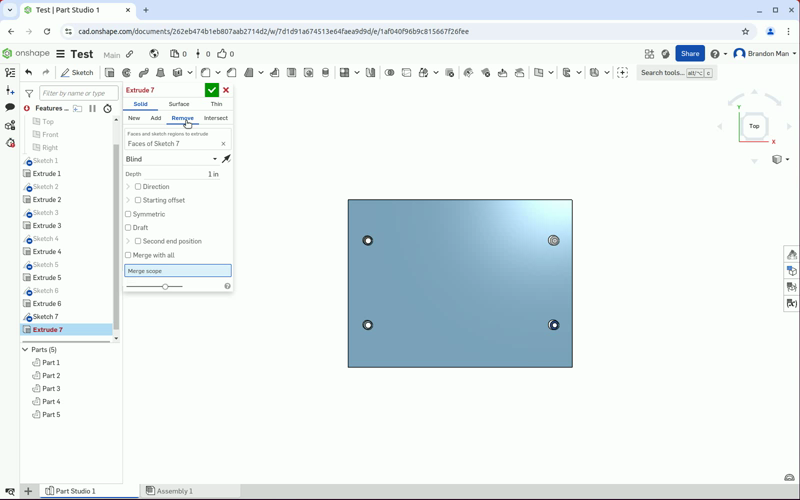
key(tab, 4)
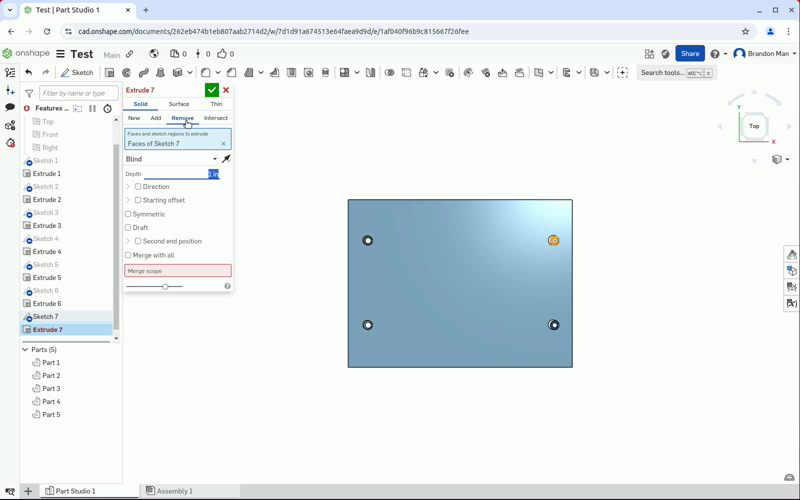
text(-0.963)
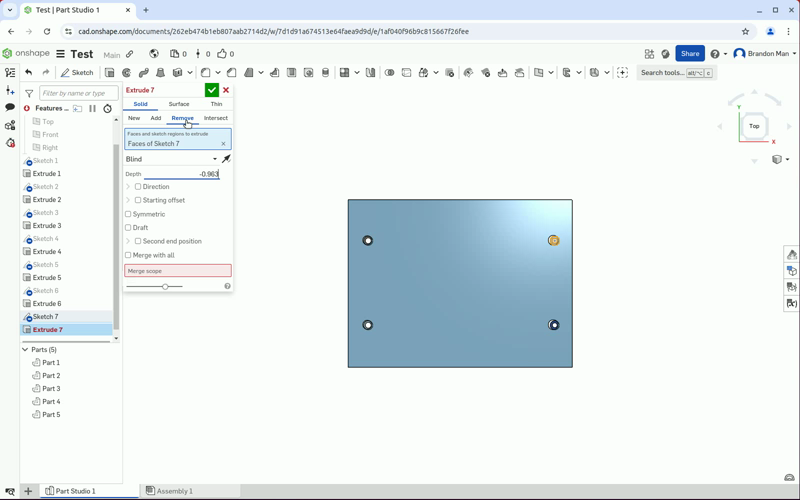
key(tab, 6)
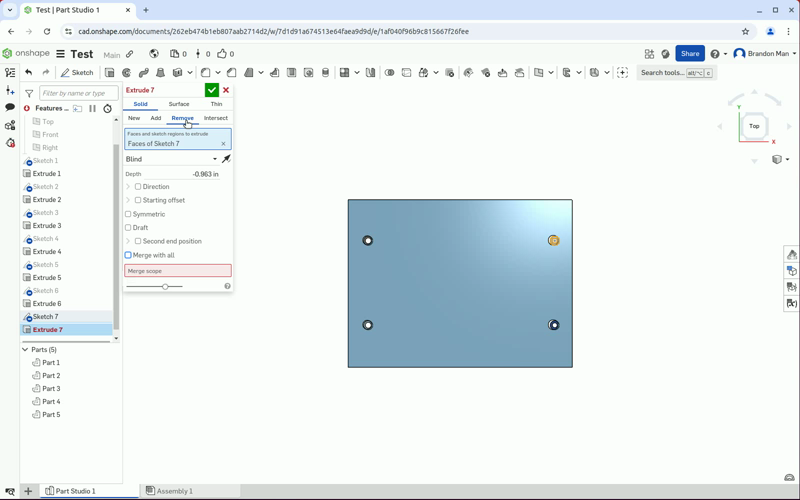
key(space)
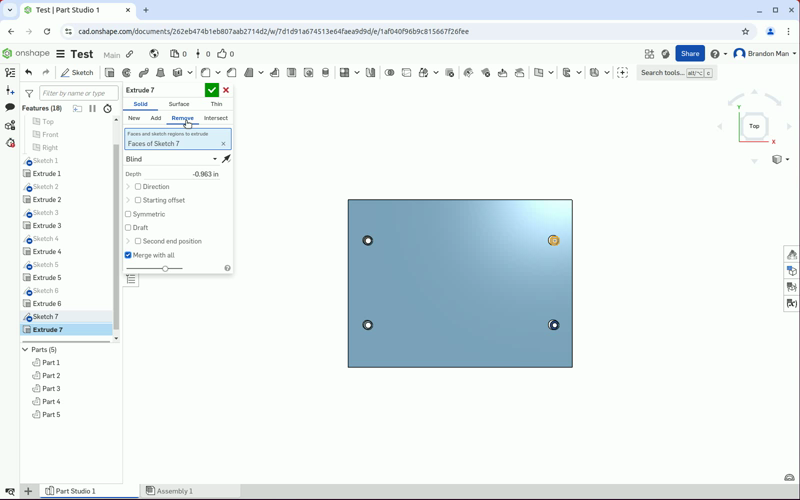
key(enter)
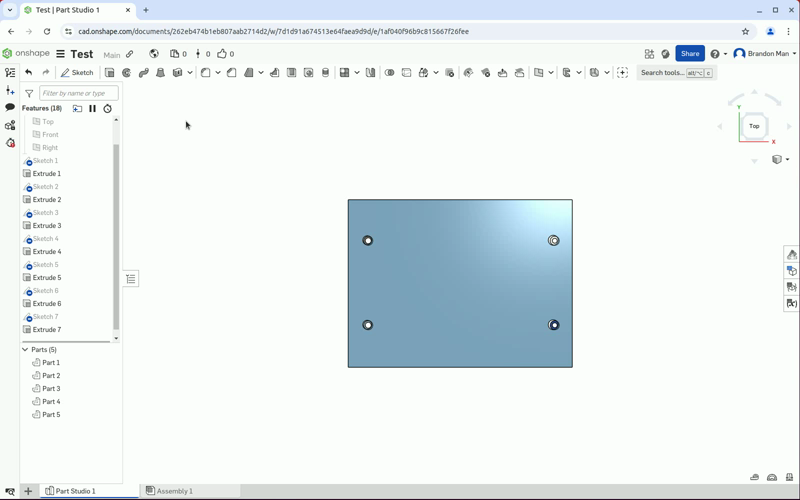
key(shift+h)
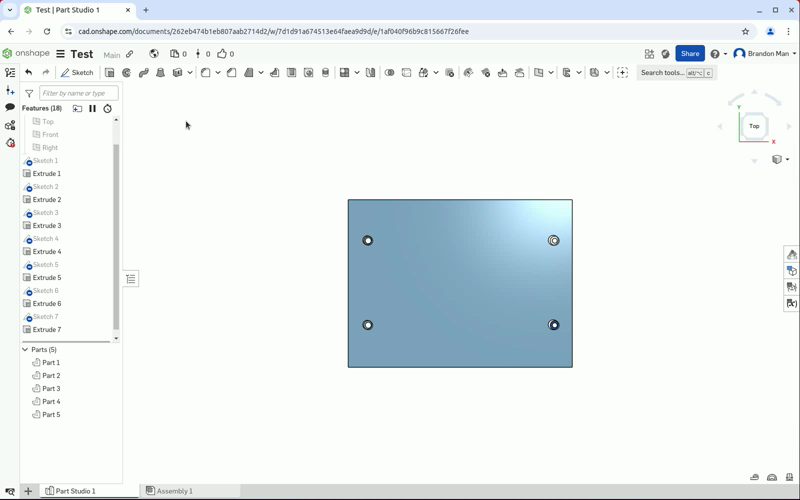
key(shift+h)
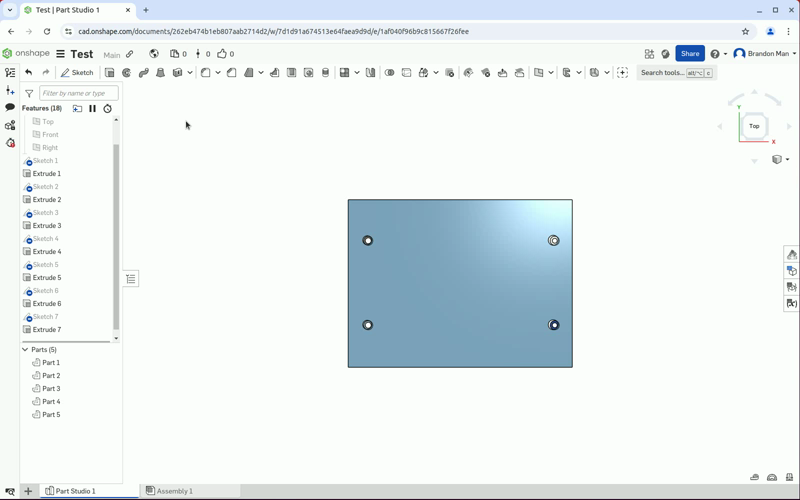
mouse_move(69, 163)
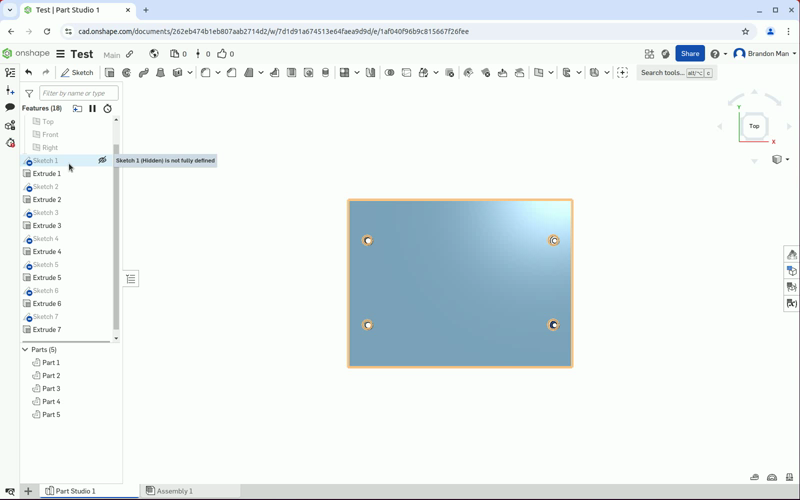
click(69, 163)
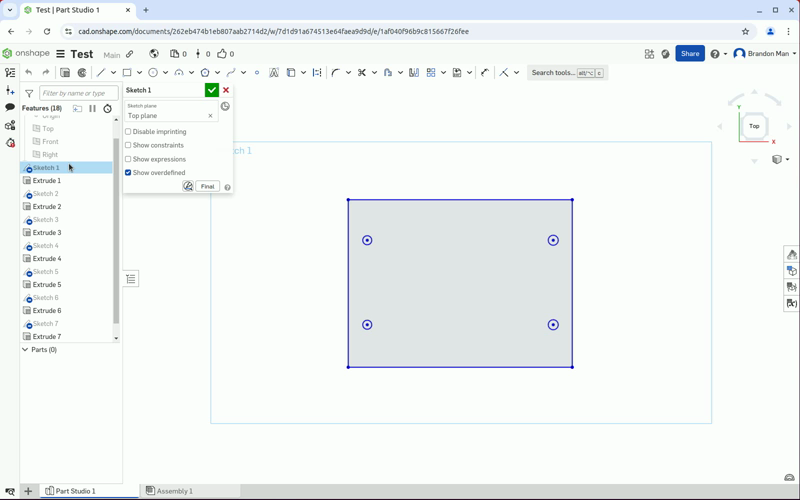
mouse_move(229, 92)
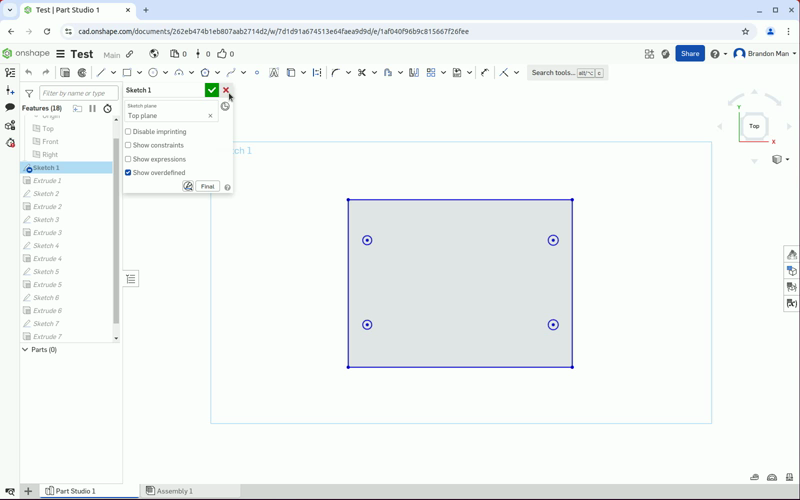
click(229, 92)
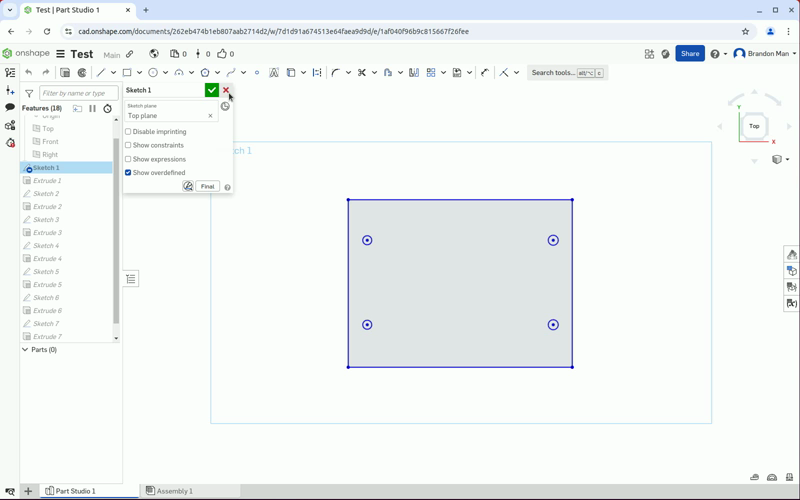
key(shift+s)
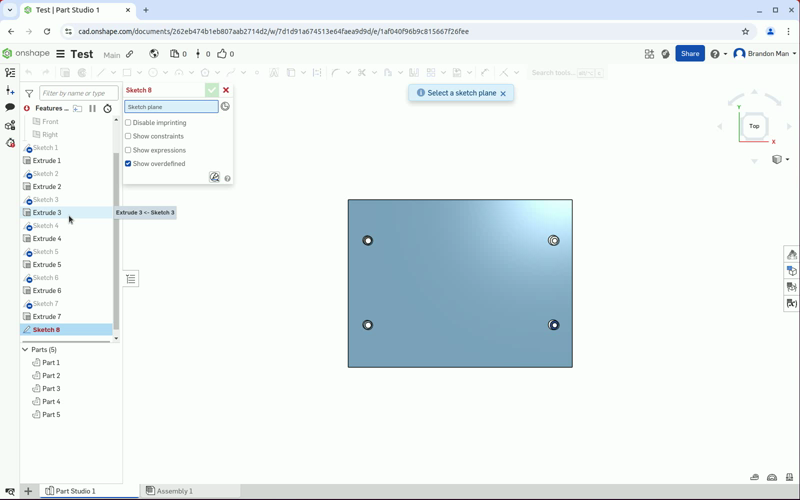
scroll(3)
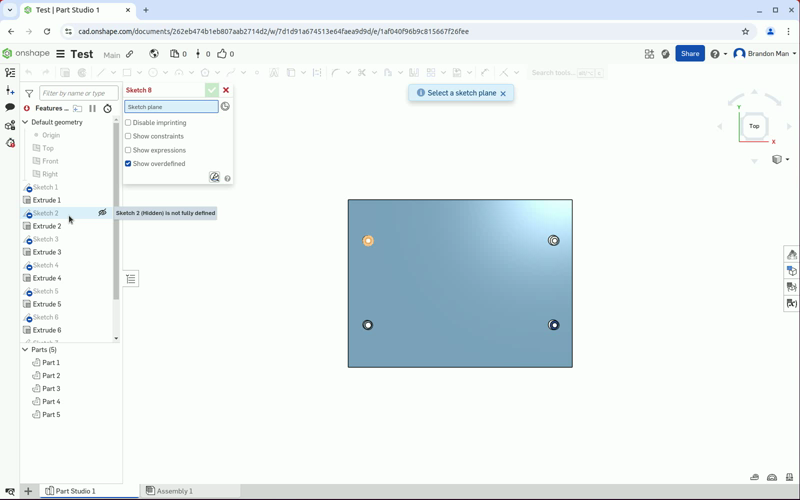
mouse_move(69, 150)
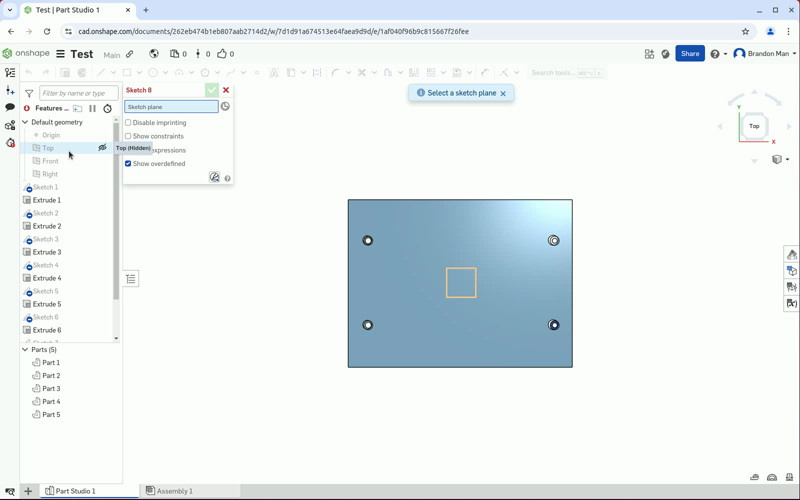
click(69, 150)
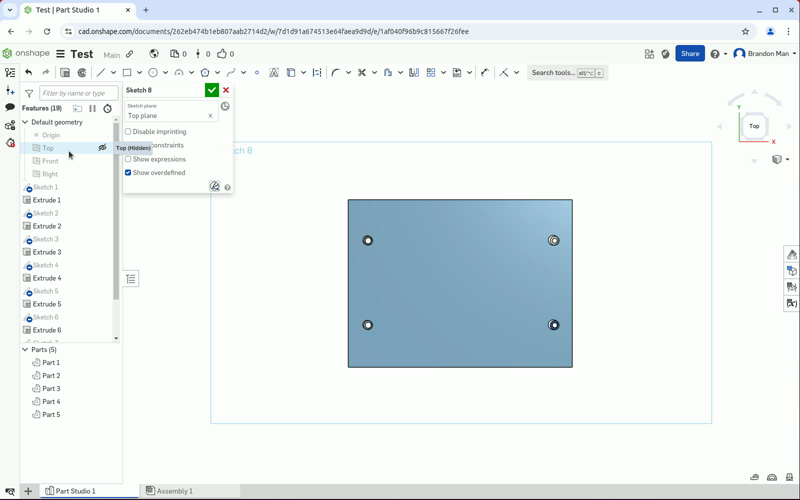
mouse_move(73, 352)
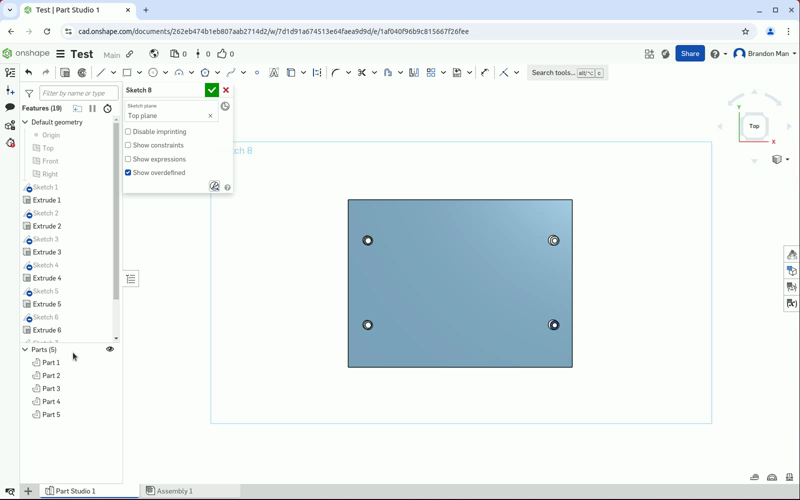
key(y)
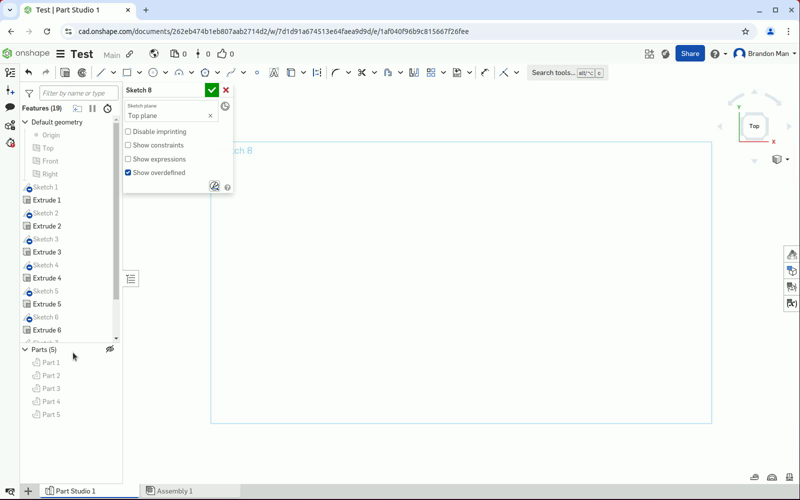
key(c)
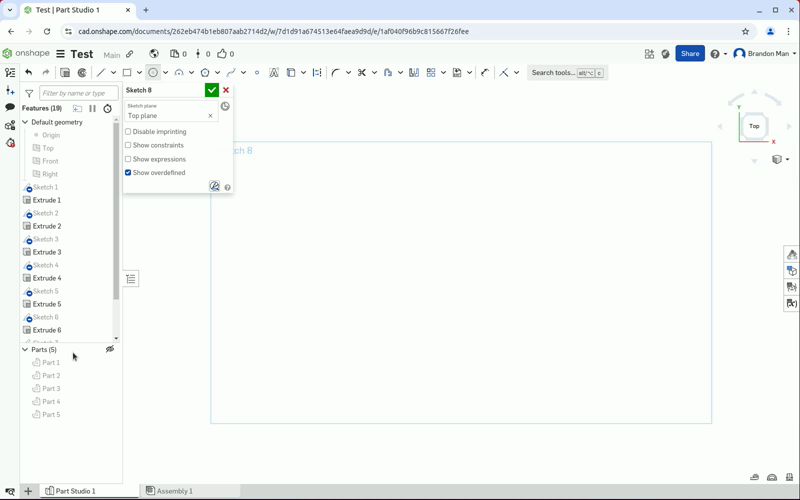
key_down(shift)
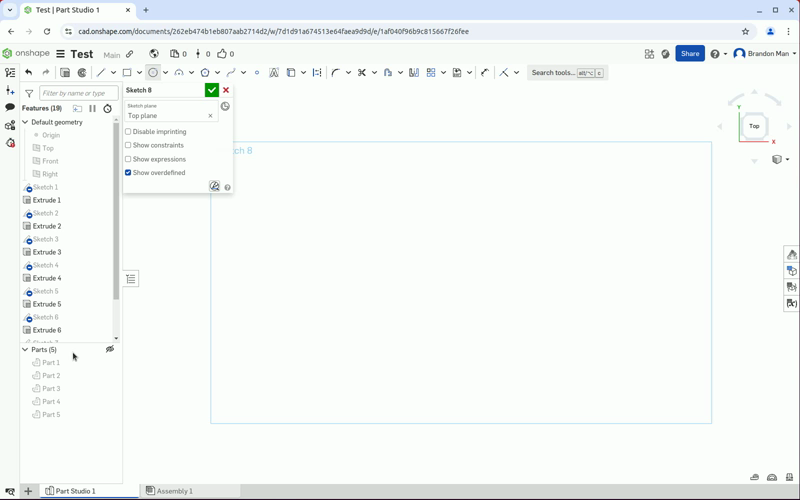
mouse_move(554, 325)
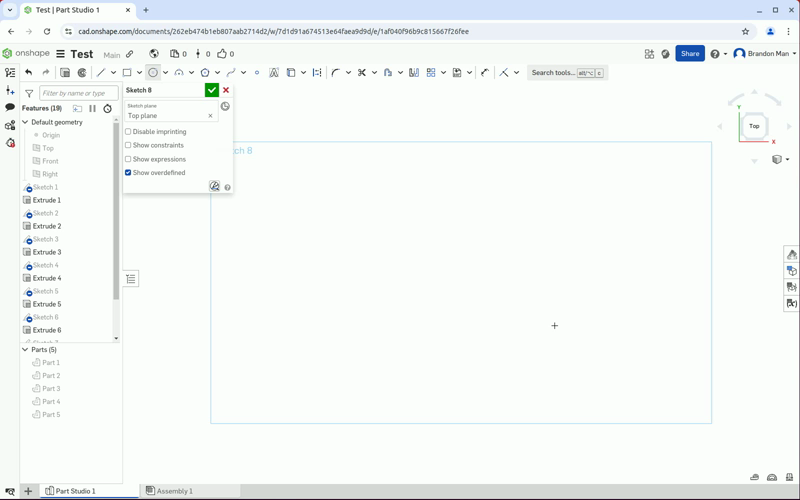
click(554, 325)
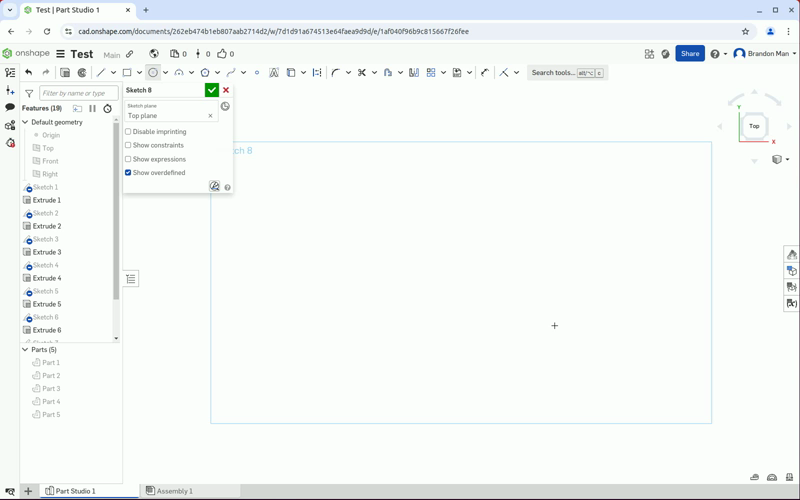
key_up(shift)
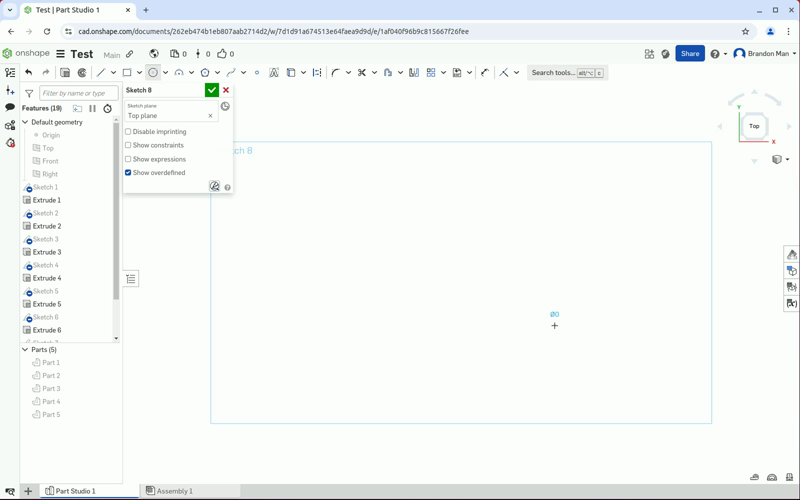
mouse_move(559, 325)
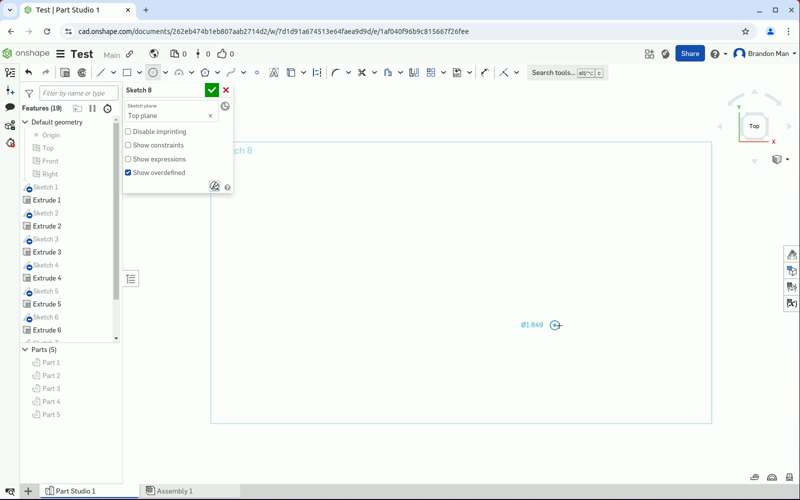
click(559, 325)
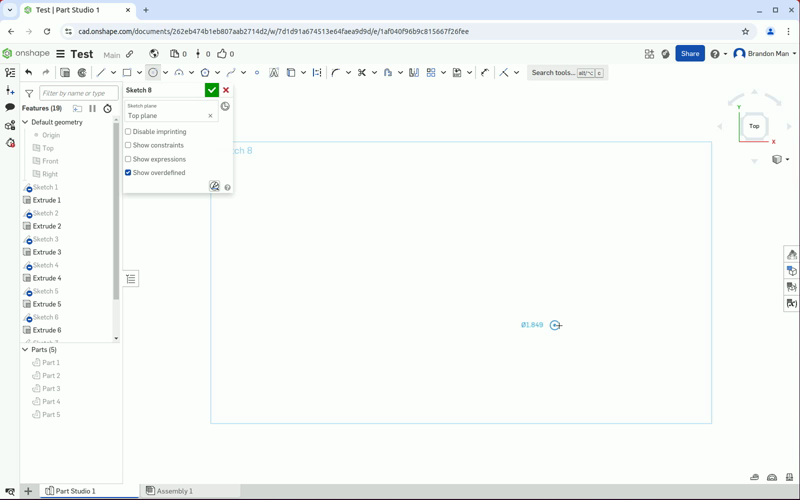
key(esc)
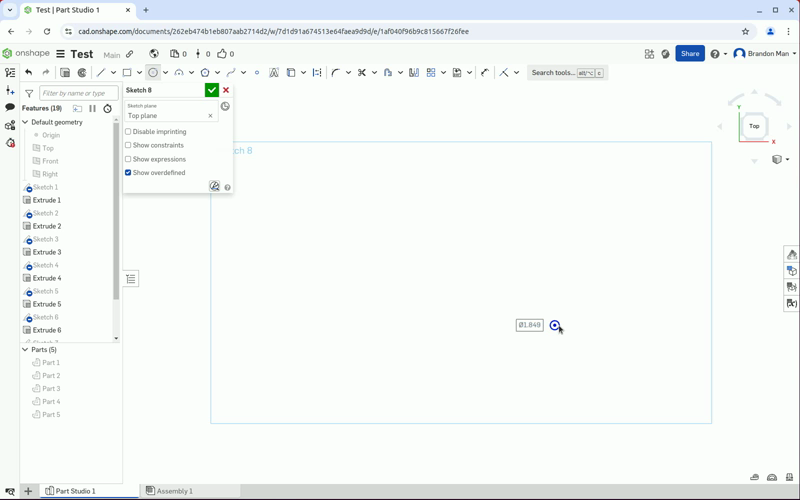
key(c)
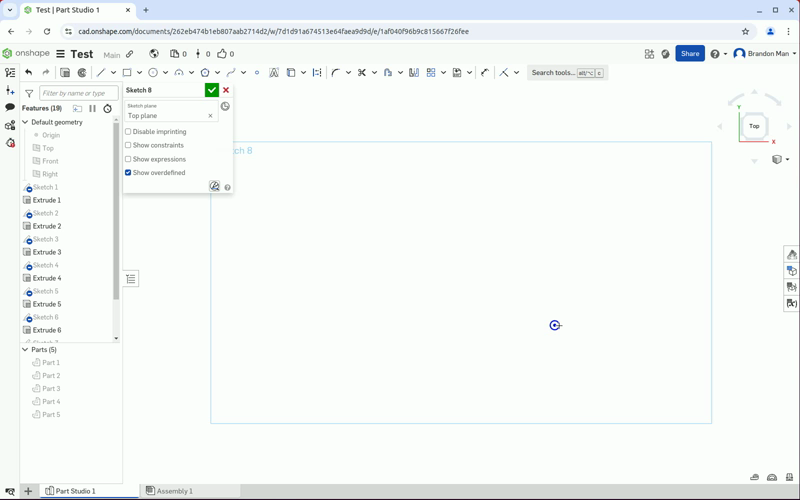
key_down(shift)
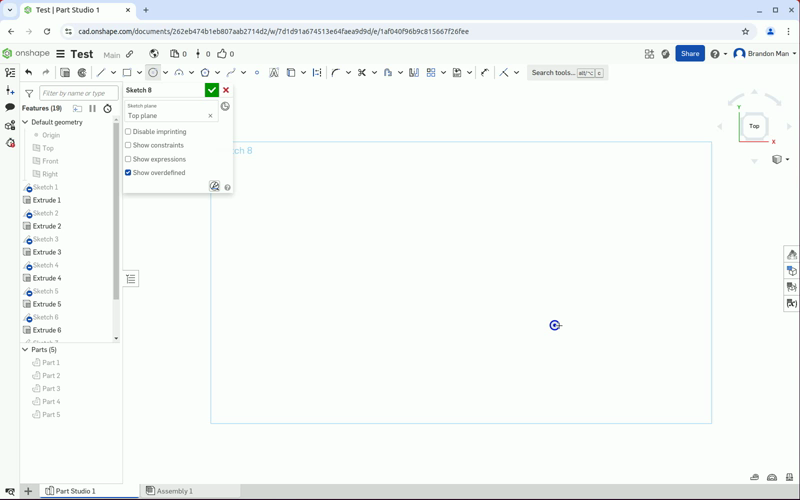
mouse_move(554, 325)
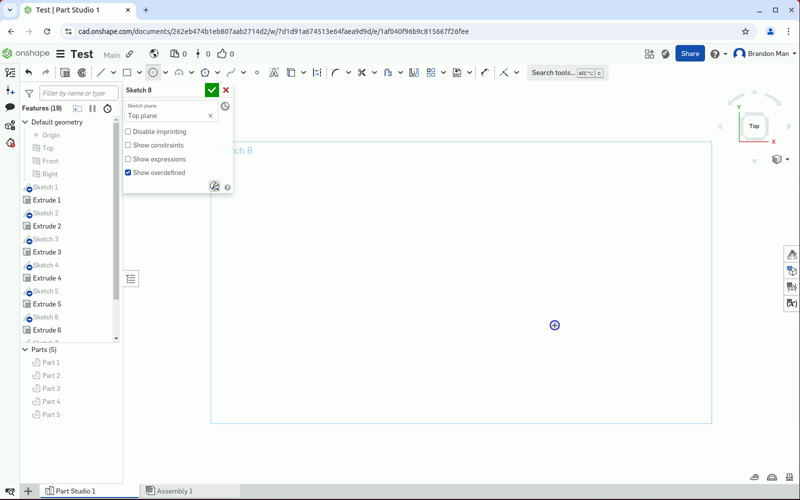
click(554, 325)
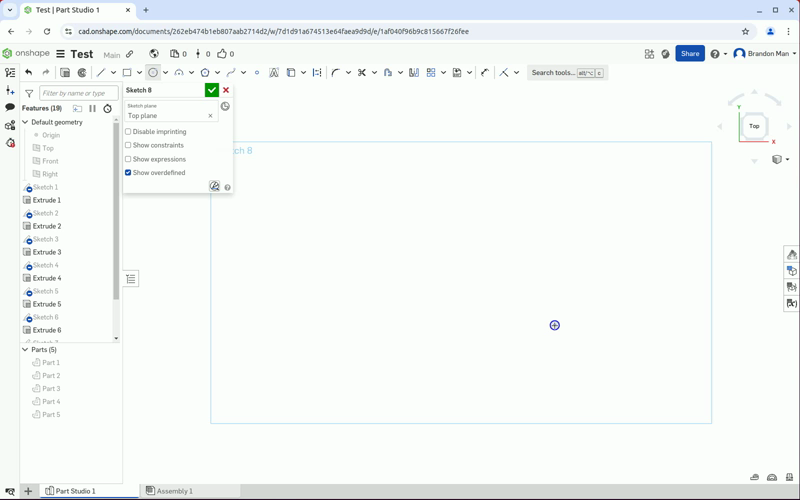
key_up(shift)
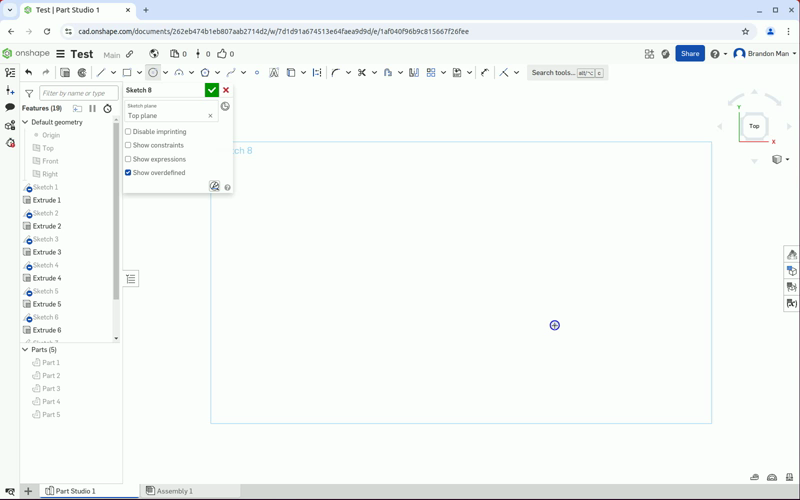
mouse_move(557, 325)
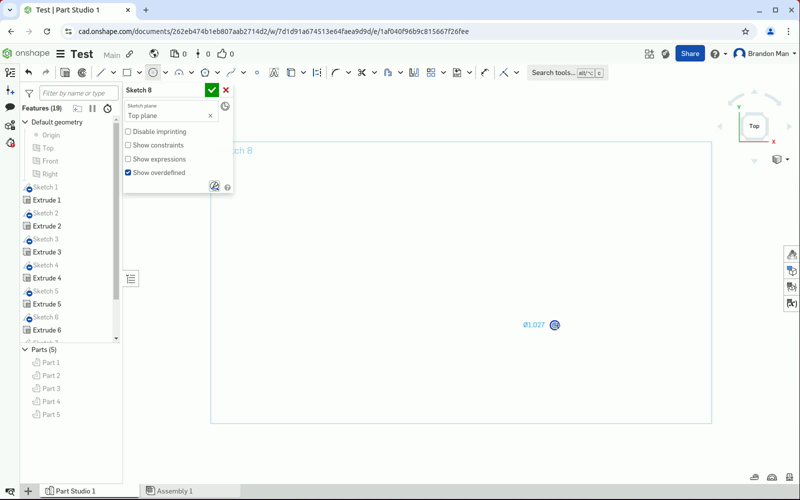
scroll(6)
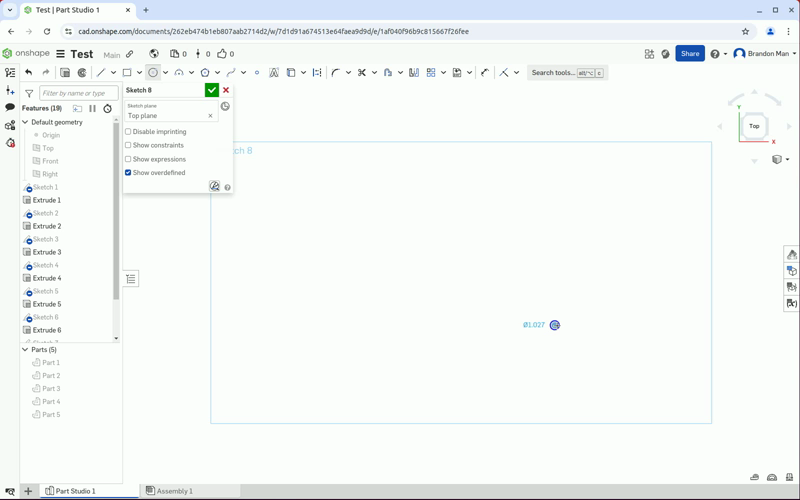
scroll(6)
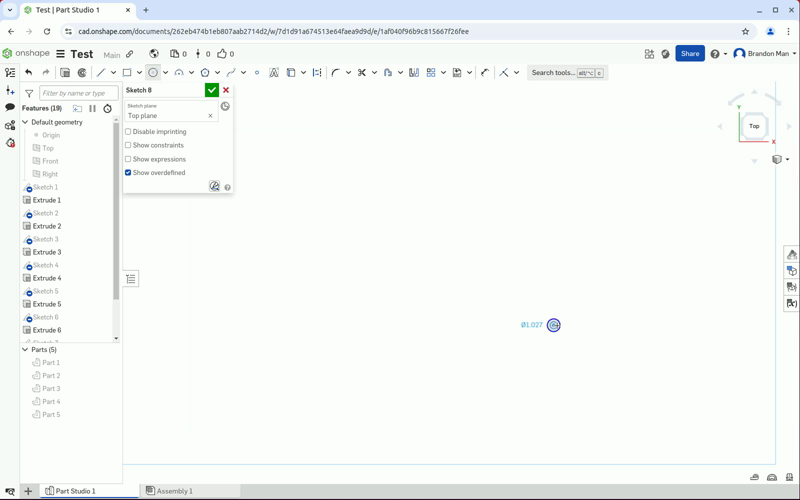
scroll(6)
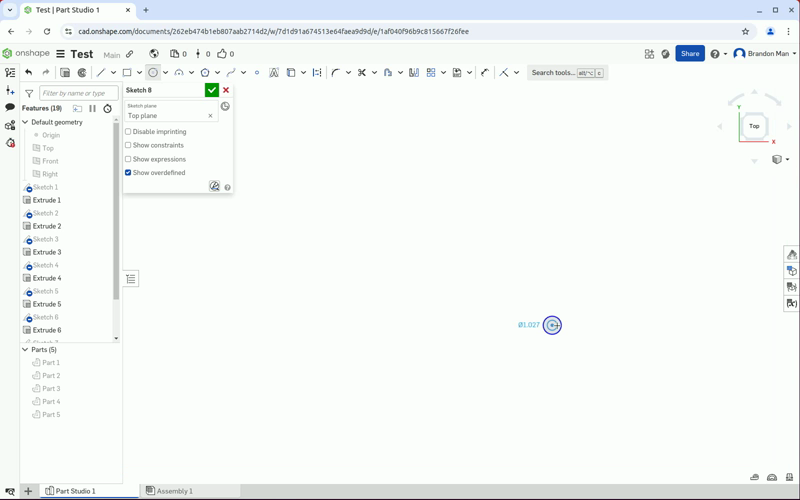
scroll(6)
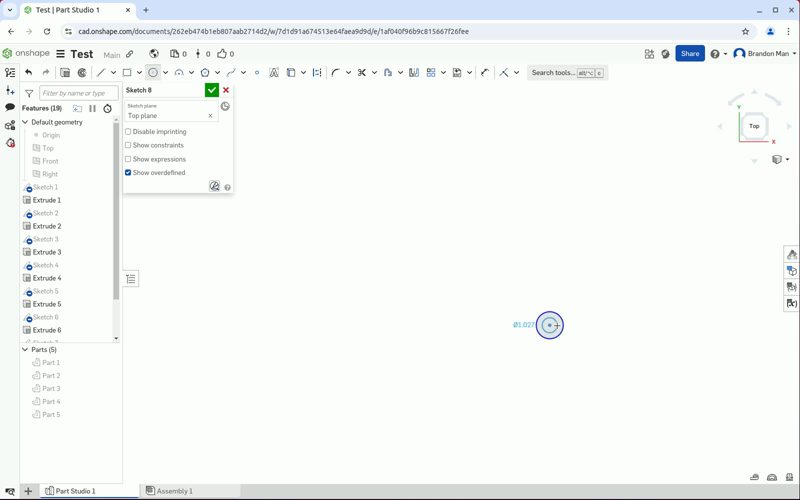
scroll(6)
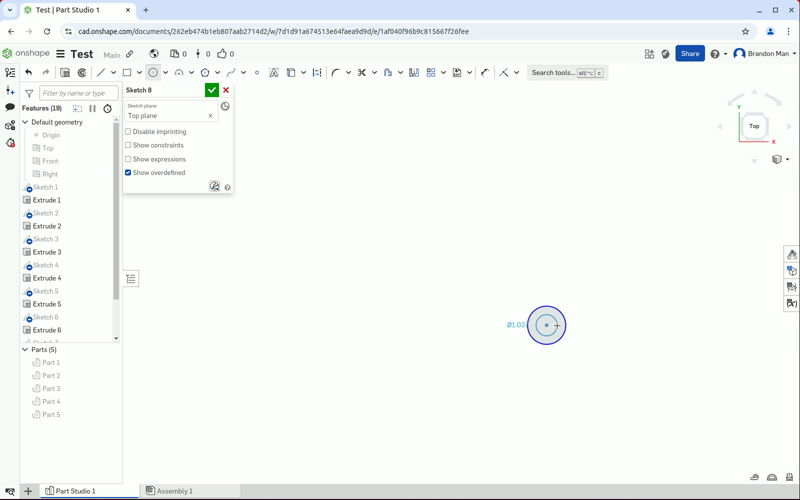
scroll(6)
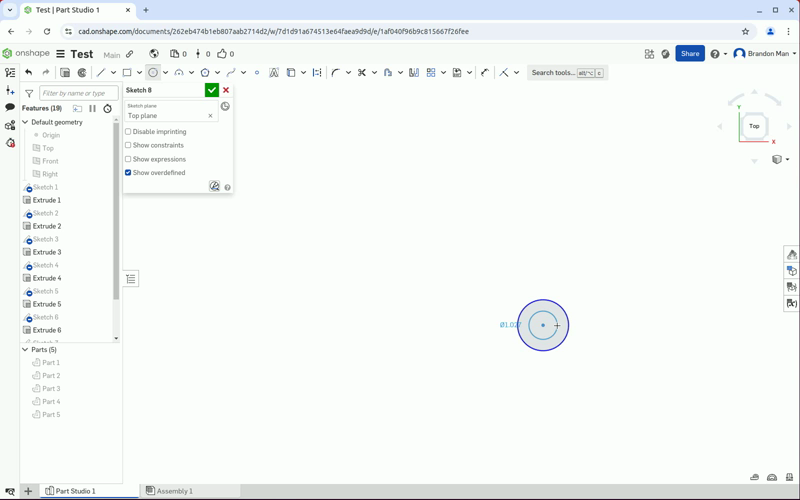
scroll(6)
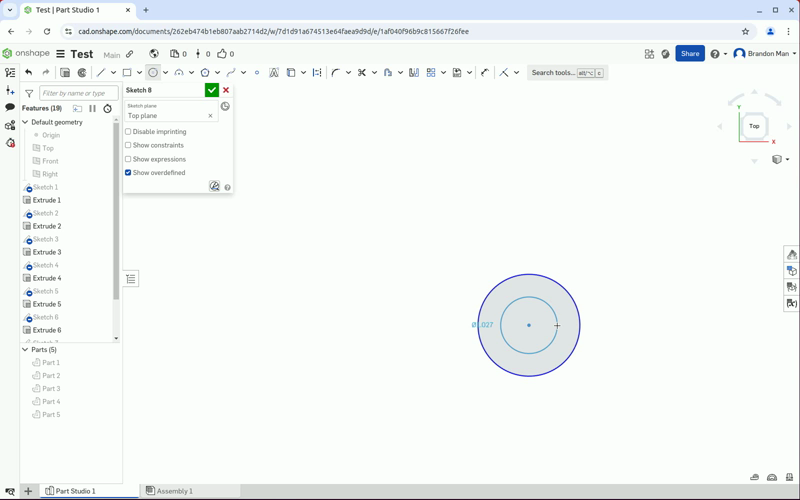
click(557, 325)
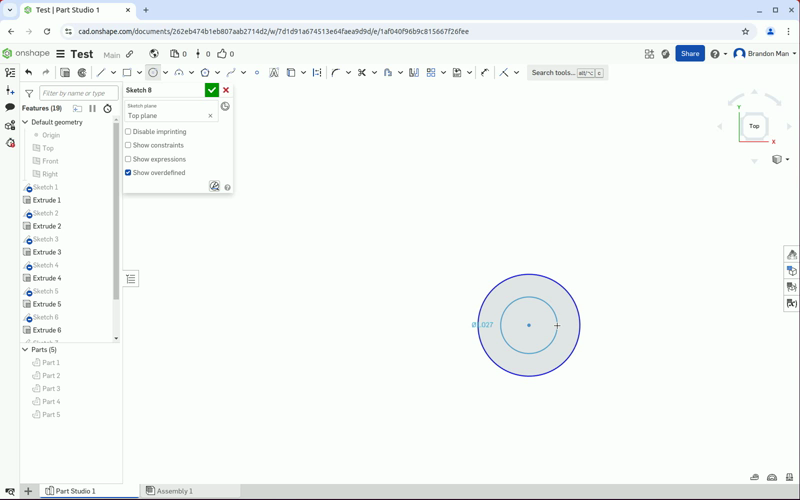
scroll(-6)
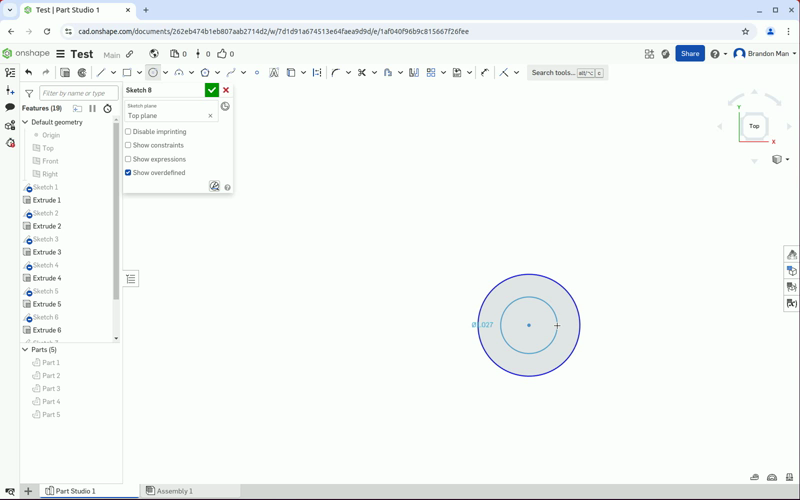
scroll(-6)
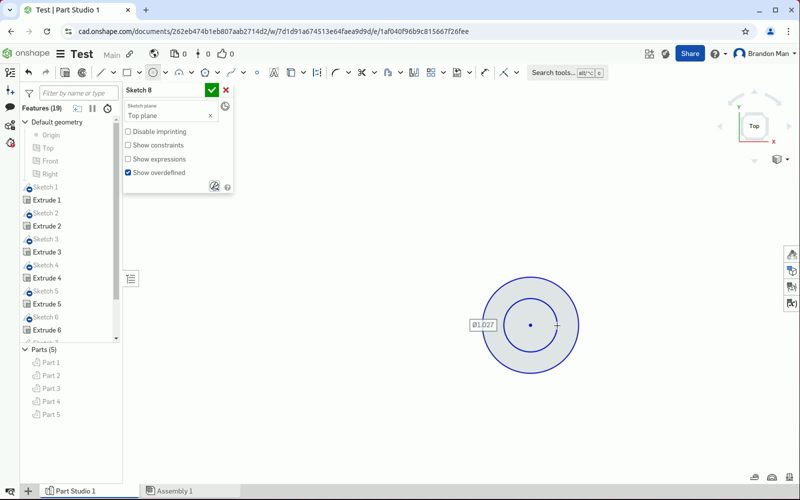
scroll(-6)
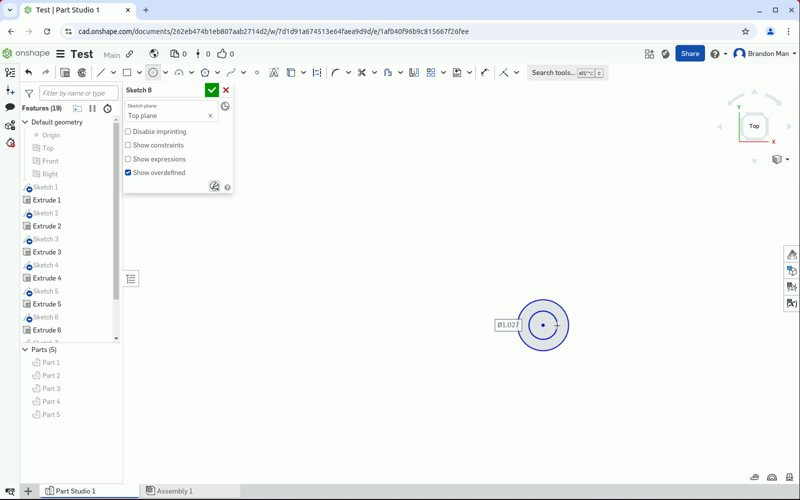
scroll(-6)
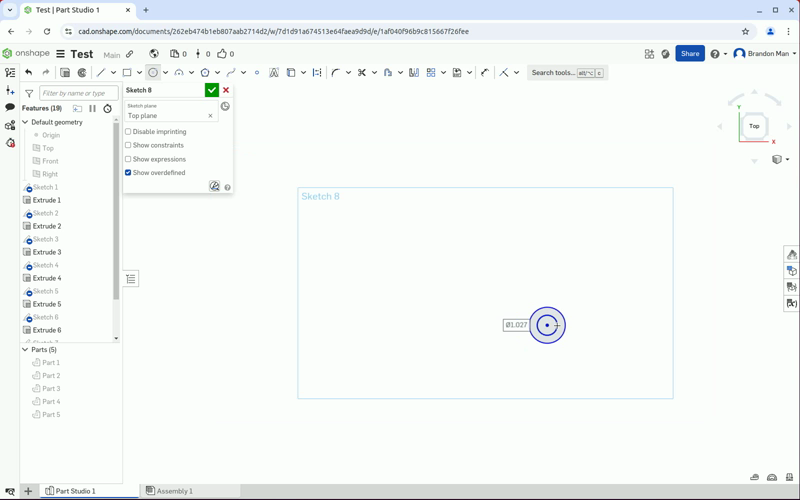
scroll(-6)
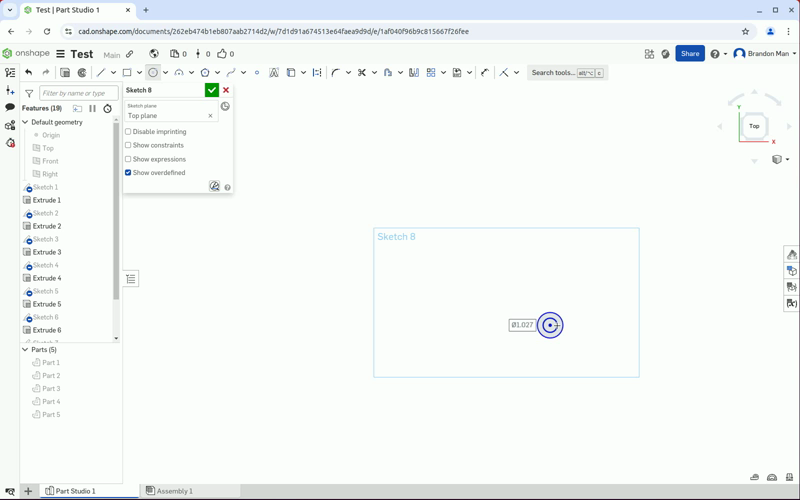
scroll(-6)
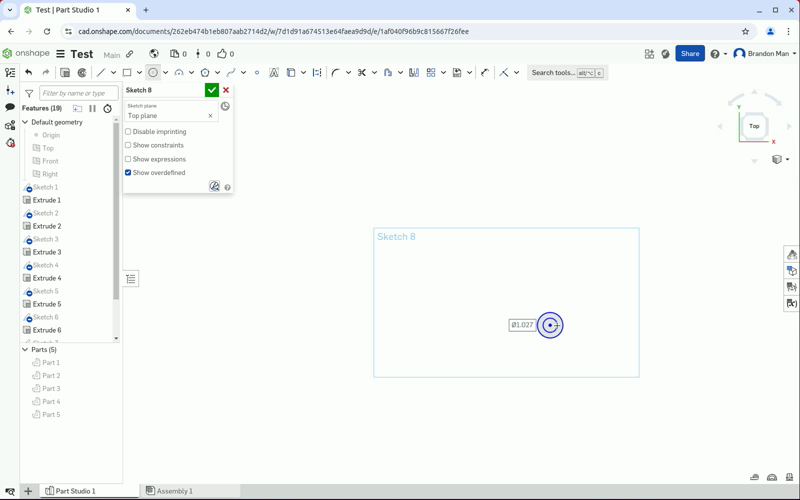
scroll(-6)
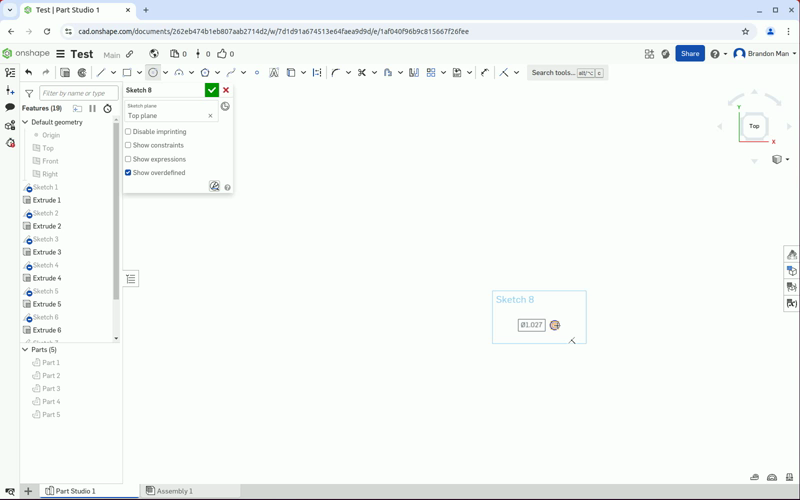
key(esc)
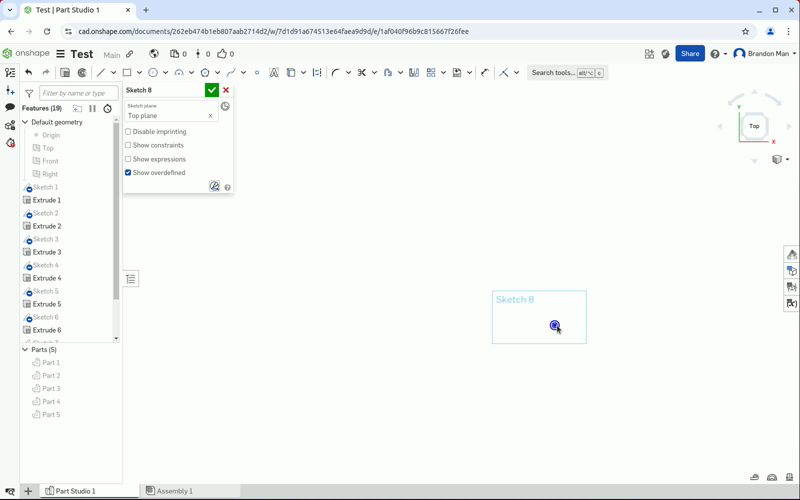
mouse_move(551, 327)
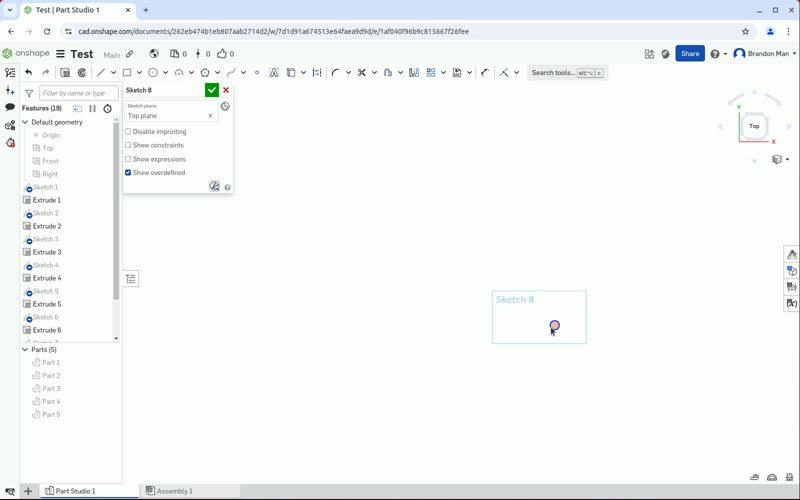
scroll(6)
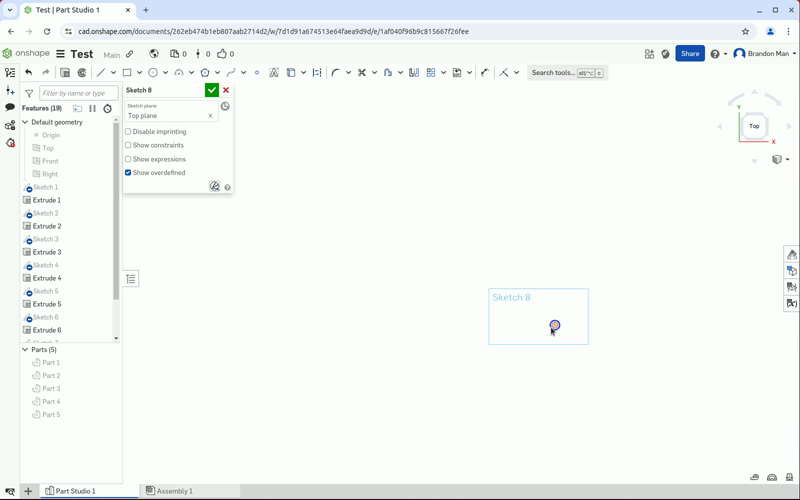
scroll(6)
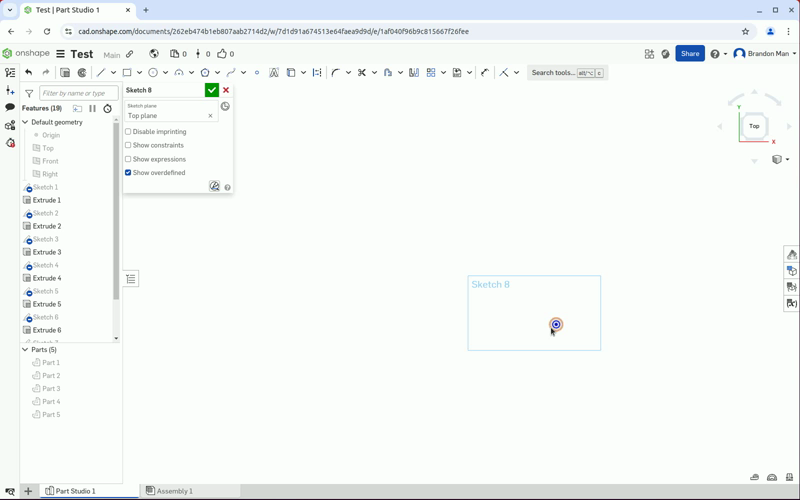
scroll(6)
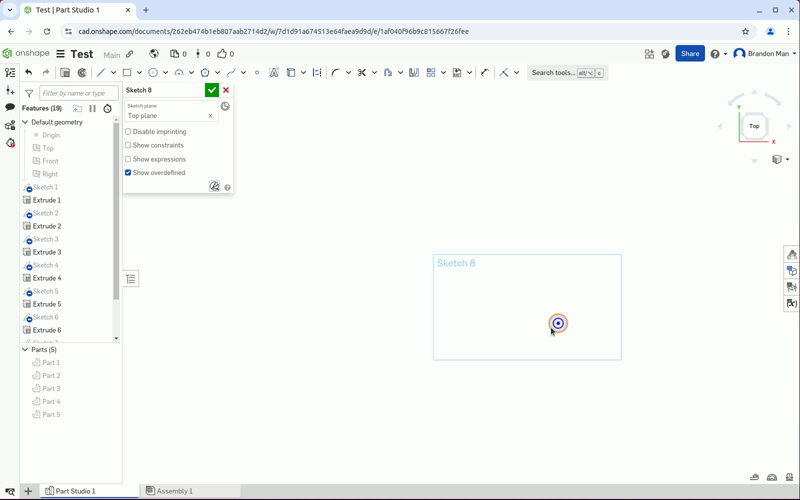
scroll(6)
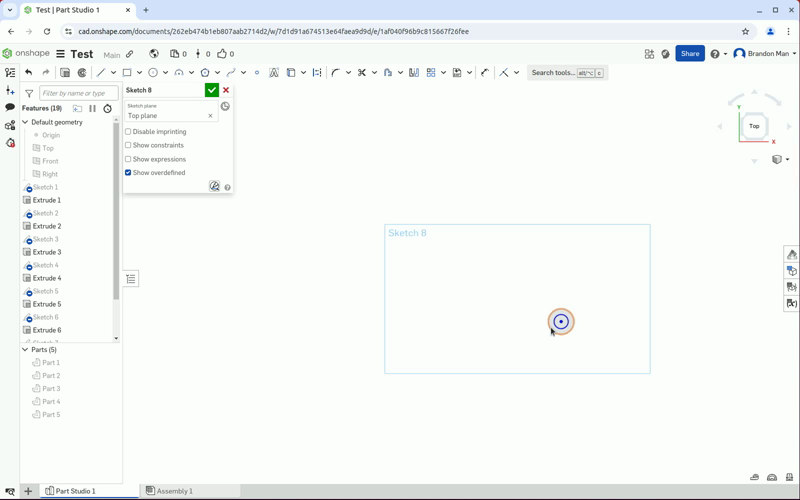
scroll(6)
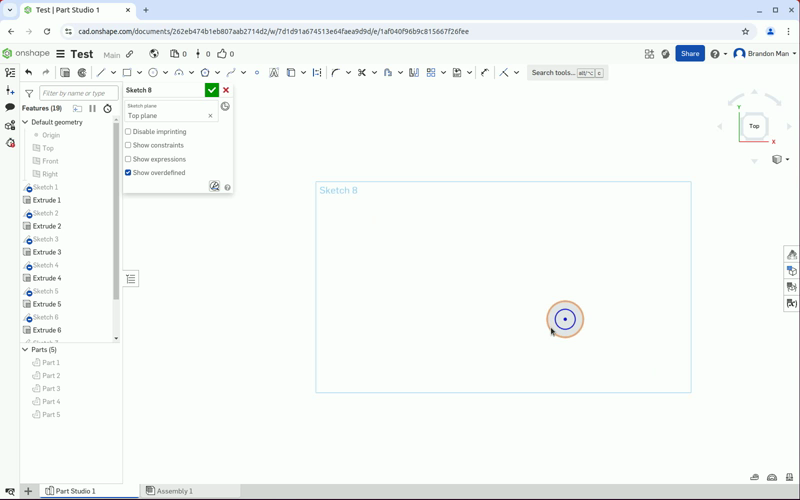
scroll(6)
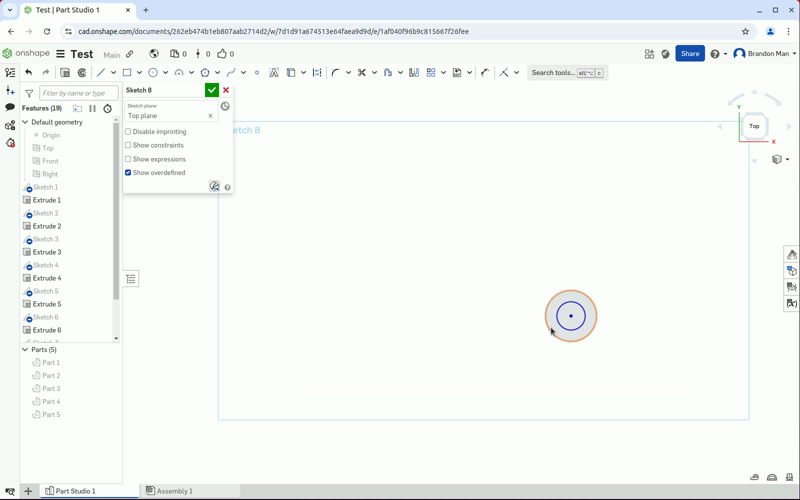
scroll(6)
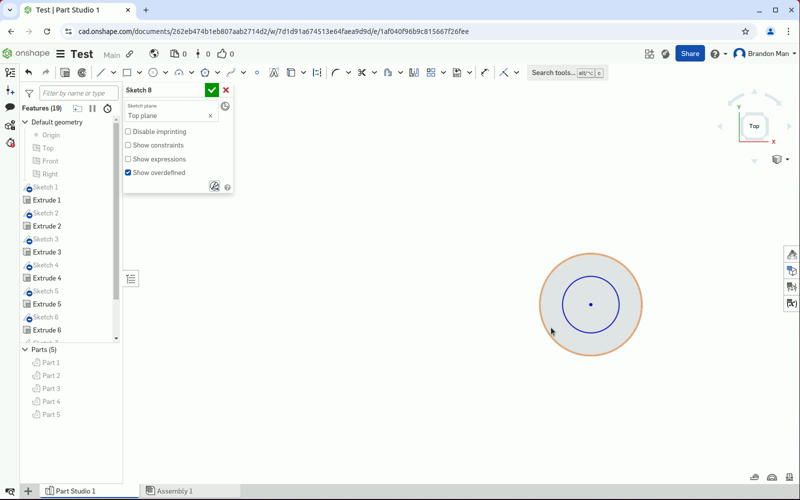
click(551, 327)
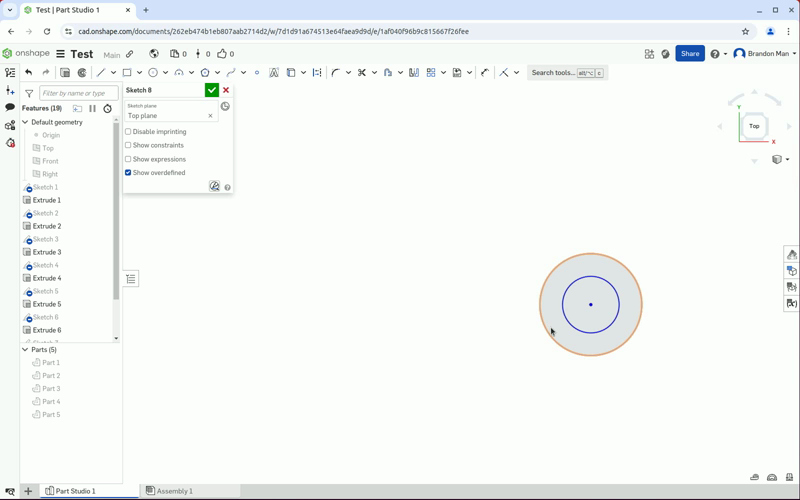
scroll(-6)
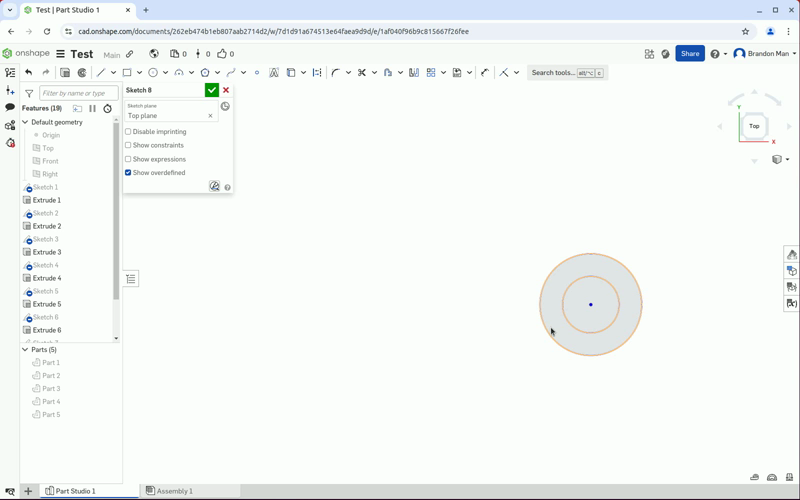
scroll(-6)
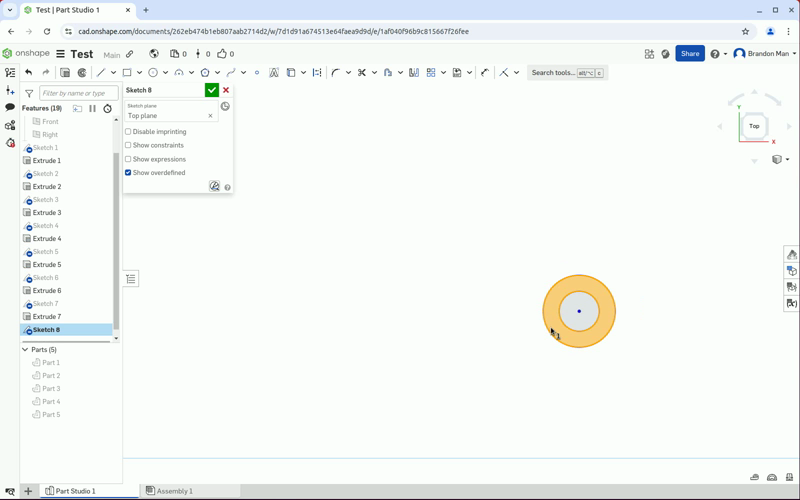
scroll(-6)
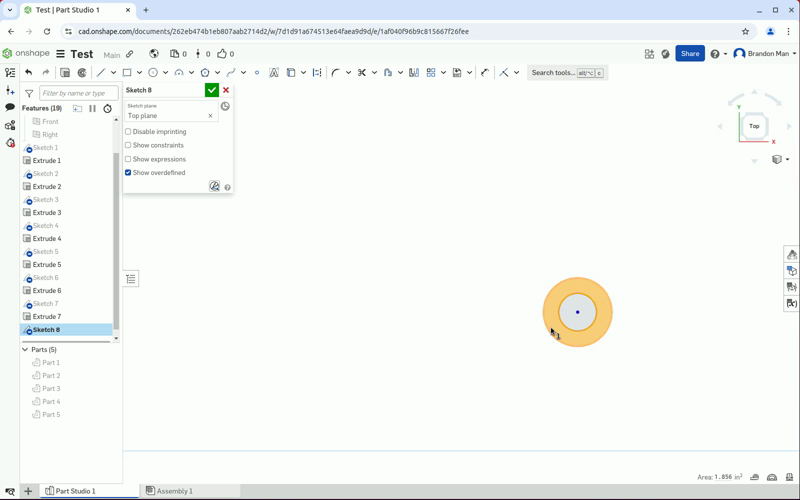
scroll(-6)
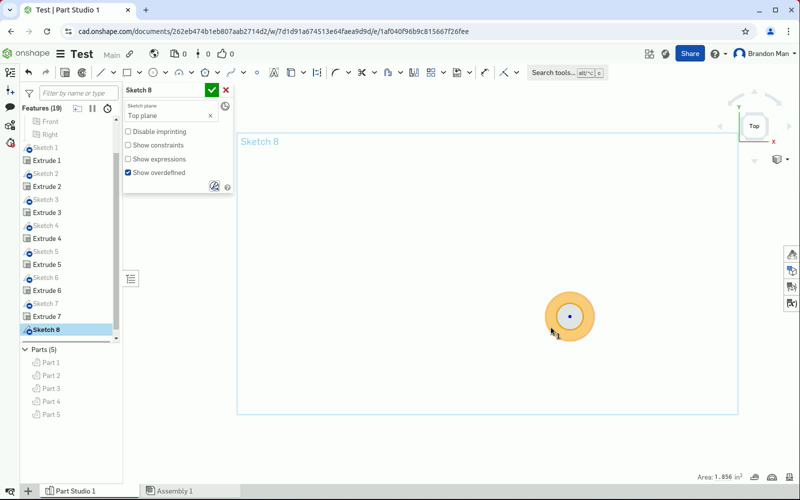
scroll(-6)
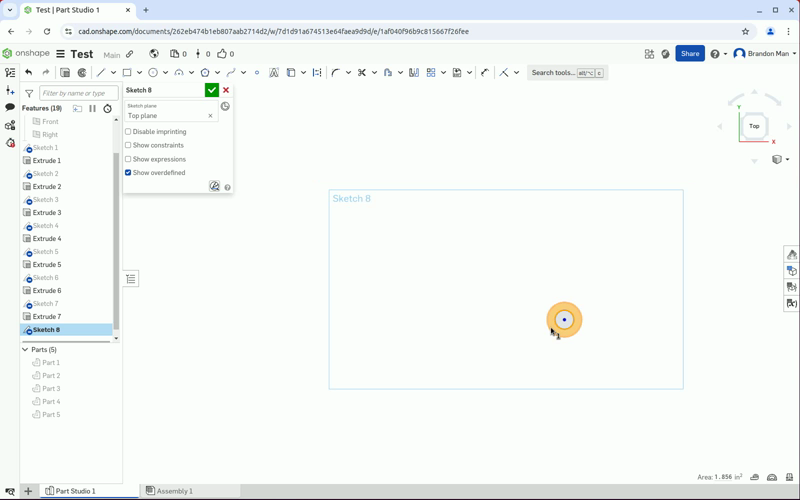
scroll(-6)
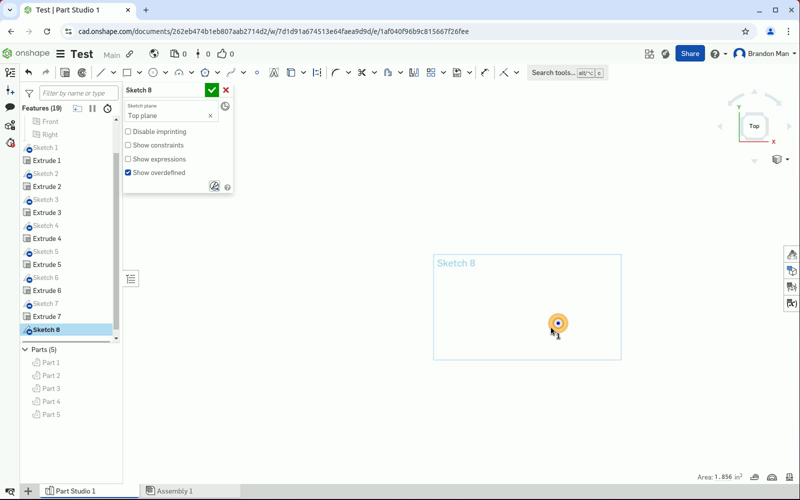
scroll(-6)
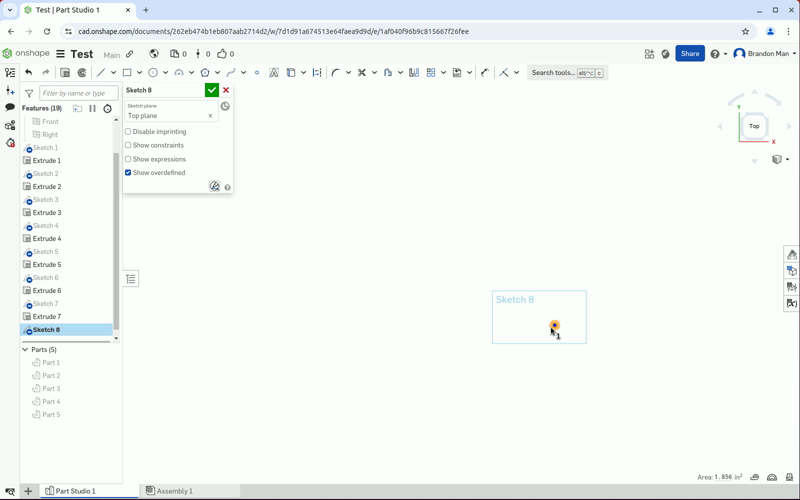
mouse_move(73, 352)
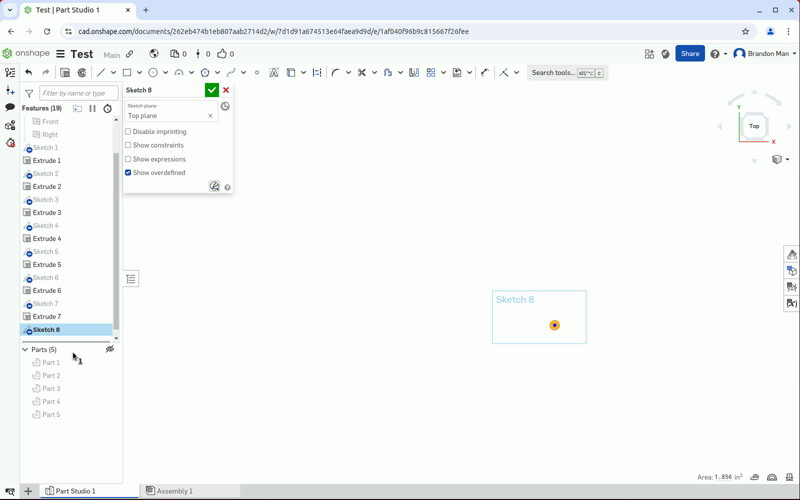
key(shift+y)
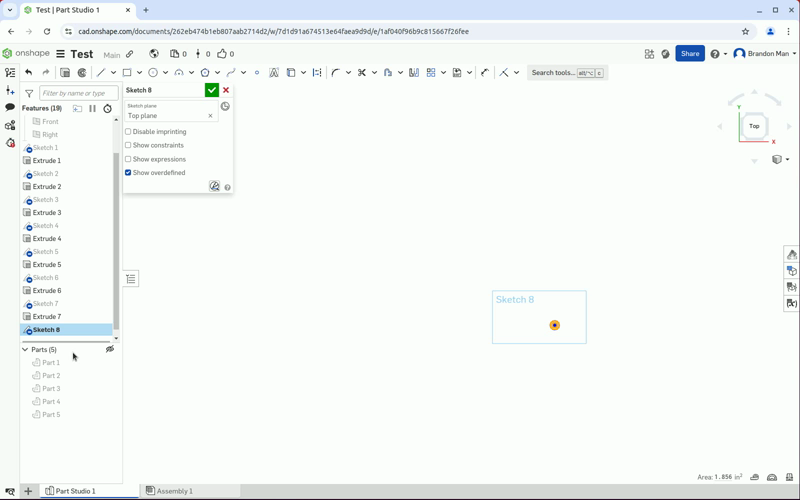
key(shift+e)
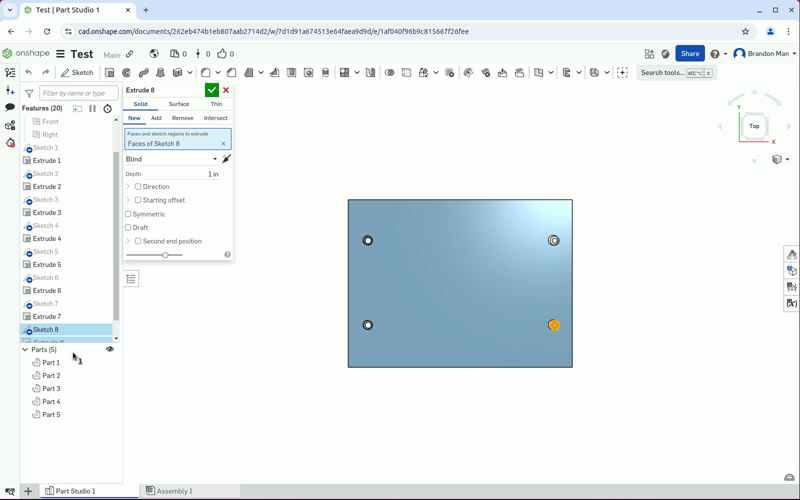
mouse_move(143, 106)
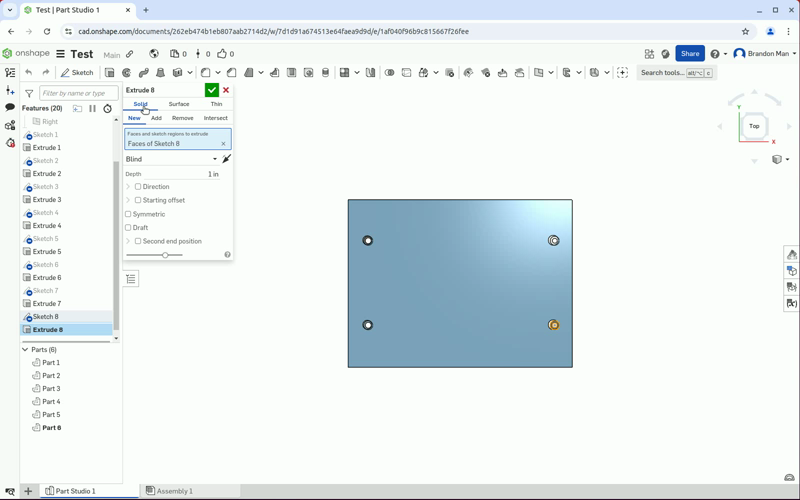
click(143, 106)
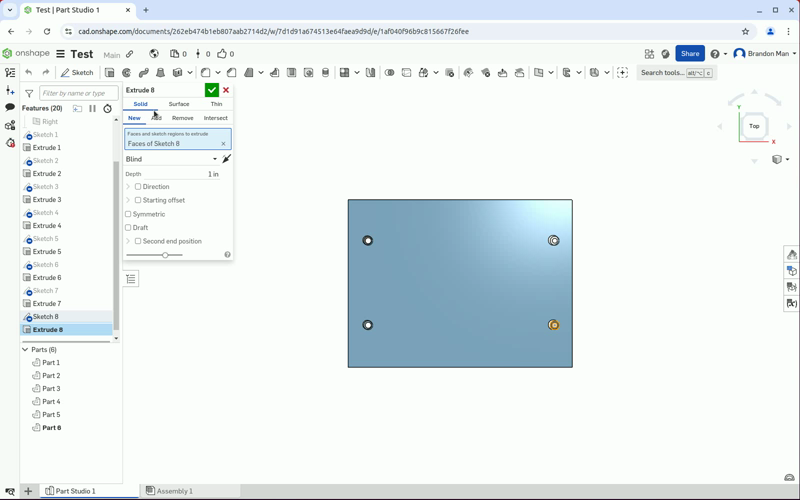
mouse_move(186, 120)
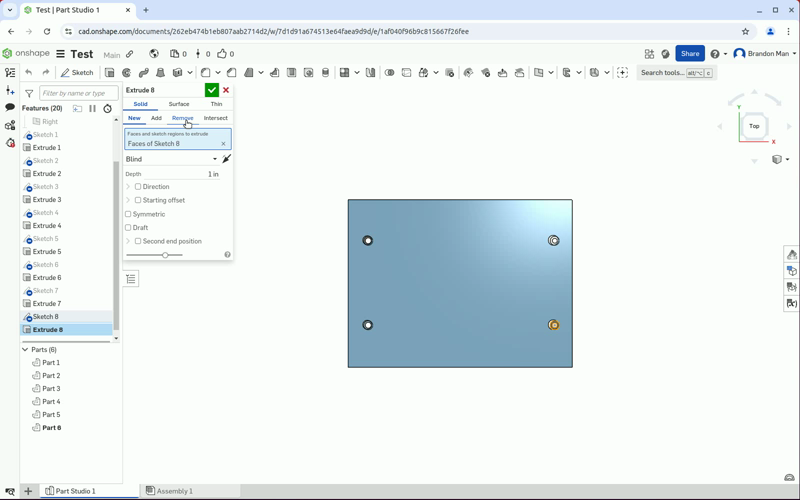
click(186, 120)
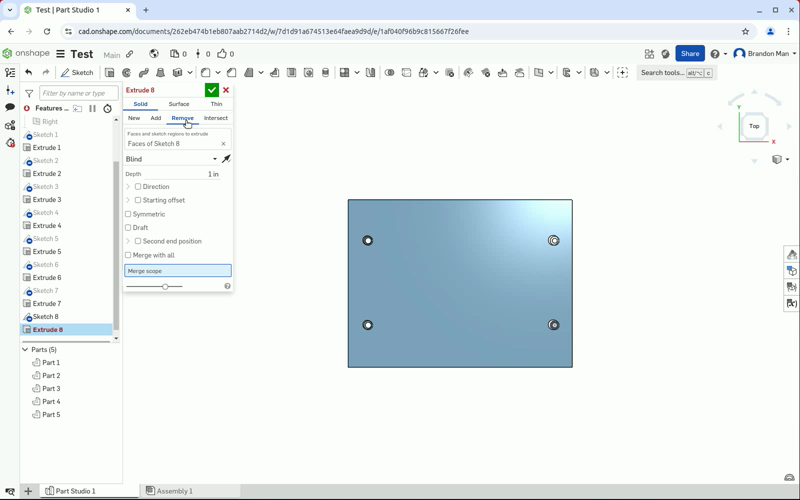
key(tab, 4)
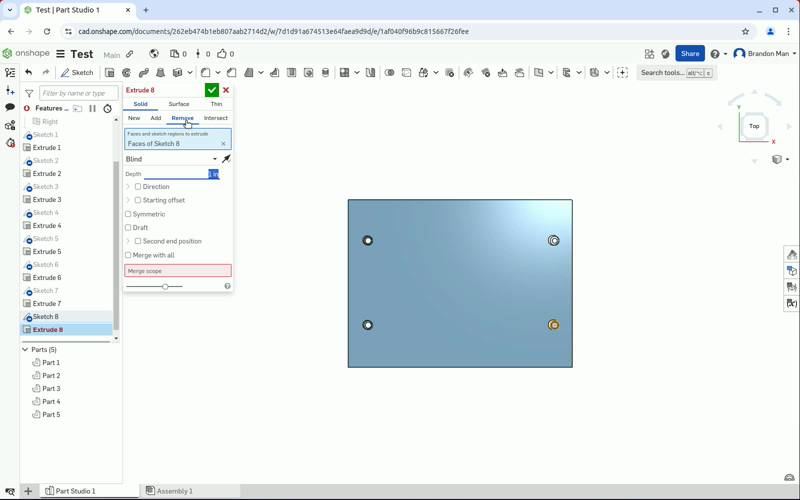
text(-0.963)
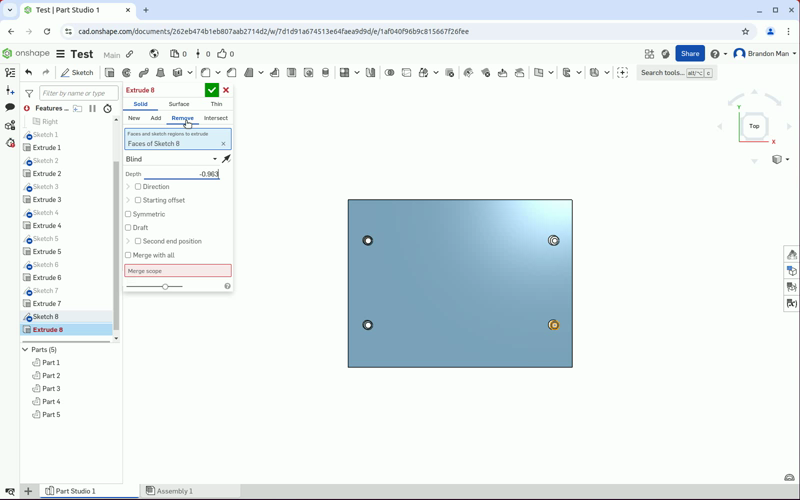
key(tab, 6)
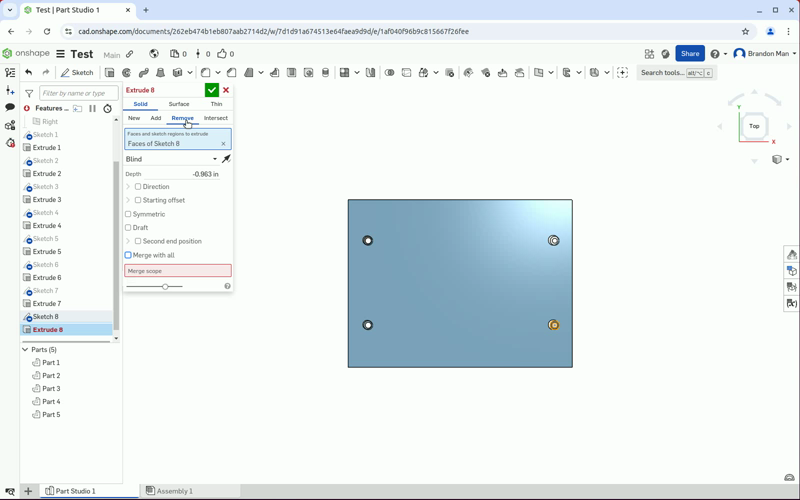
key(space)
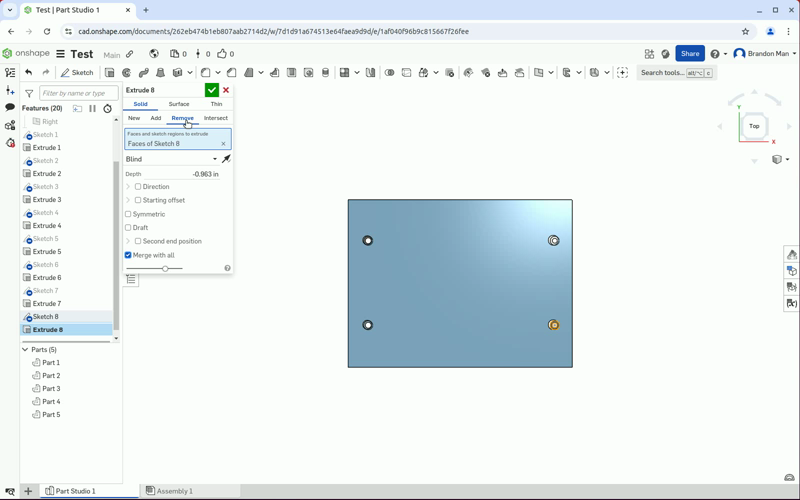
key(enter)
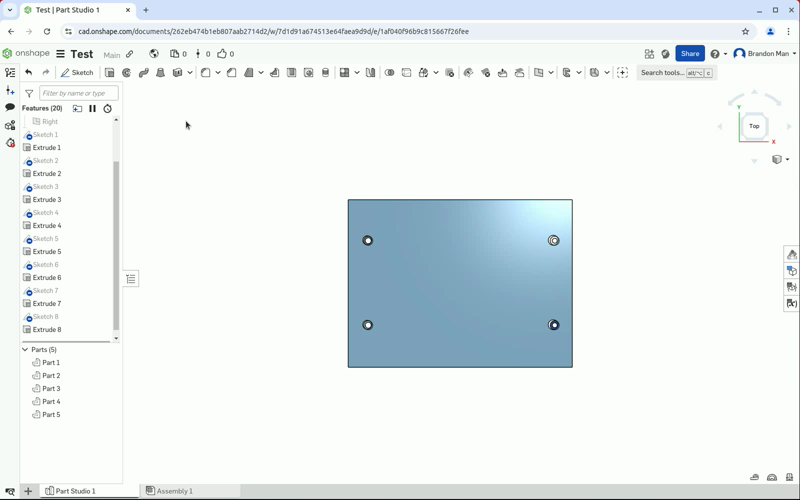
key(shift+h)
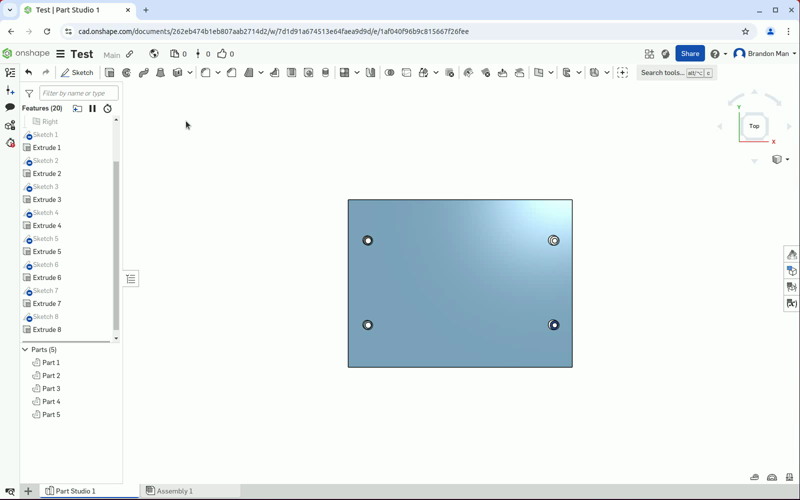
key(shift+h)
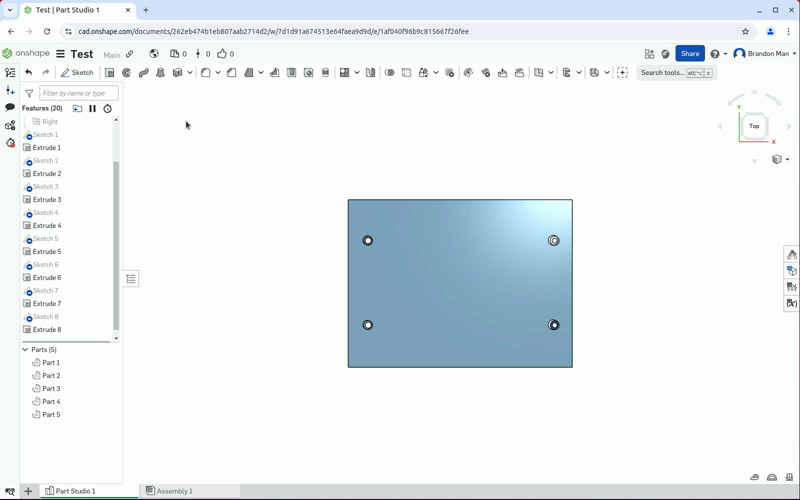
mouse_move(69, 137)
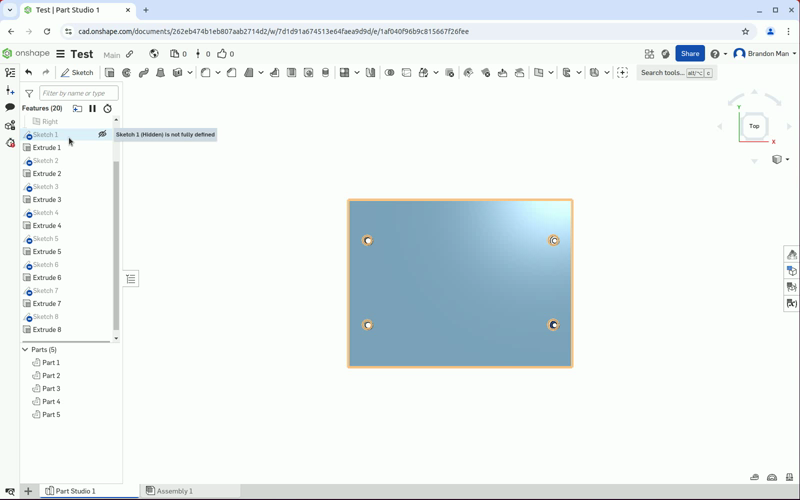
click(69, 137)
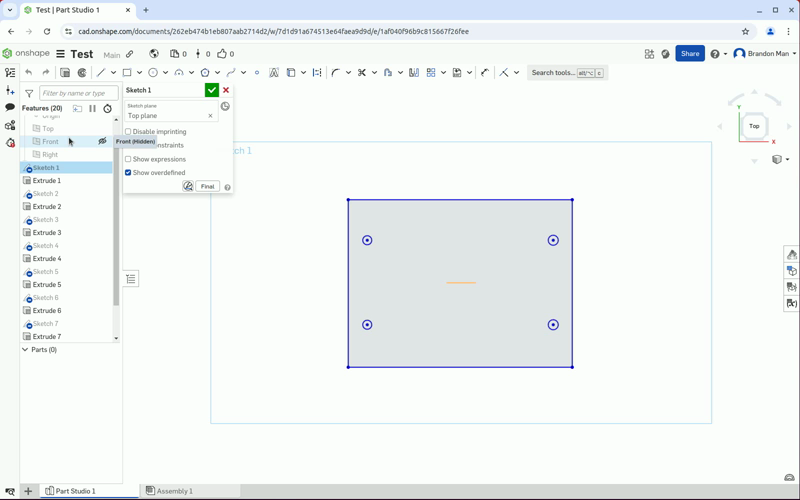
mouse_move(229, 92)
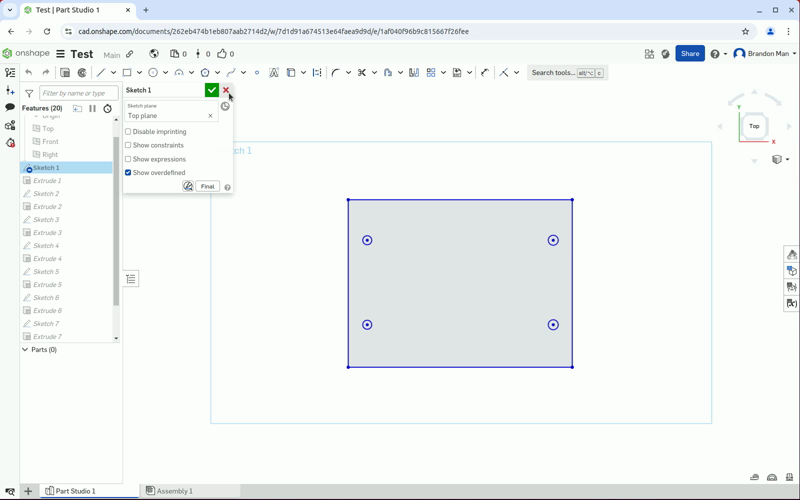
click(229, 92)
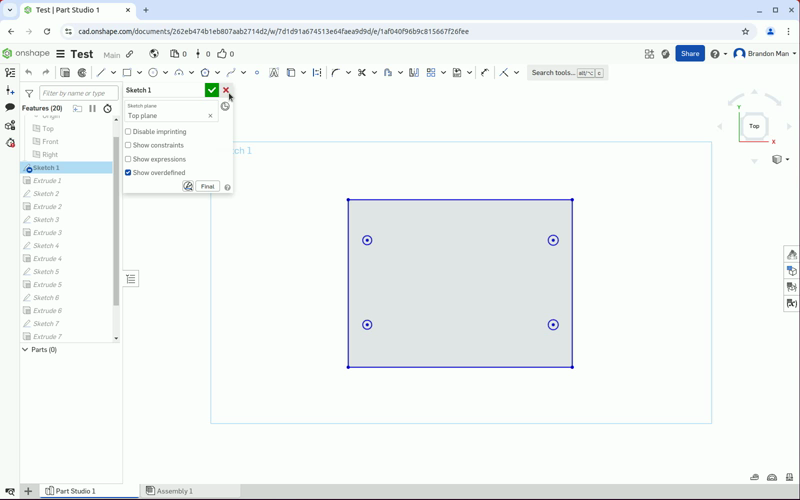
key(shift+s)
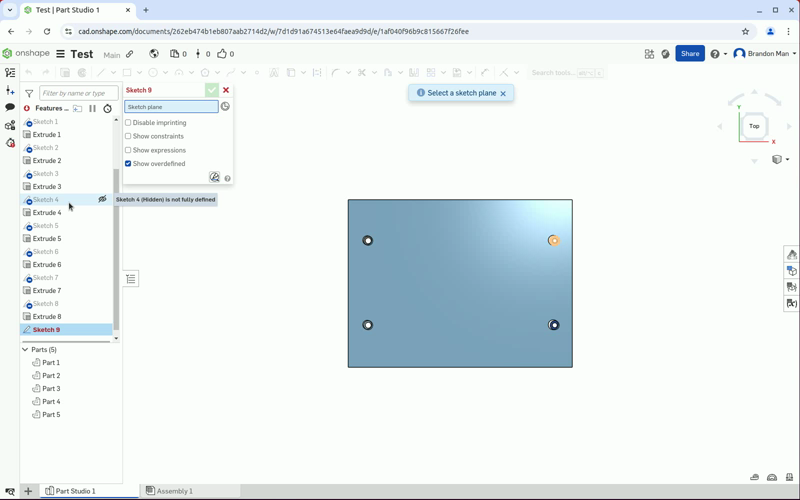
scroll(3)
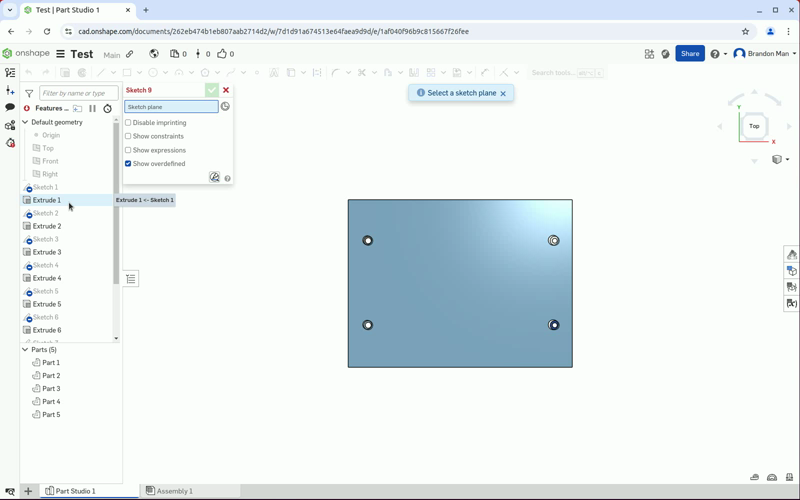
mouse_move(69, 150)
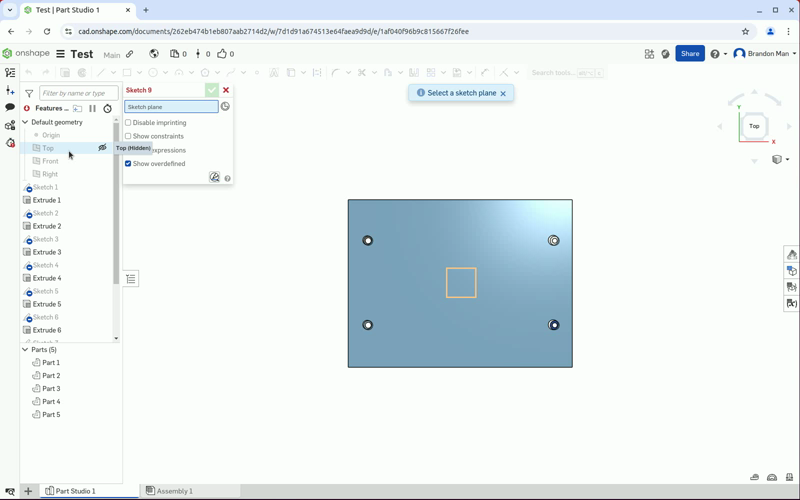
click(69, 150)
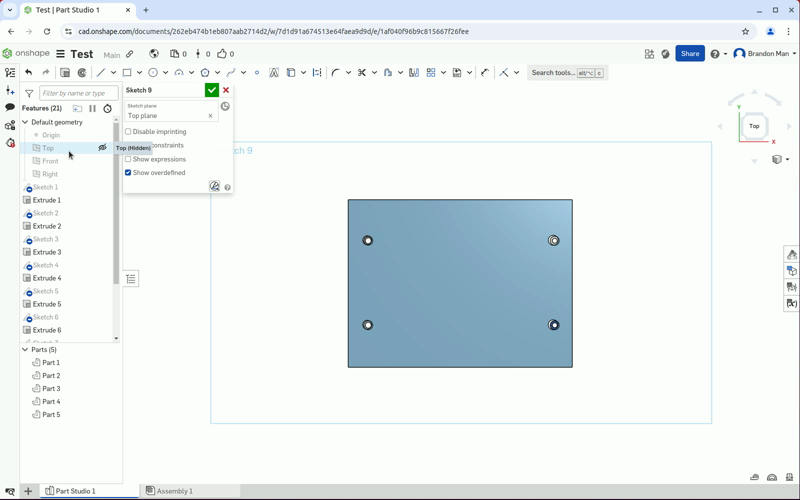
mouse_move(73, 352)
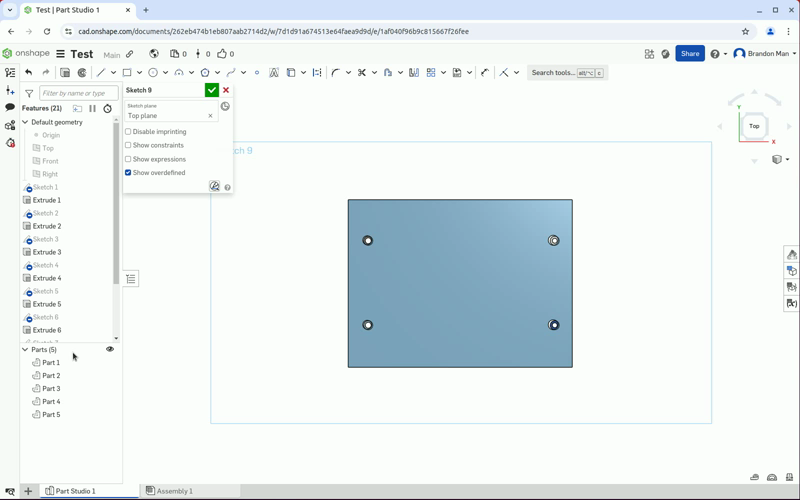
key(y)
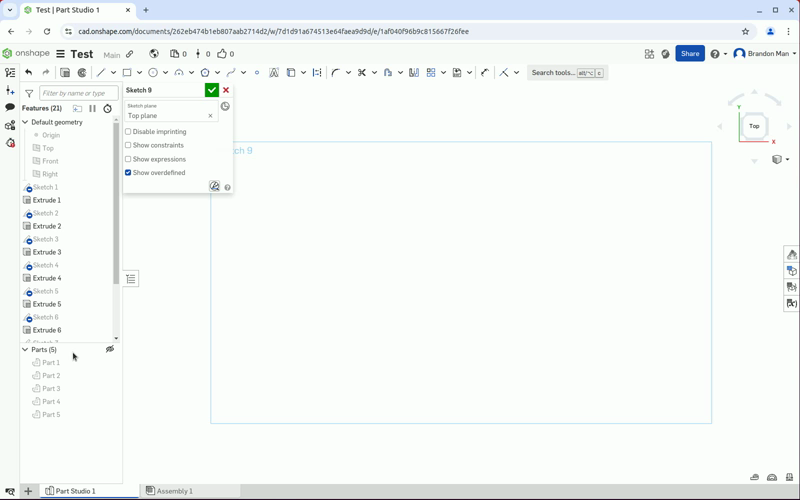
key(c)
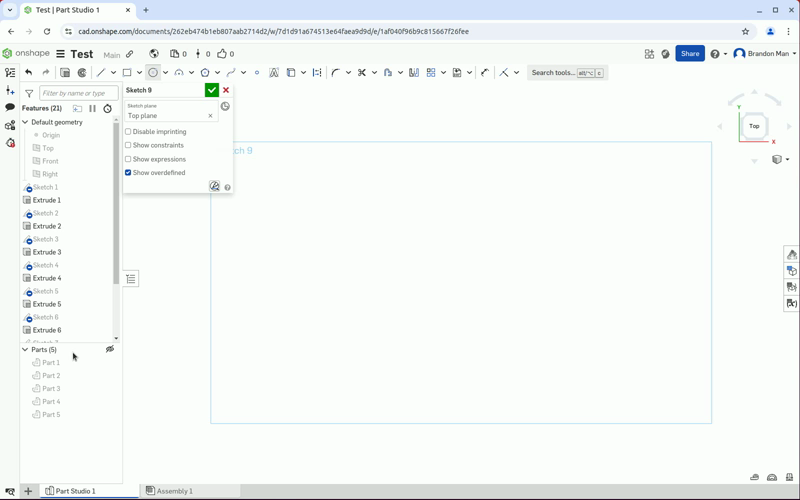
key_down(shift)
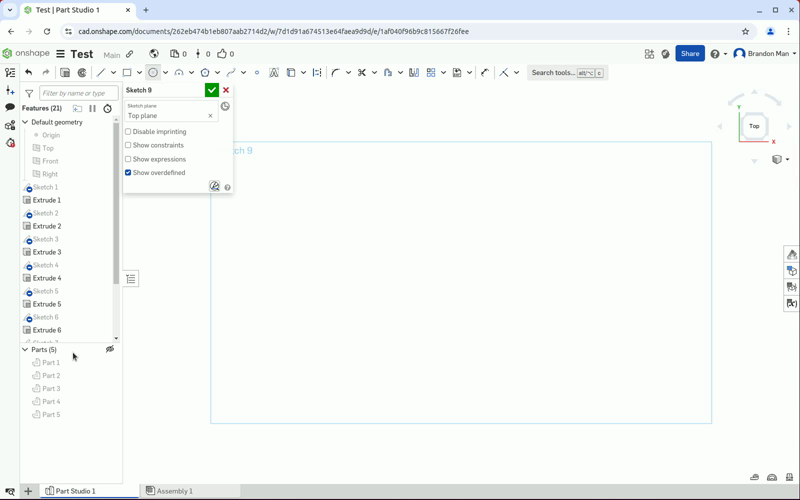
mouse_move(368, 325)
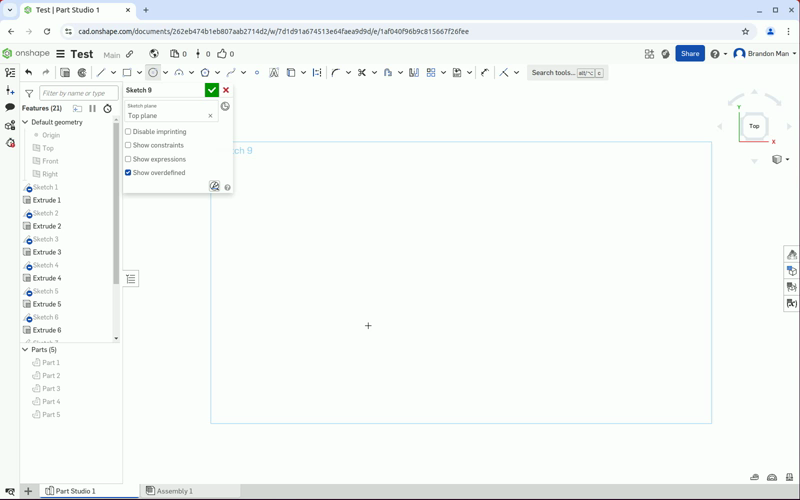
click(368, 325)
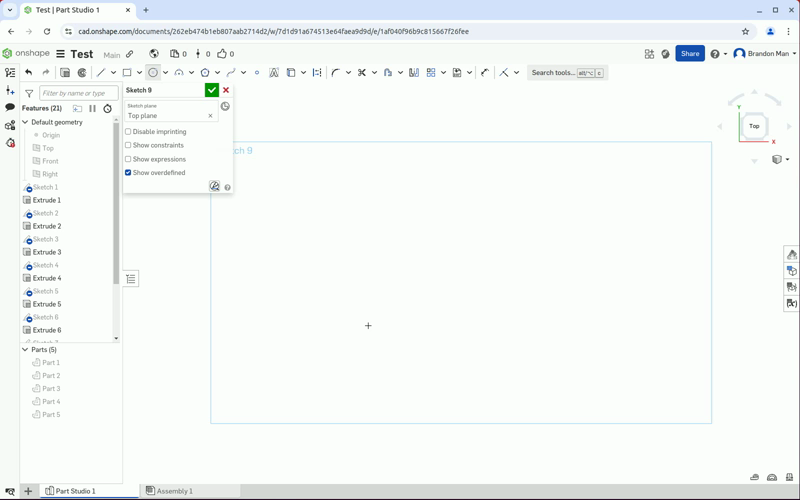
key_up(shift)
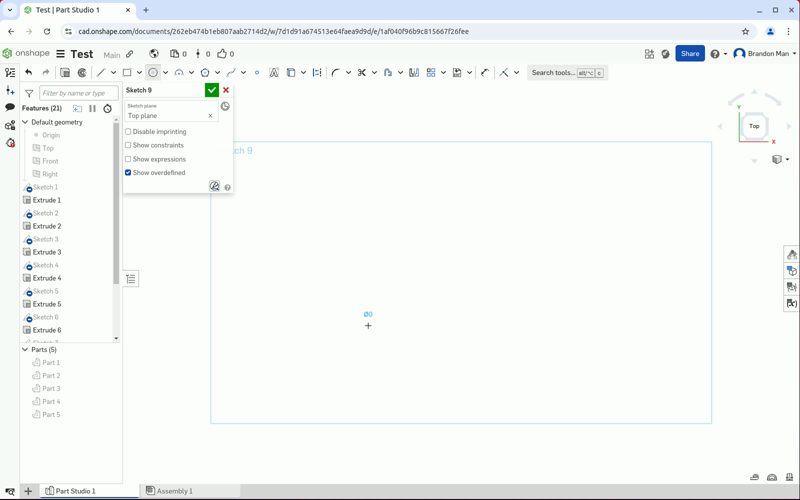
mouse_move(372, 325)
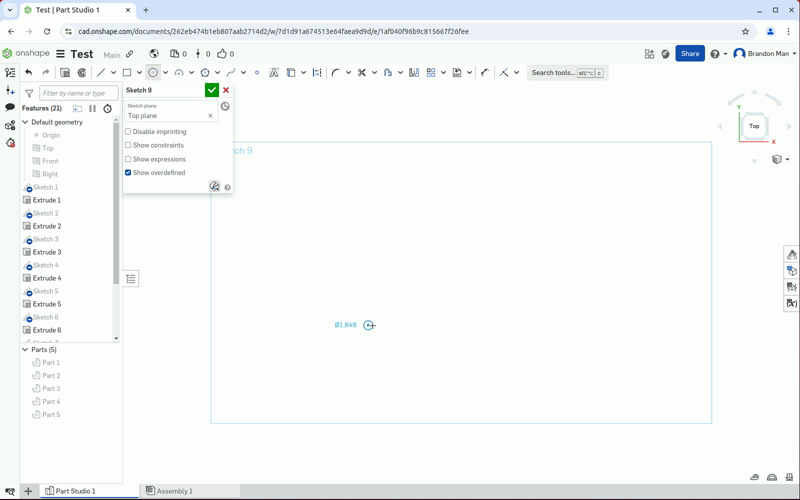
click(372, 325)
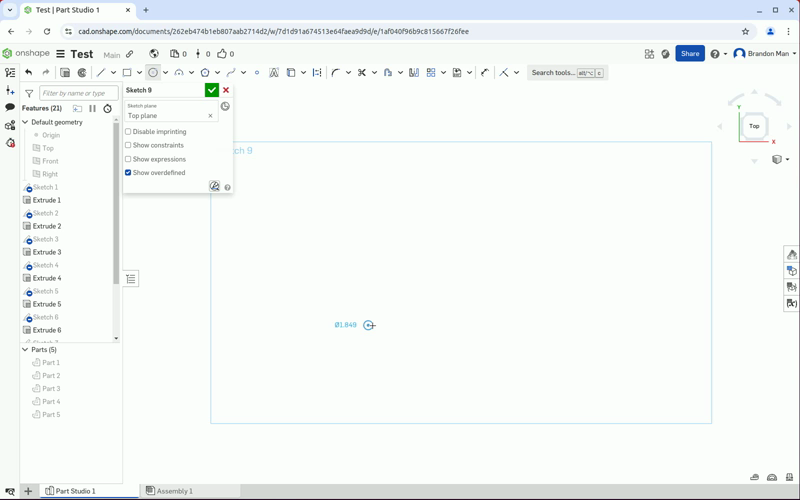
key(esc)
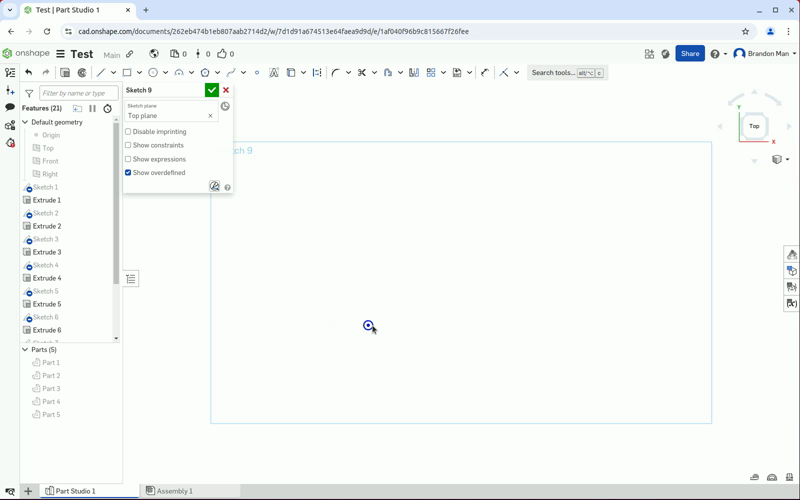
key(c)
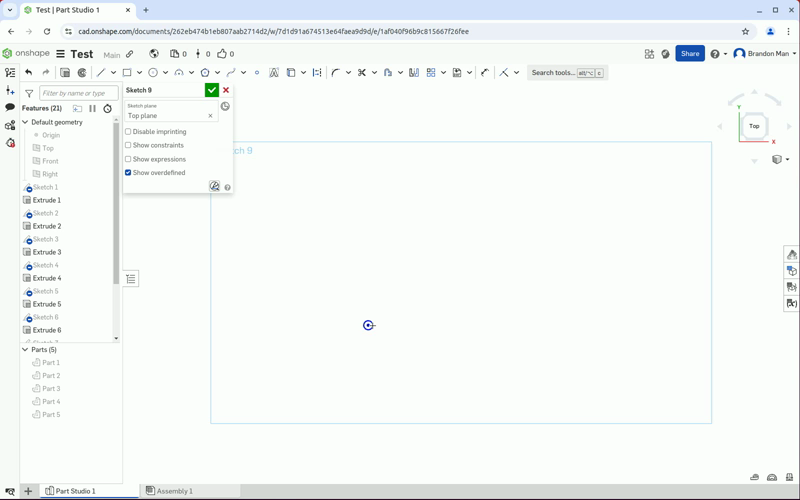
key_down(shift)
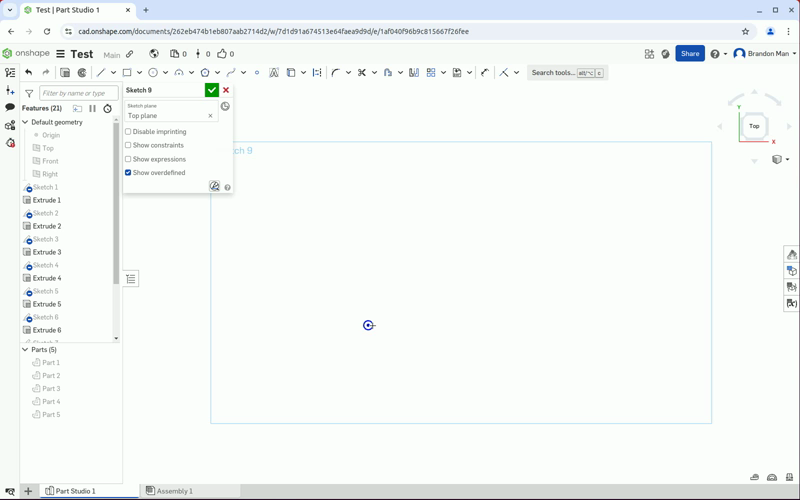
mouse_move(368, 325)
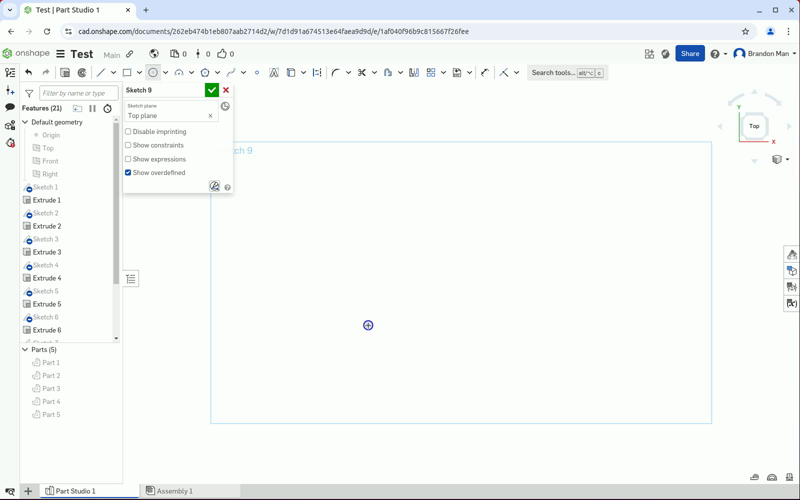
click(368, 325)
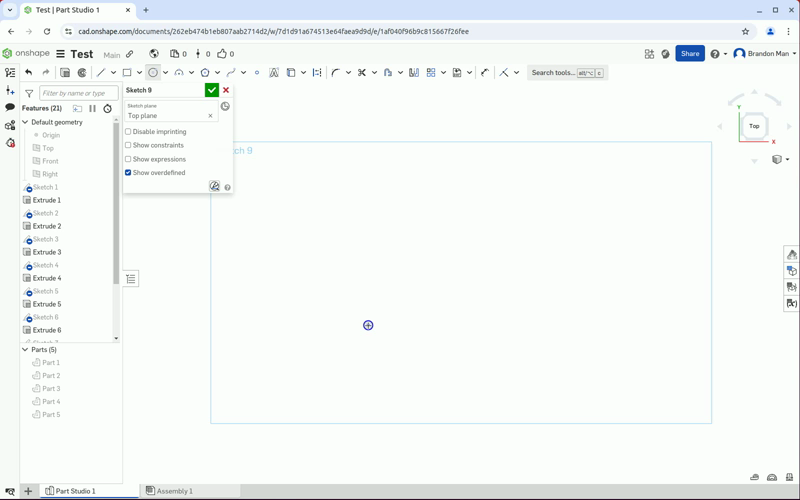
key_up(shift)
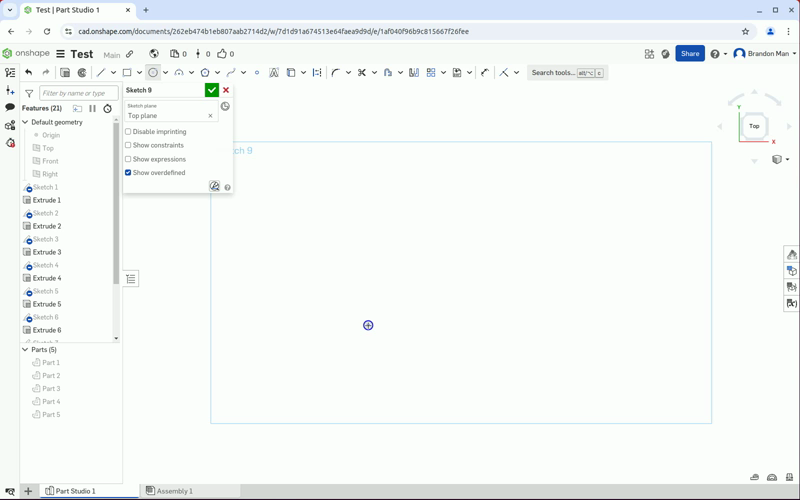
mouse_move(371, 325)
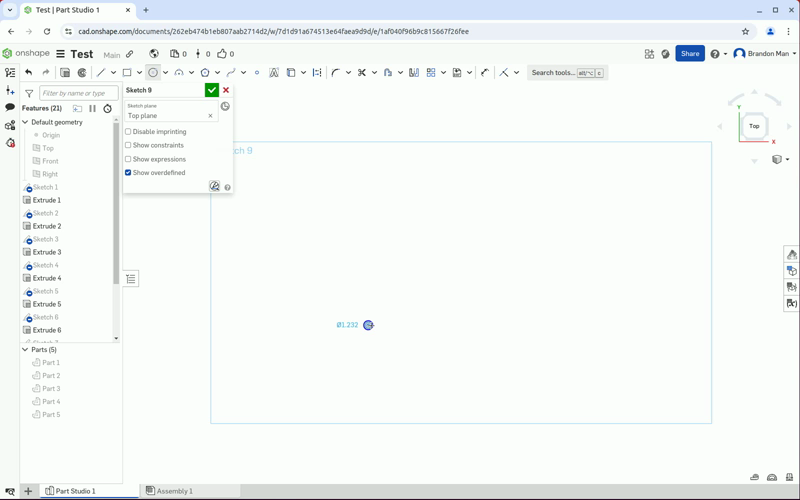
scroll(6)
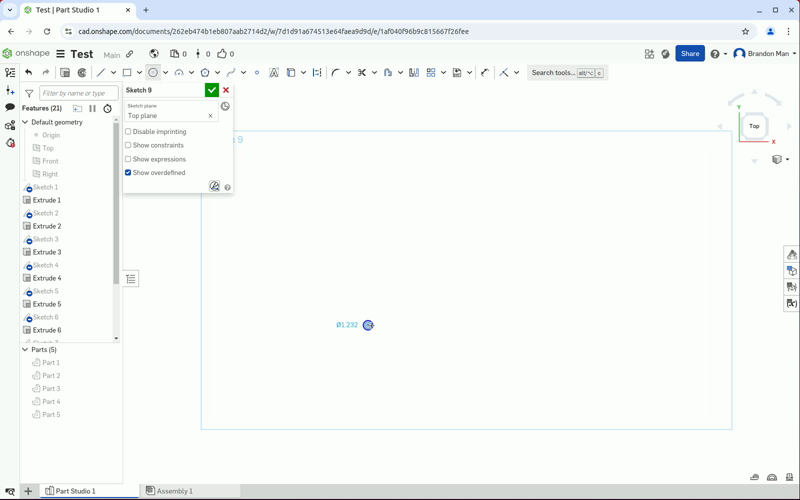
scroll(6)
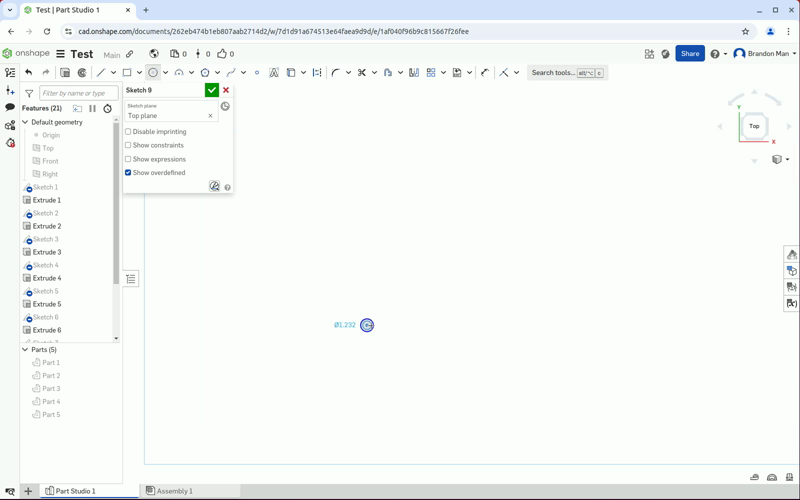
scroll(6)
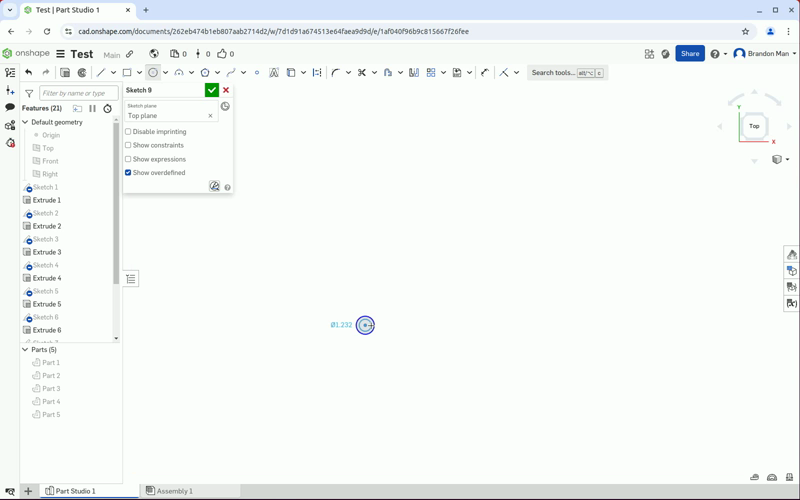
scroll(6)
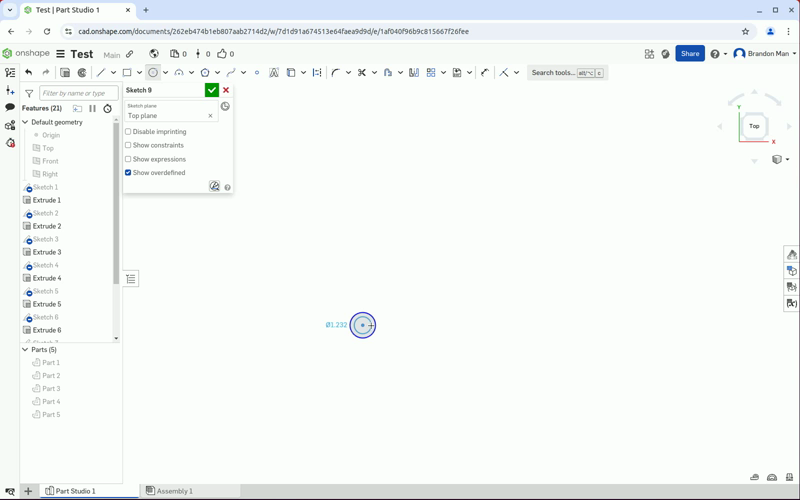
scroll(6)
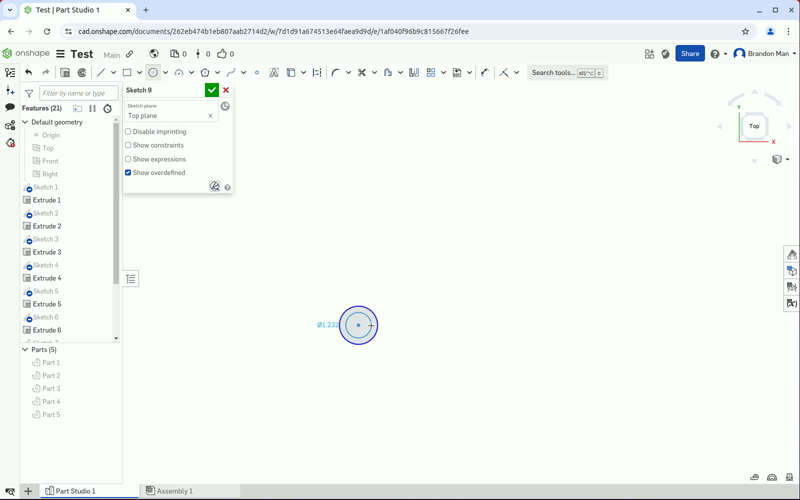
scroll(6)
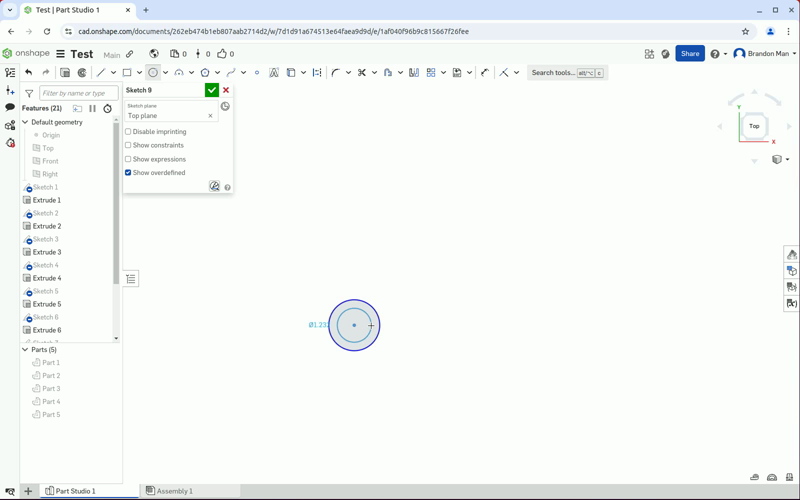
scroll(6)
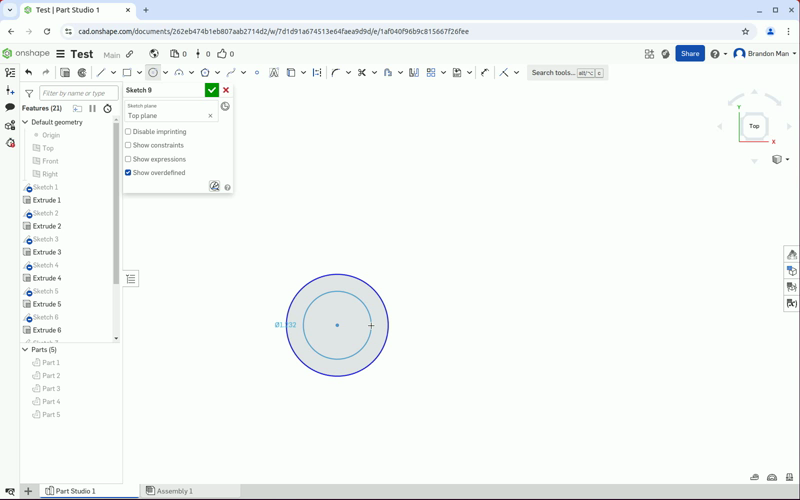
click(371, 325)
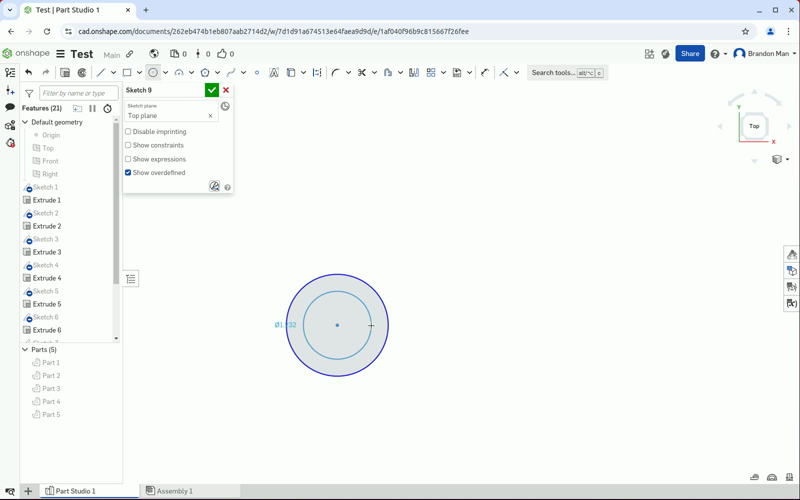
scroll(-6)
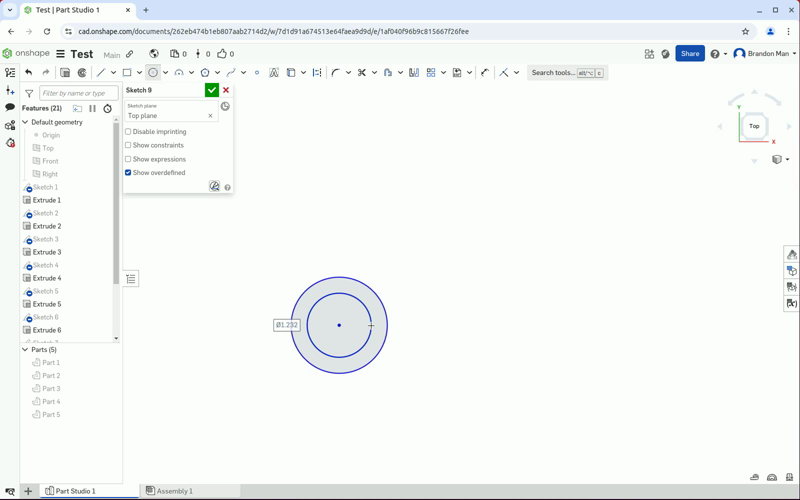
scroll(-6)
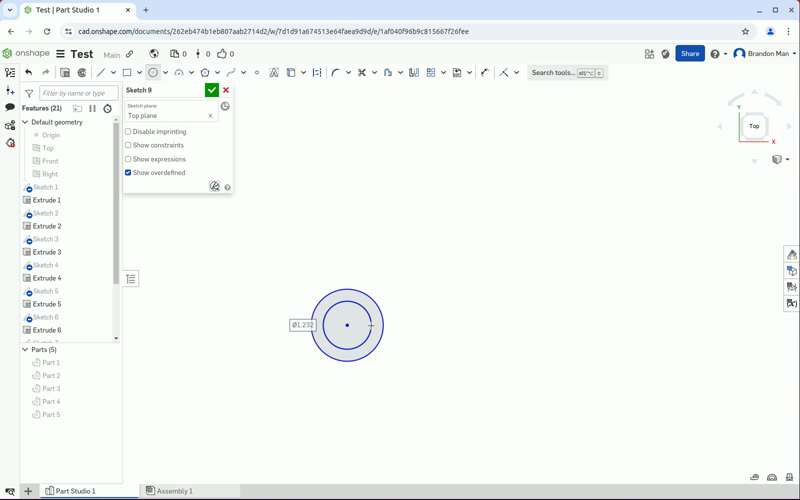
scroll(-6)
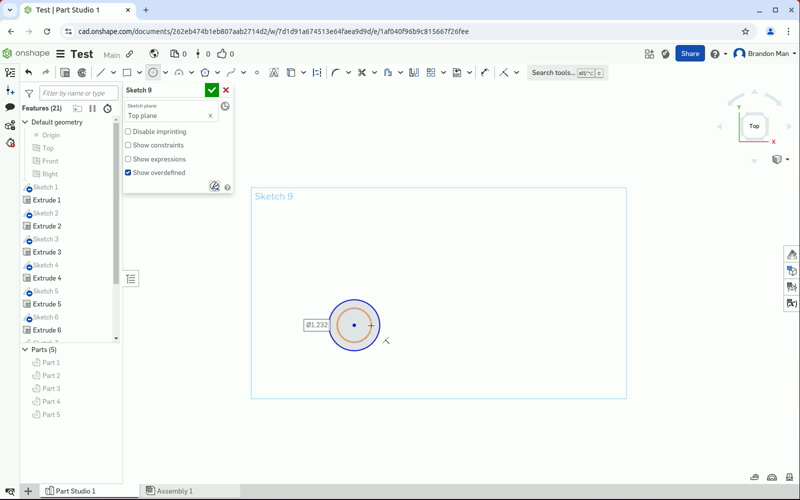
scroll(-6)
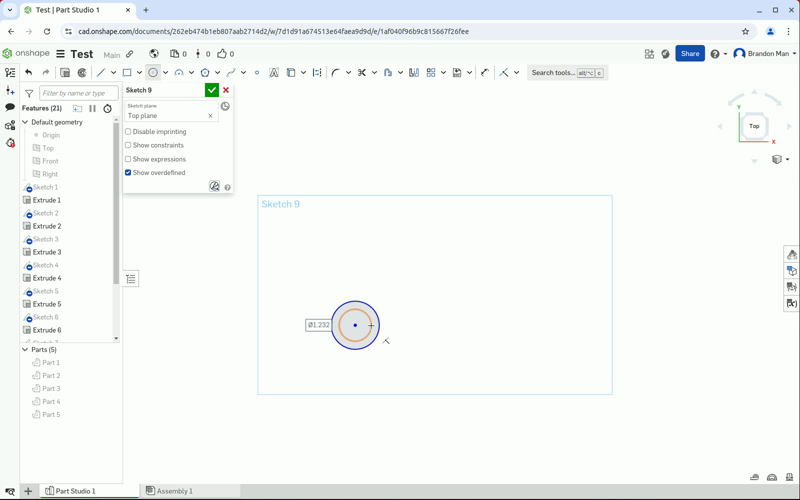
scroll(-6)
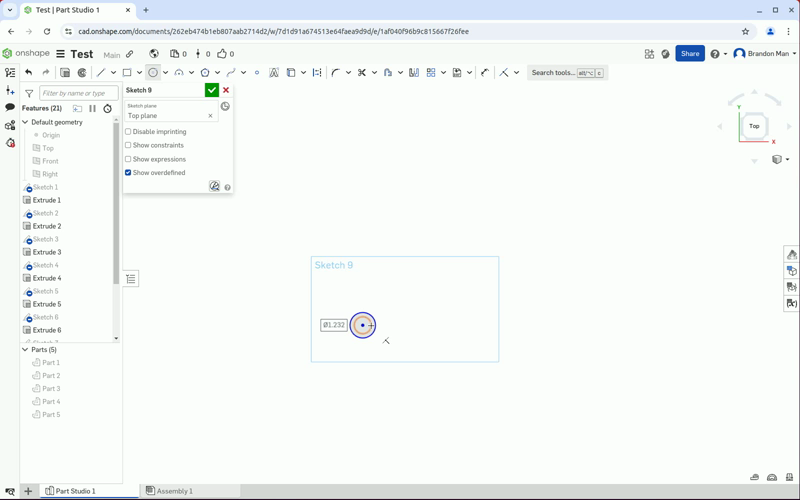
scroll(-6)
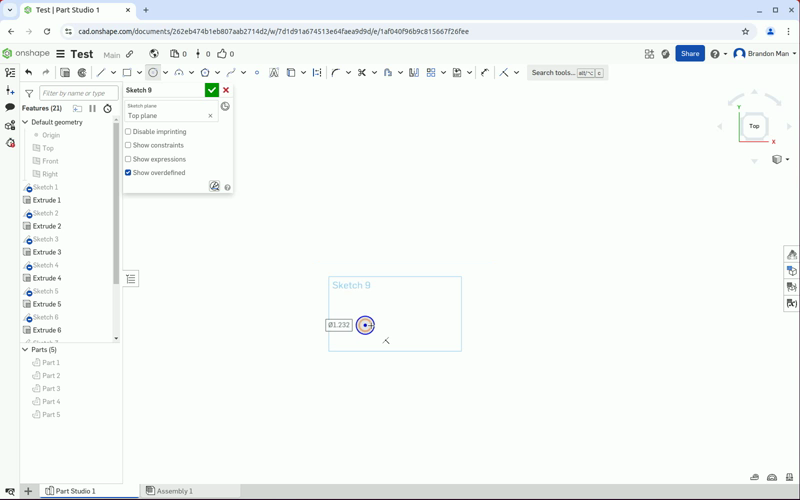
scroll(-6)
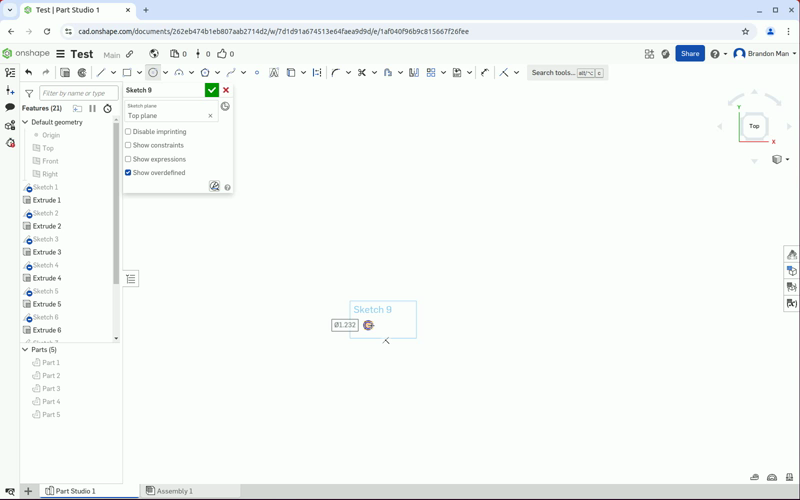
key(esc)
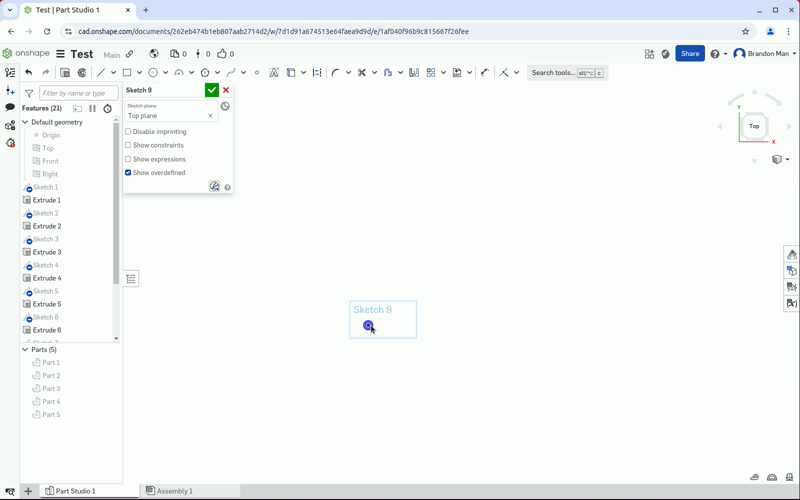
mouse_move(372, 324)
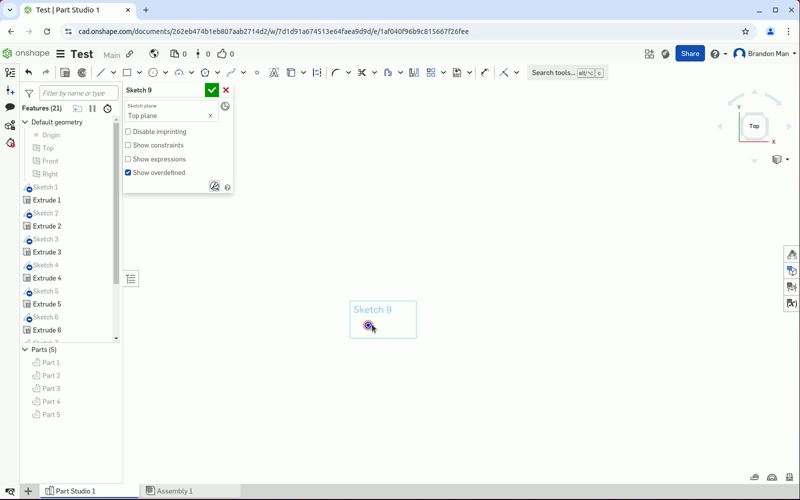
scroll(6)
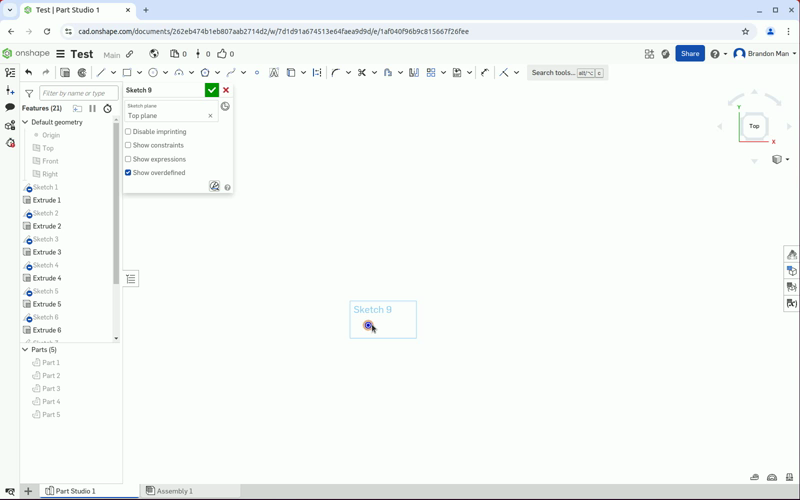
scroll(6)
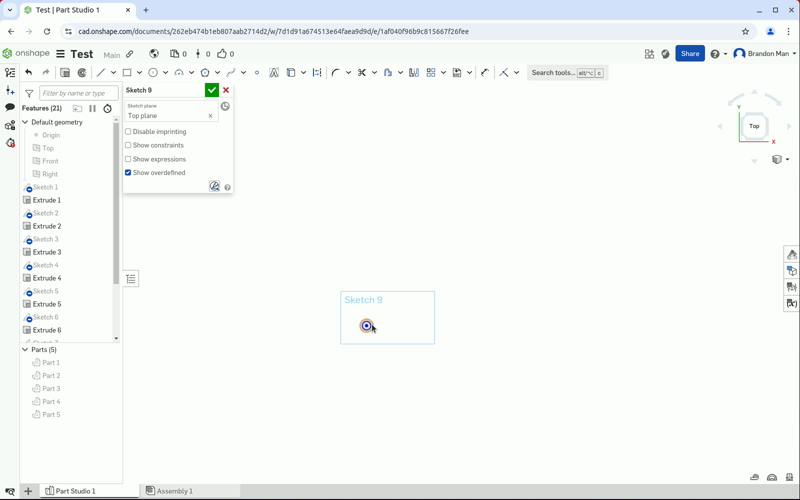
scroll(6)
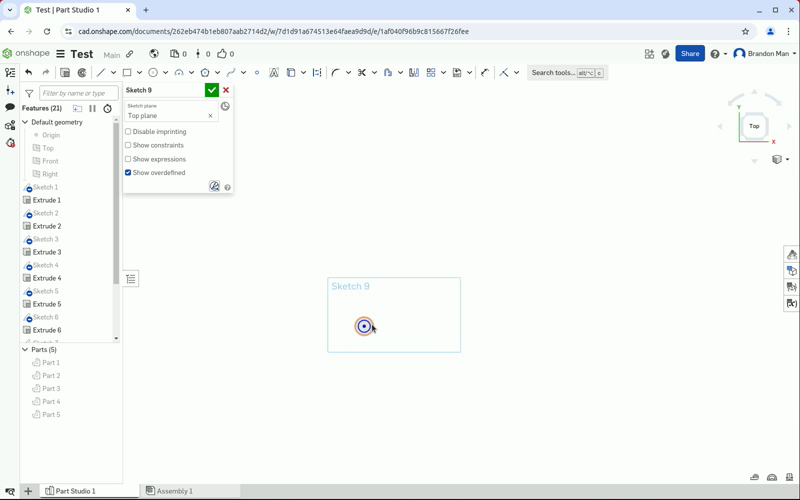
scroll(6)
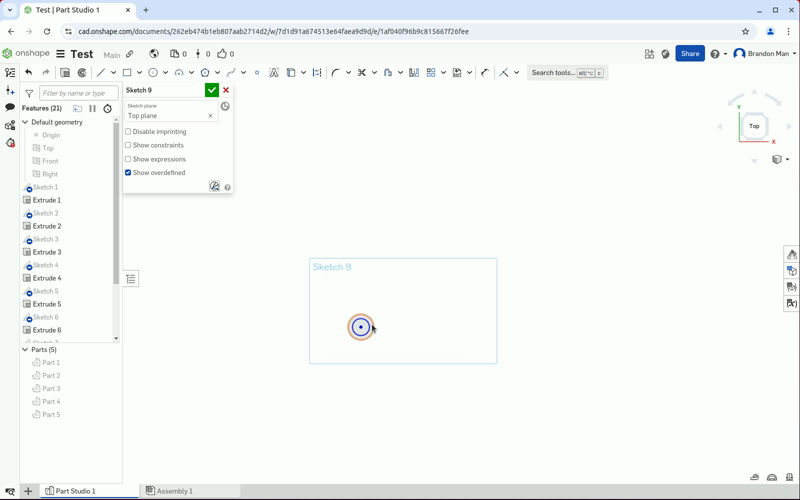
scroll(6)
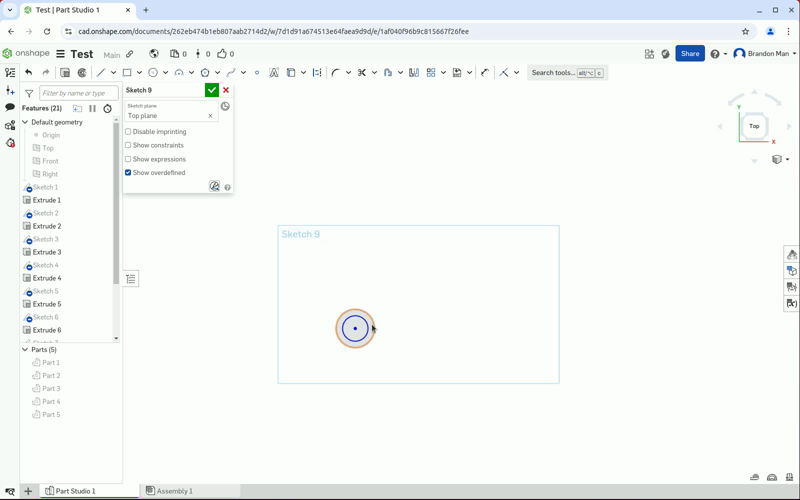
scroll(6)
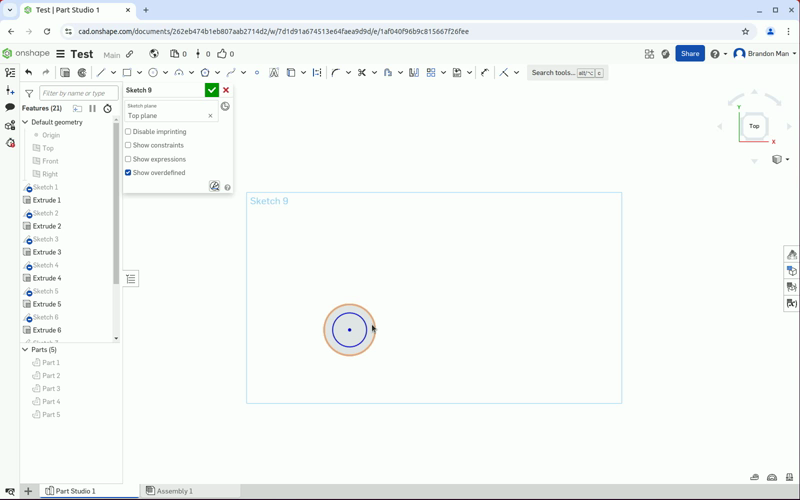
scroll(6)
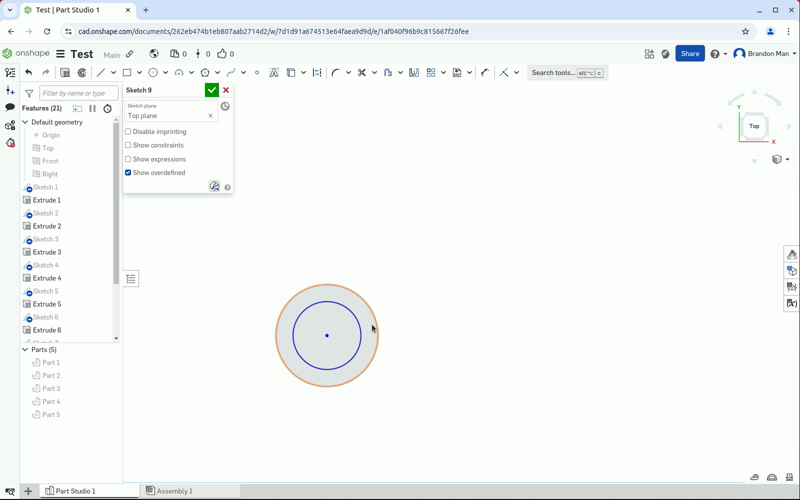
click(372, 324)
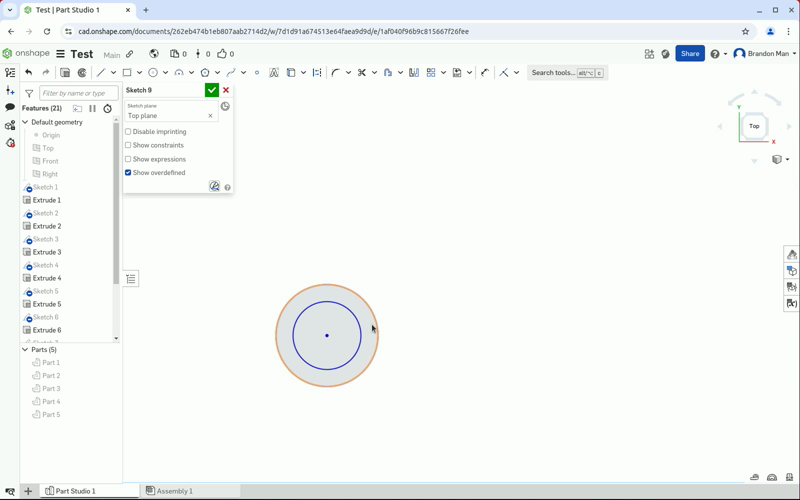
scroll(-6)
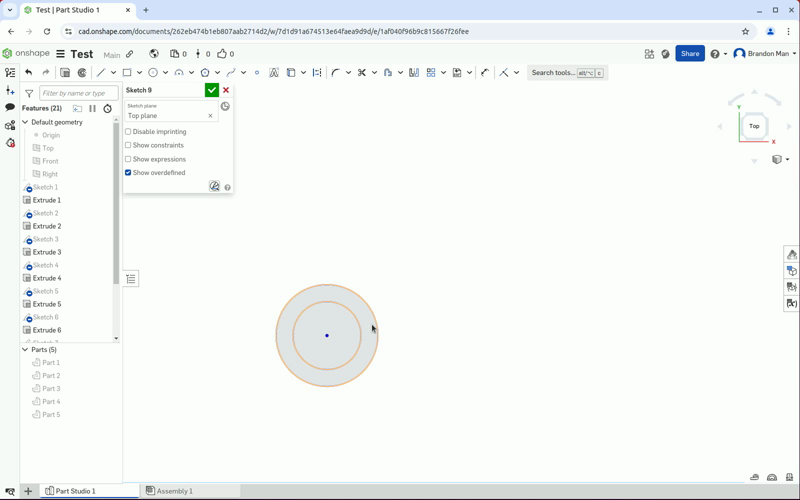
scroll(-6)
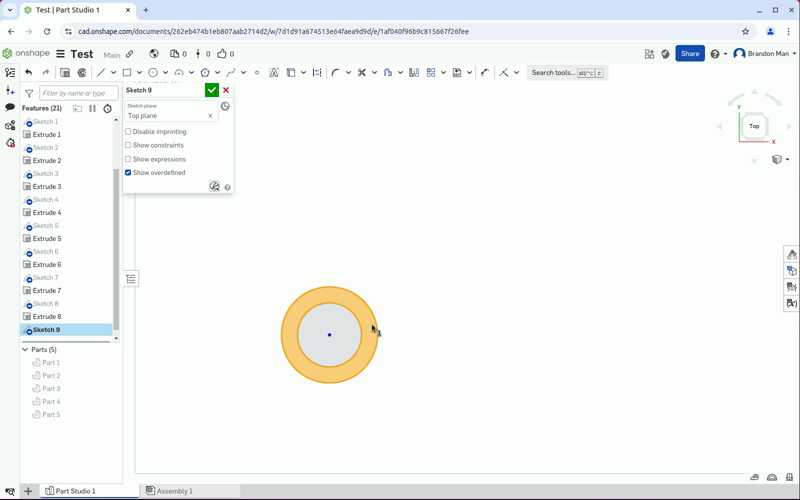
scroll(-6)
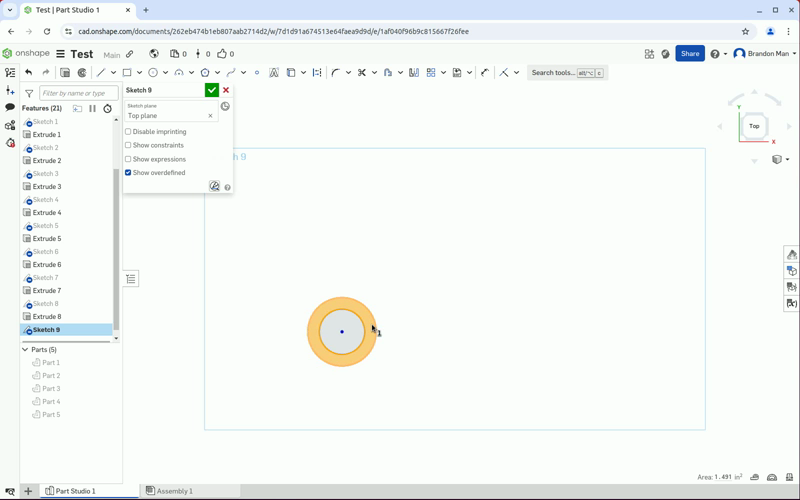
scroll(-6)
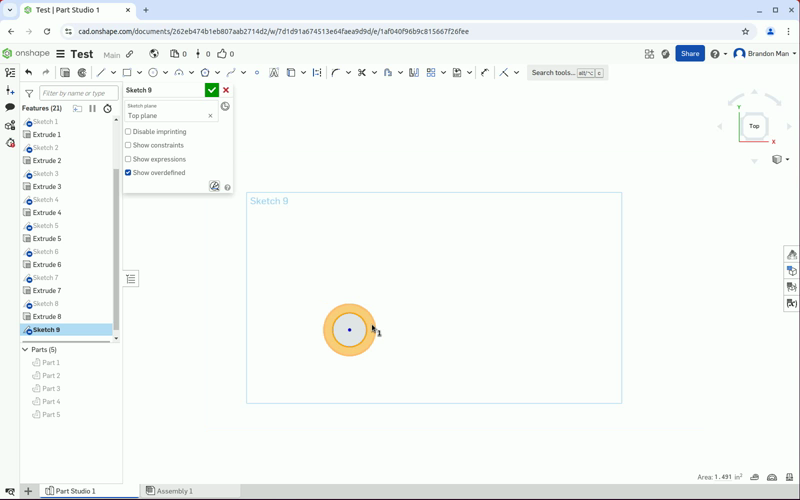
scroll(-6)
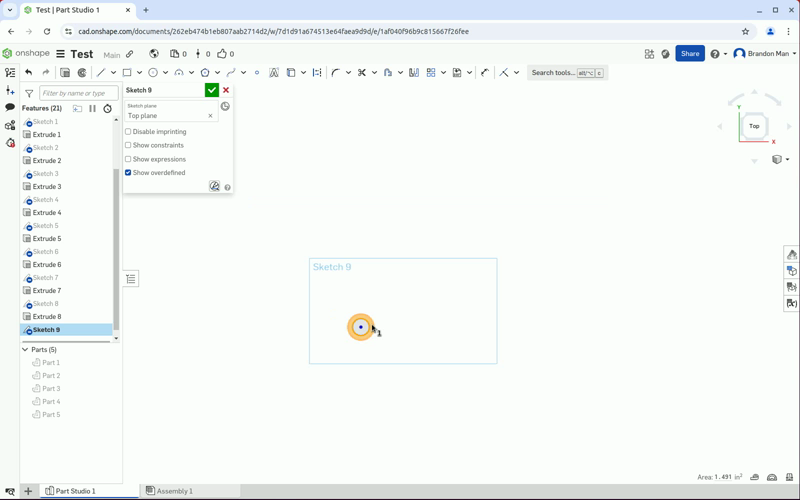
scroll(-6)
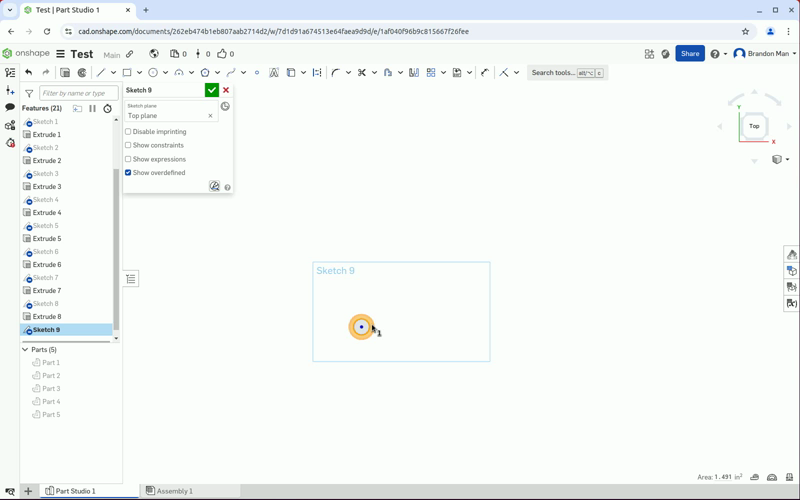
scroll(-6)
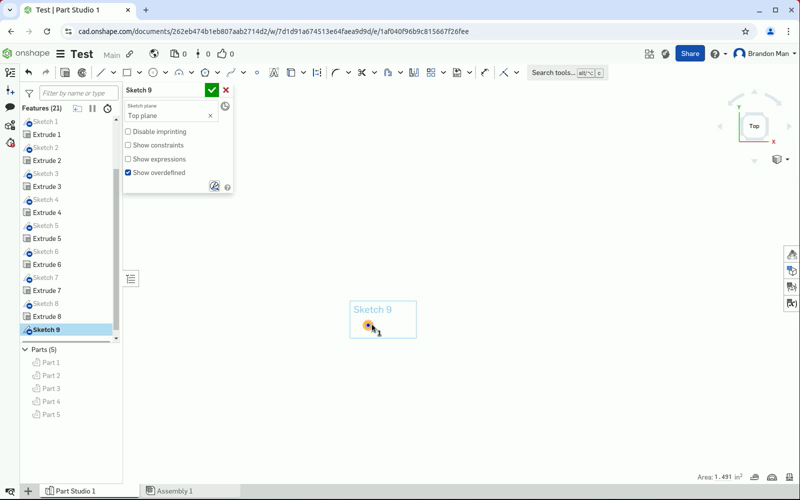
mouse_move(73, 352)
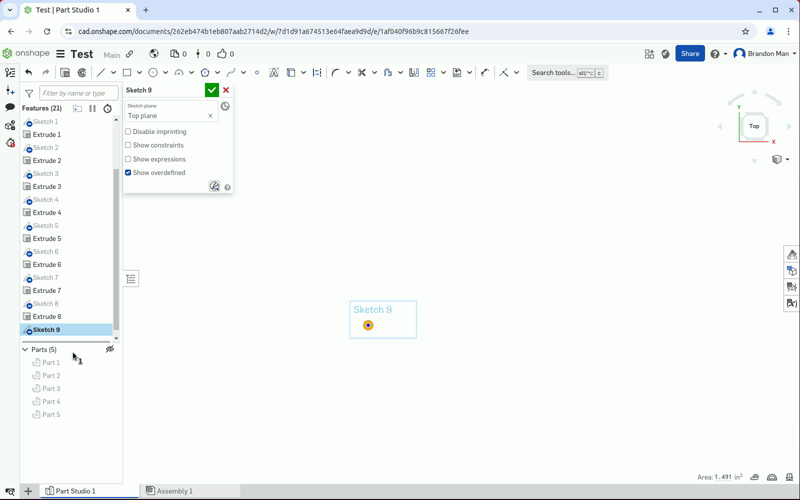
key(shift+y)
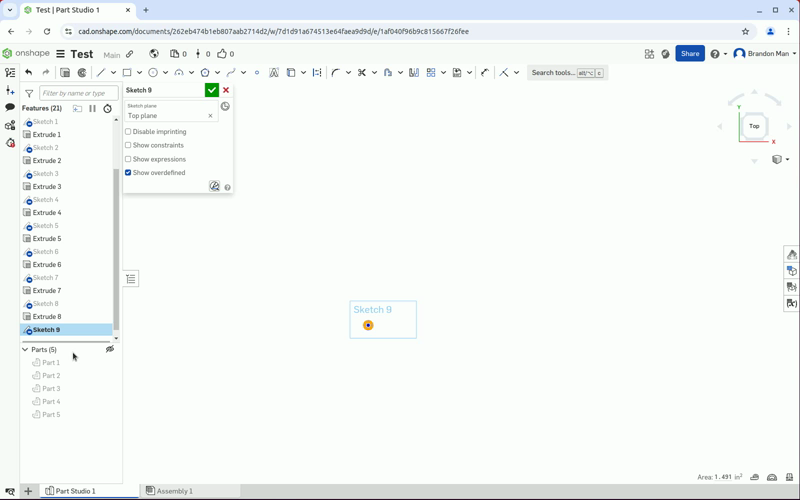
key(shift+e)
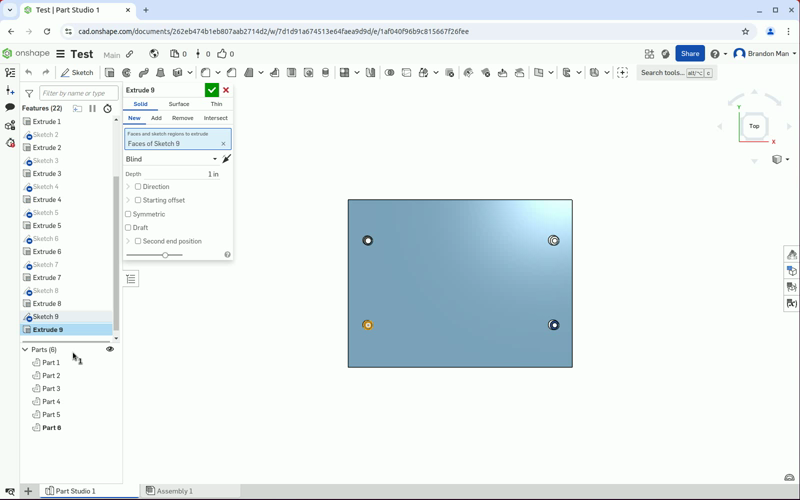
mouse_move(143, 106)
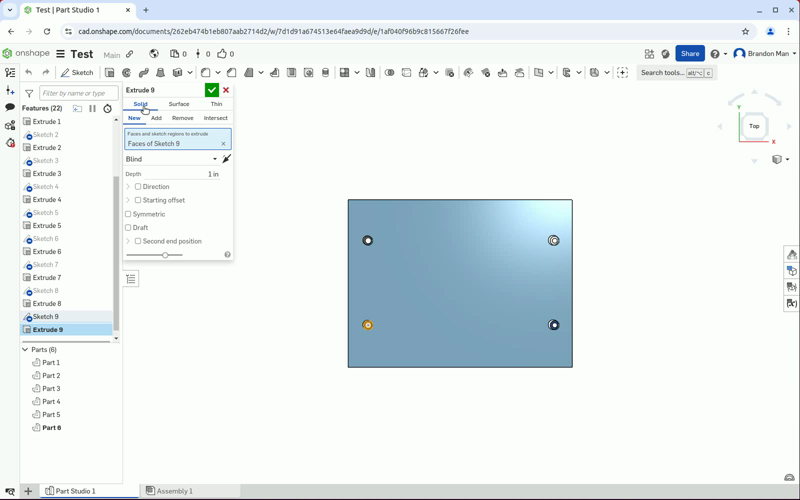
click(143, 106)
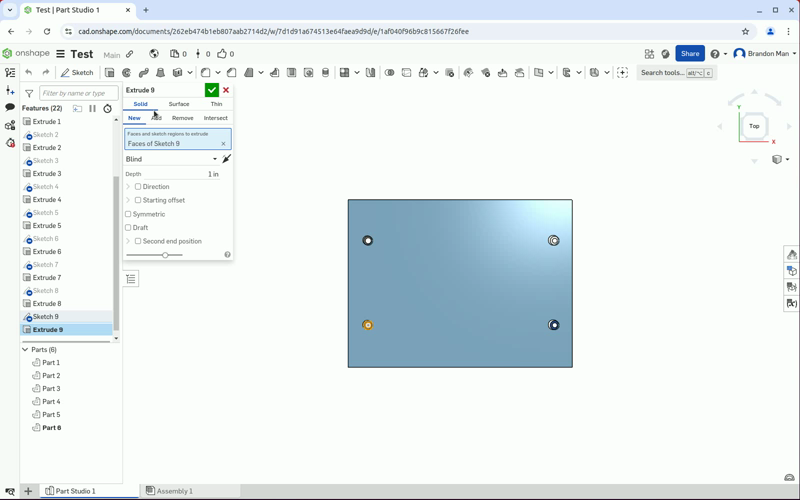
mouse_move(186, 120)
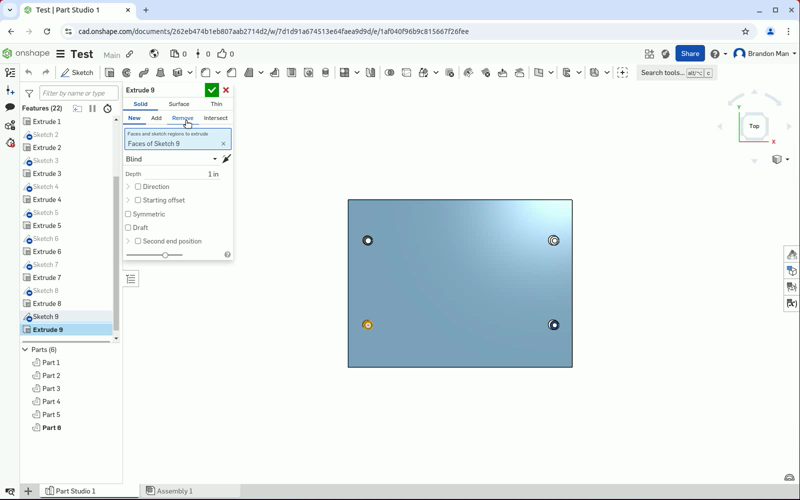
click(186, 120)
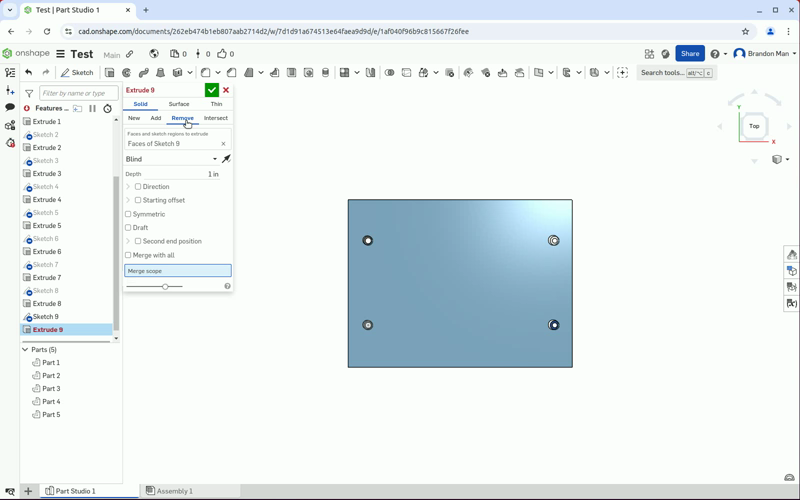
key(tab, 4)
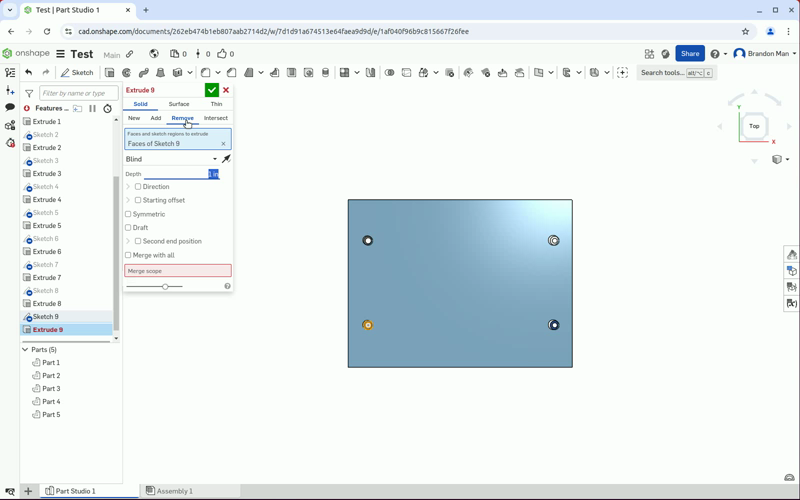
text(-0.963)
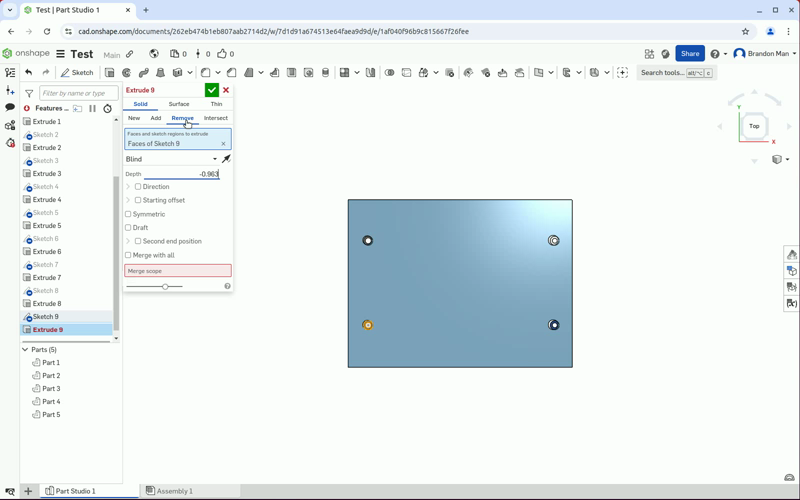
key(tab, 6)
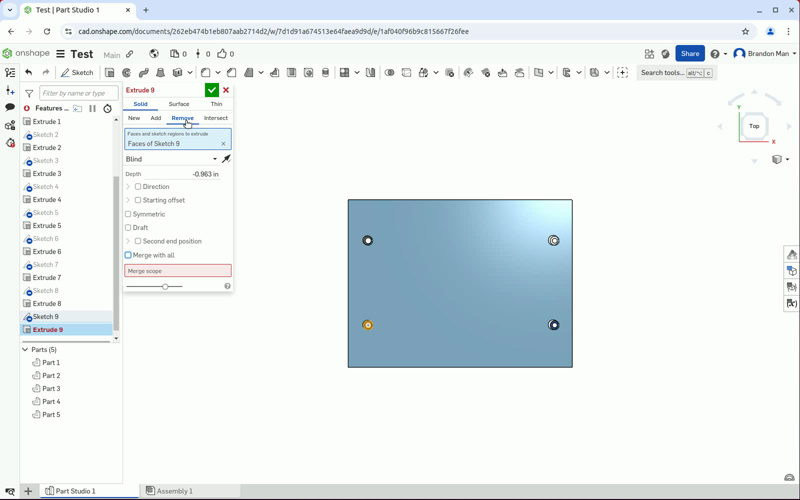
key(space)
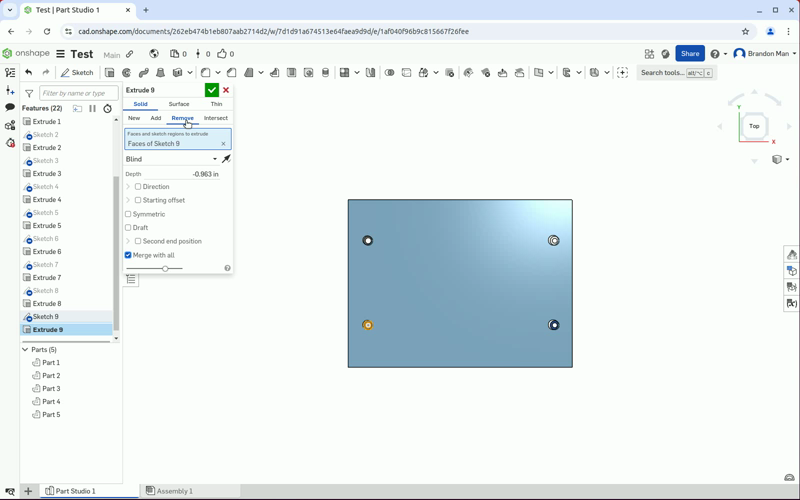
key(enter)
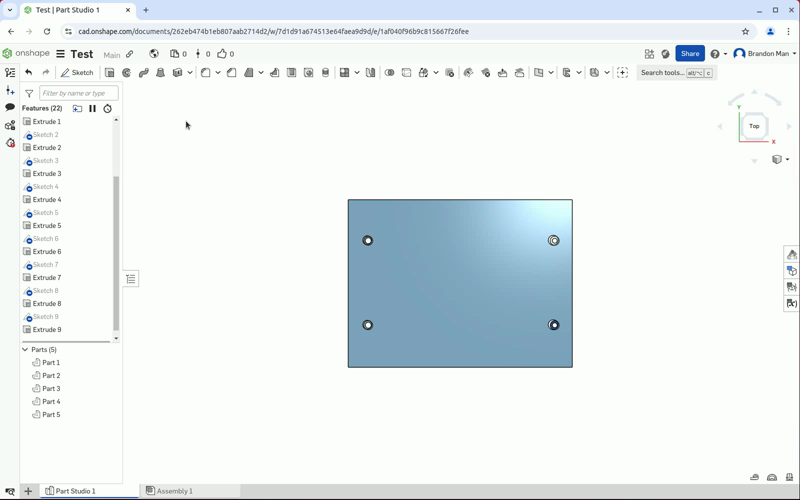
key(shift+h)
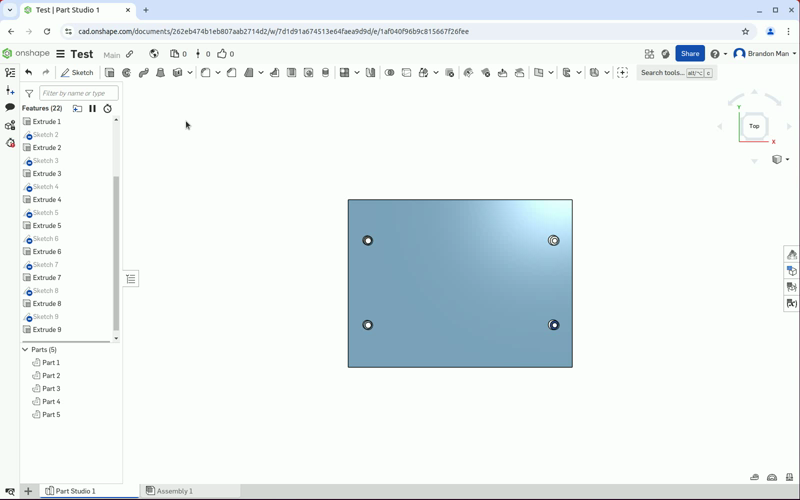
key(shift+h)
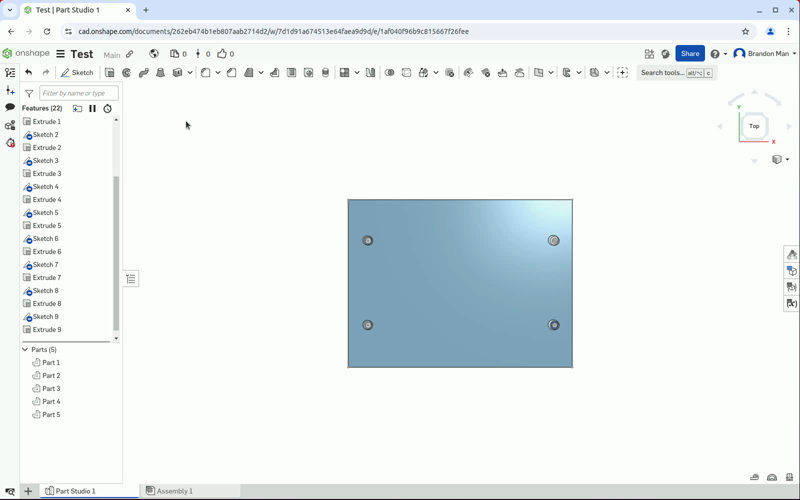
key(shift+7)
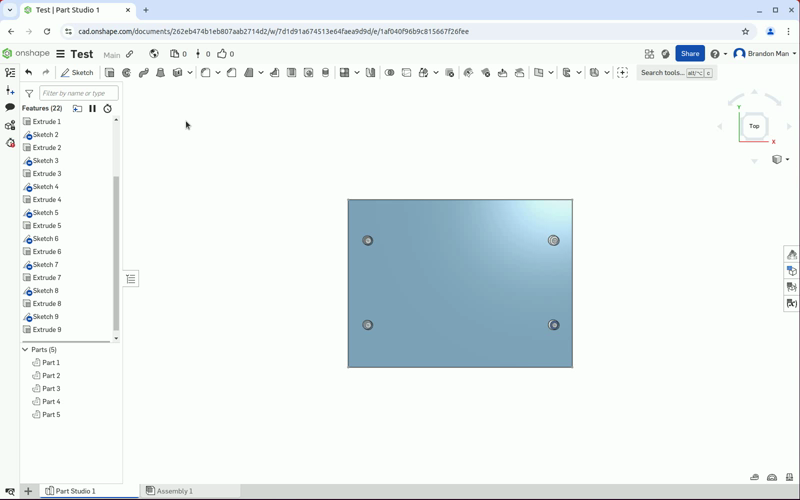
key(up, 3)
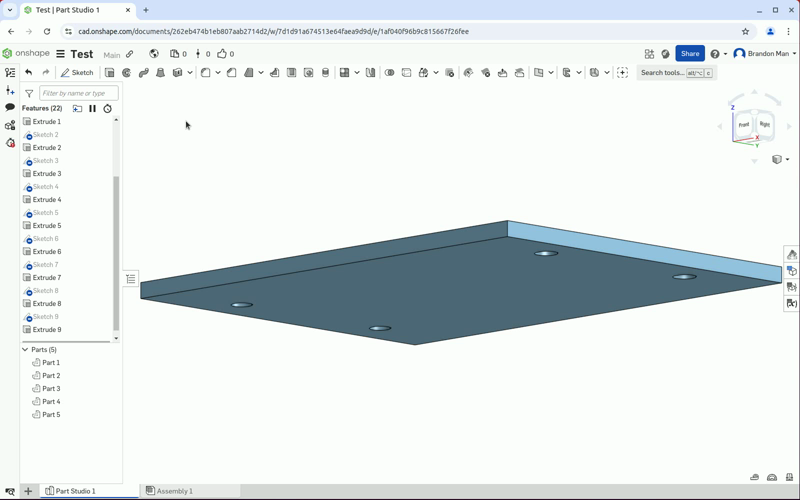
key(left, 3)
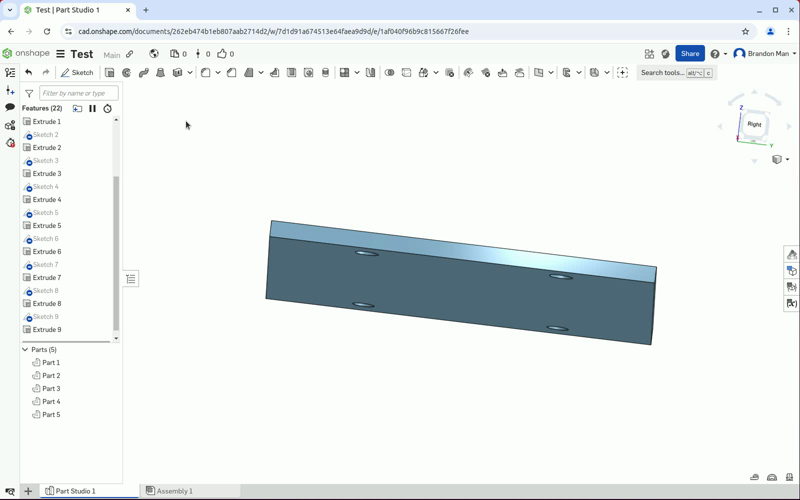
key(right, 3)
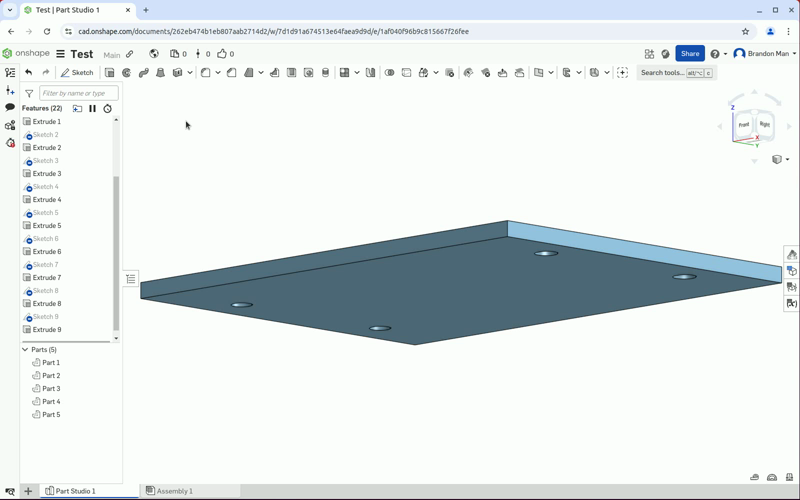
key(down, 3)
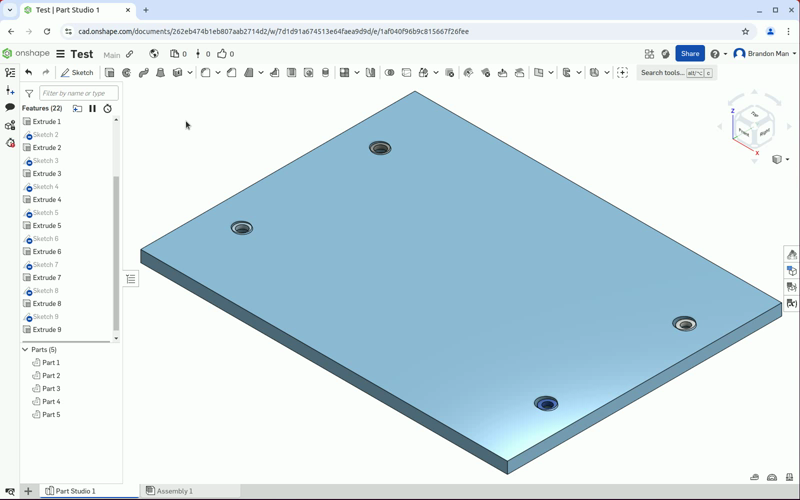
mouse_move(69, 111)
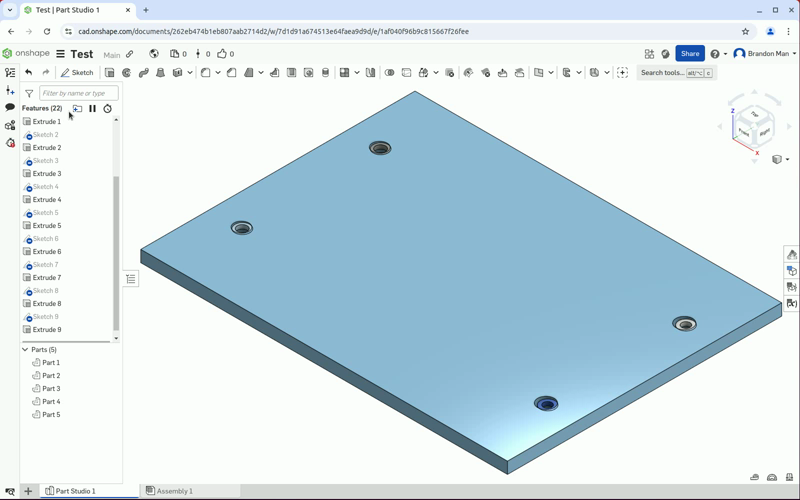
click(69, 111)